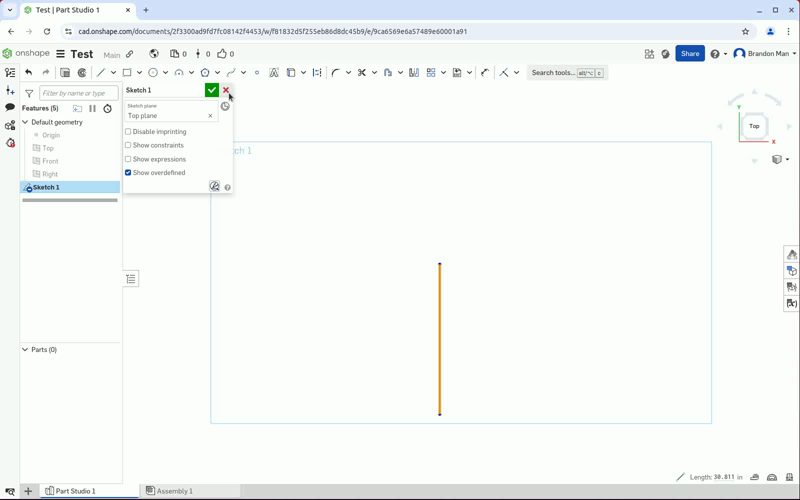
key(shift+h)
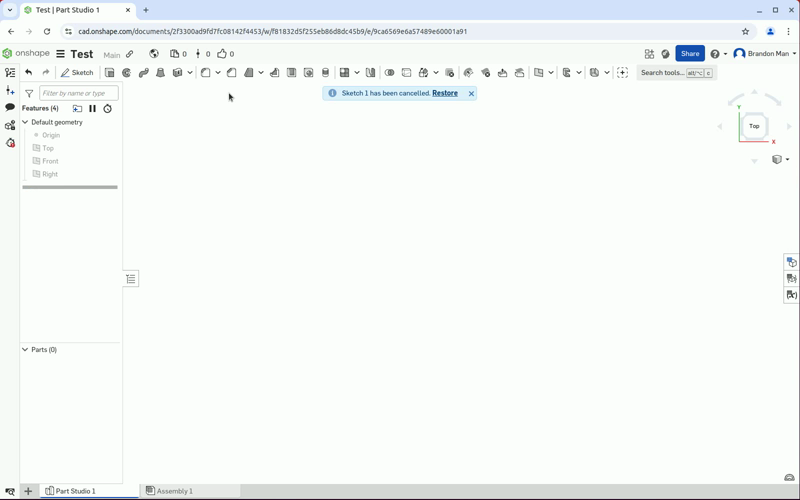
mouse_move(73, 352)
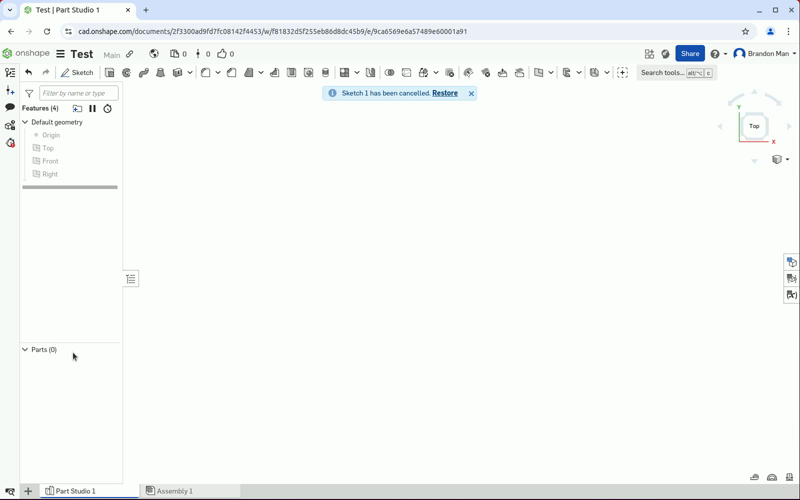
key(y)
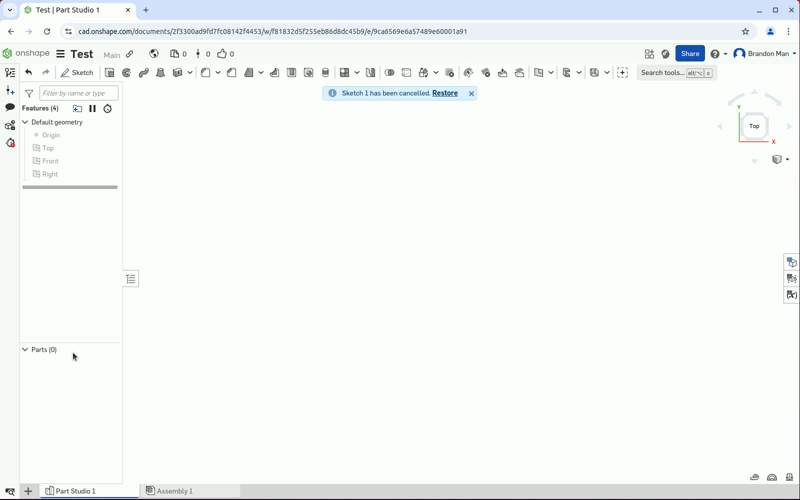
key(shift+p)
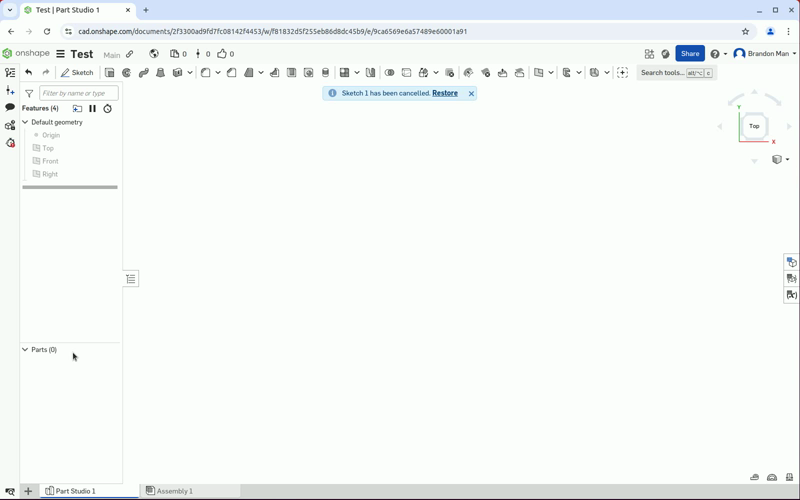
key(space)
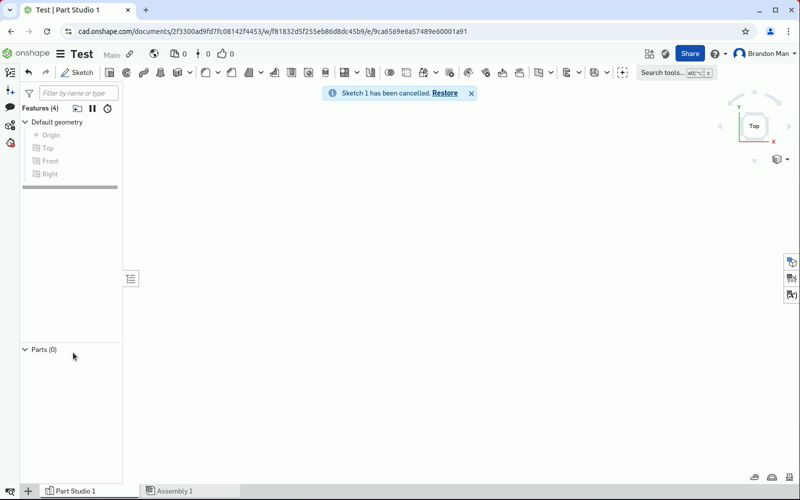
key_down(shift)
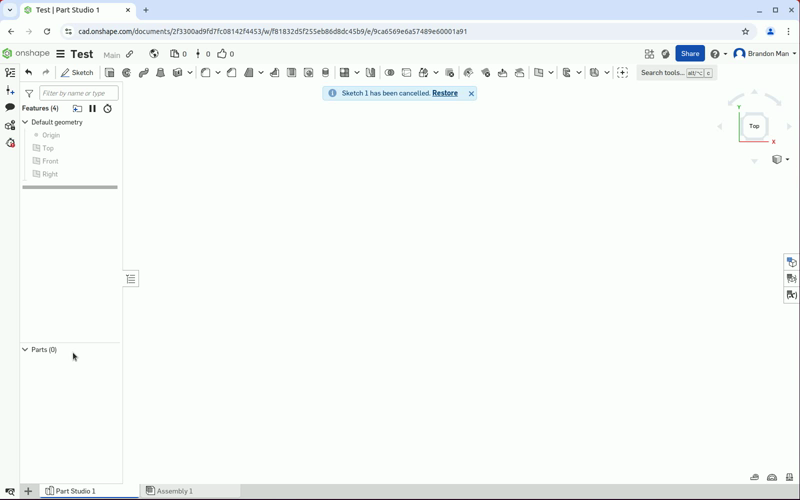
key(up)
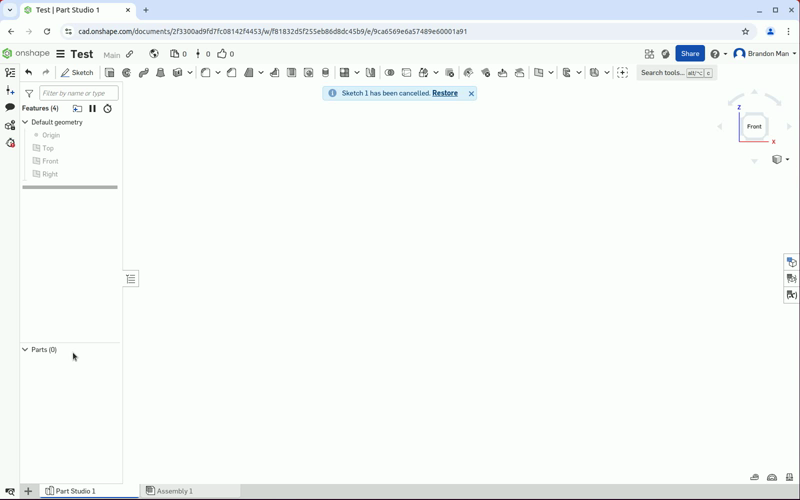
key_up(shift)
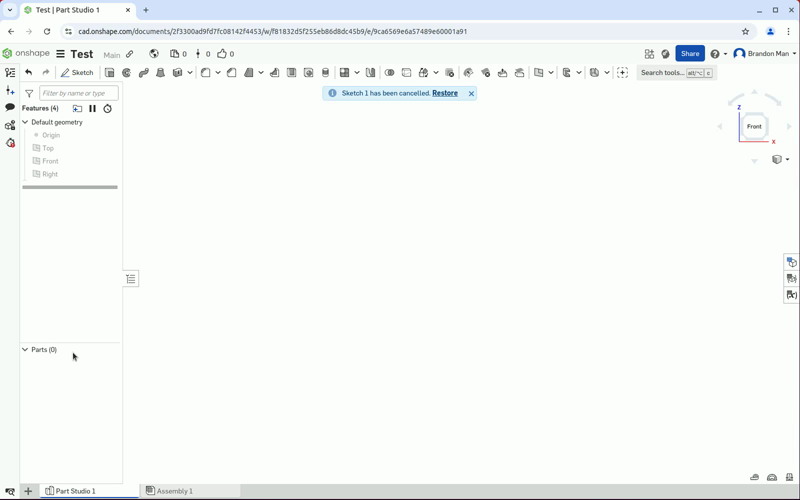
mouse_move(73, 352)
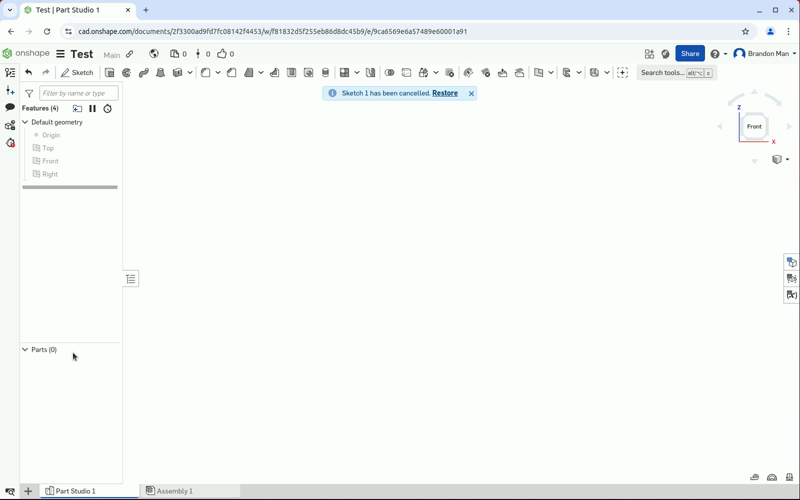
key(shift+y)
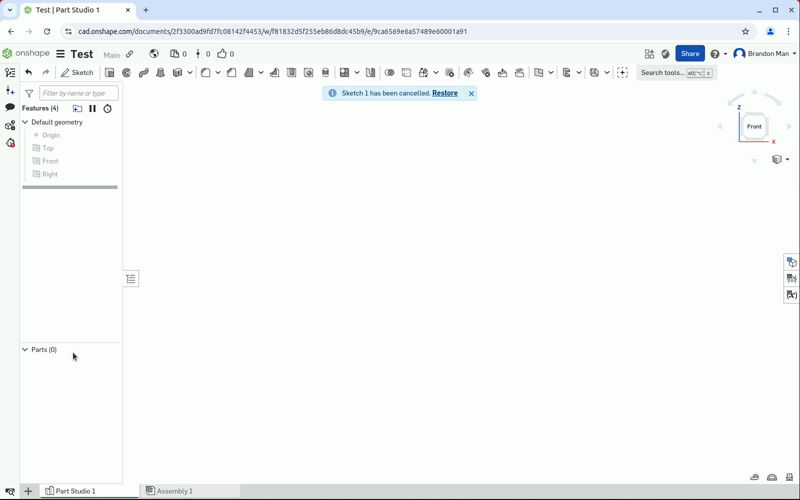
key(shift+s)
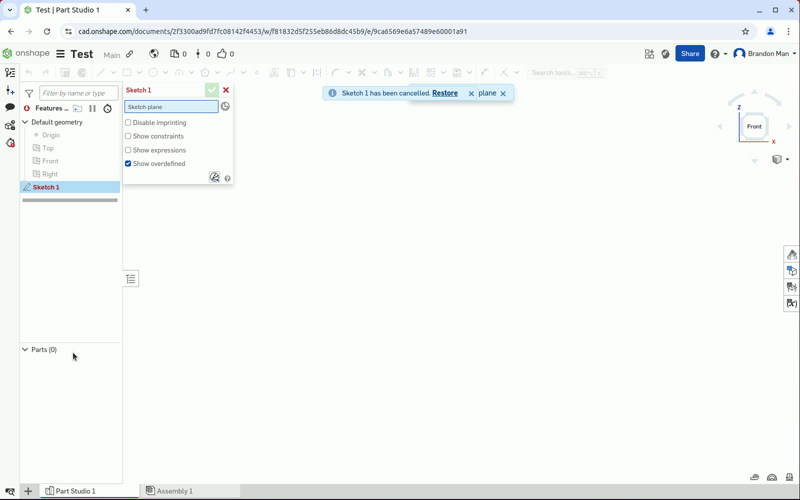
mouse_move(73, 163)
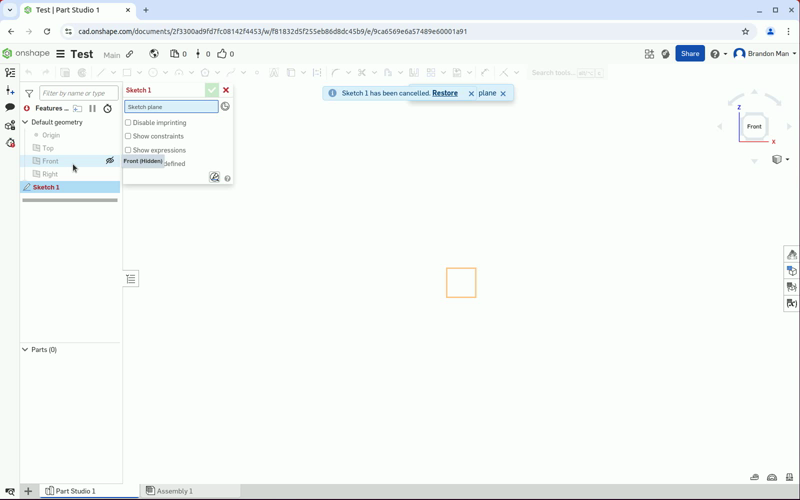
click(73, 163)
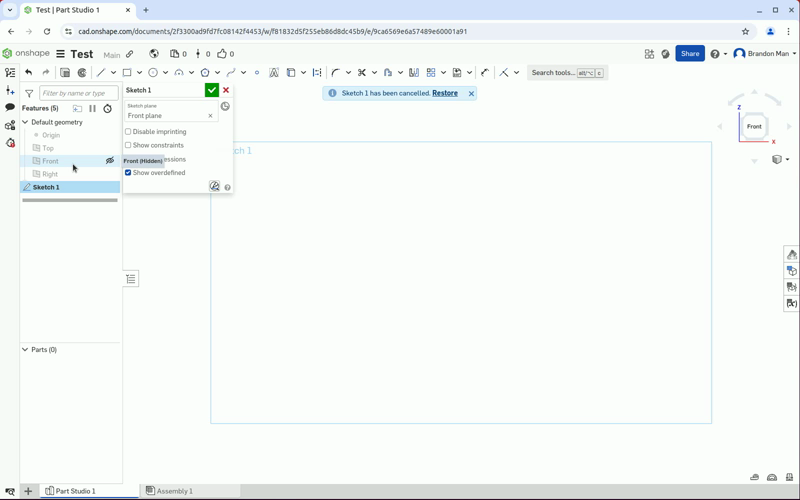
mouse_move(73, 352)
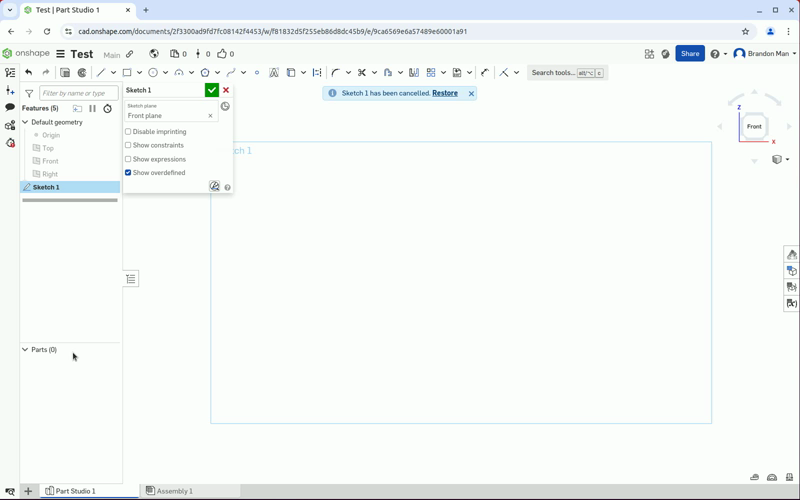
key(y)
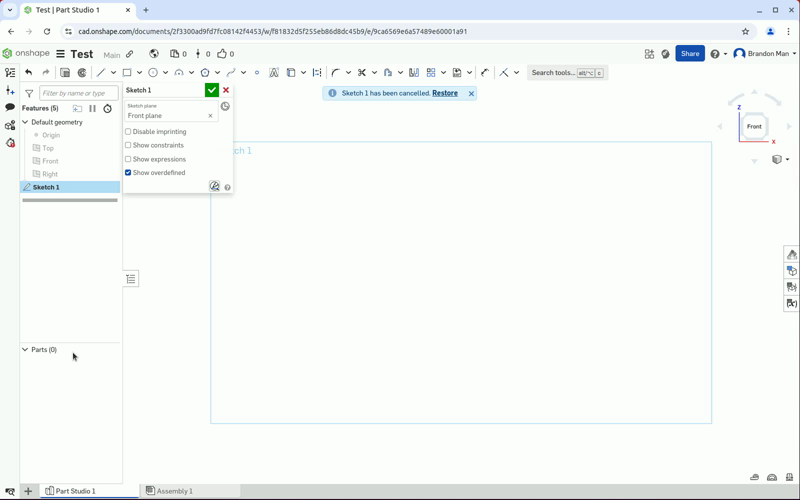
key(l)
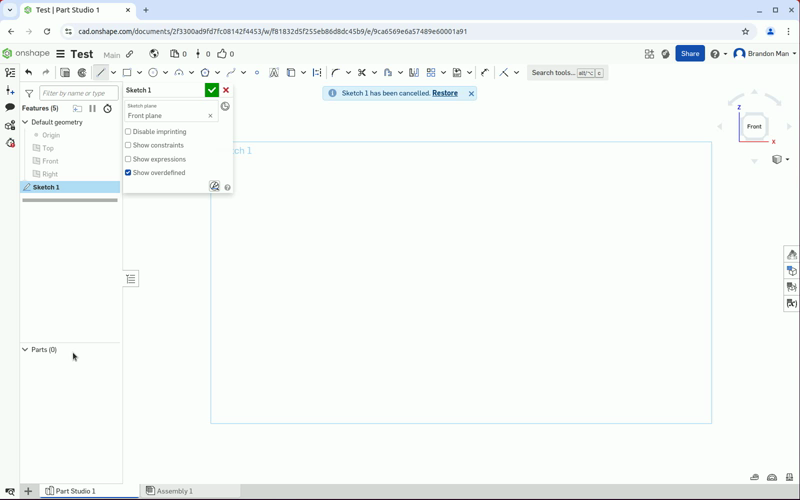
key_down(shift)
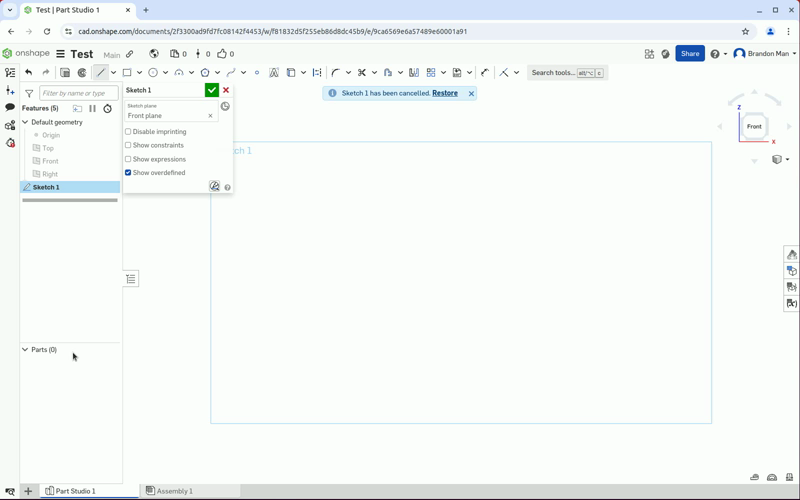
mouse_move(352, 321)
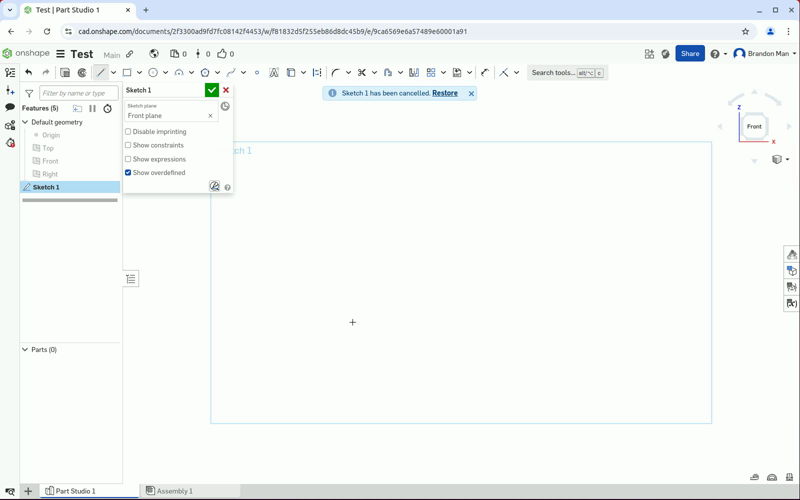
click(352, 321)
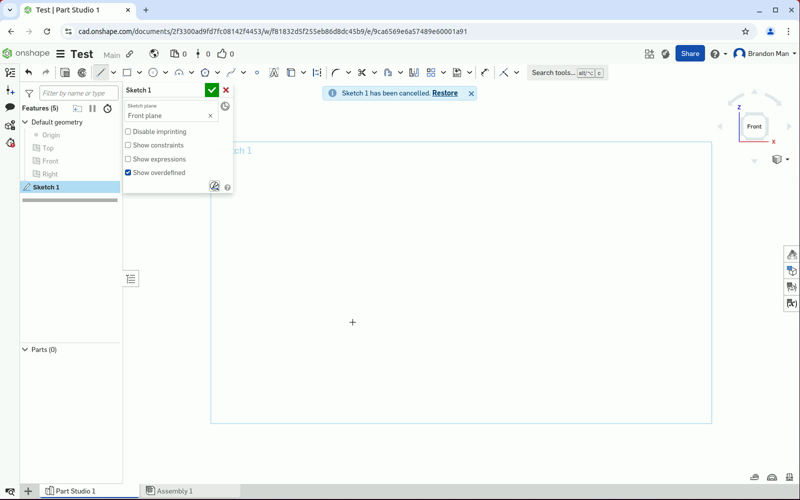
key_up(shift)
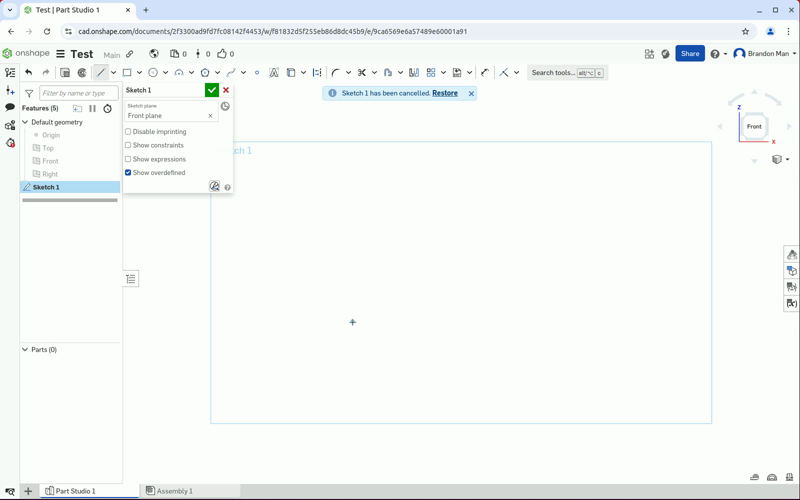
key_down(shift)
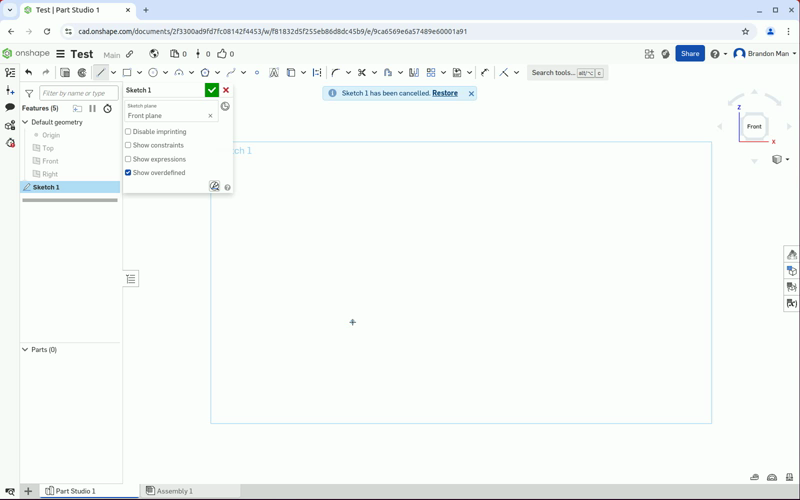
mouse_move(382, 321)
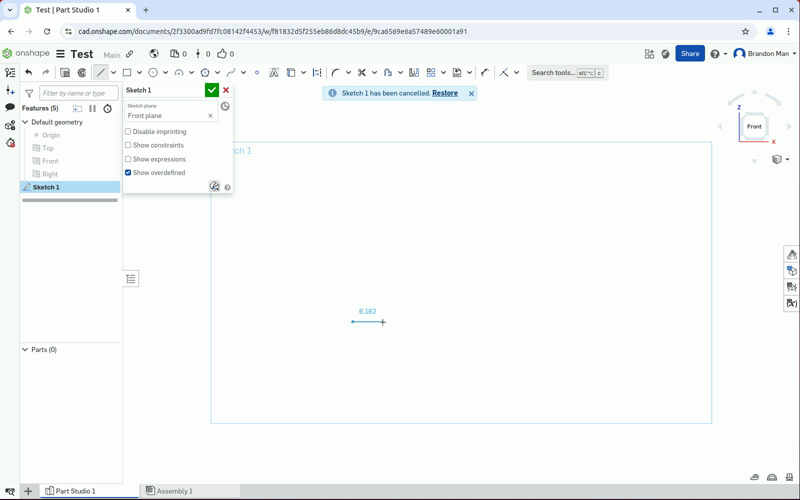
mouse_move(356, 321)
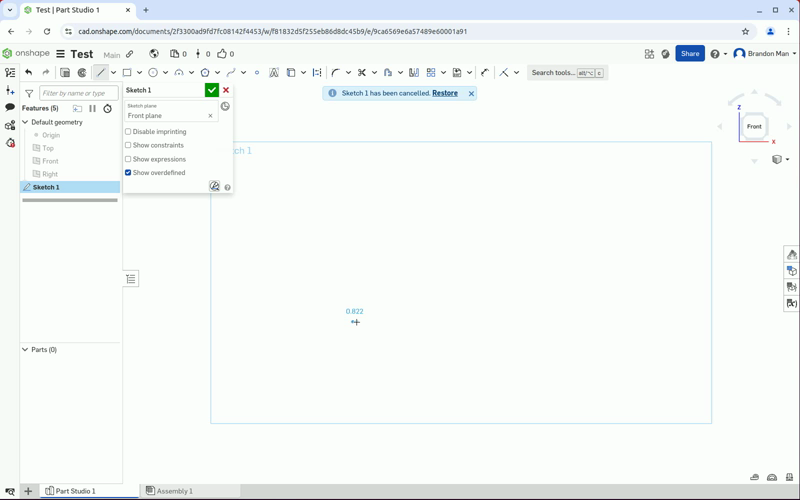
scroll(6)
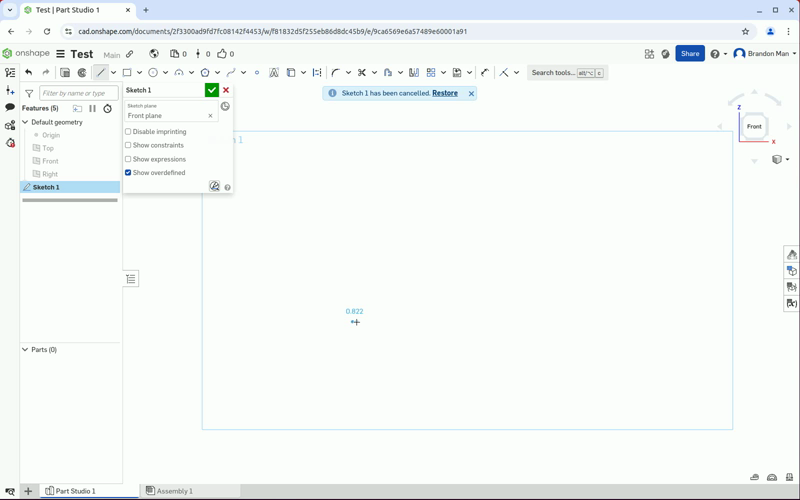
scroll(6)
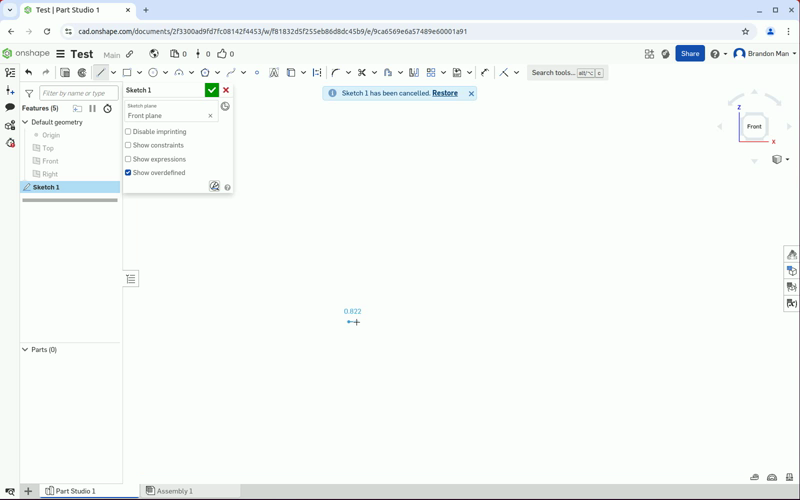
scroll(6)
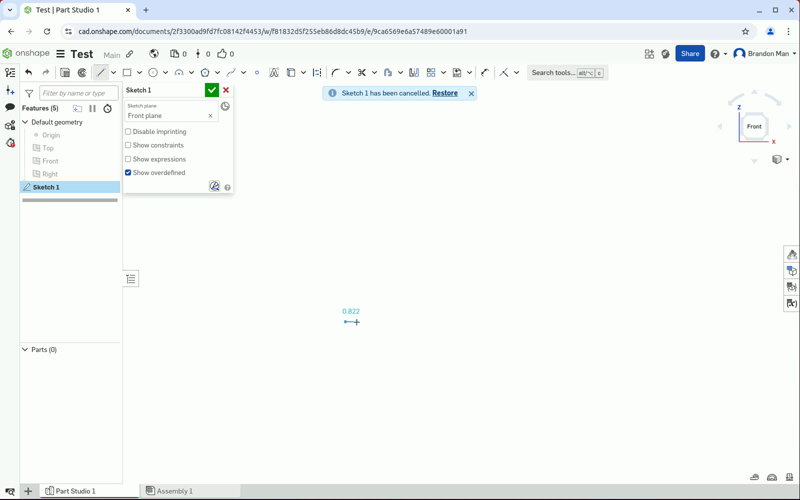
scroll(6)
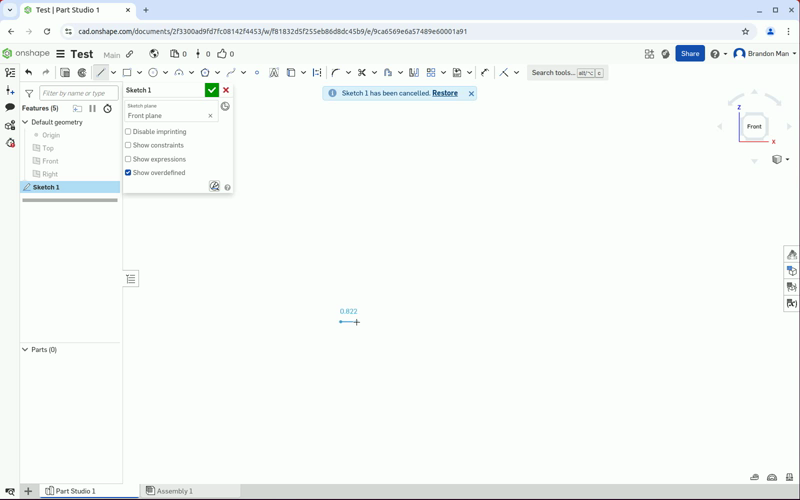
scroll(6)
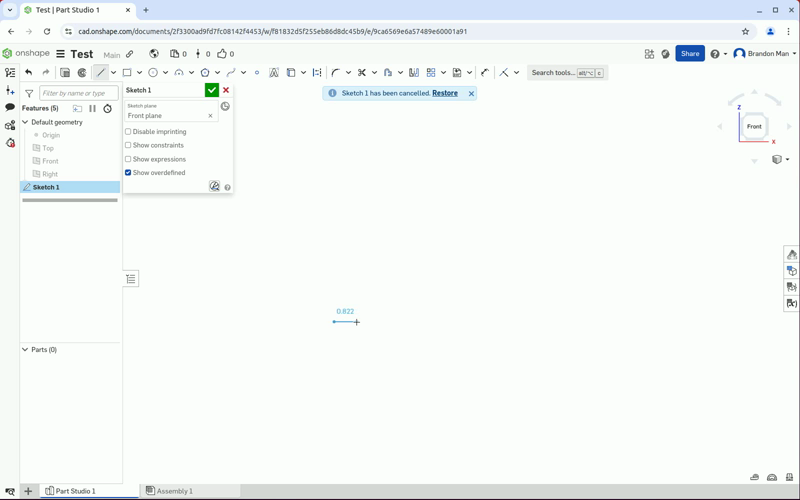
scroll(6)
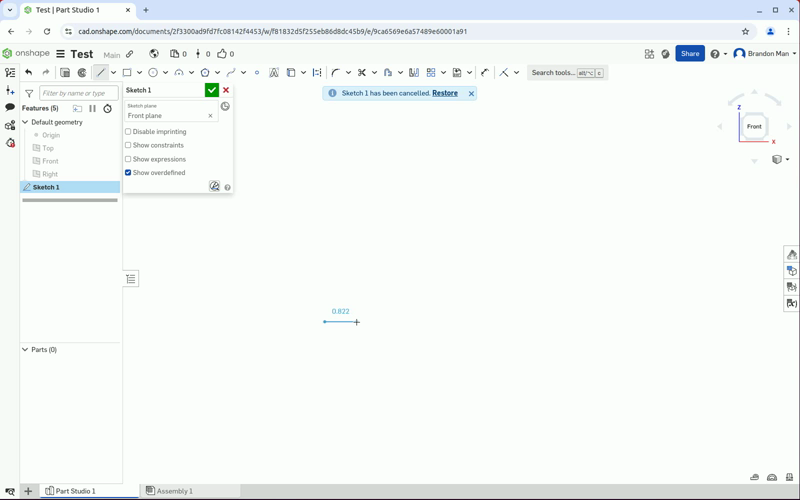
scroll(6)
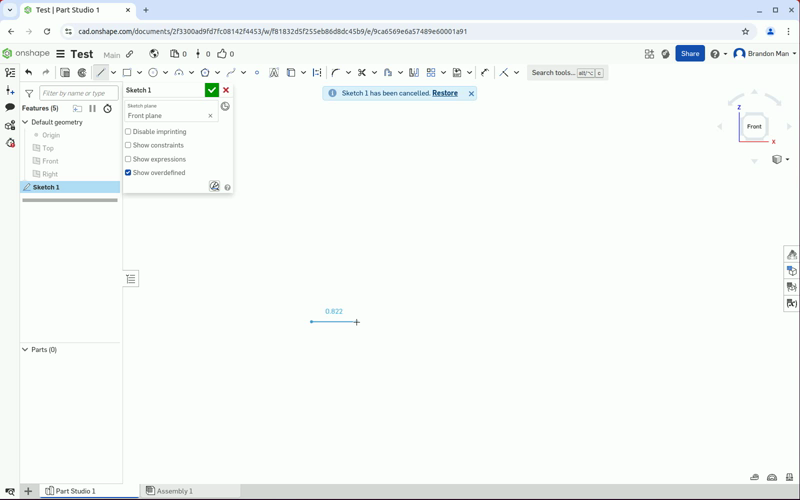
click(356, 321)
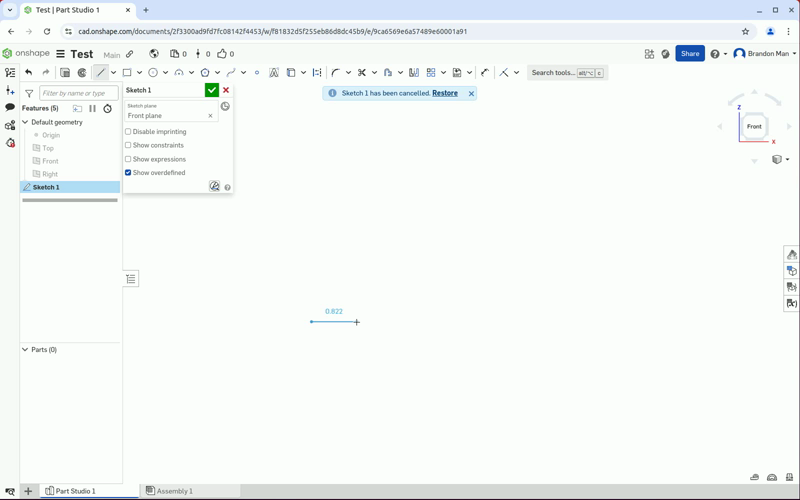
scroll(-6)
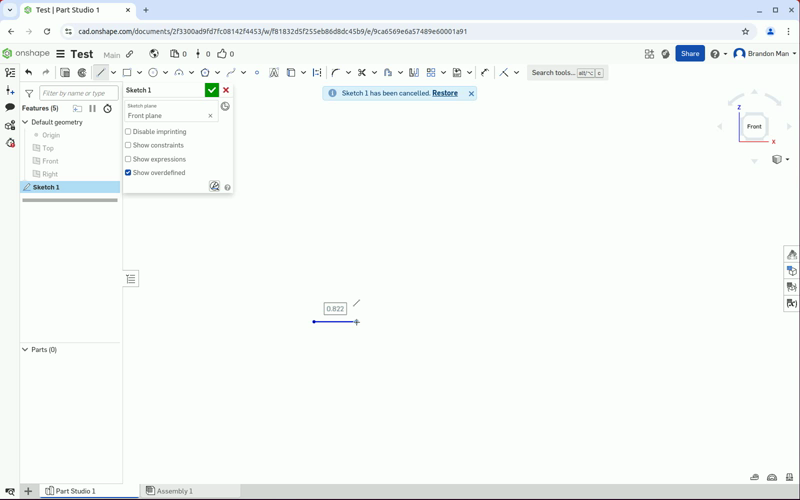
scroll(-6)
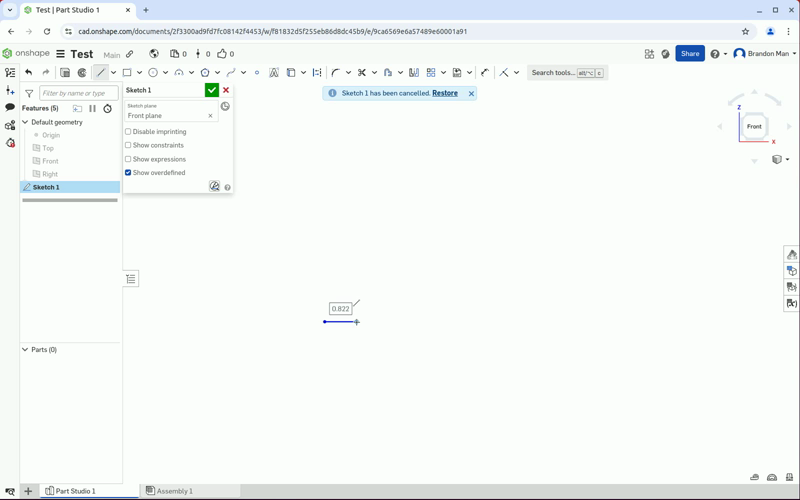
scroll(-6)
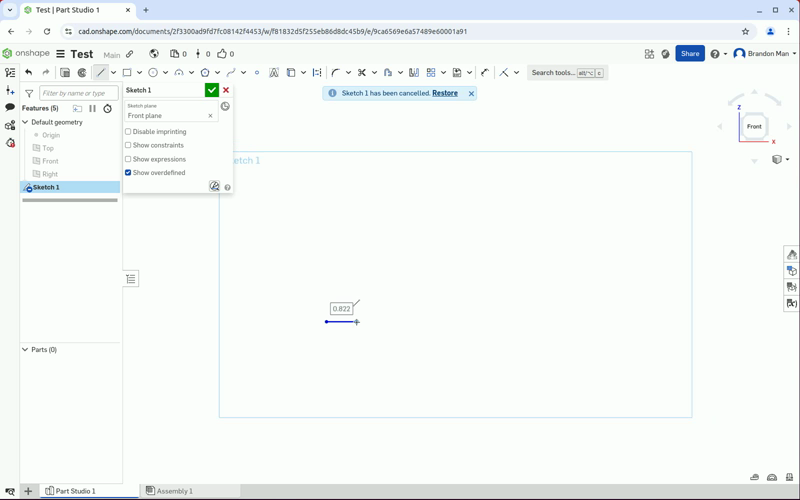
scroll(-6)
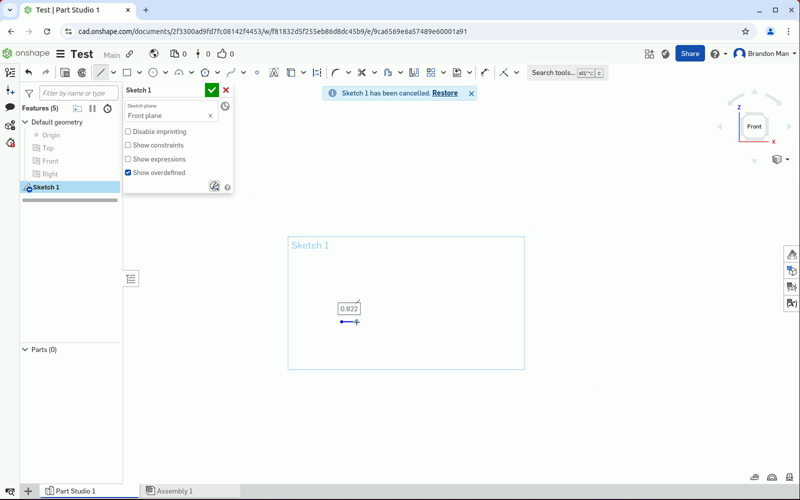
scroll(-6)
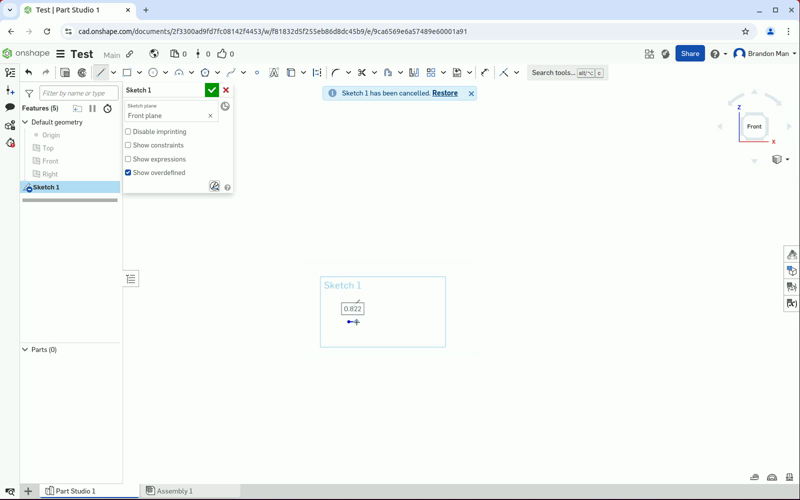
scroll(-6)
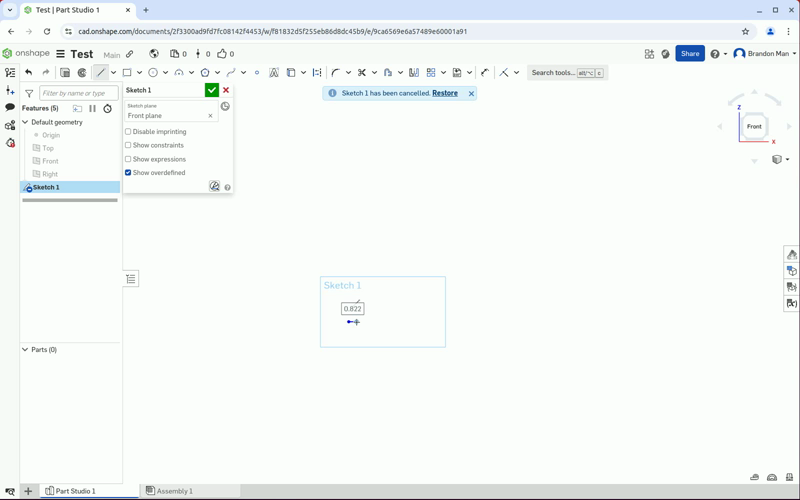
scroll(-6)
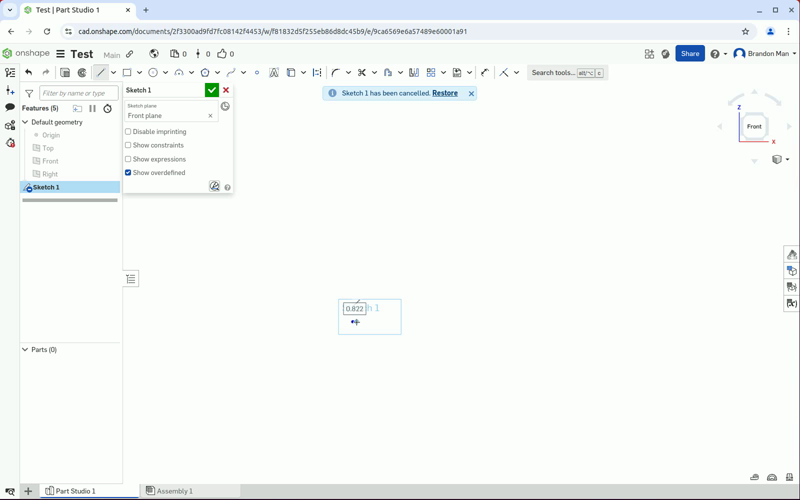
key_up(shift)
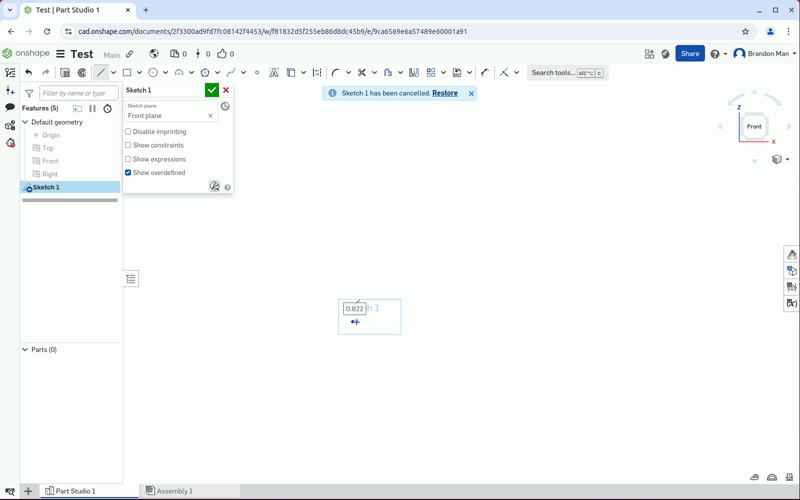
key_down(shift)
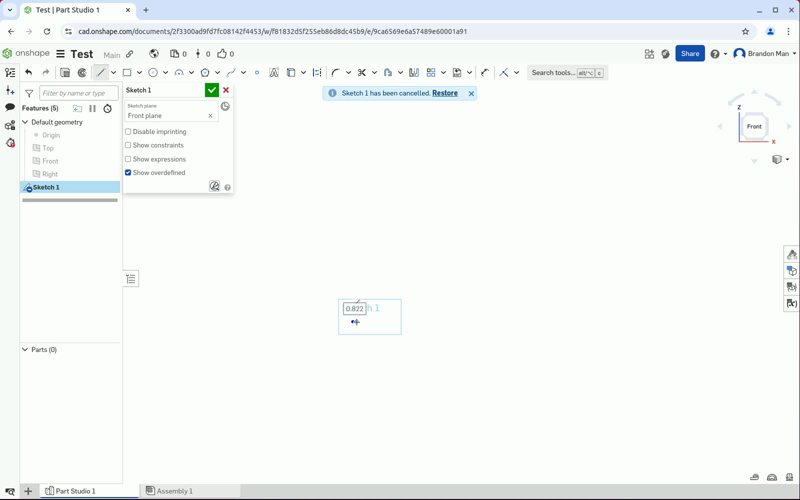
mouse_move(386, 321)
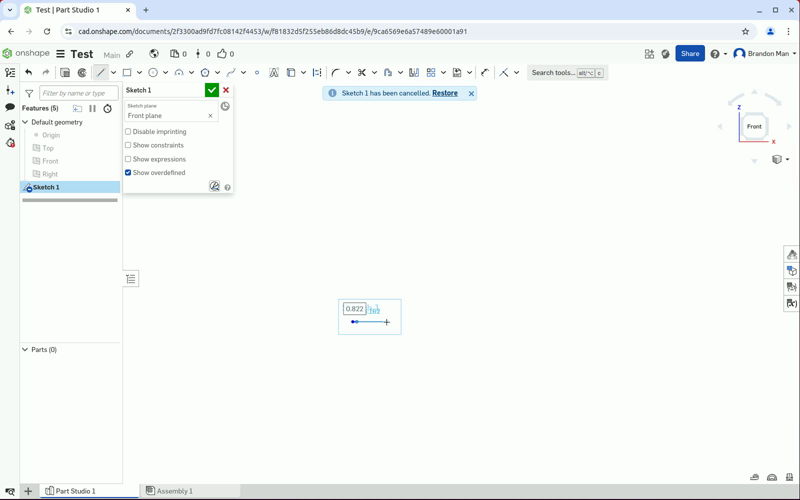
mouse_move(361, 321)
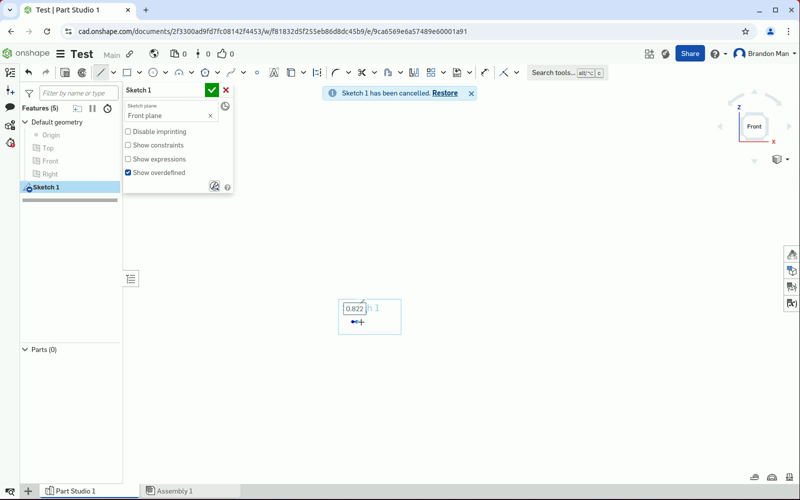
scroll(6)
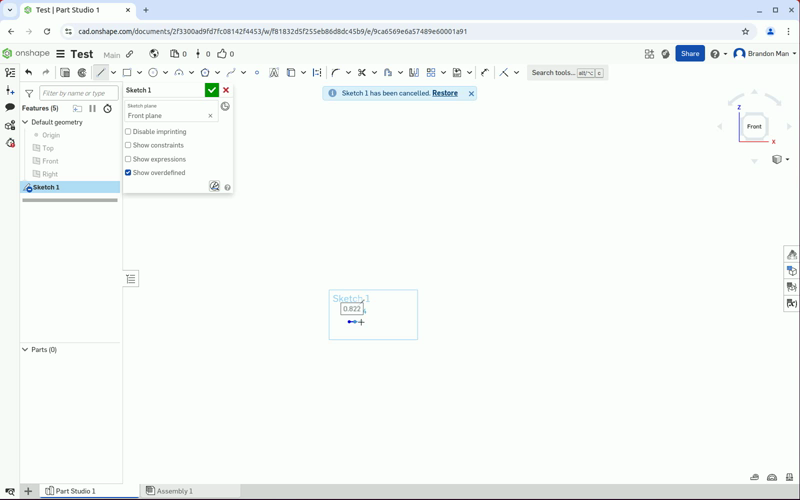
scroll(6)
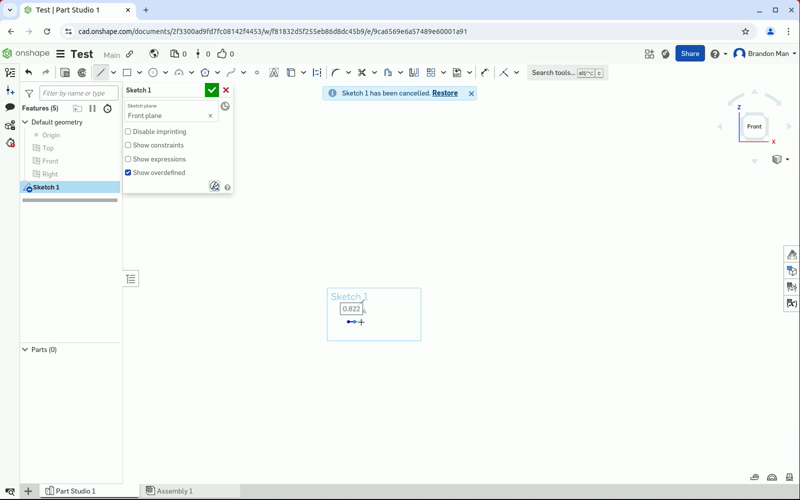
scroll(6)
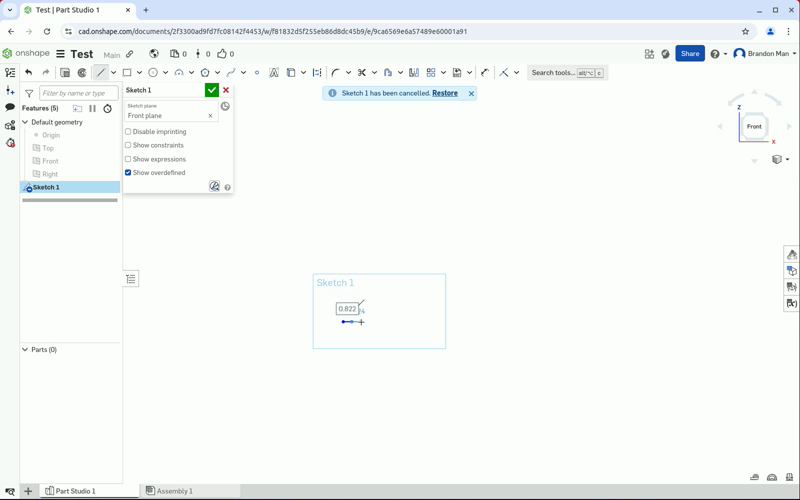
scroll(6)
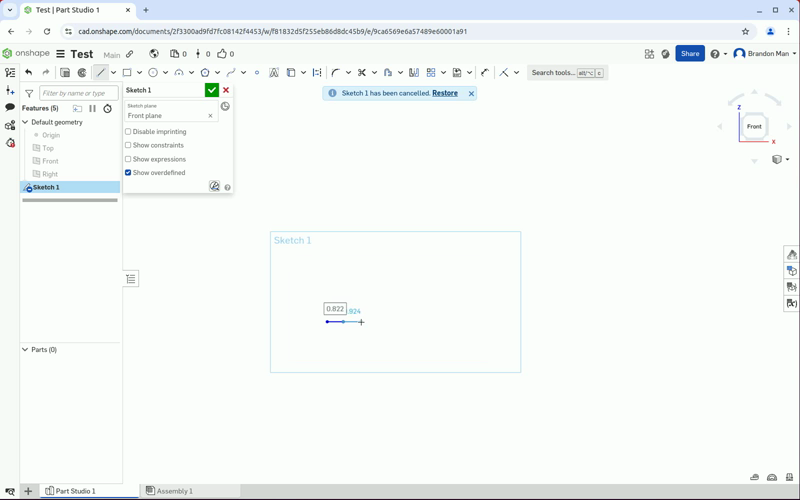
scroll(6)
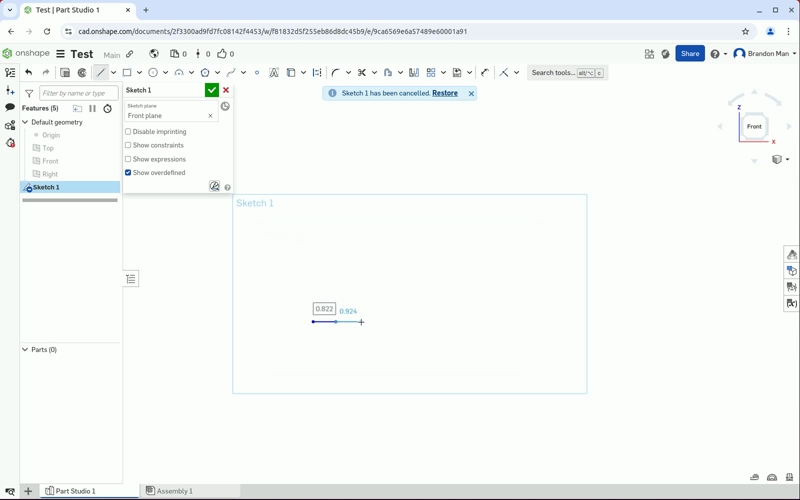
scroll(6)
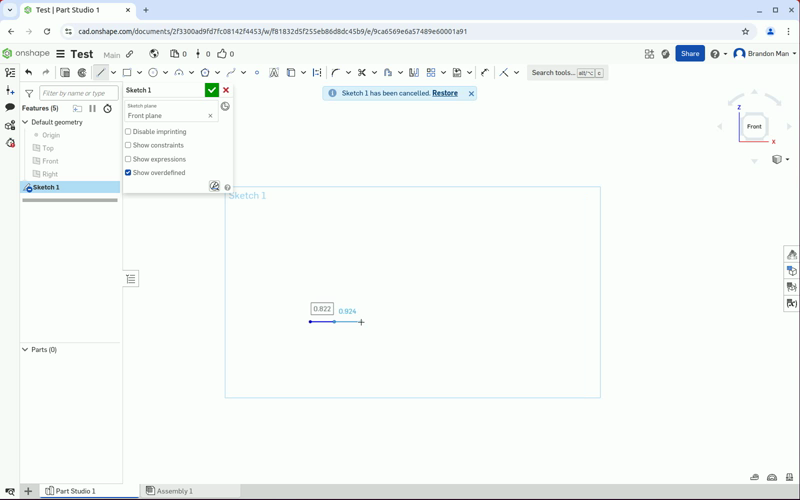
scroll(6)
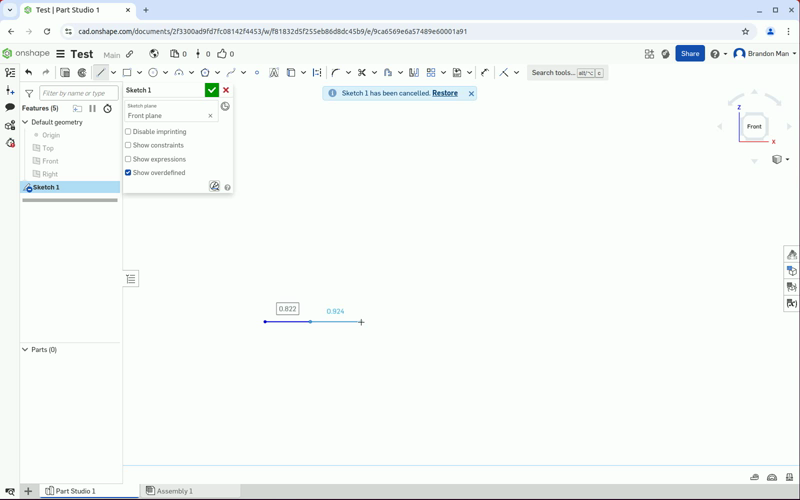
click(361, 321)
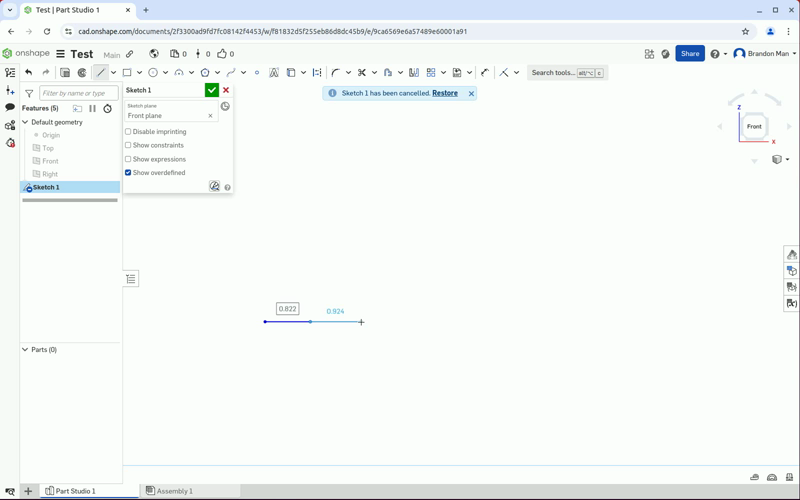
scroll(-6)
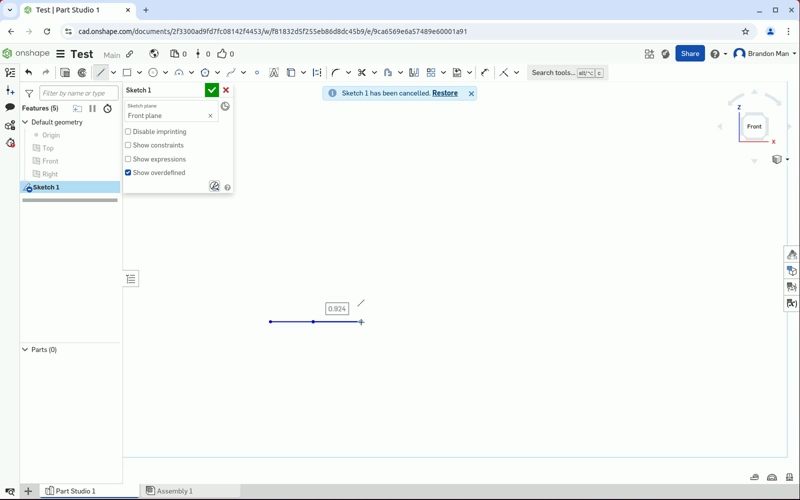
scroll(-6)
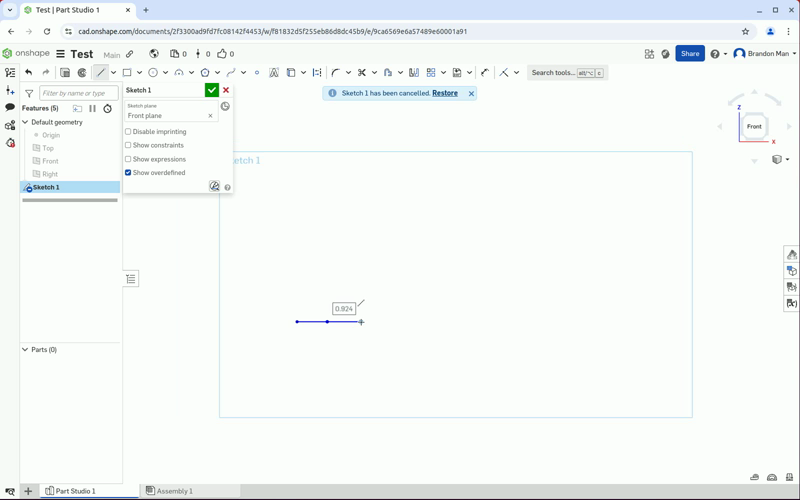
scroll(-6)
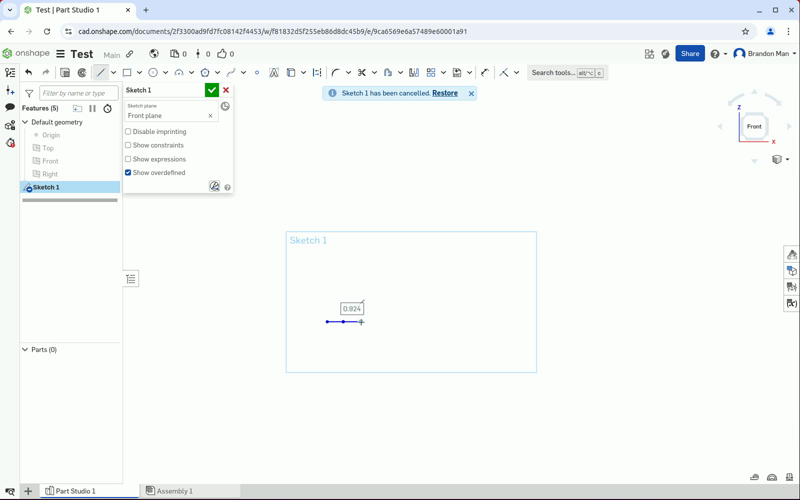
scroll(-6)
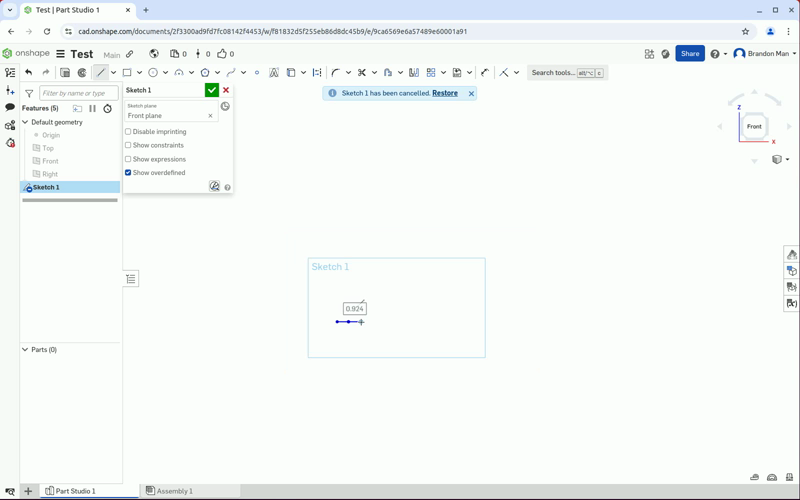
scroll(-6)
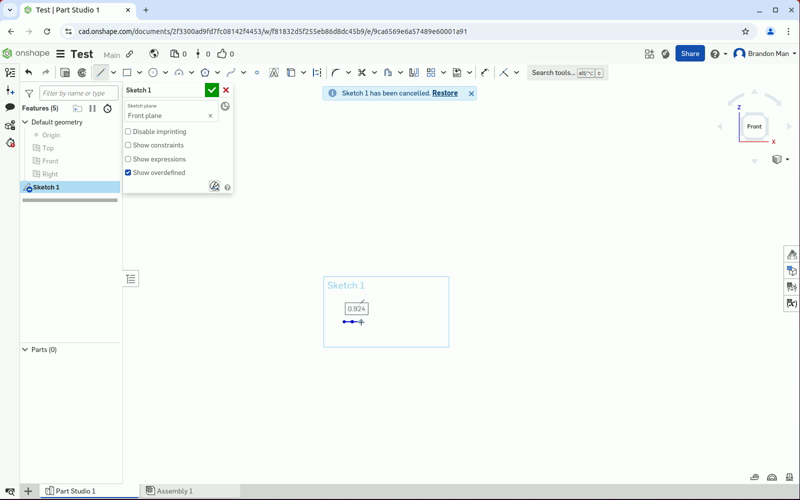
scroll(-6)
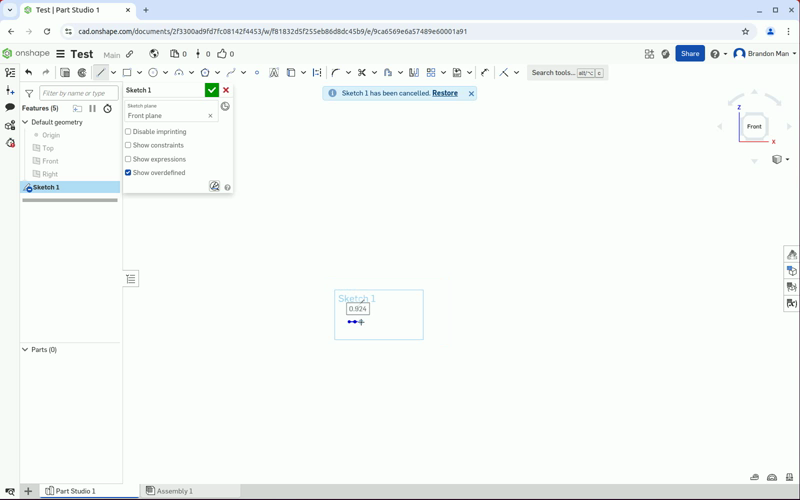
scroll(-6)
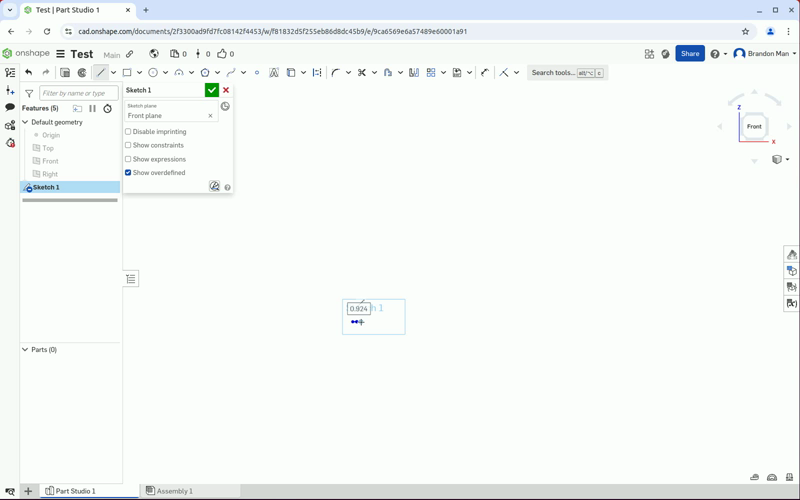
key_up(shift)
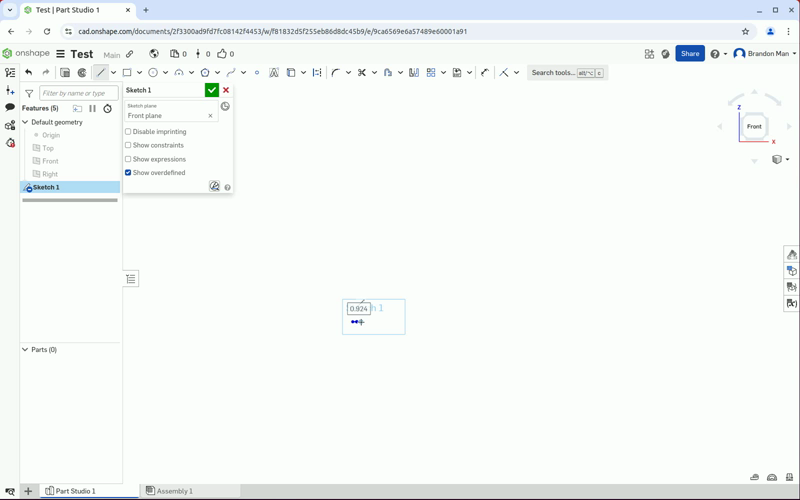
key_down(shift)
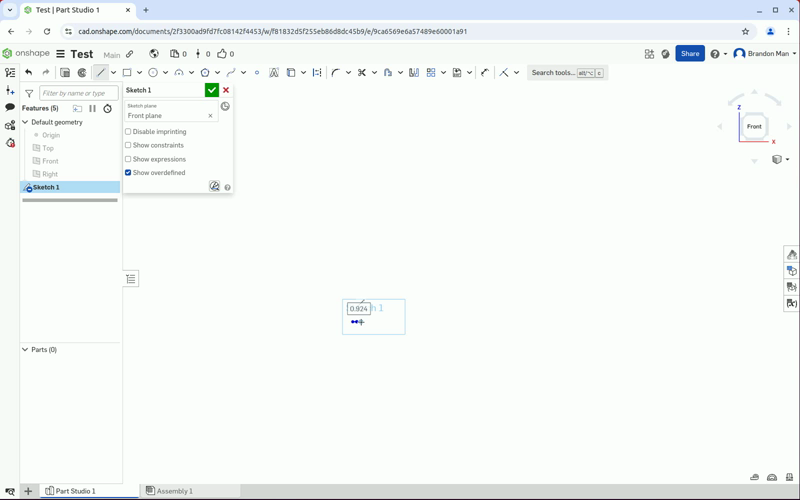
mouse_move(391, 321)
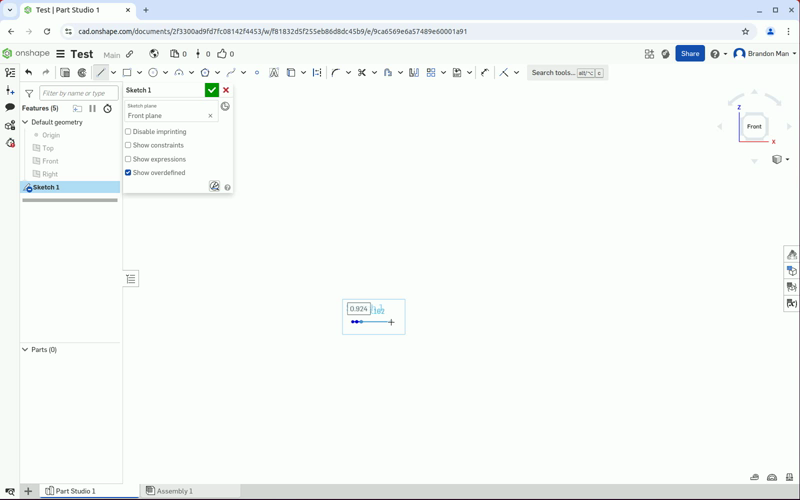
mouse_move(364, 321)
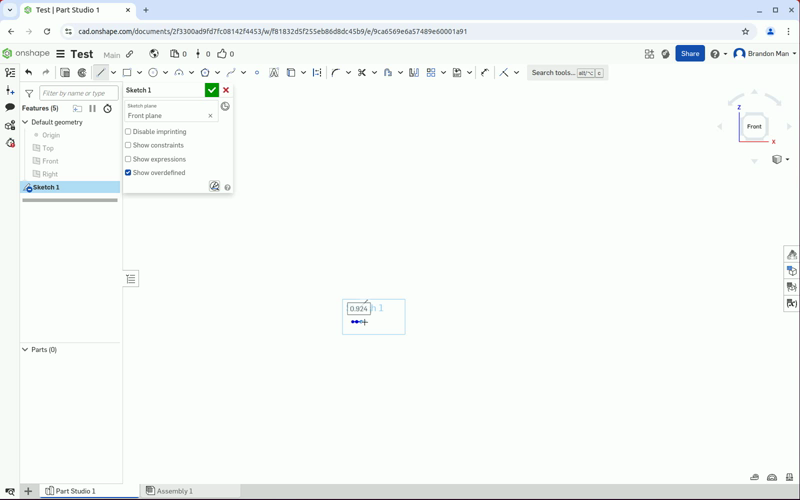
scroll(6)
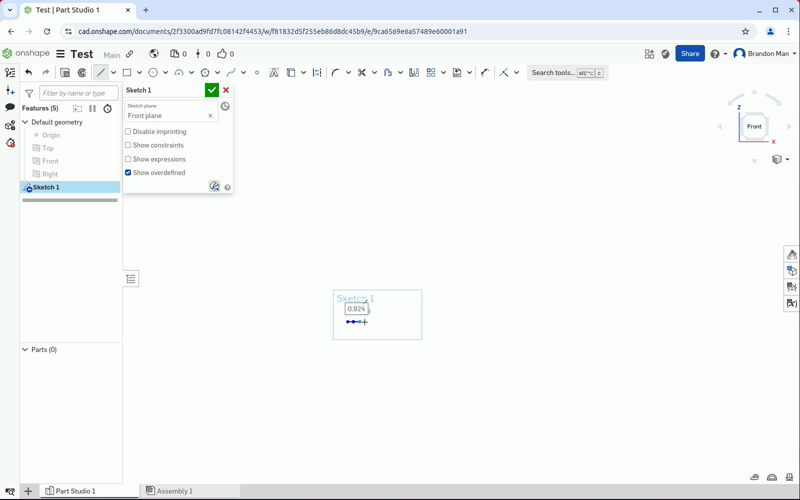
scroll(6)
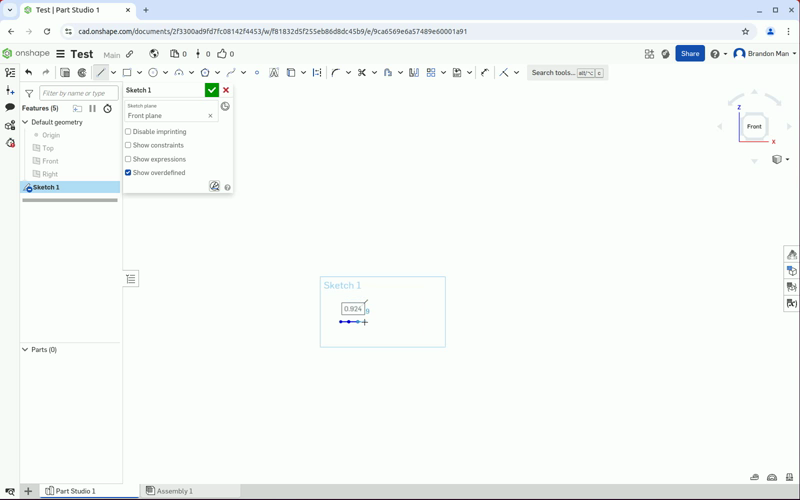
scroll(6)
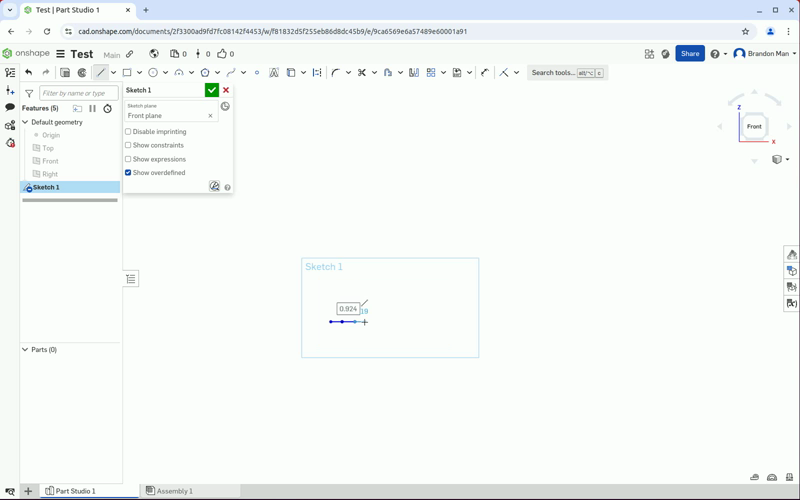
scroll(6)
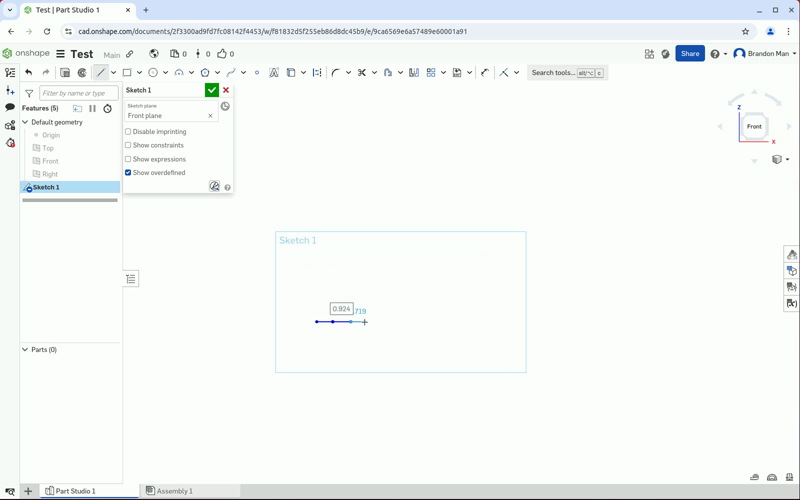
scroll(6)
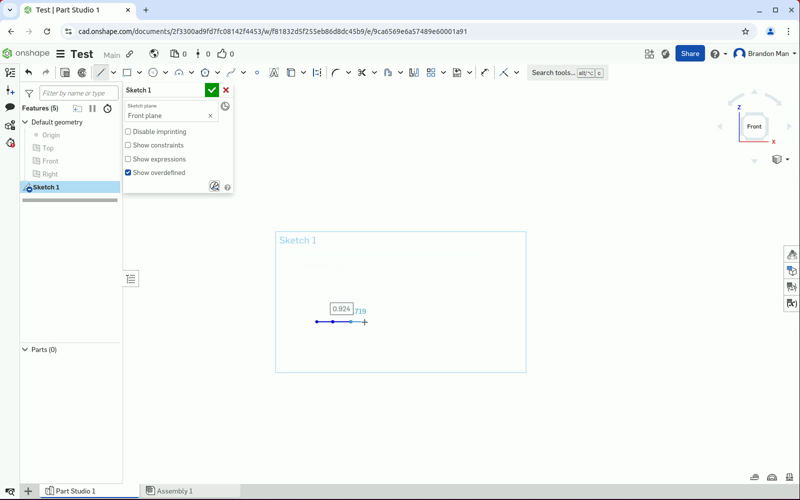
scroll(6)
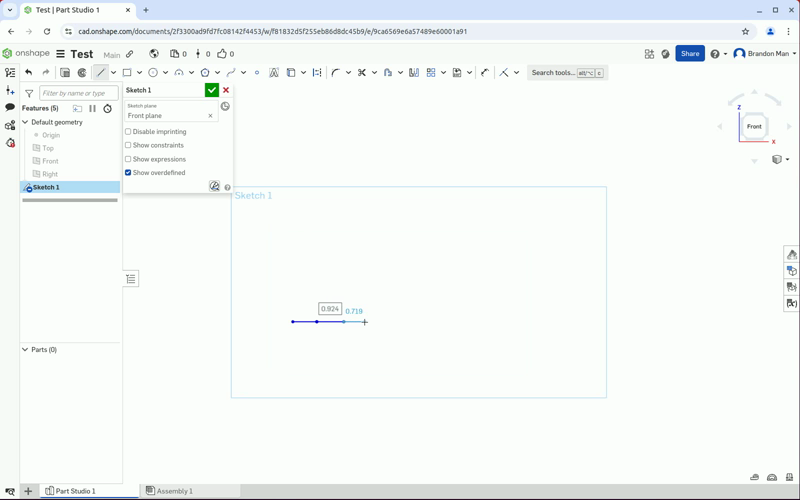
scroll(6)
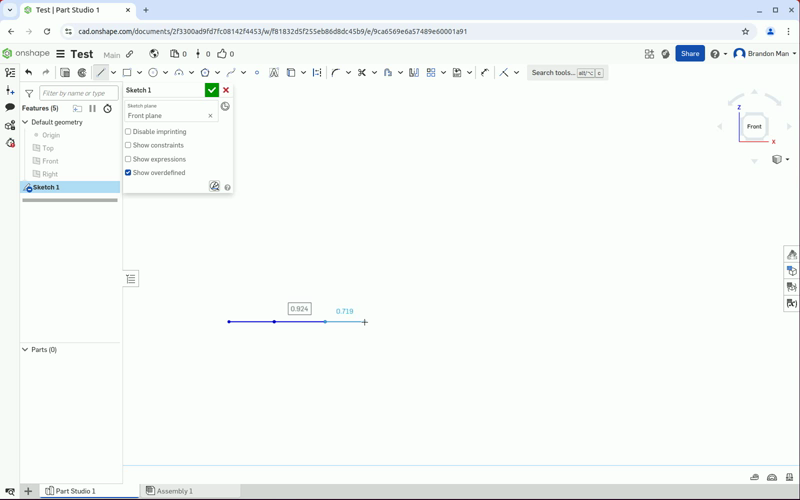
click(364, 321)
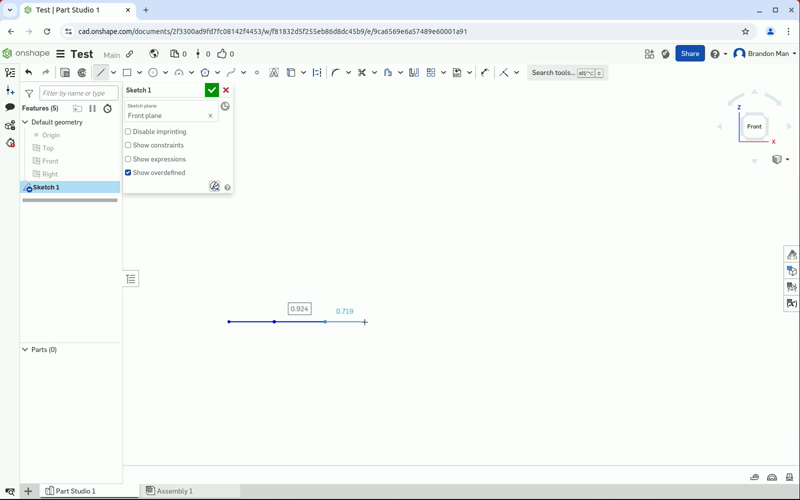
scroll(-6)
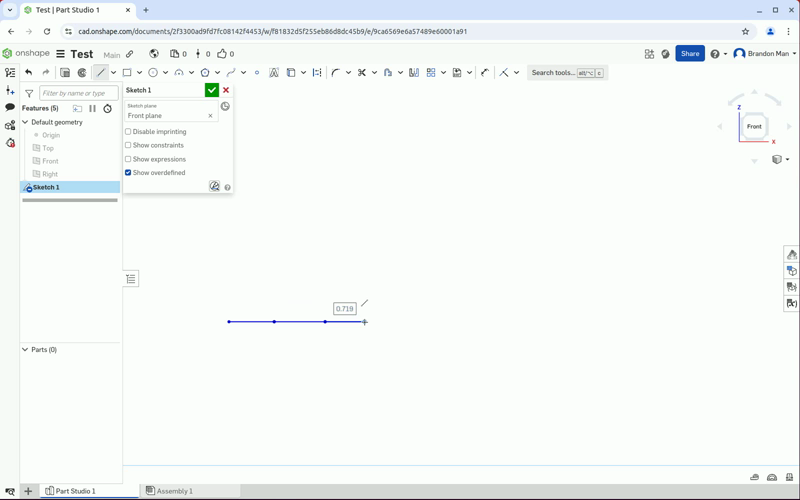
scroll(-6)
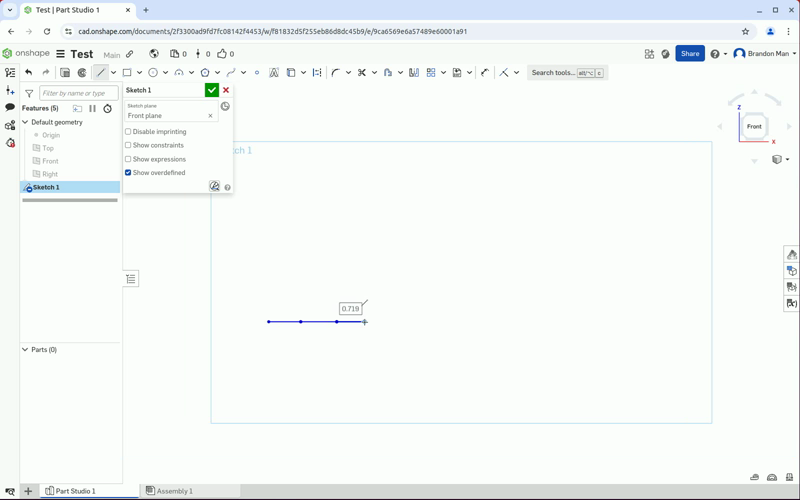
scroll(-6)
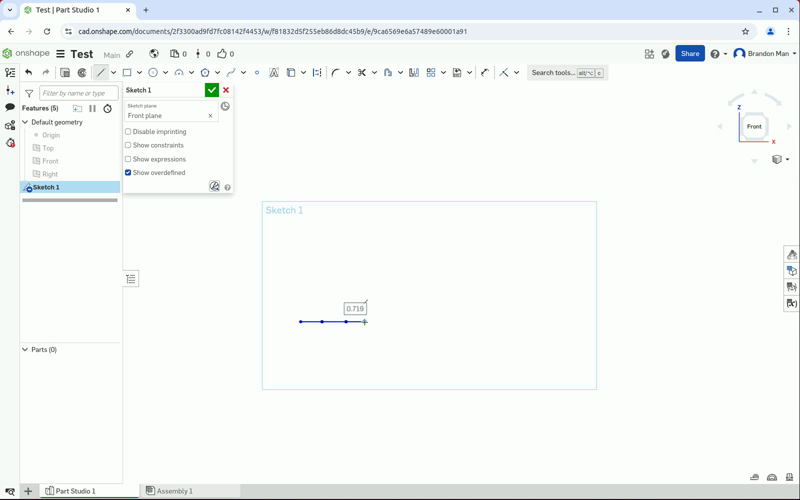
scroll(-6)
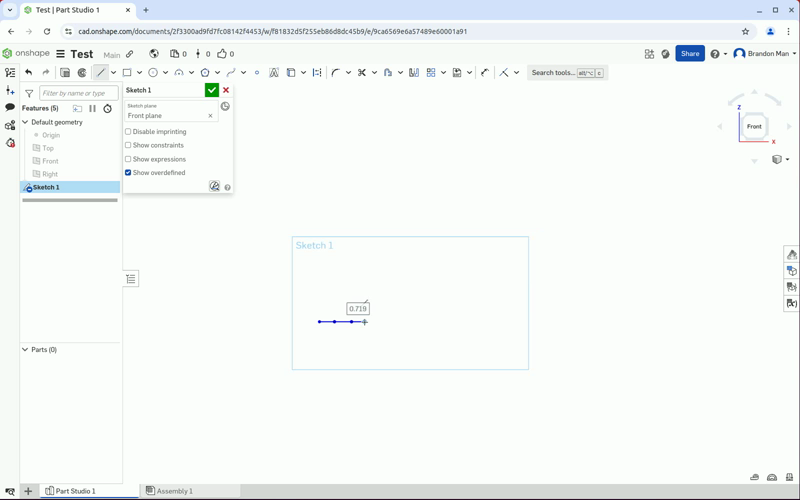
scroll(-6)
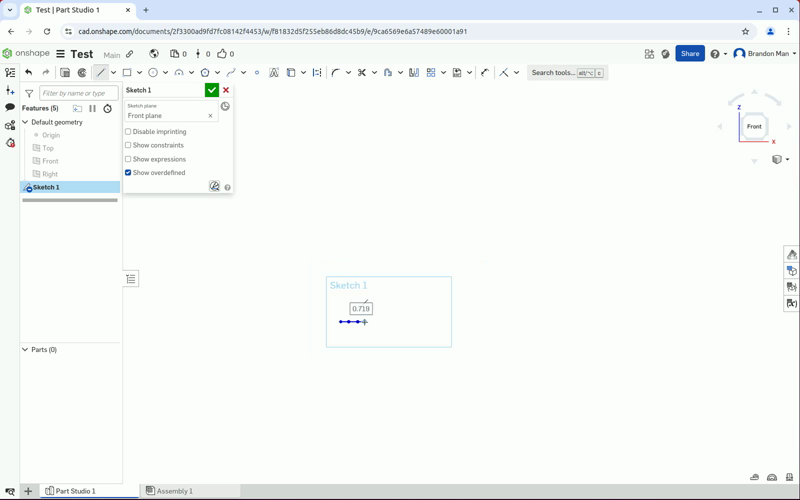
scroll(-6)
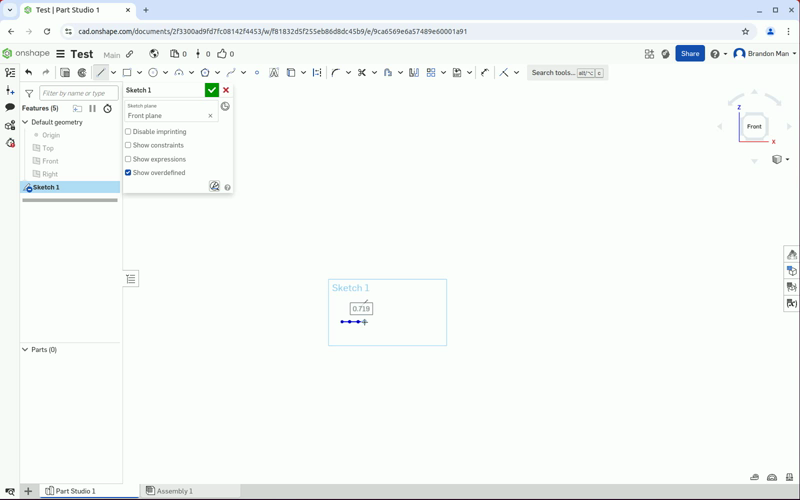
scroll(-6)
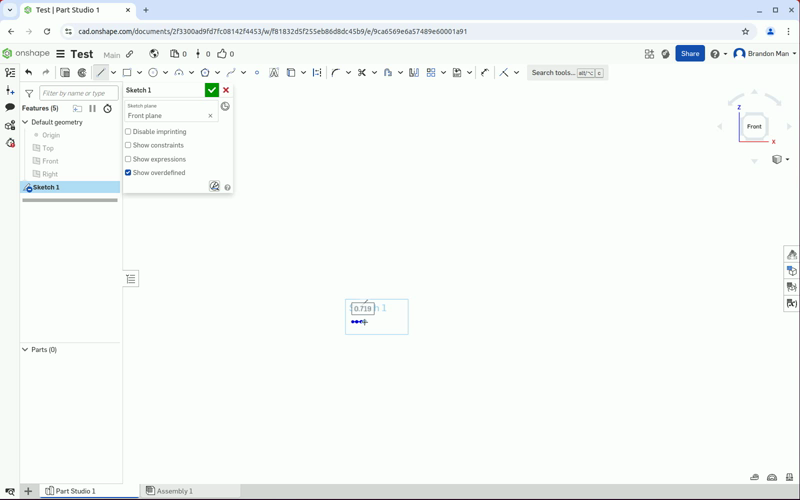
key_up(shift)
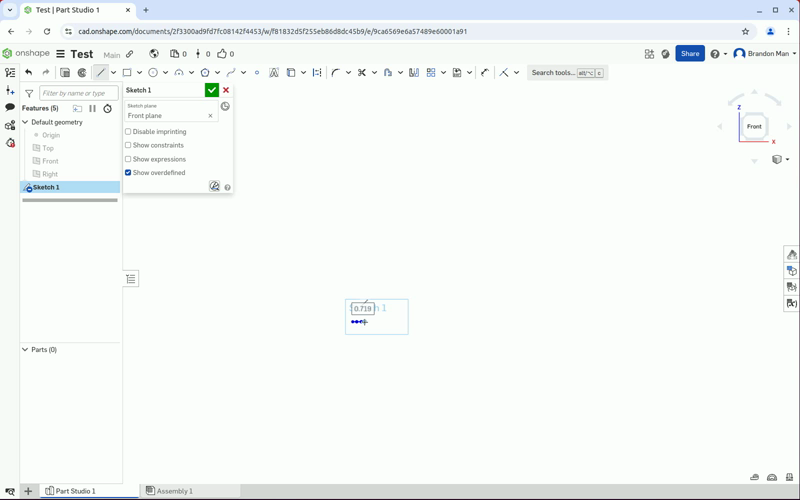
key_down(shift)
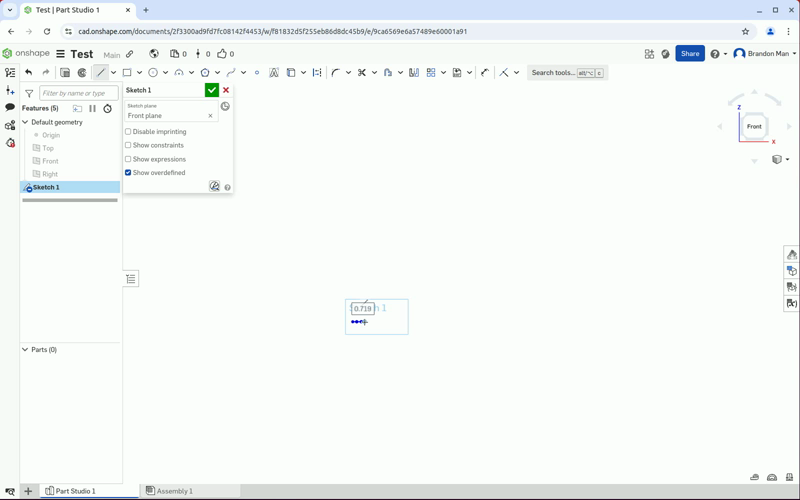
mouse_move(364, 253)
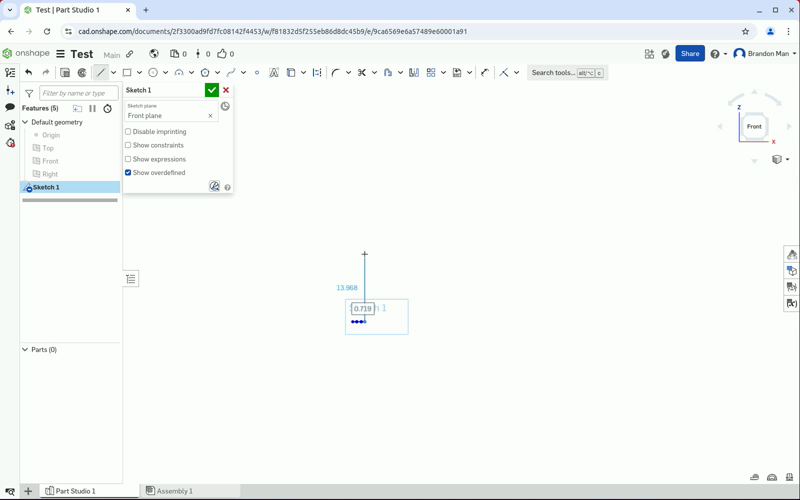
click(364, 253)
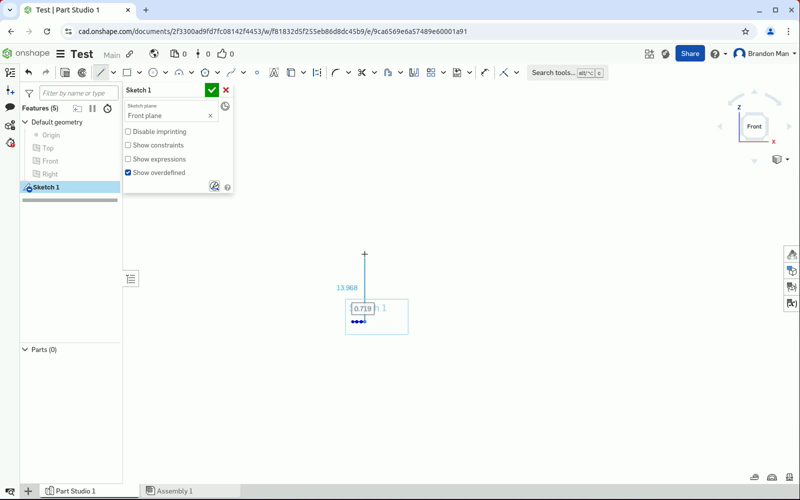
key_up(shift)
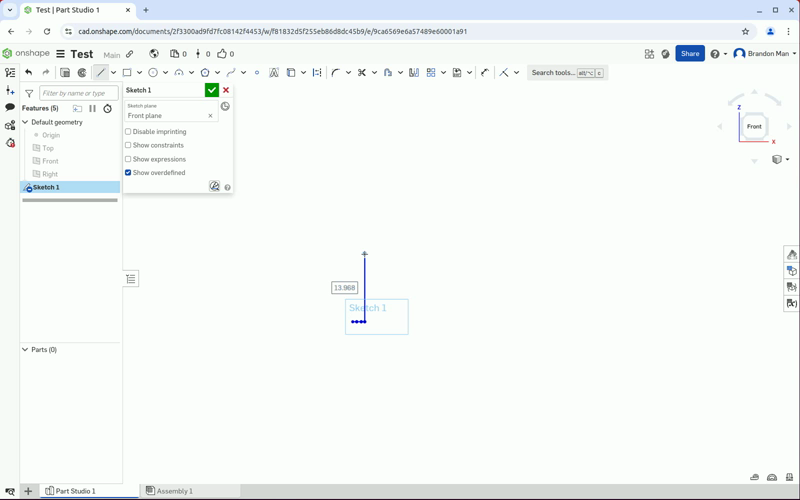
key(esc)
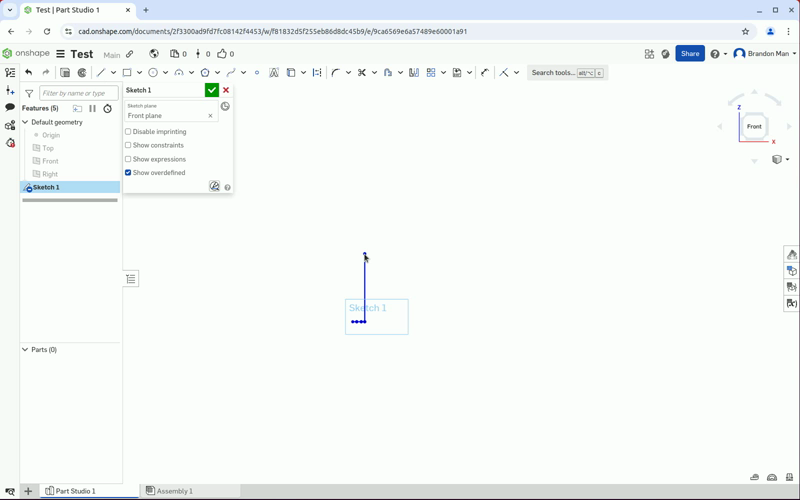
key(a)
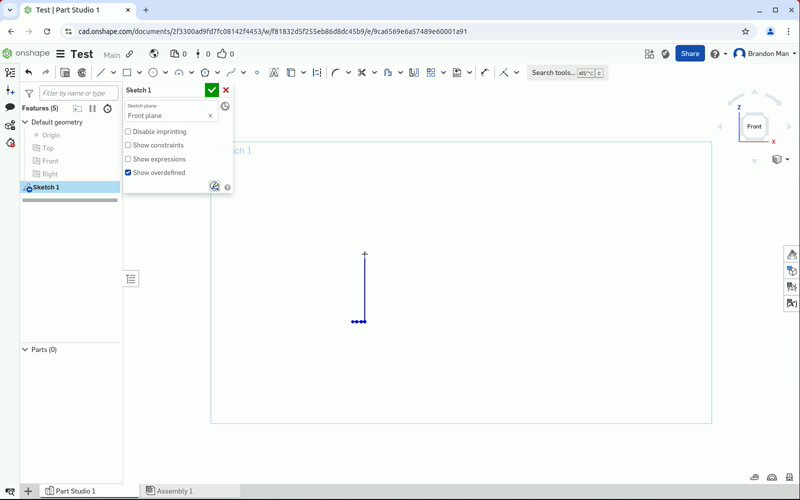
mouse_move(364, 253)
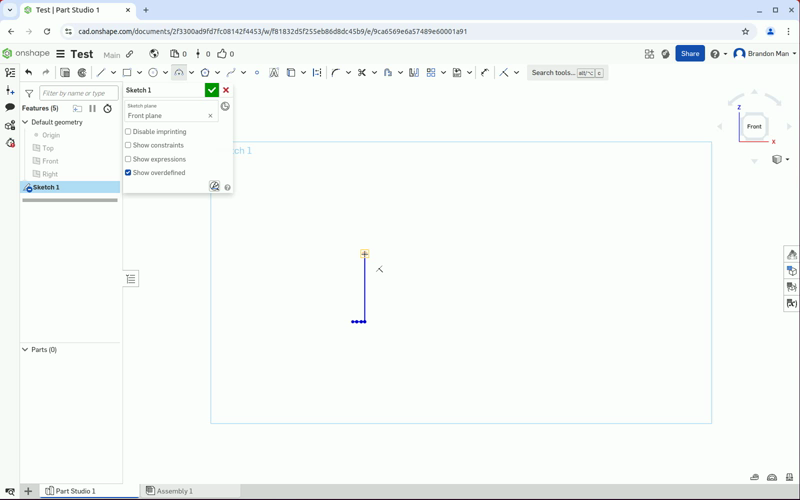
click(364, 253)
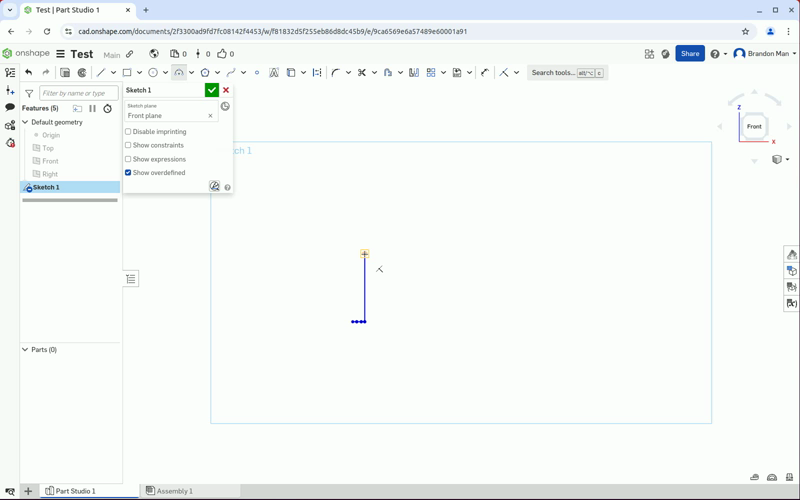
key_down(shift)
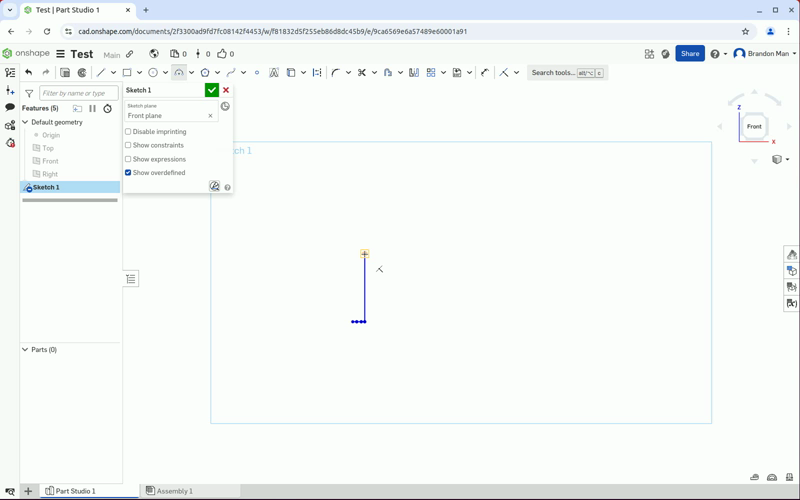
mouse_move(352, 253)
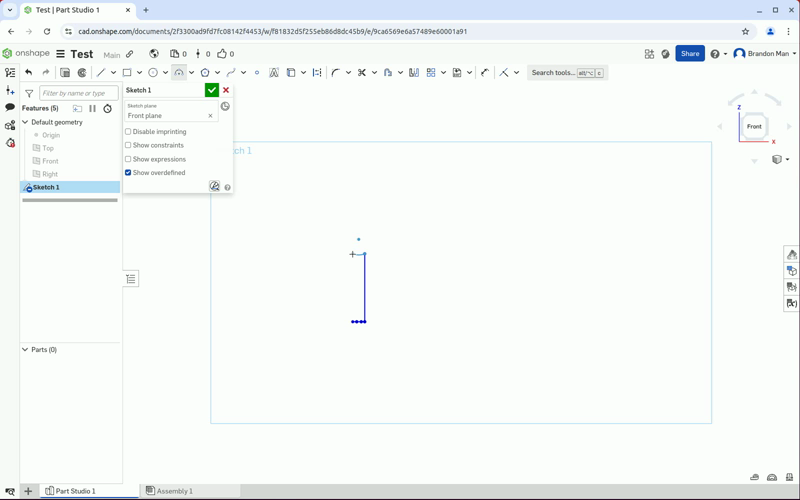
click(352, 253)
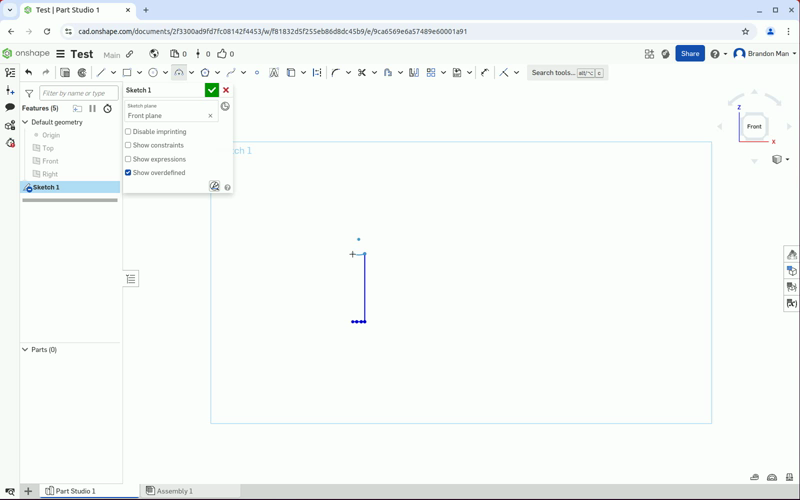
mouse_move(358, 235)
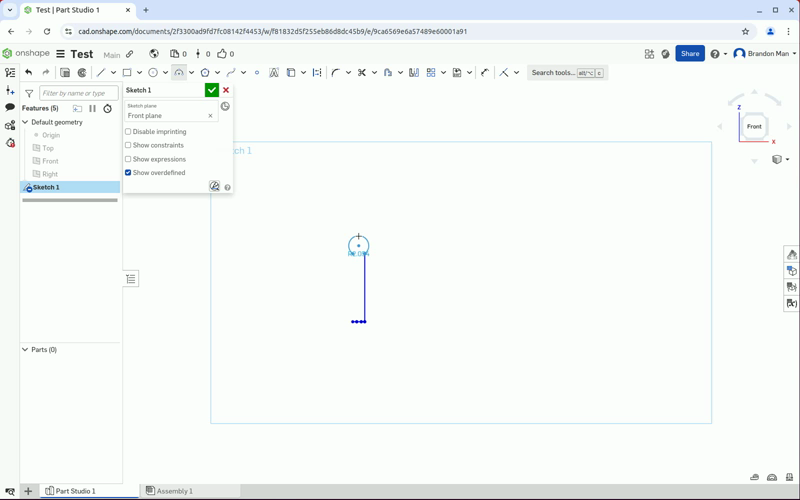
click(358, 235)
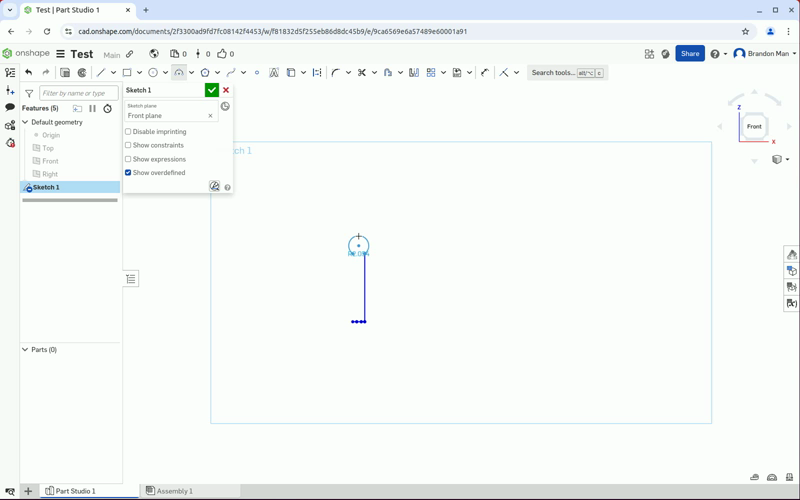
key_up(shift)
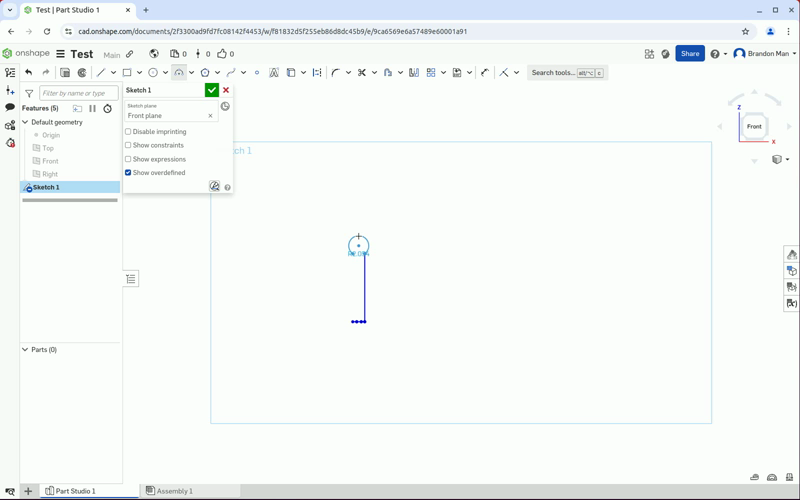
key(esc)
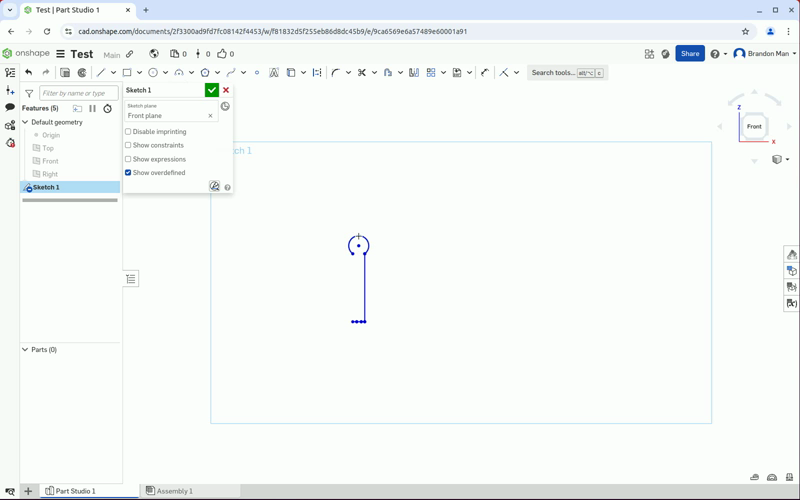
key(l)
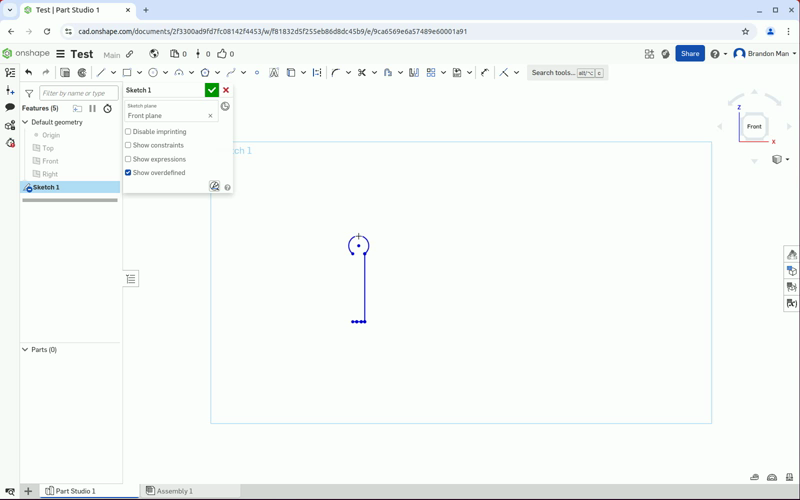
mouse_move(352, 253)
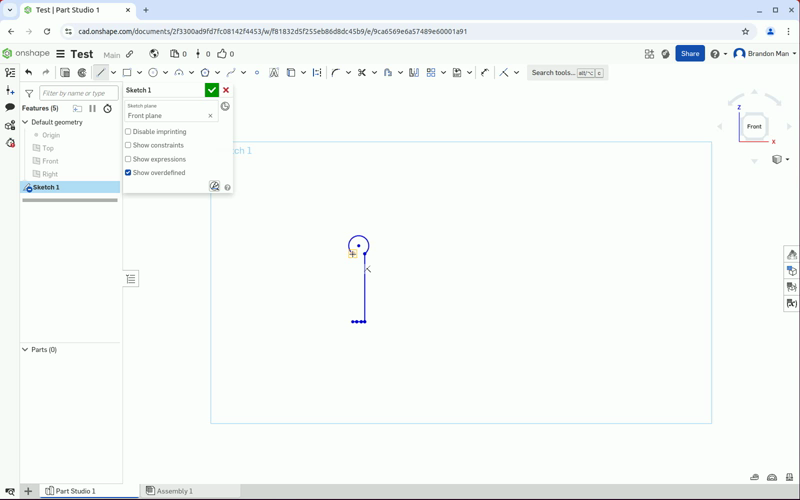
click(352, 253)
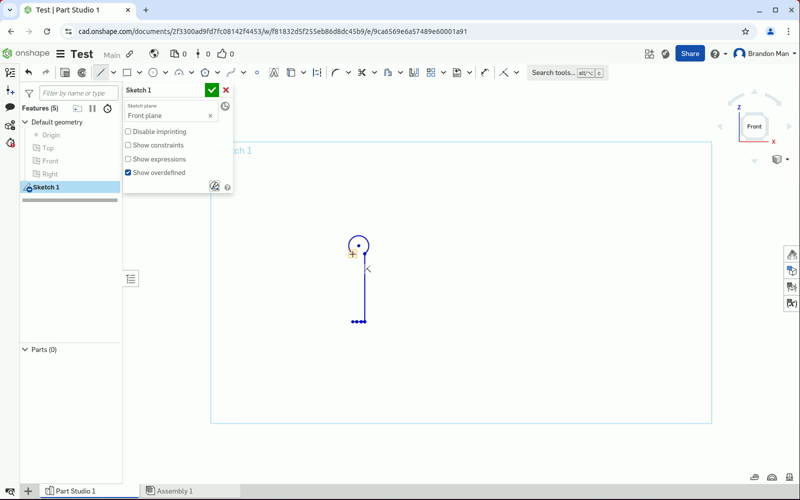
key_down(shift)
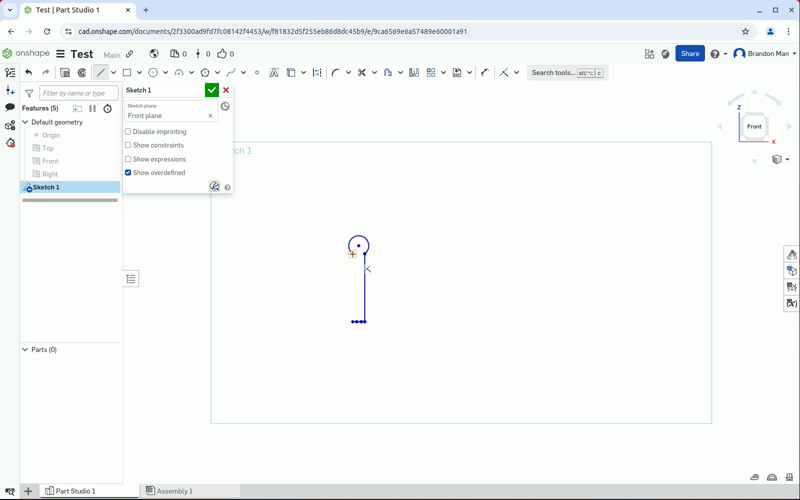
mouse_move(352, 321)
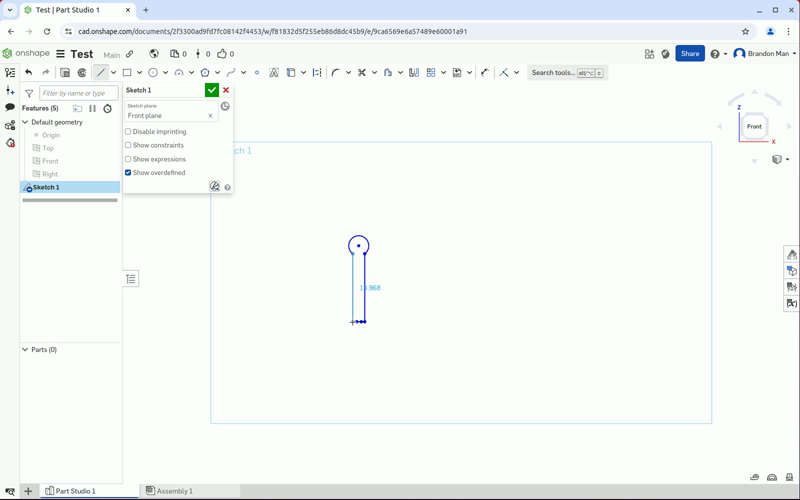
scroll(6)
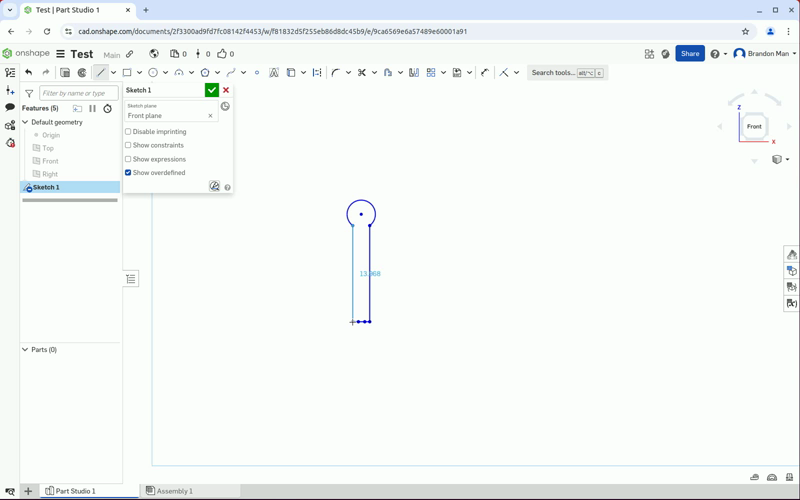
scroll(6)
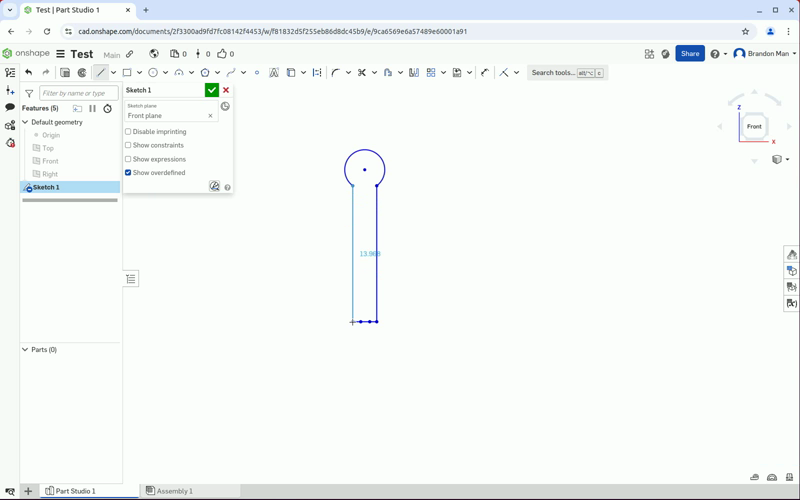
scroll(6)
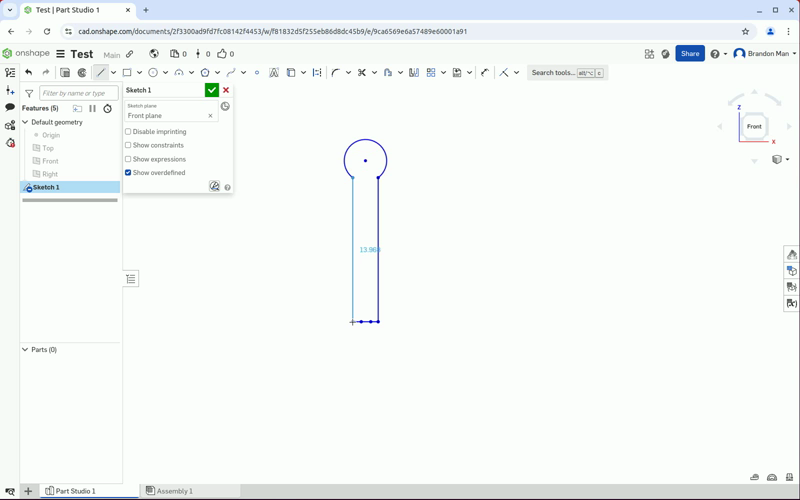
scroll(6)
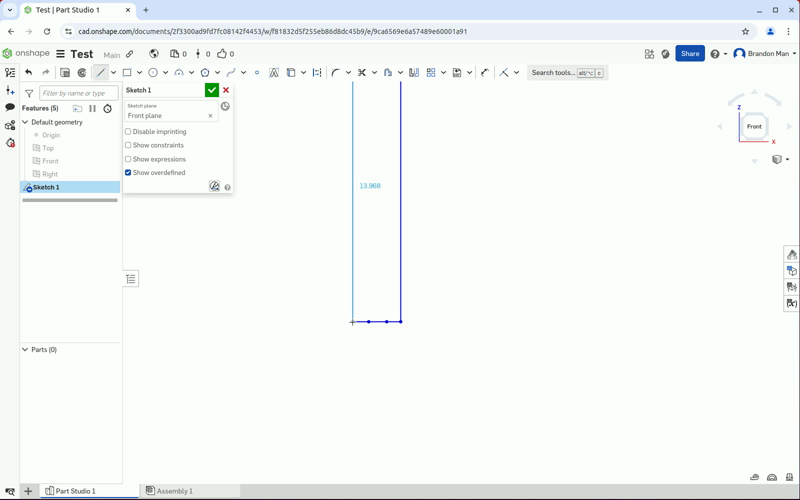
scroll(6)
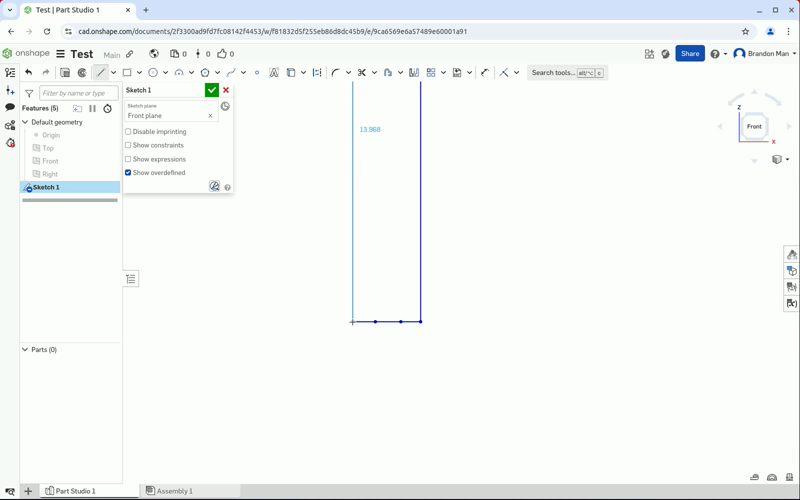
scroll(6)
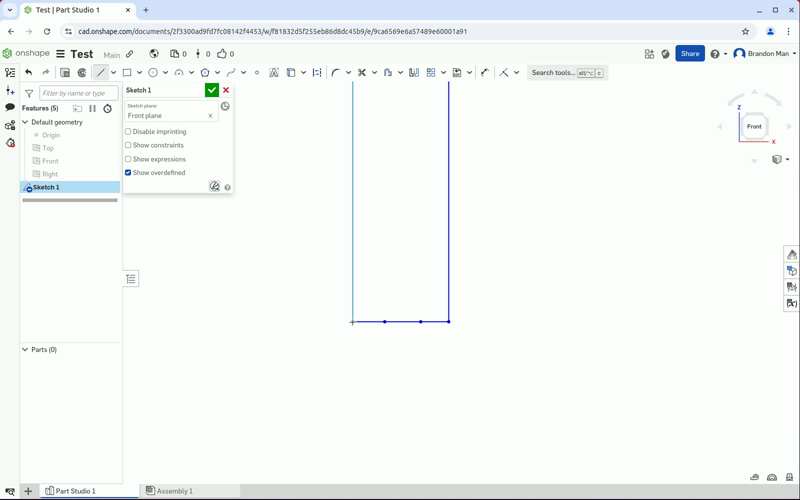
scroll(6)
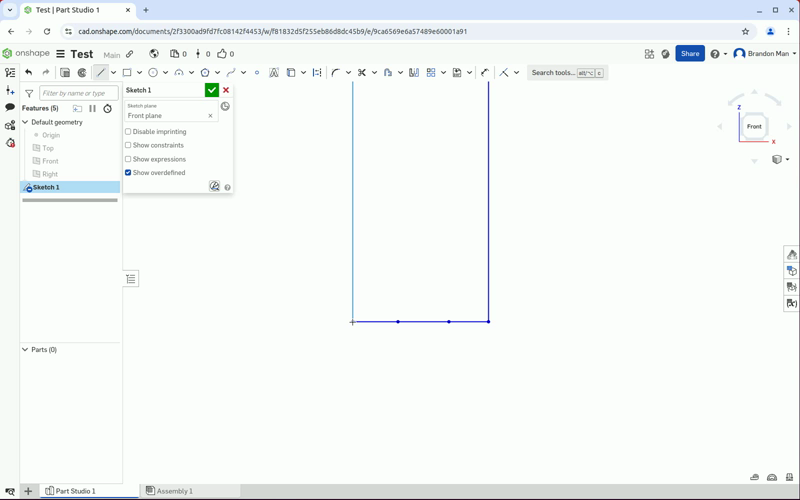
key_up(shift)
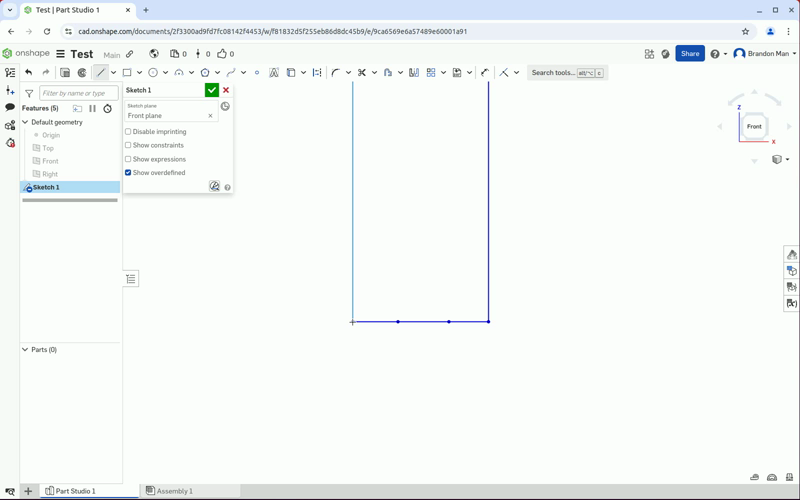
click(352, 321)
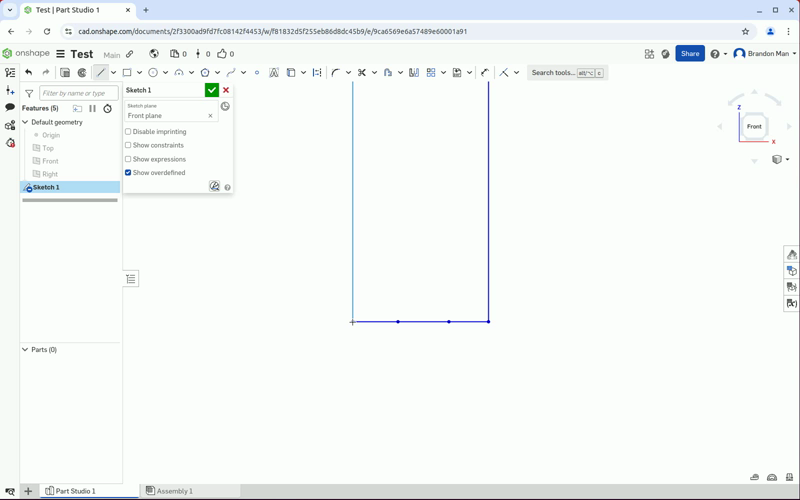
scroll(-6)
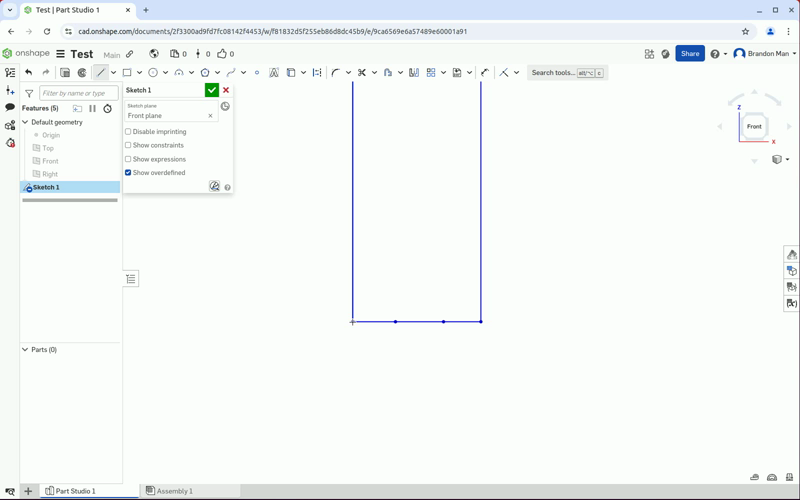
scroll(-6)
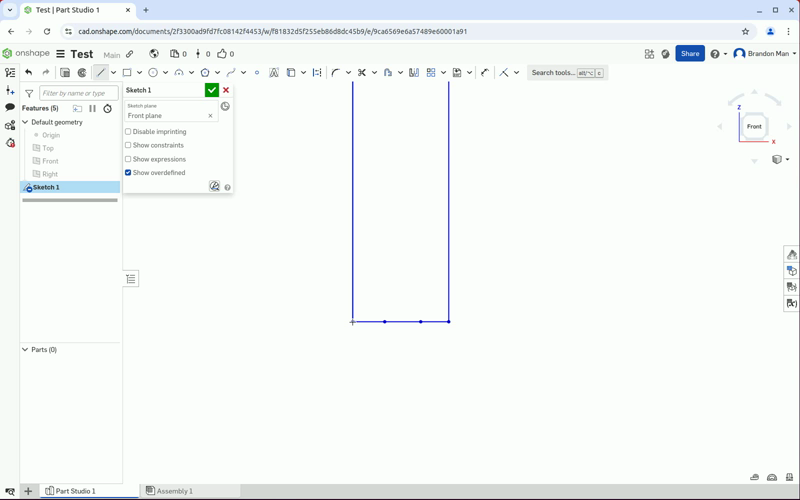
scroll(-6)
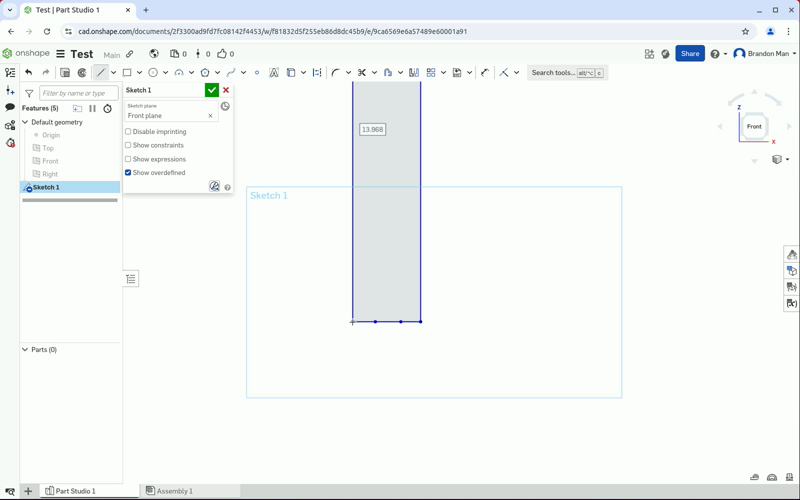
scroll(-6)
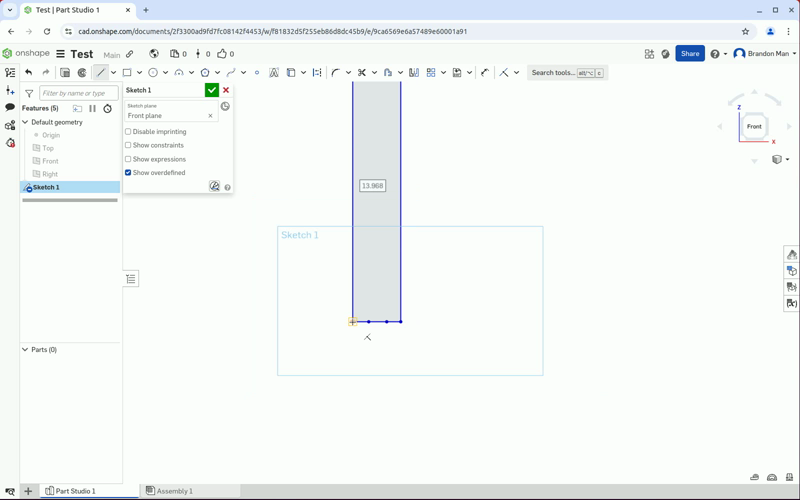
scroll(-6)
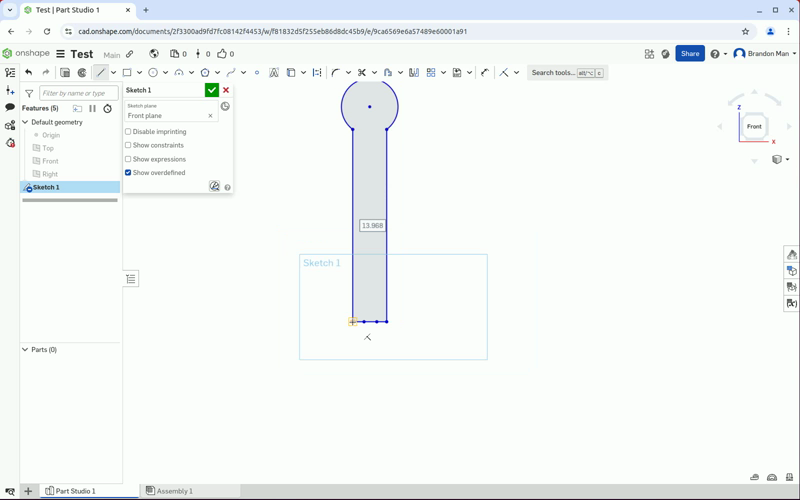
scroll(-6)
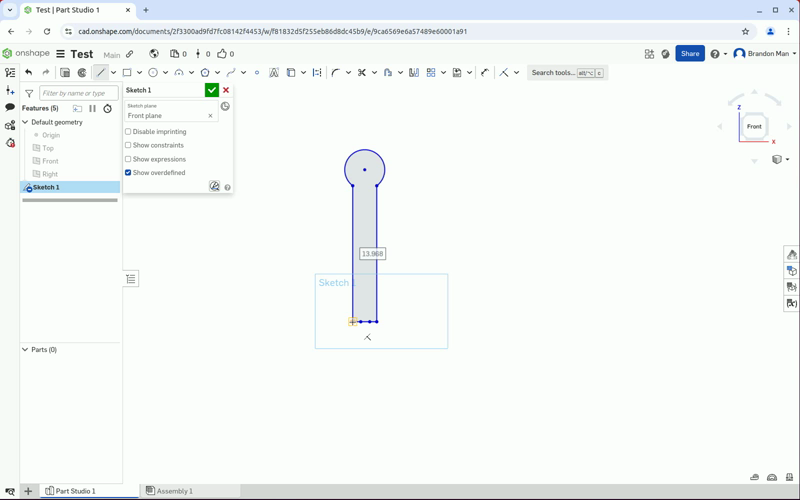
scroll(-6)
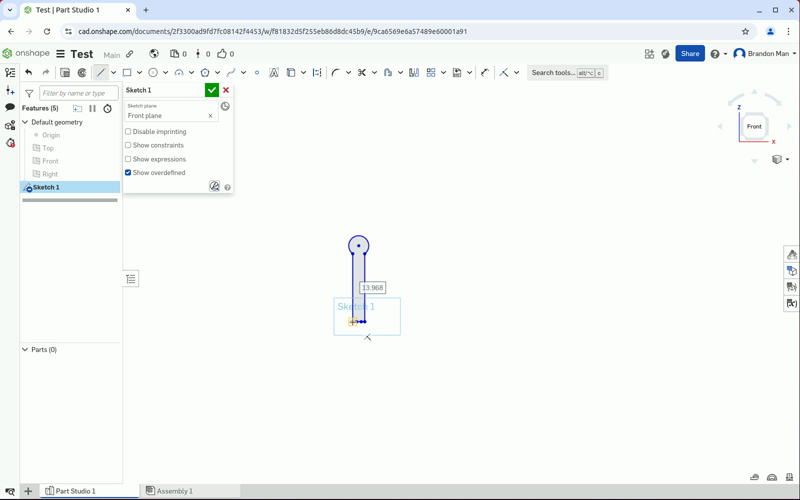
key(esc)
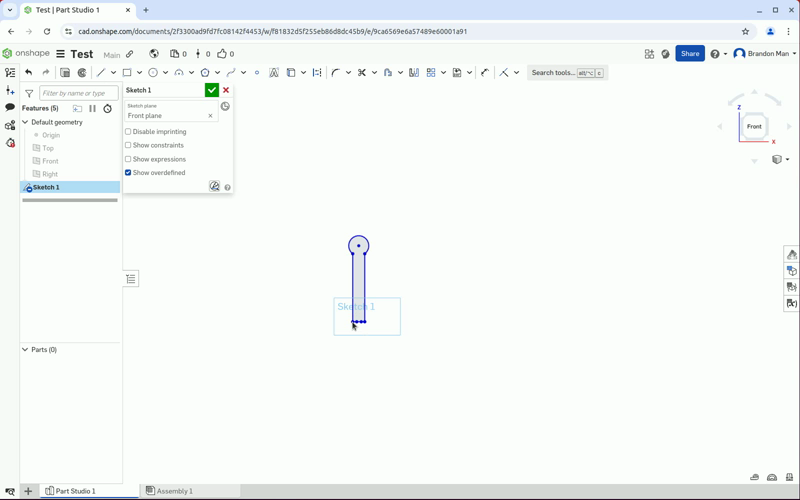
key(c)
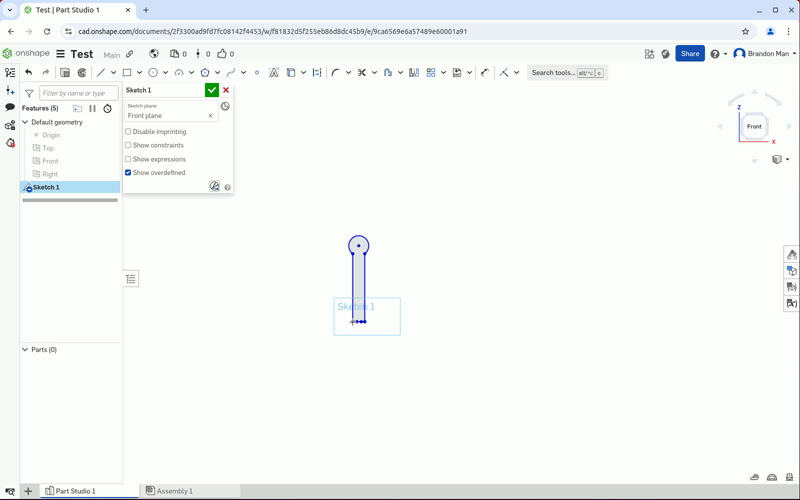
key_down(shift)
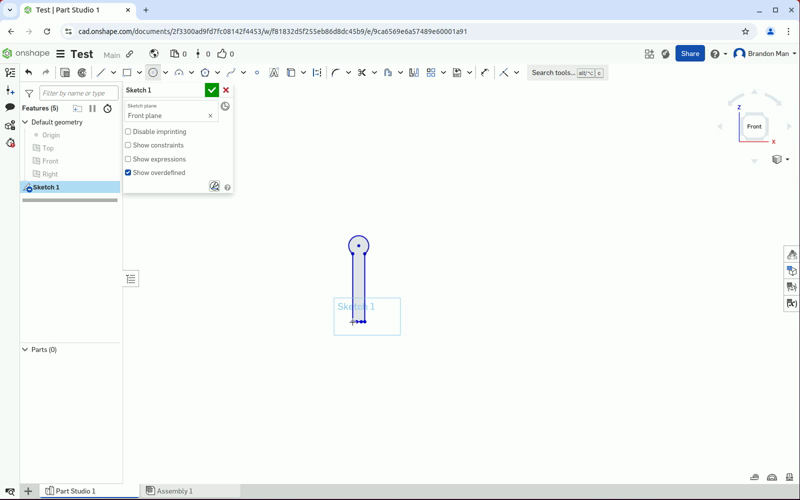
mouse_move(359, 245)
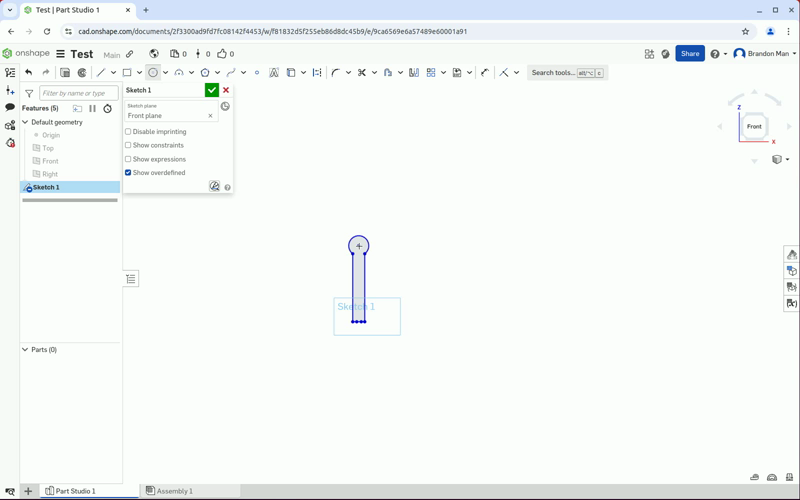
scroll(6)
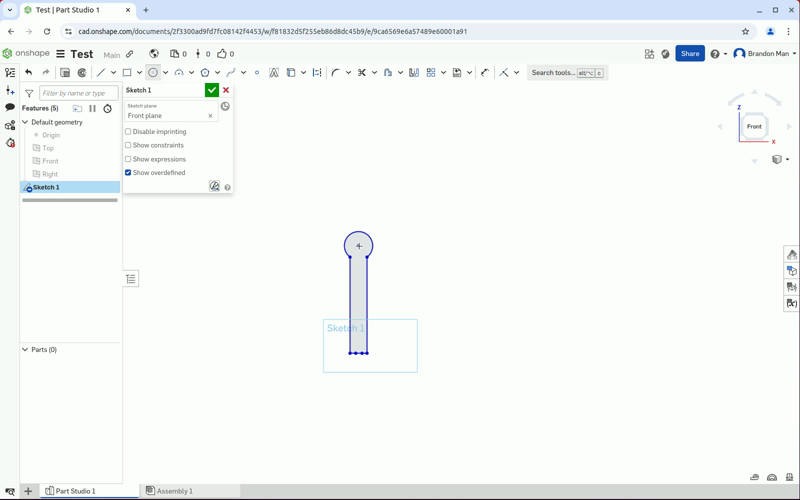
scroll(6)
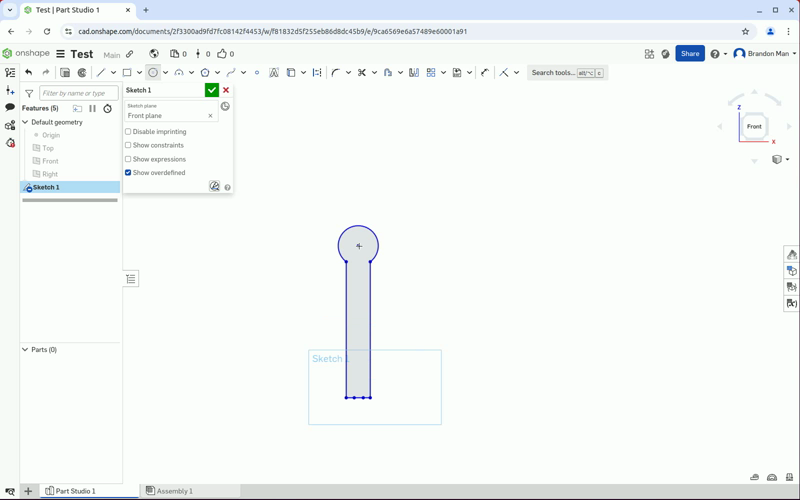
scroll(6)
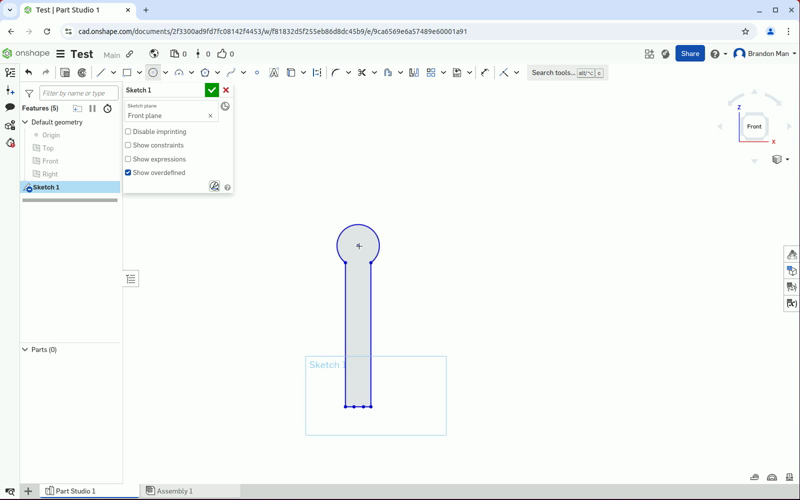
scroll(6)
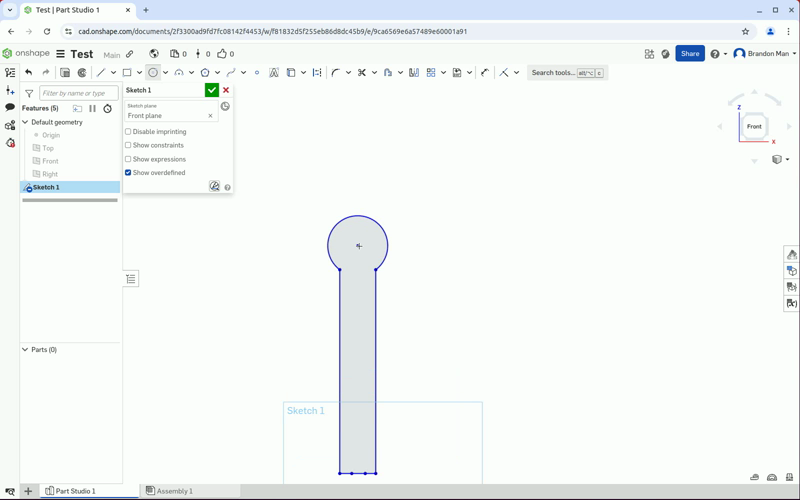
scroll(6)
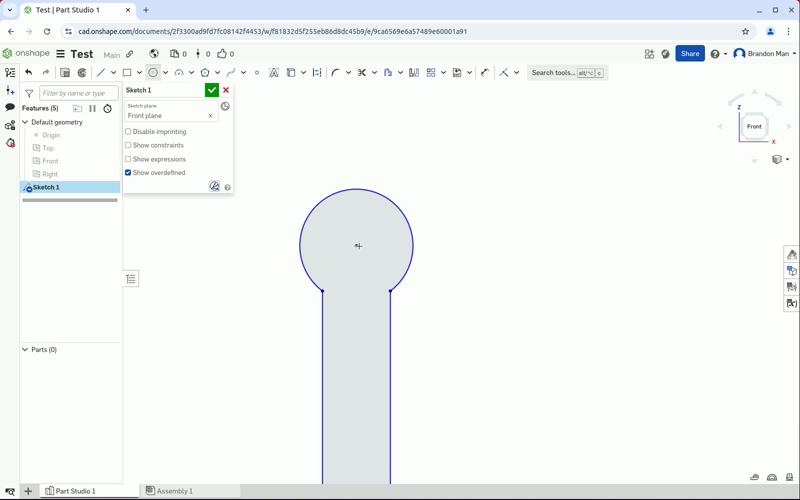
scroll(6)
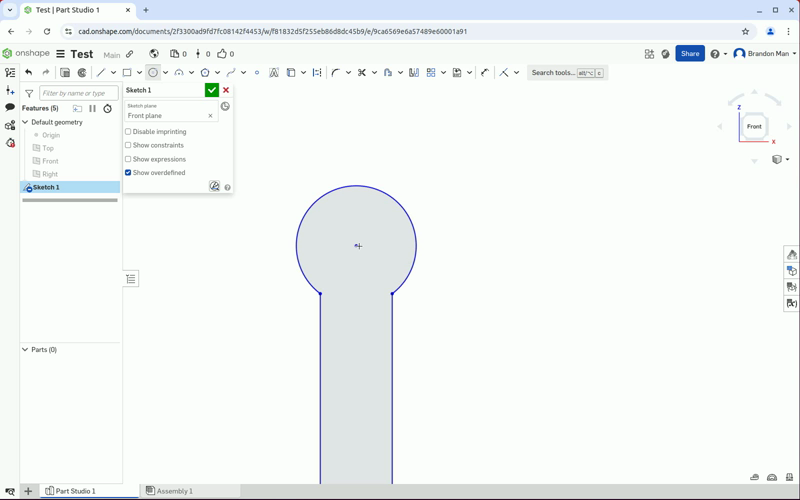
scroll(6)
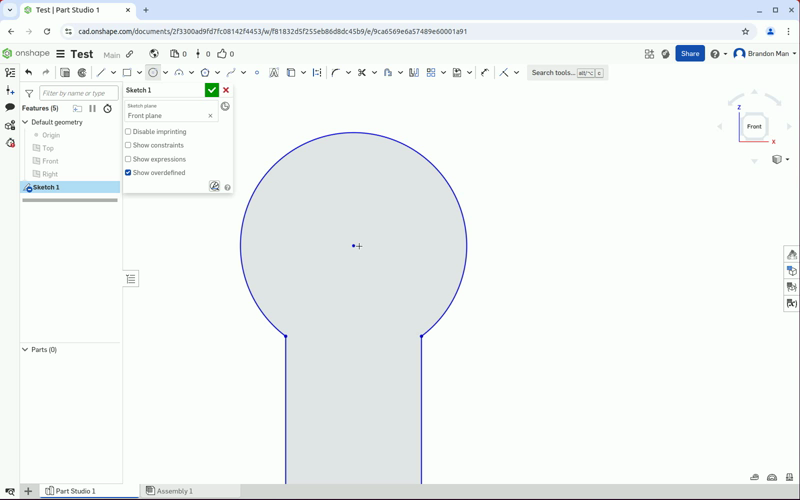
click(359, 245)
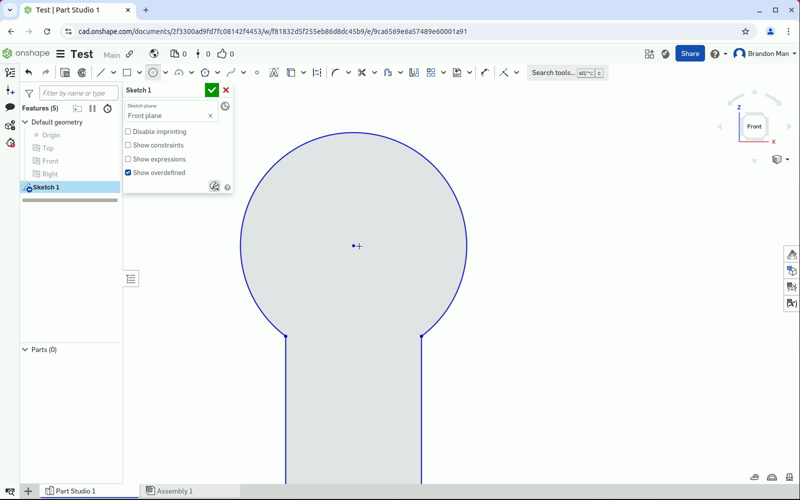
scroll(-6)
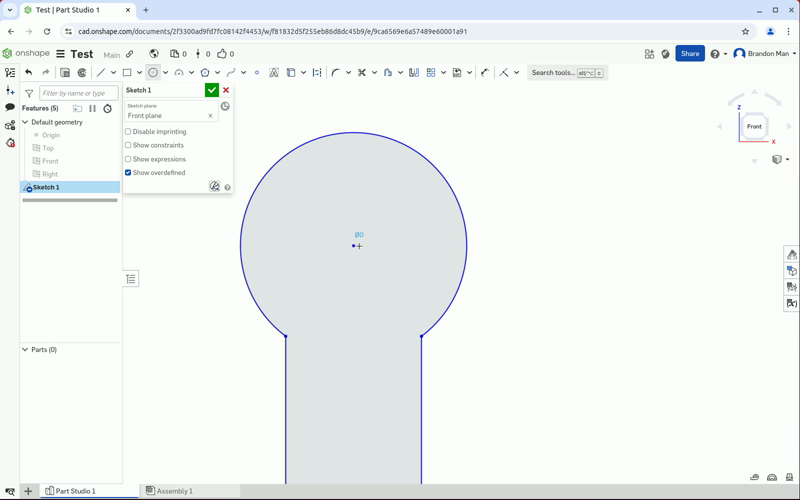
scroll(-6)
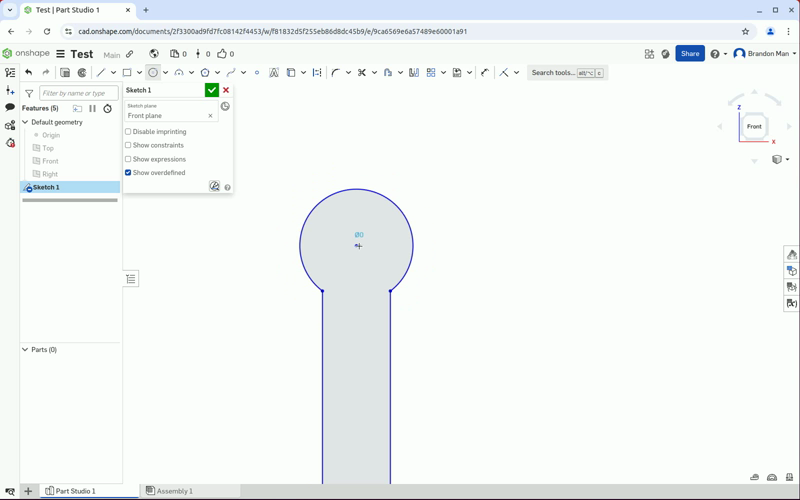
scroll(-6)
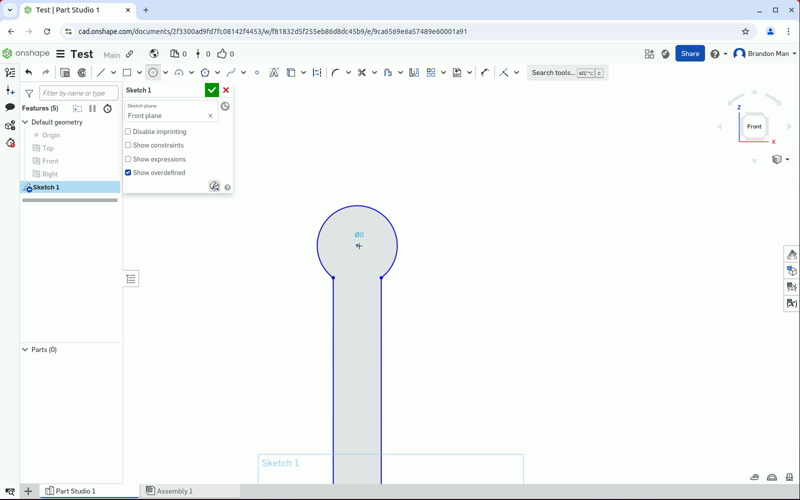
scroll(-6)
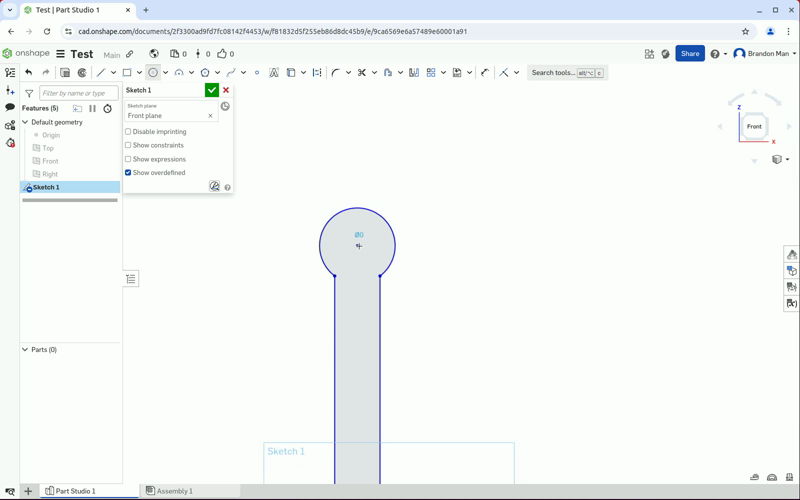
scroll(-6)
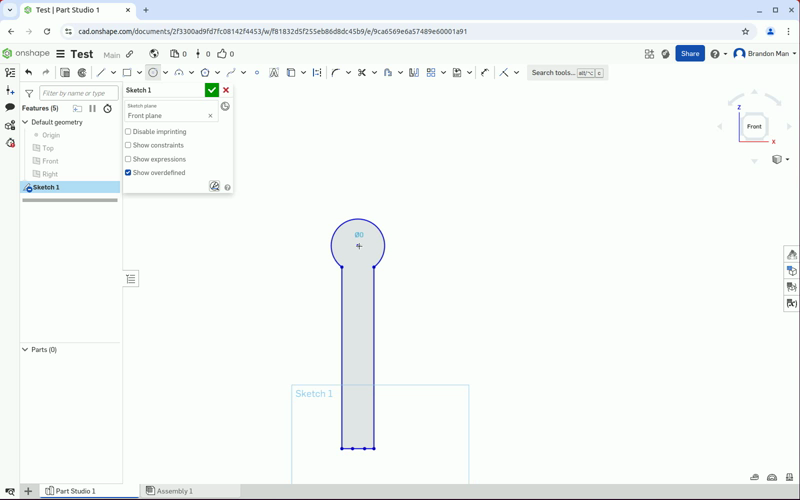
scroll(-6)
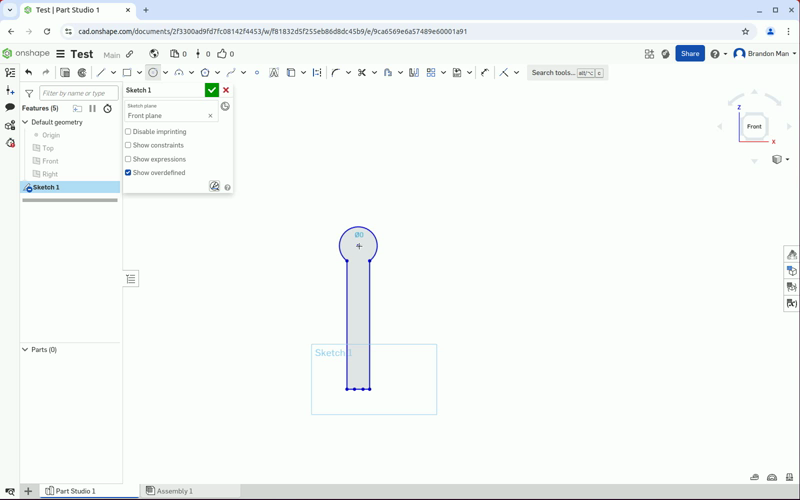
scroll(-6)
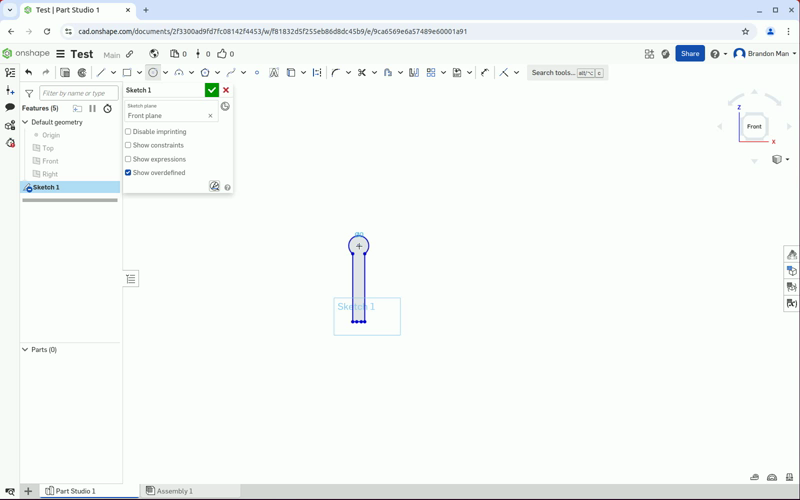
key_up(shift)
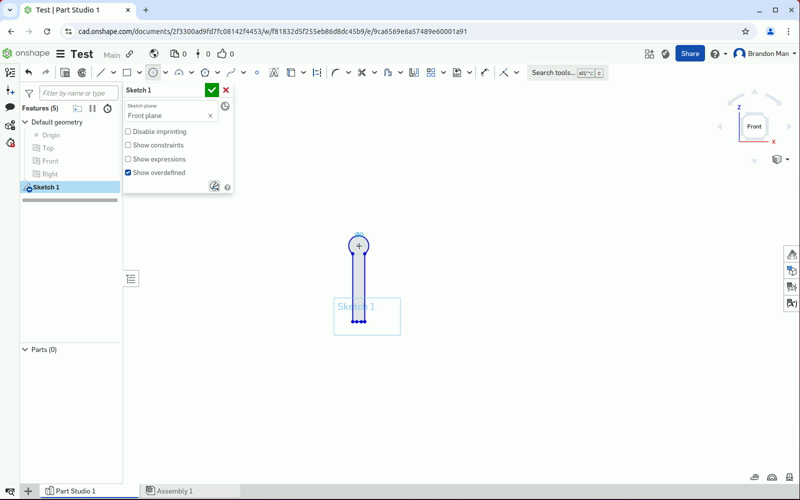
mouse_move(361, 245)
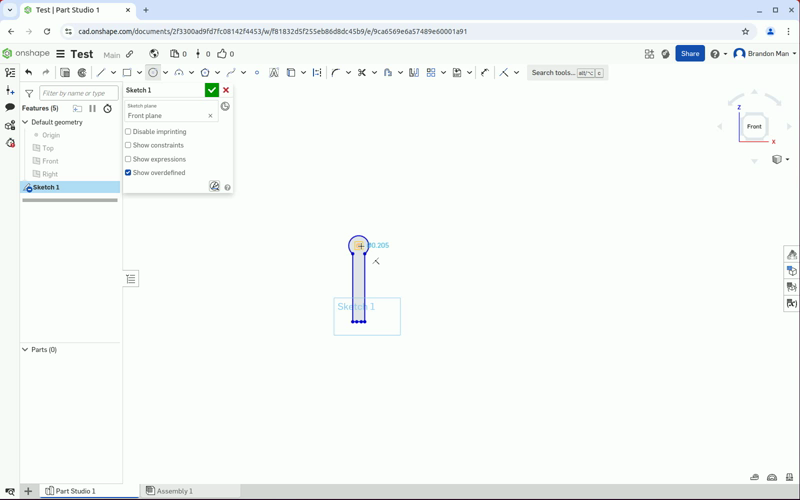
scroll(6)
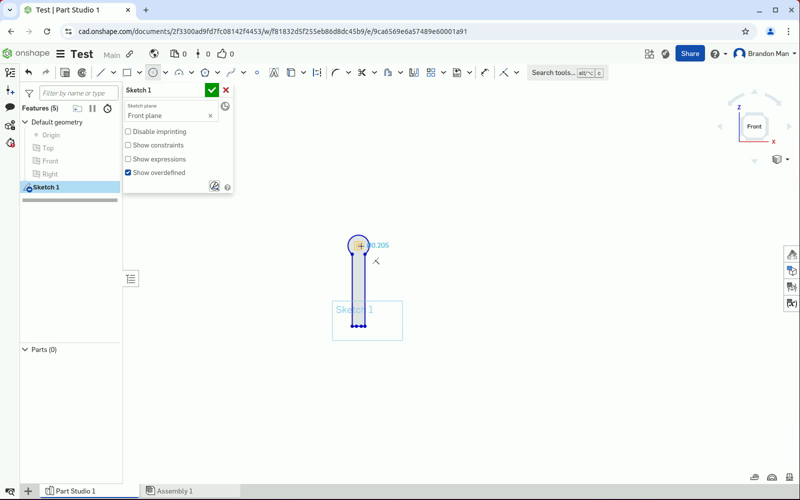
scroll(6)
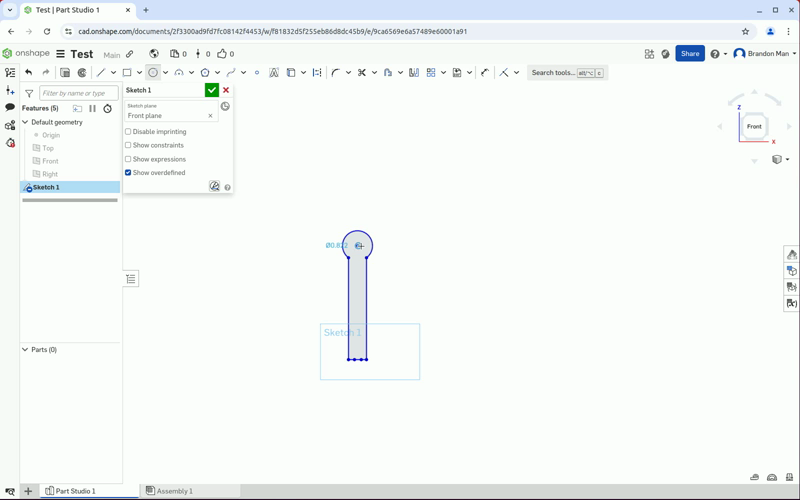
scroll(6)
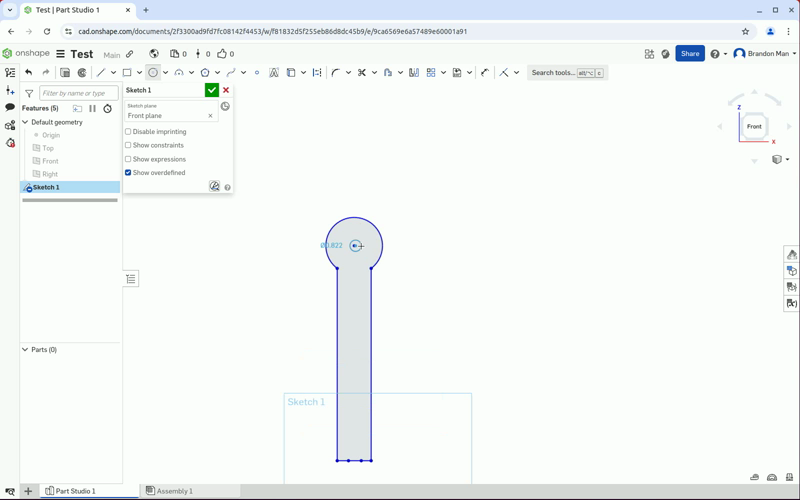
scroll(6)
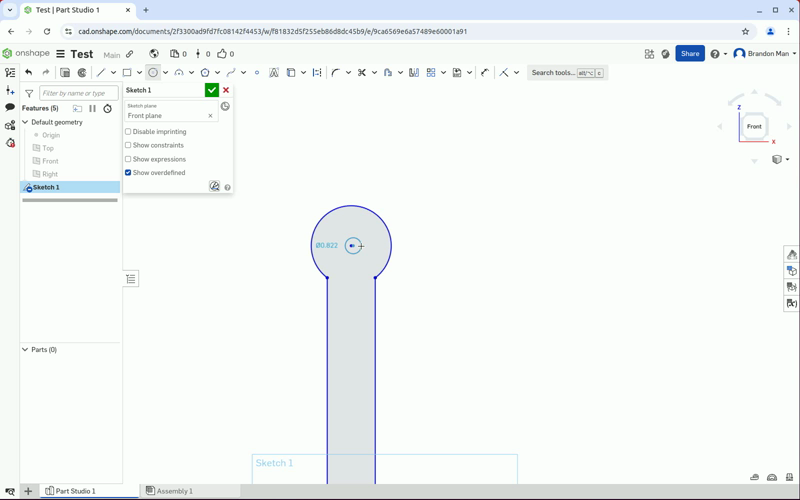
scroll(6)
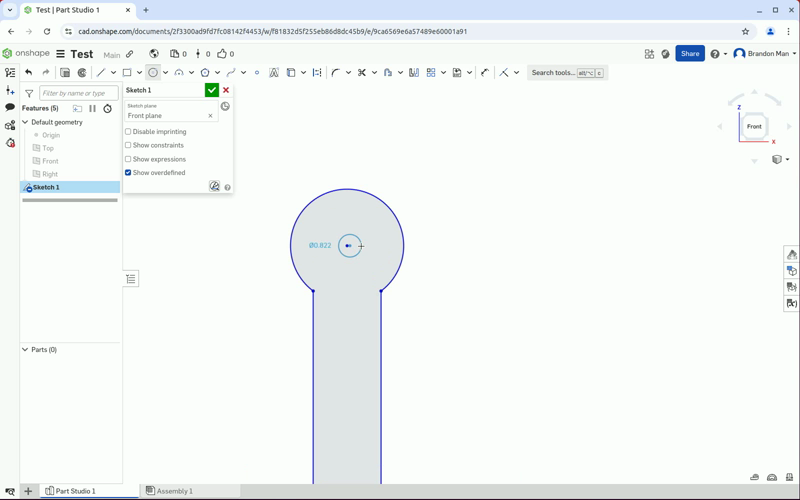
scroll(6)
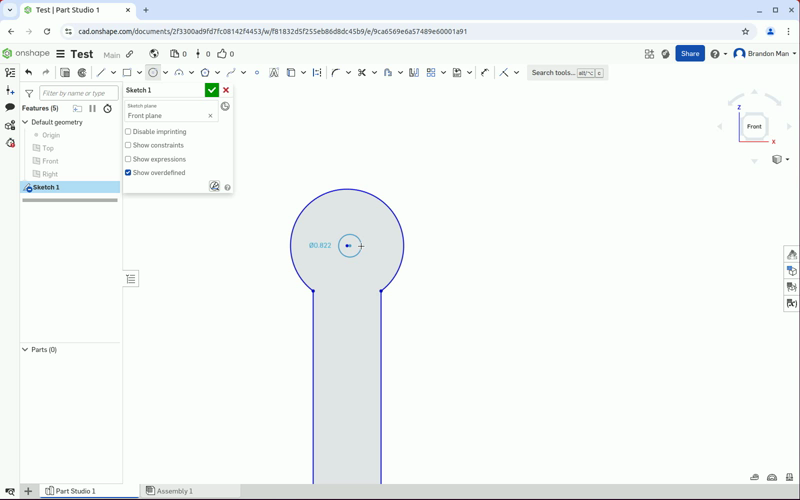
scroll(6)
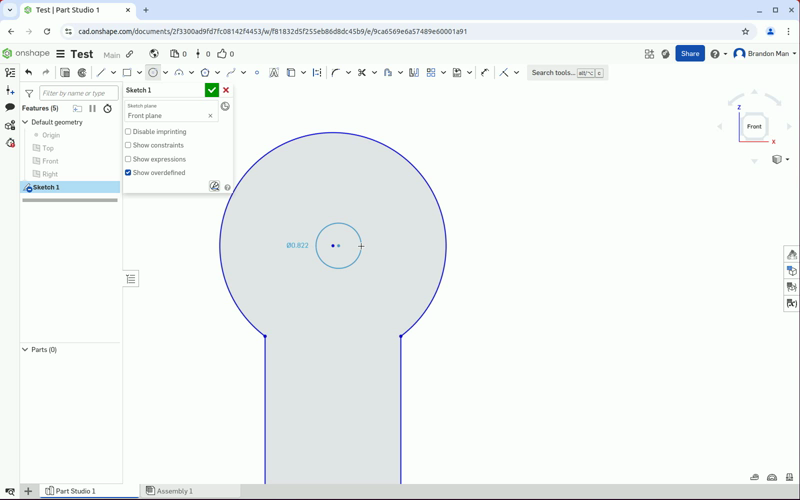
click(361, 245)
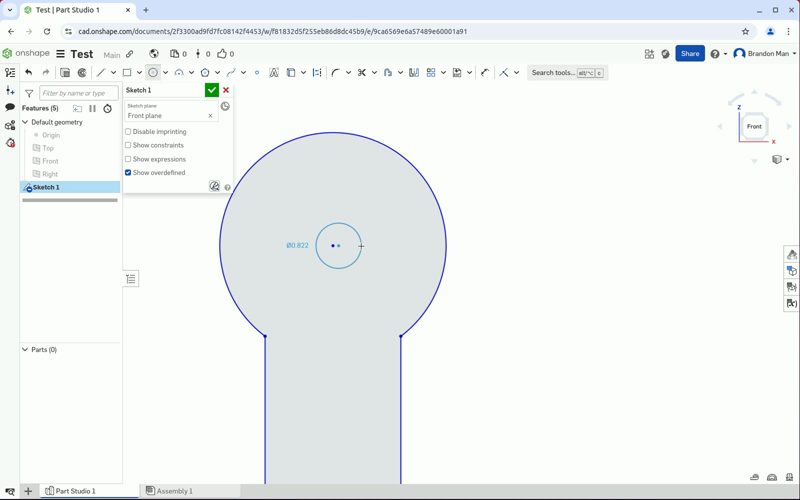
scroll(-6)
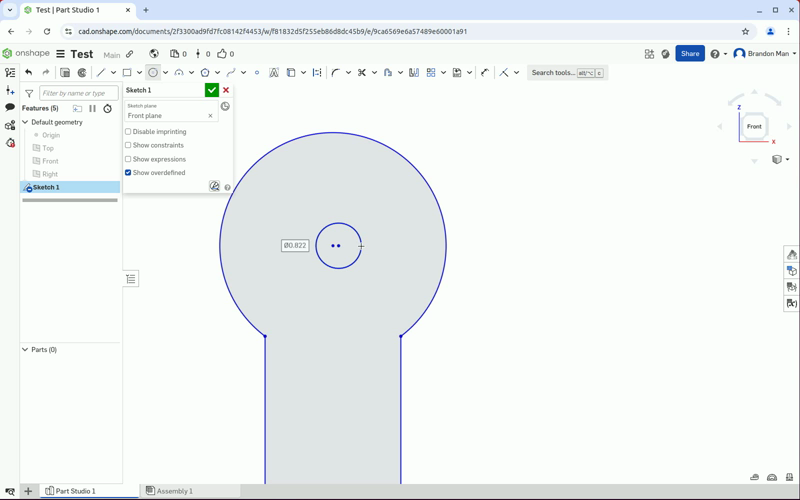
scroll(-6)
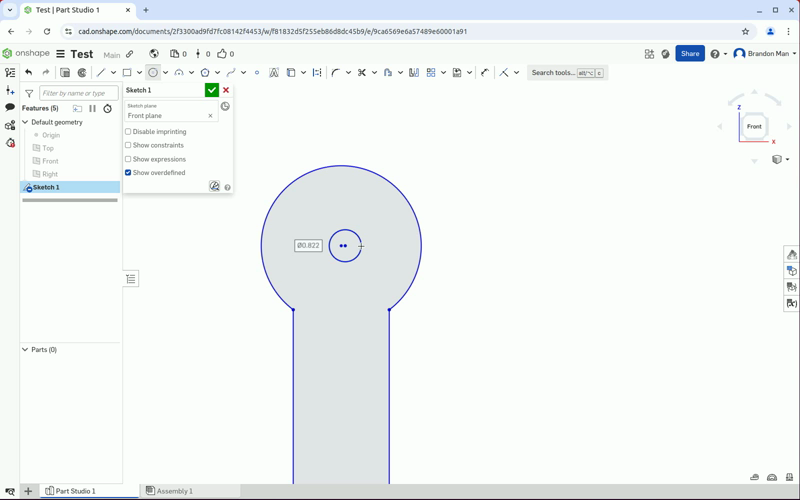
scroll(-6)
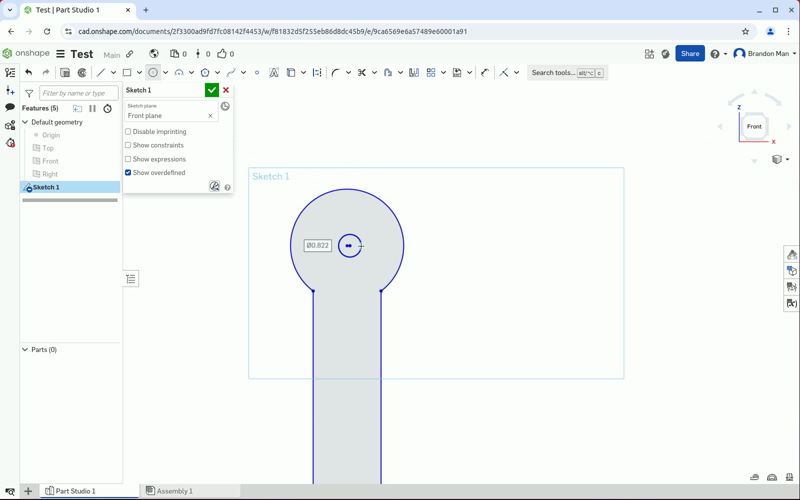
scroll(-6)
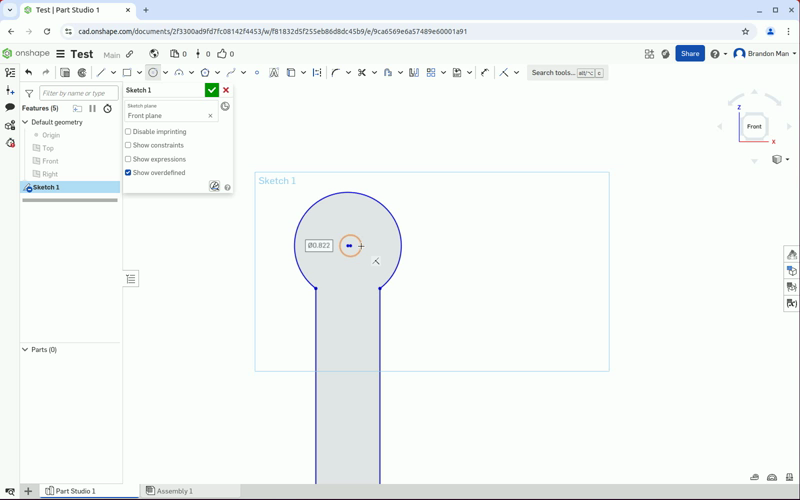
scroll(-6)
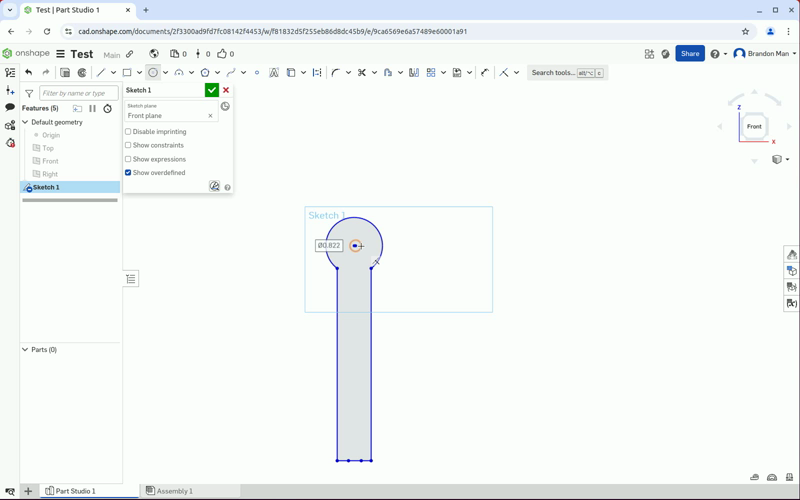
scroll(-6)
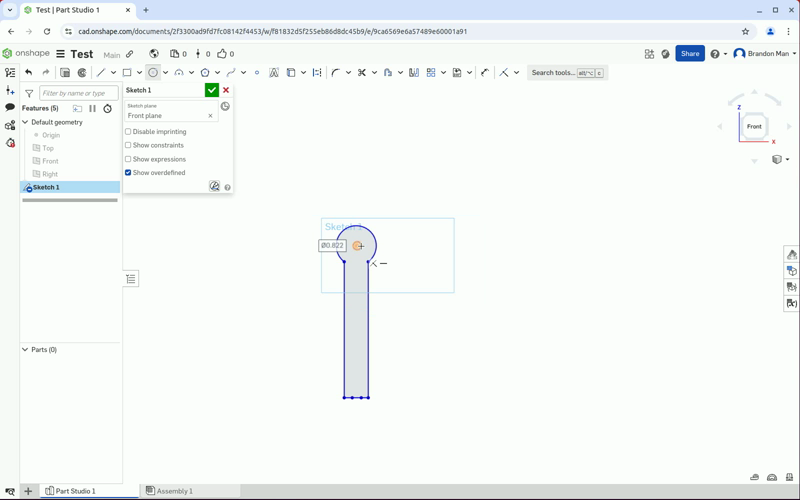
scroll(-6)
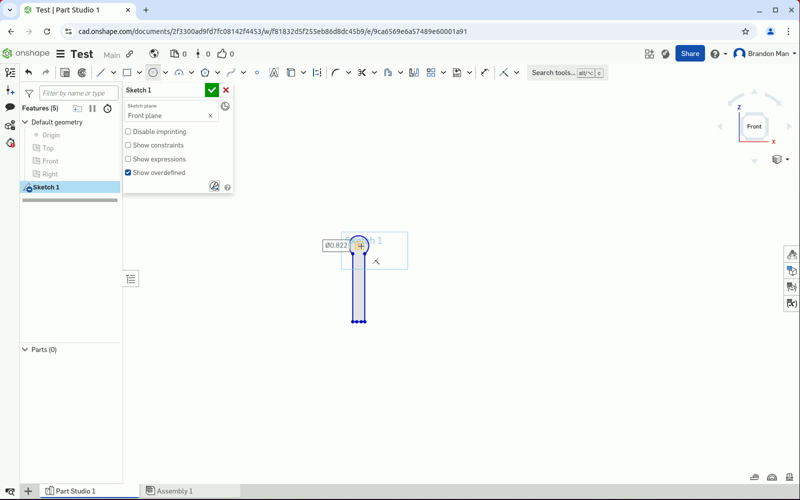
key(esc)
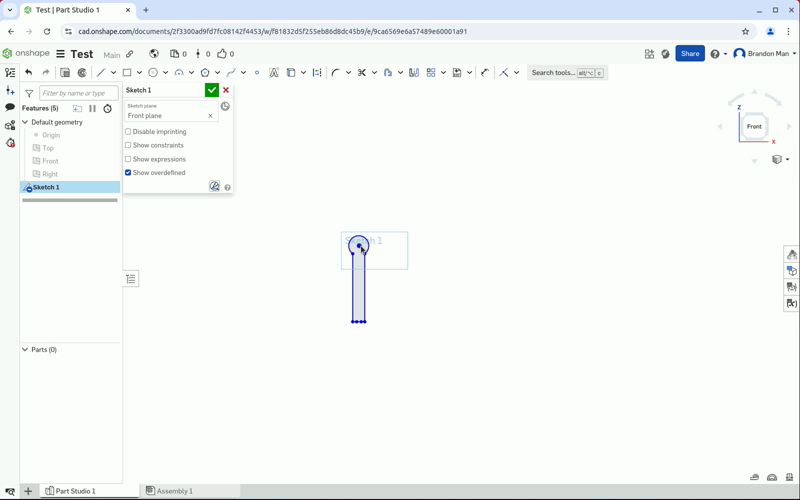
mouse_move(354, 306)
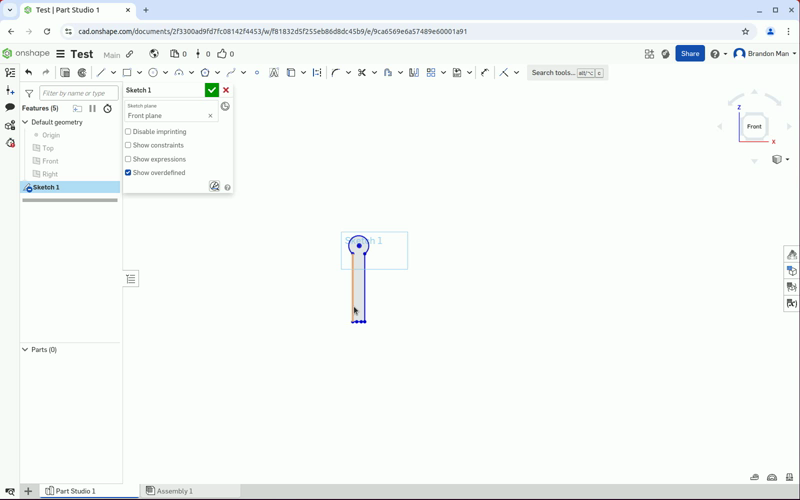
scroll(6)
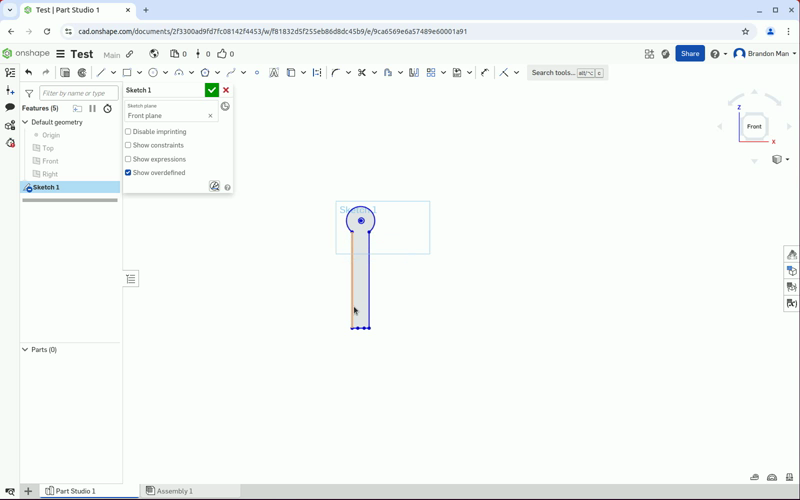
scroll(6)
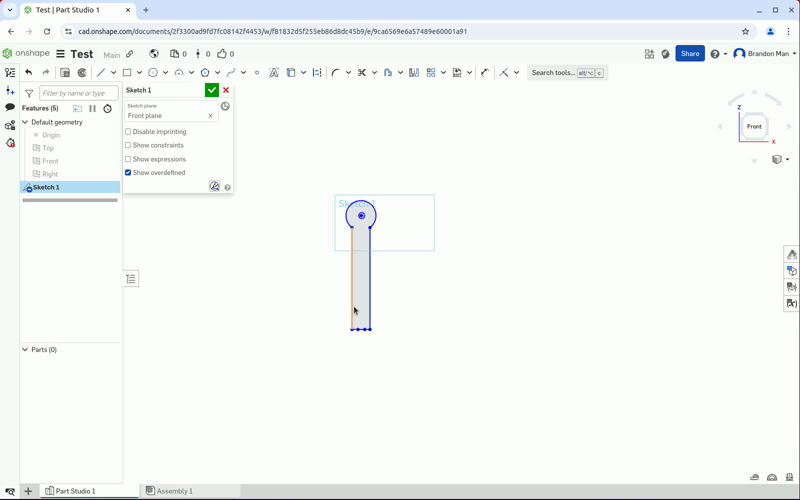
scroll(6)
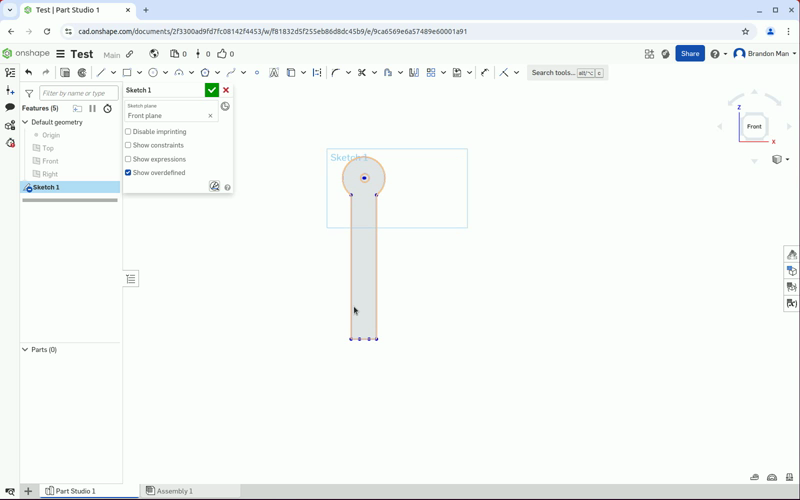
scroll(6)
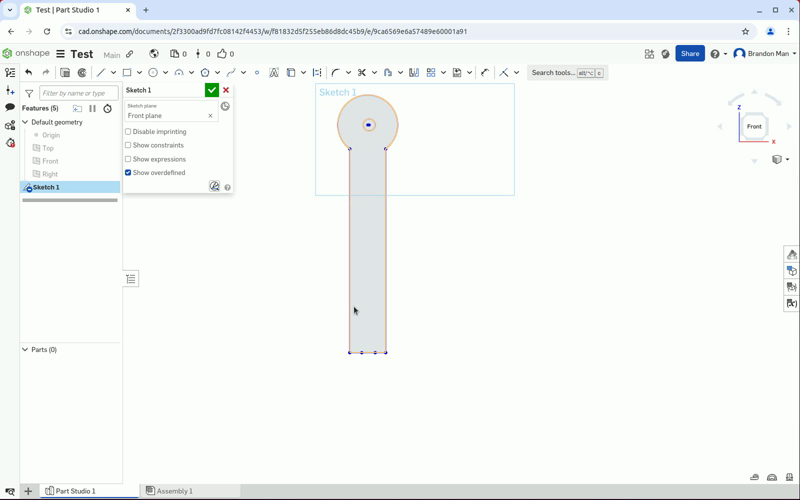
scroll(6)
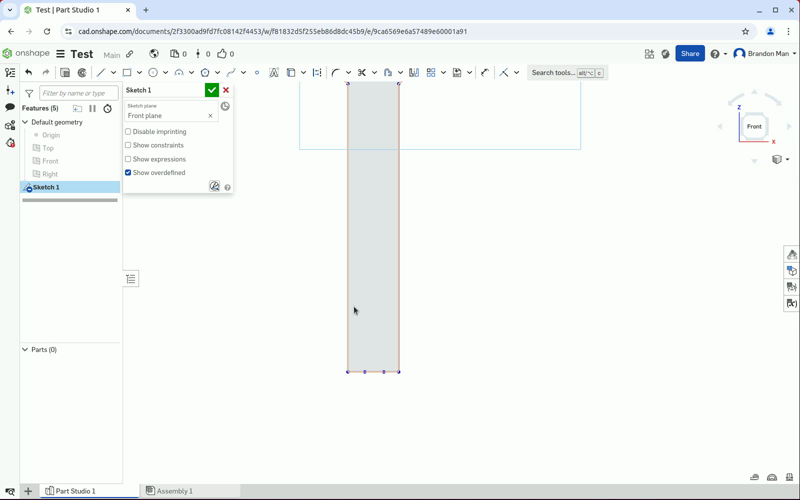
scroll(6)
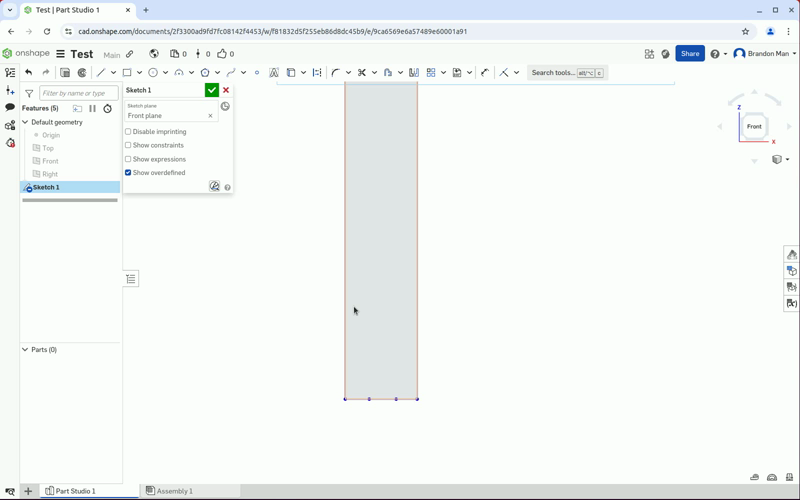
scroll(6)
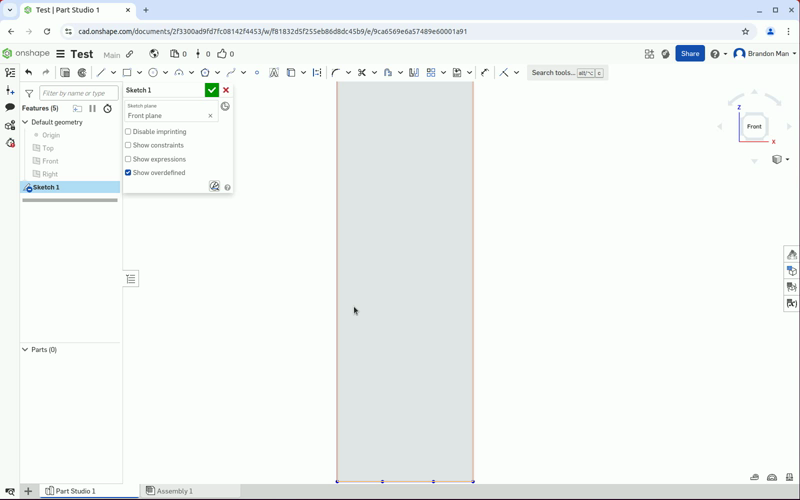
click(354, 306)
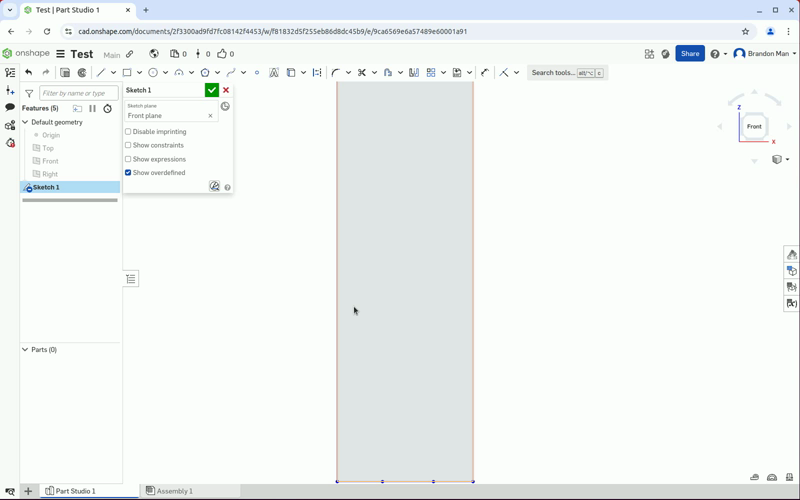
scroll(-6)
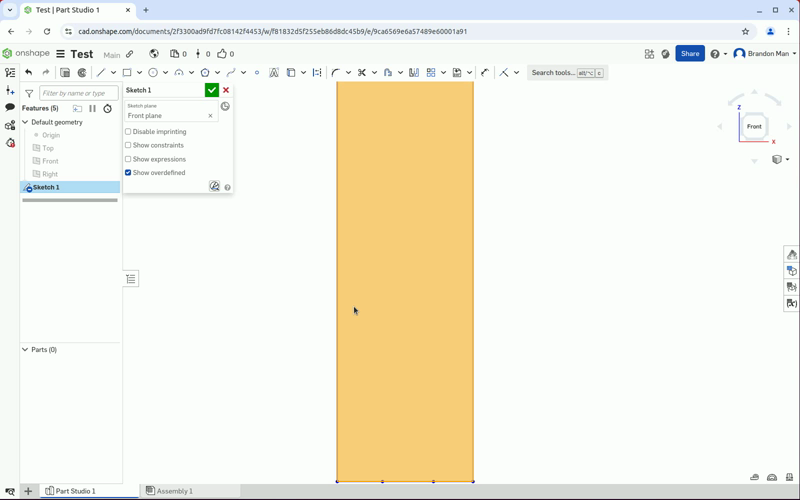
scroll(-6)
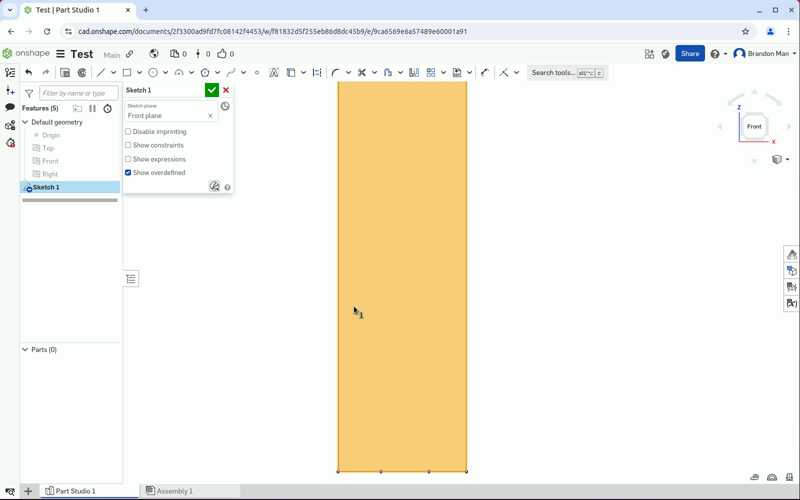
scroll(-6)
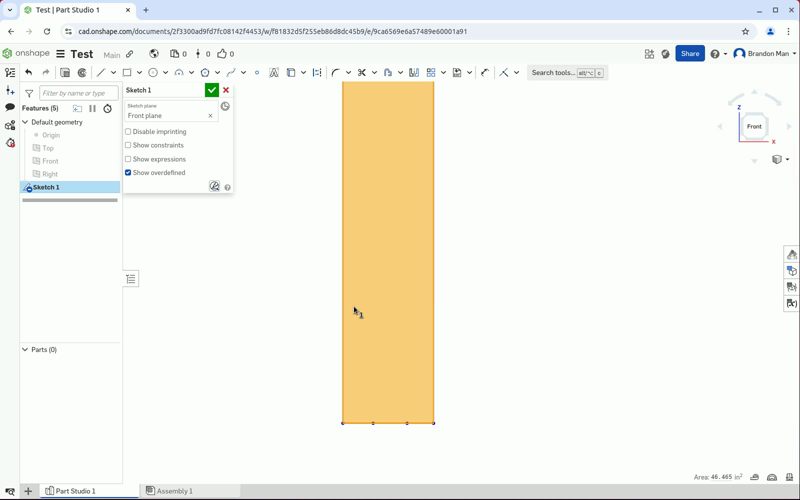
scroll(-6)
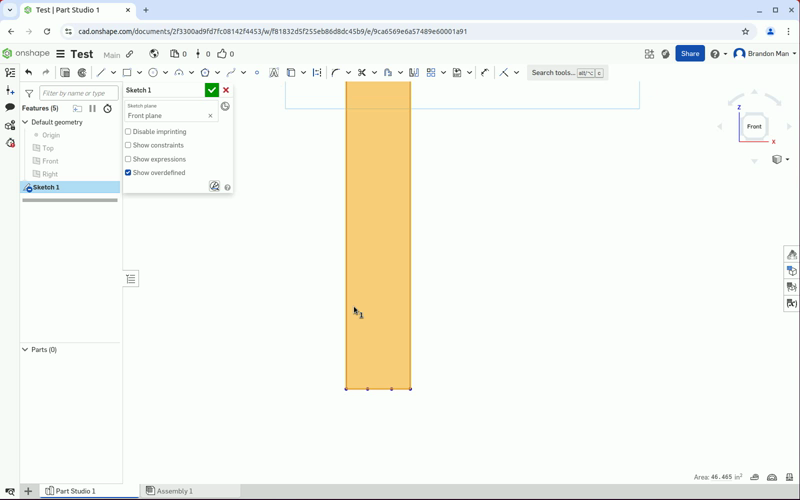
scroll(-6)
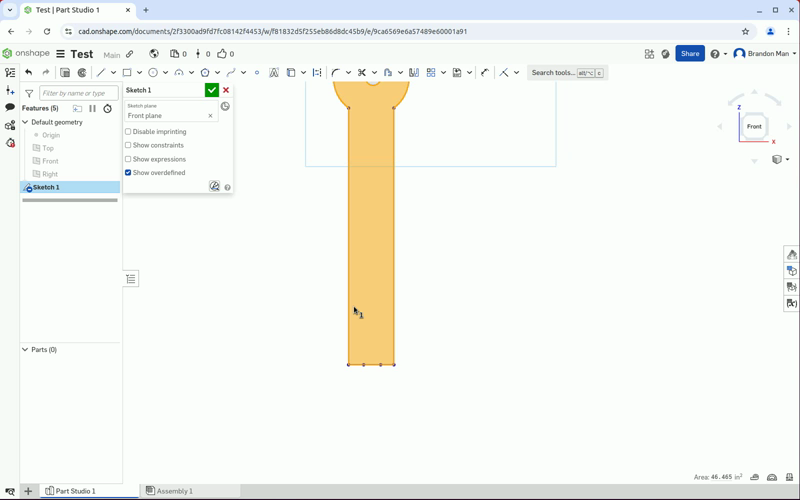
scroll(-6)
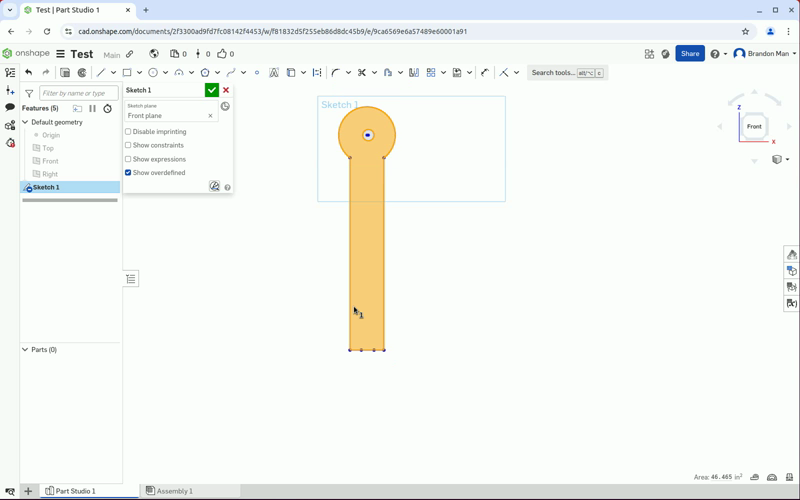
scroll(-6)
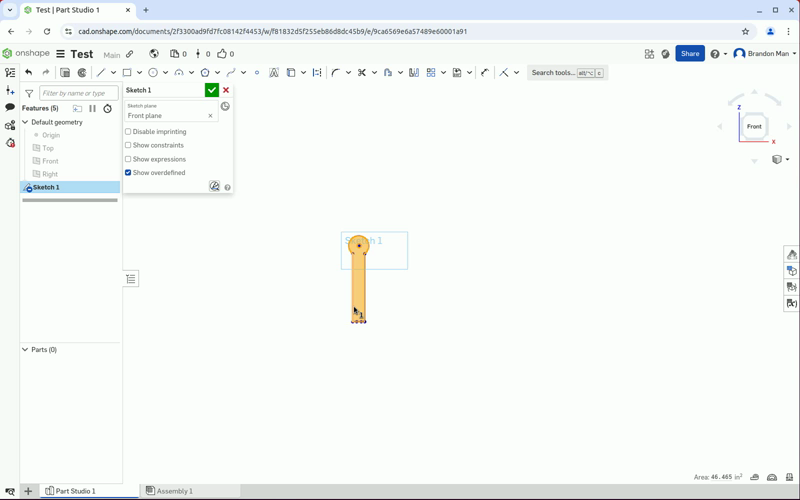
mouse_move(73, 352)
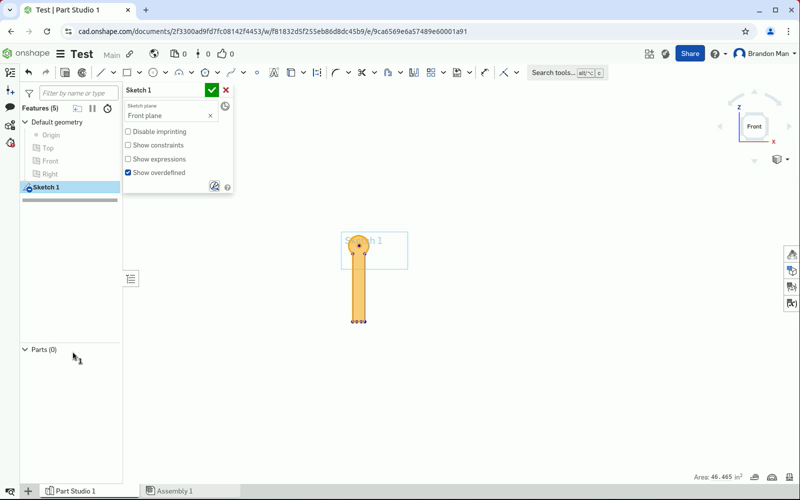
key(shift+y)
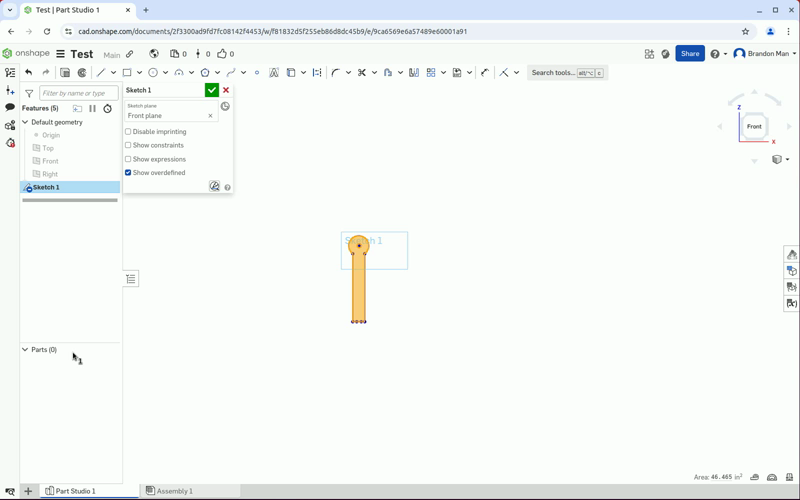
key(shift+e)
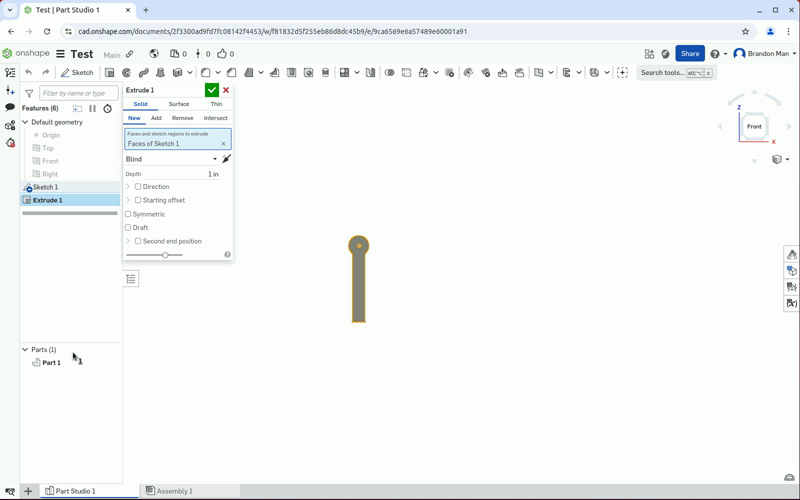
mouse_move(143, 106)
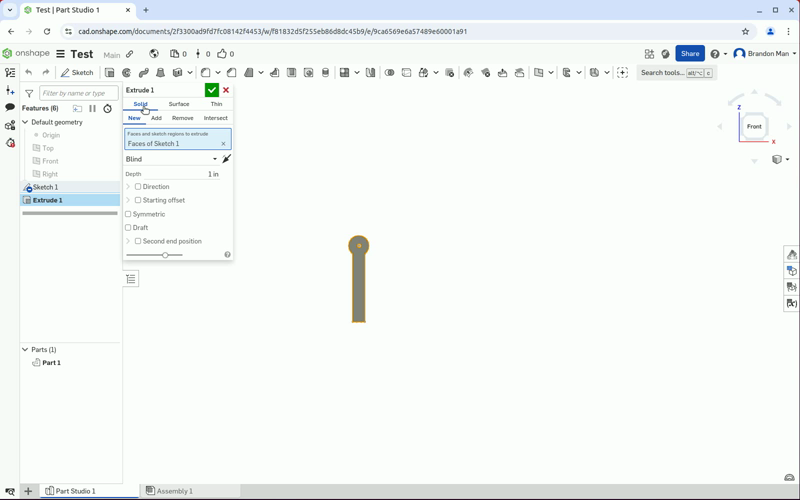
click(143, 106)
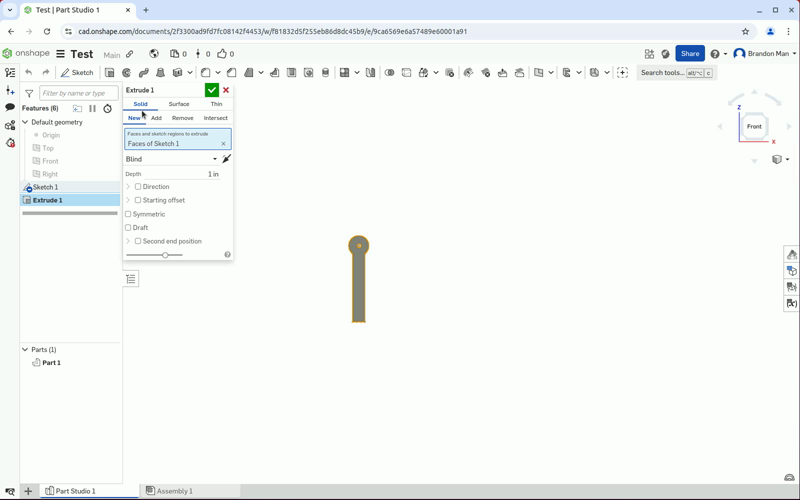
mouse_move(137, 120)
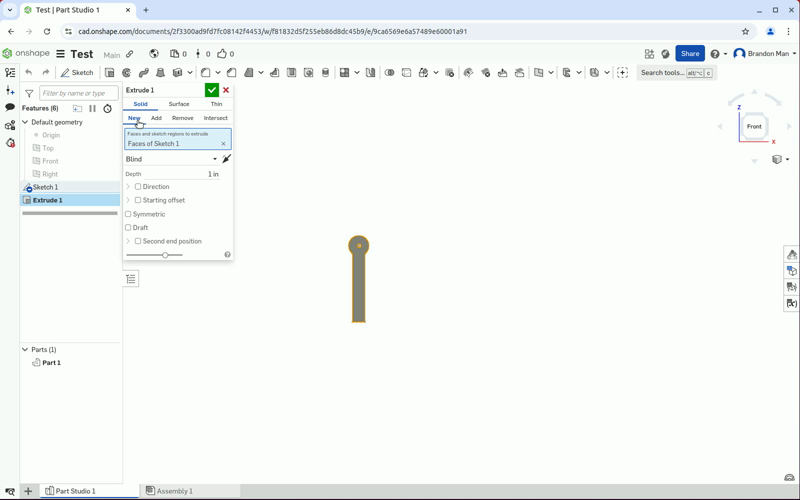
click(137, 120)
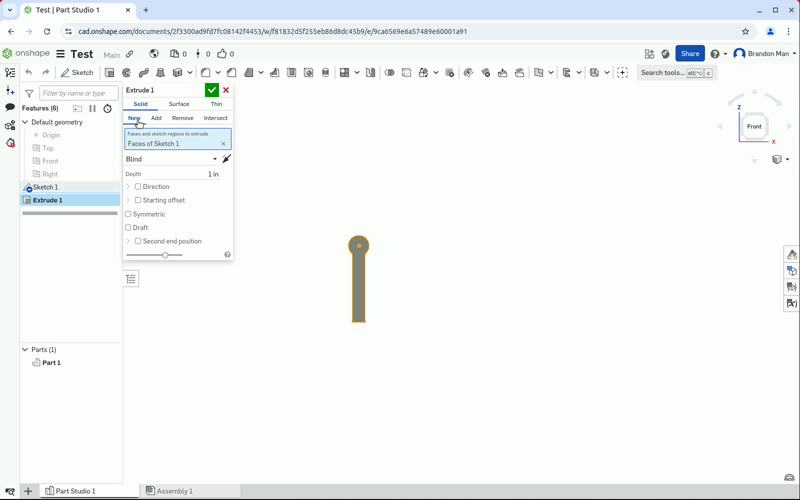
key(tab, 4)
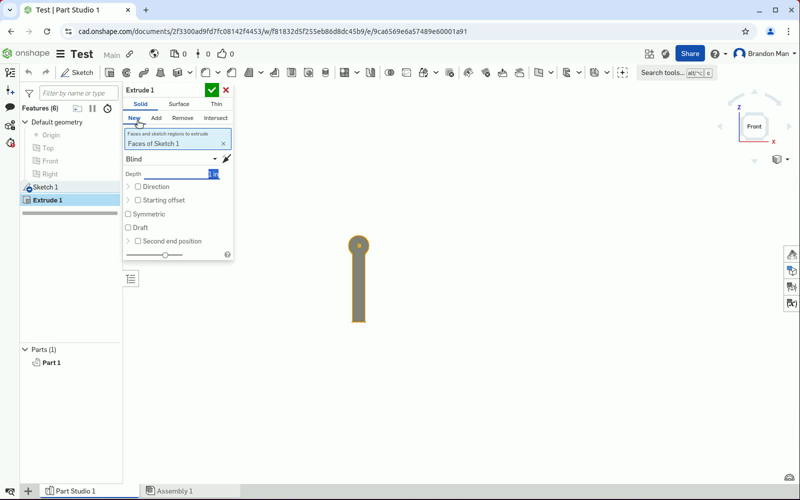
text(0.722)
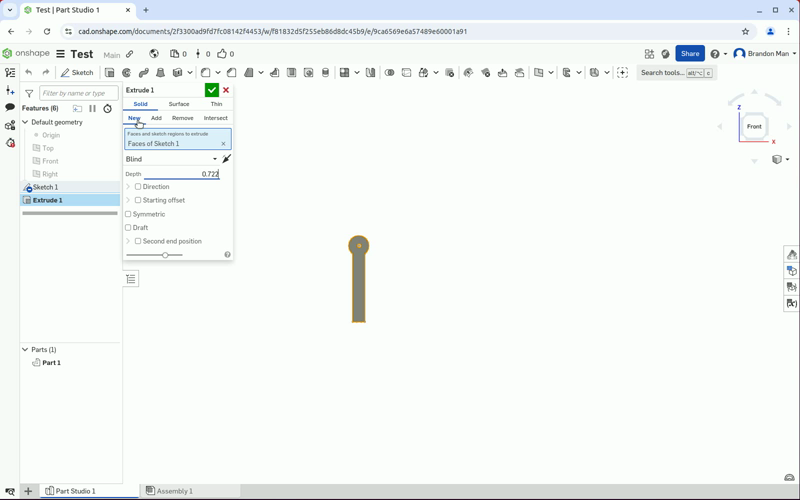
key(enter)
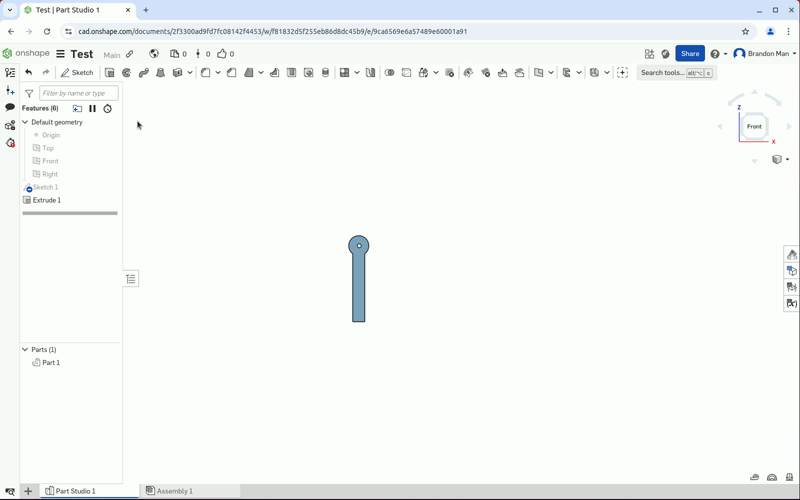
key(shift+h)
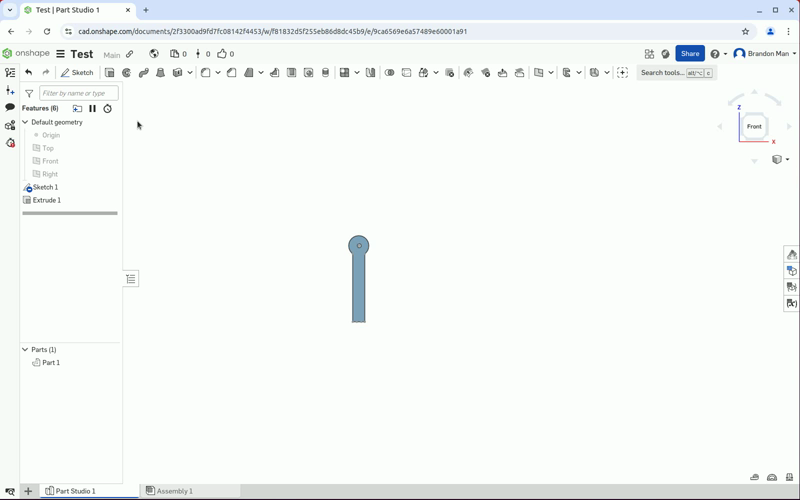
key(shift+h)
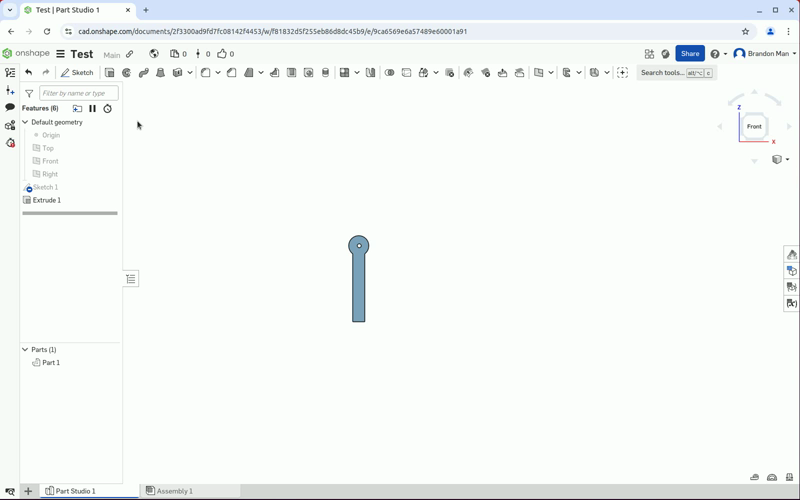
mouse_move(73, 189)
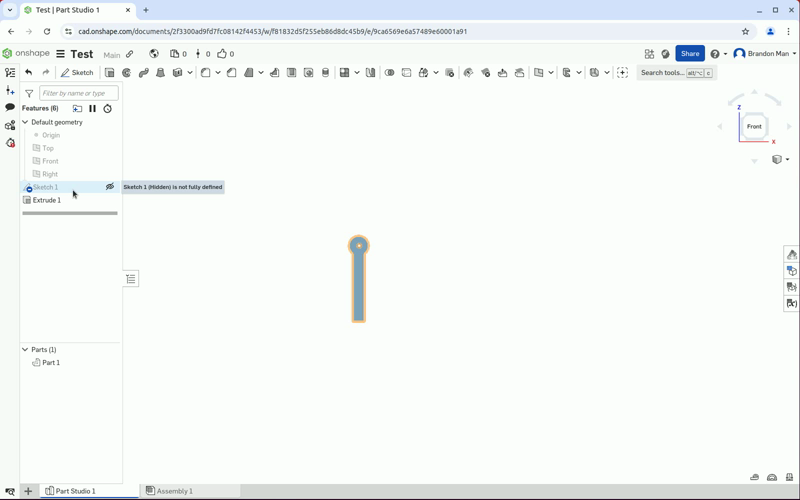
click(73, 189)
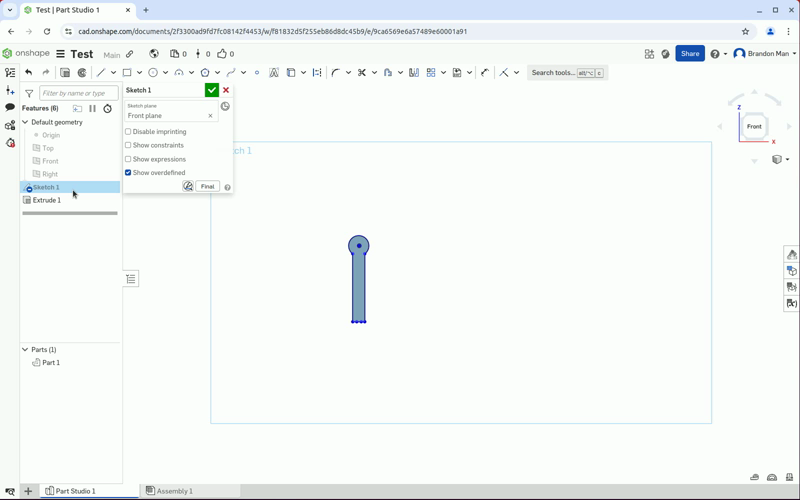
mouse_move(229, 92)
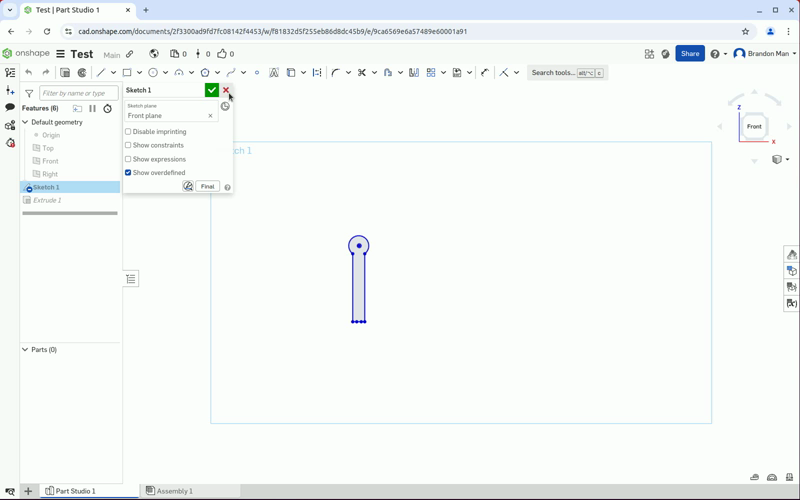
click(229, 92)
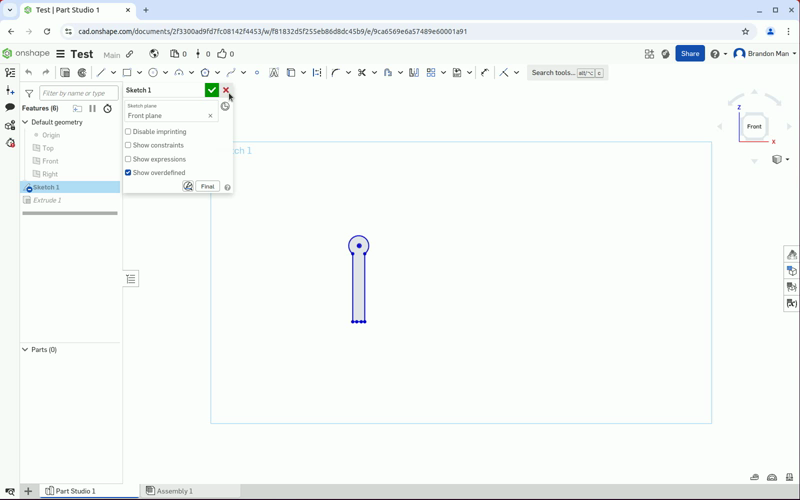
key(shift+s)
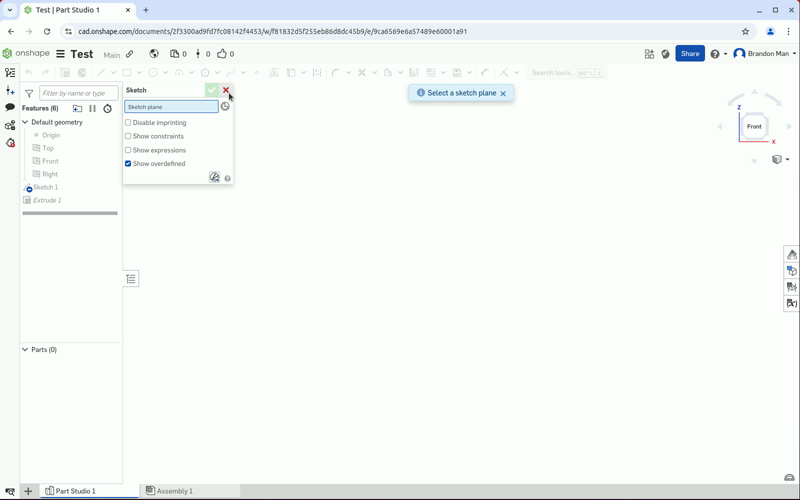
mouse_move(73, 163)
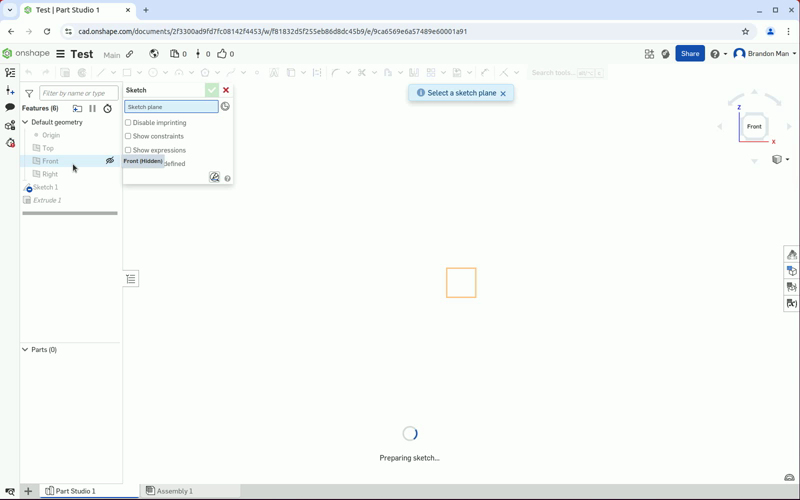
click(73, 163)
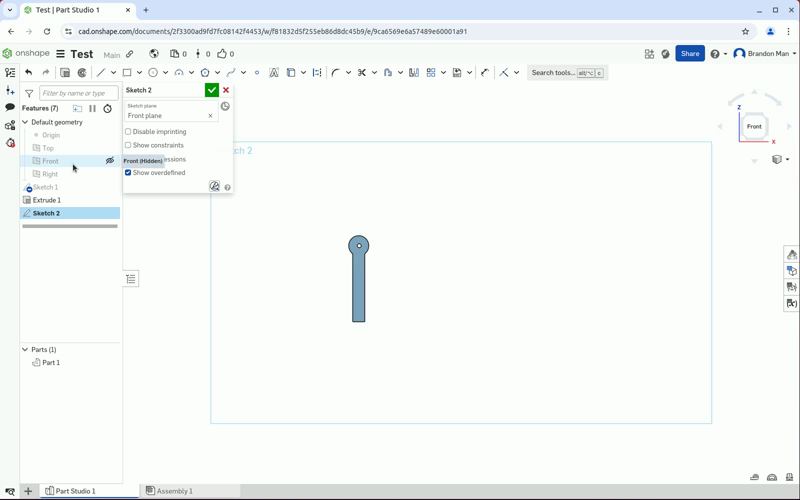
mouse_move(73, 352)
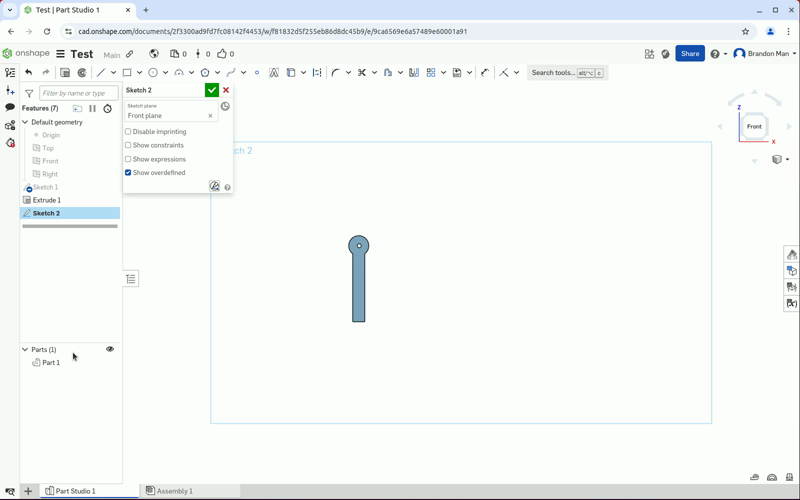
key(y)
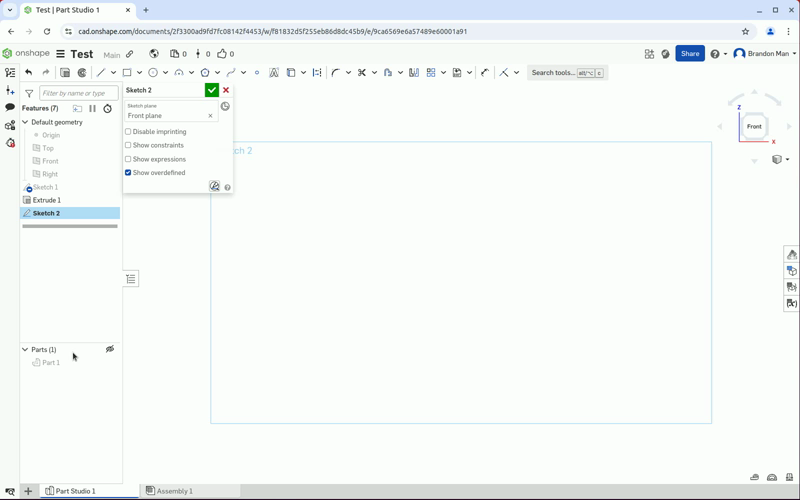
key(l)
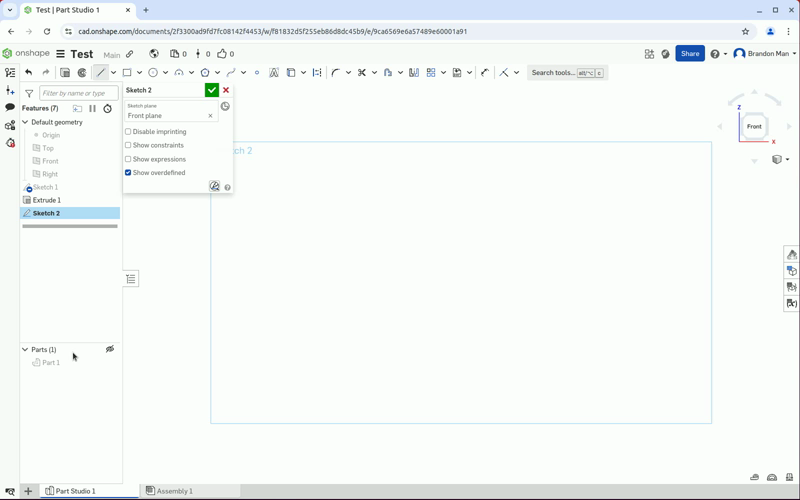
key_down(shift)
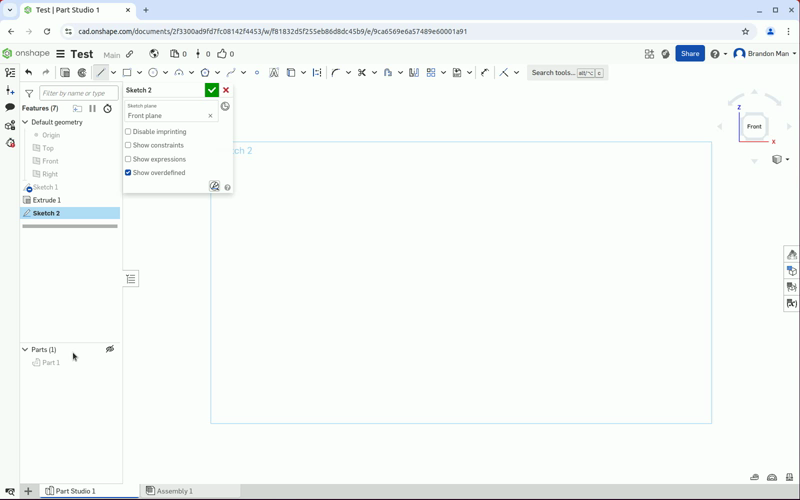
mouse_move(352, 325)
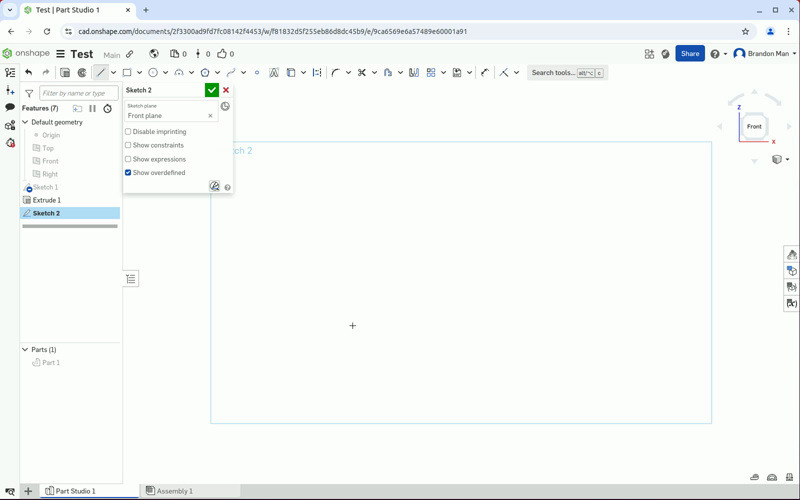
click(352, 325)
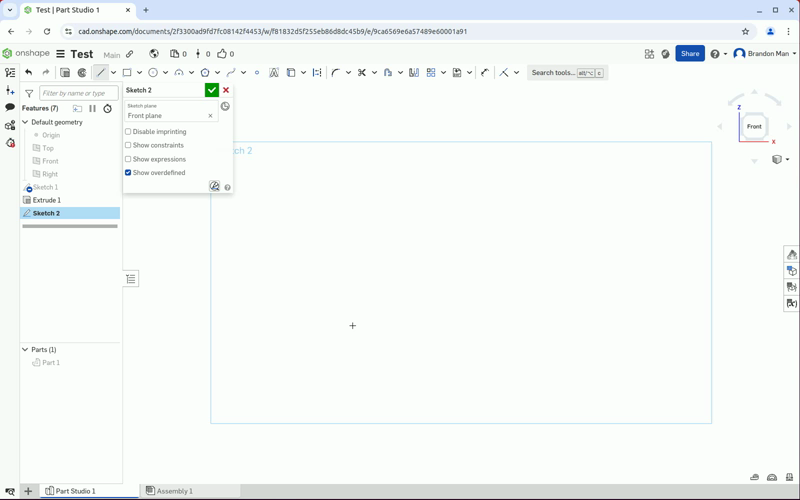
key_up(shift)
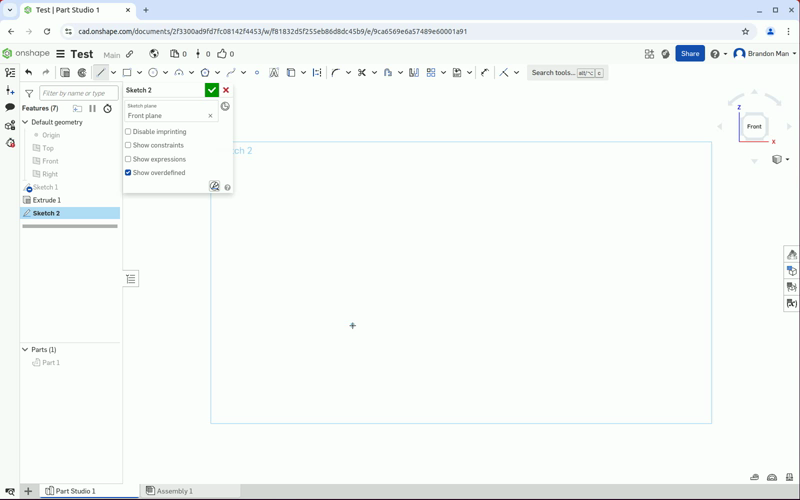
key_down(shift)
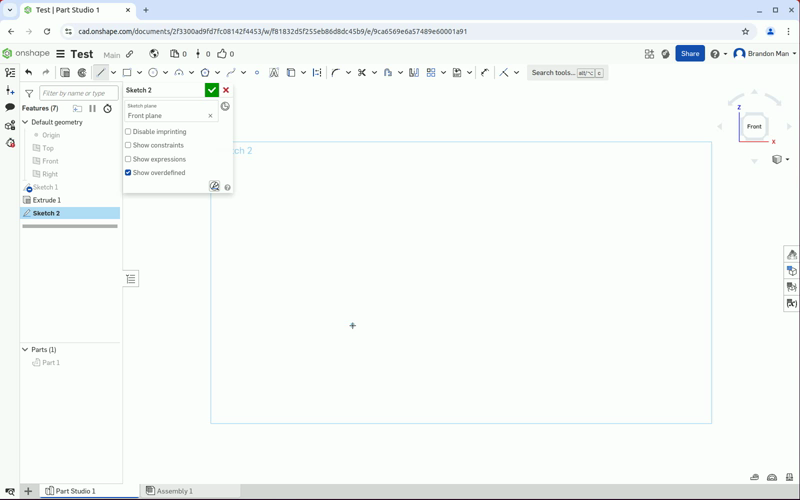
mouse_move(382, 325)
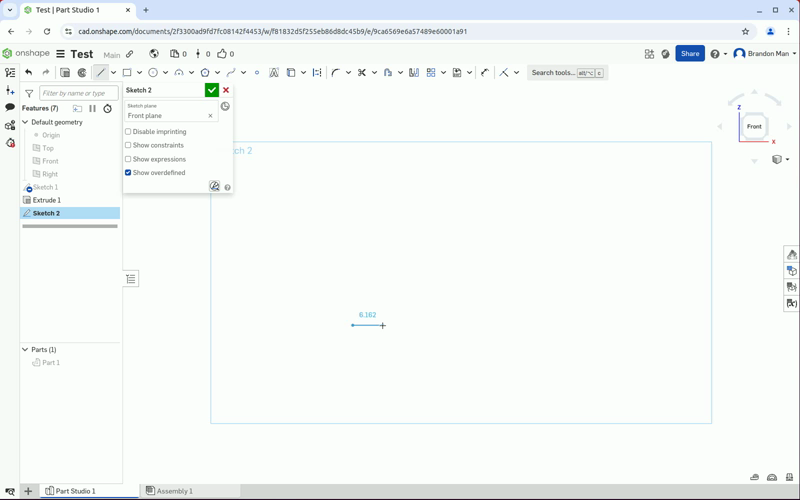
mouse_move(357, 325)
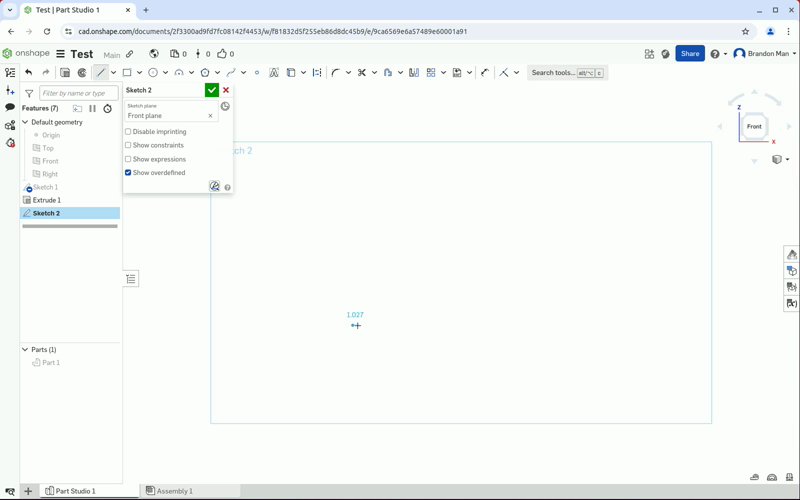
scroll(6)
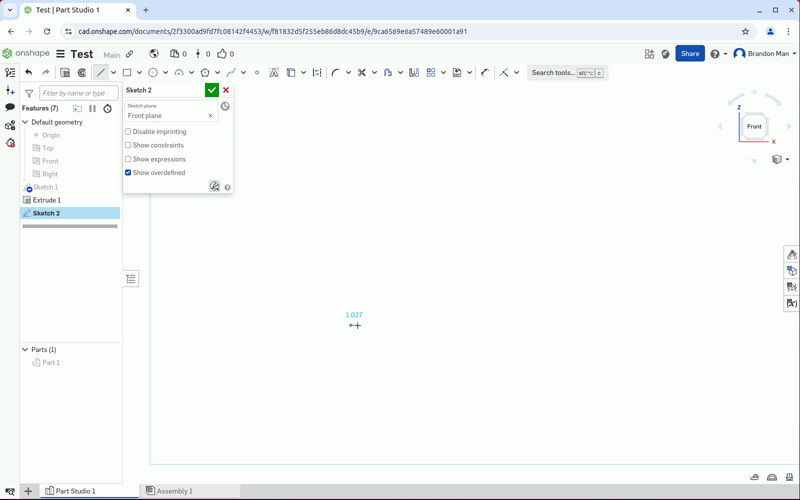
scroll(6)
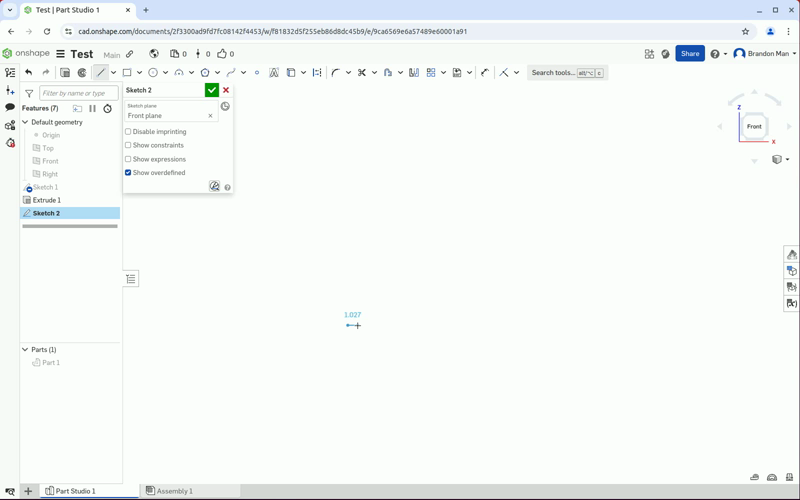
scroll(6)
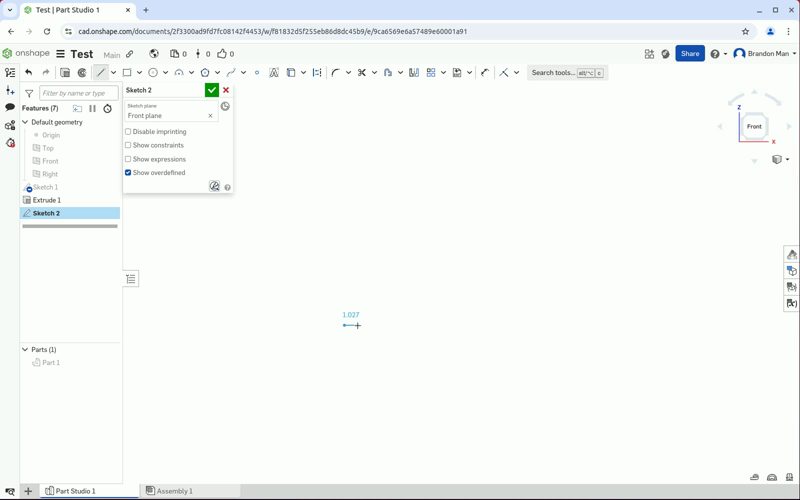
scroll(6)
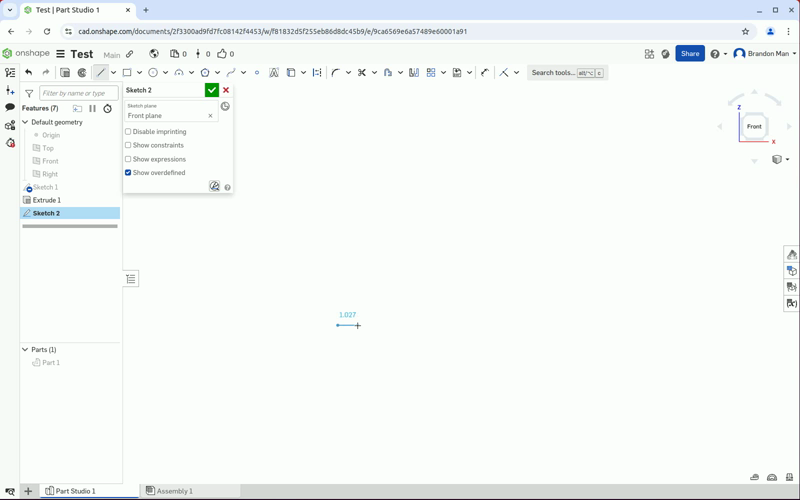
scroll(6)
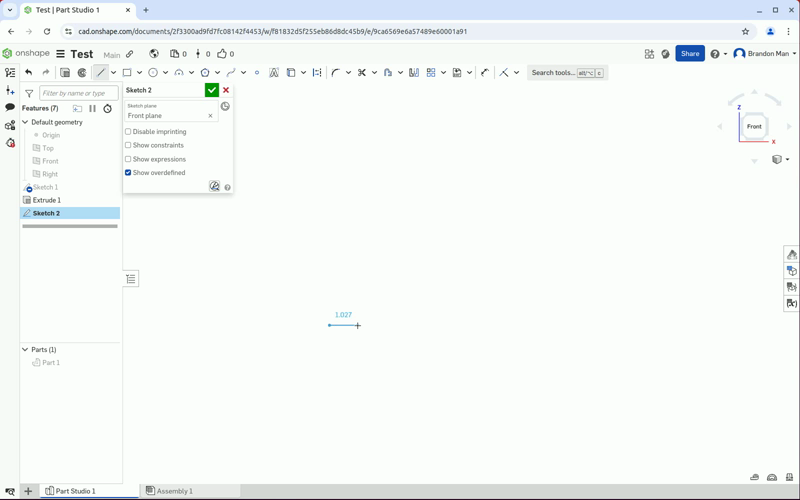
scroll(6)
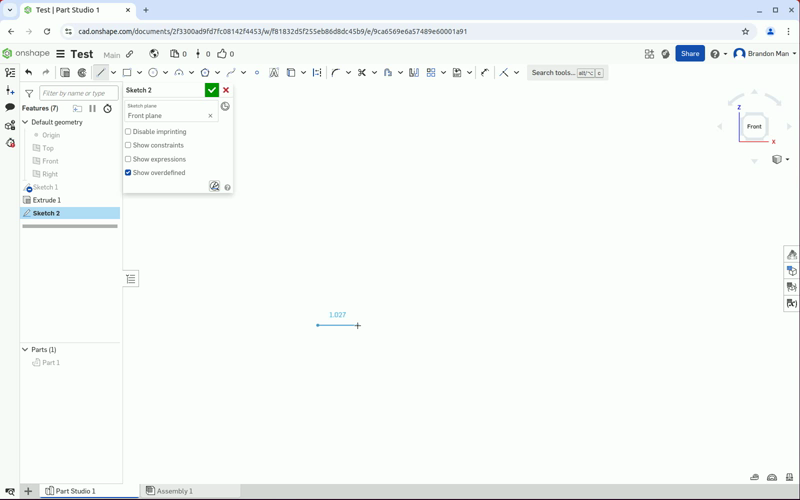
scroll(6)
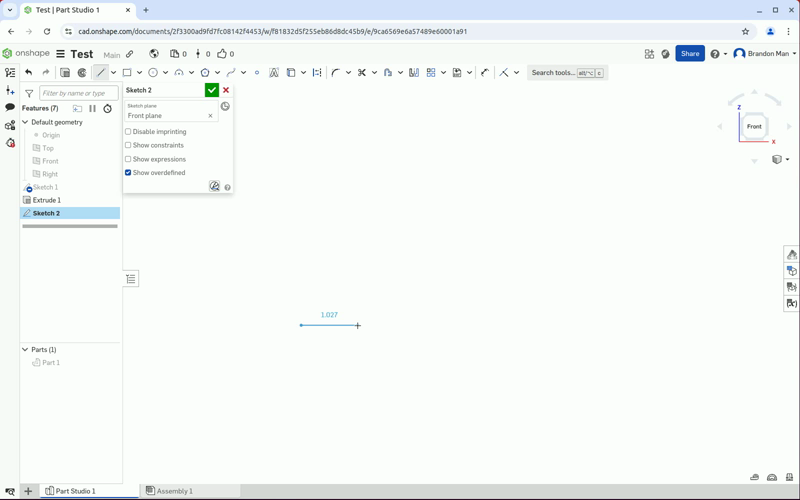
click(357, 325)
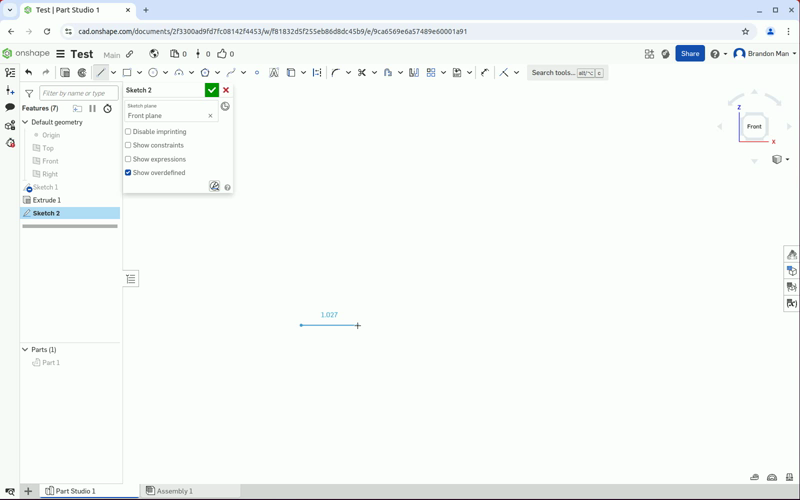
scroll(-6)
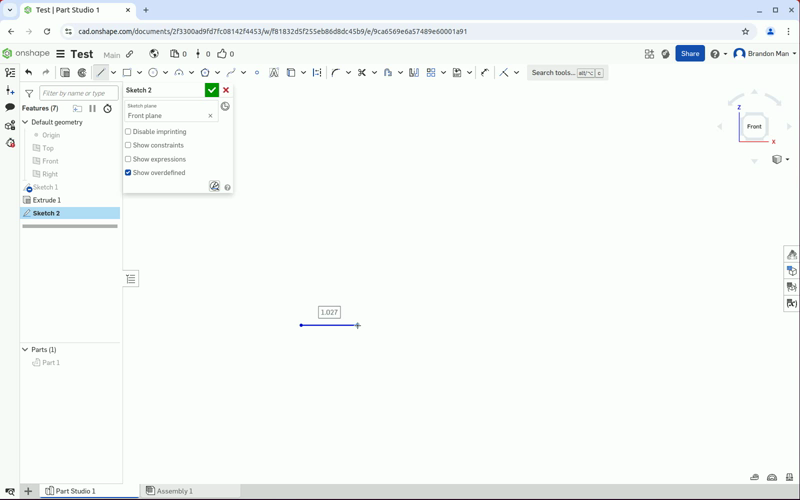
scroll(-6)
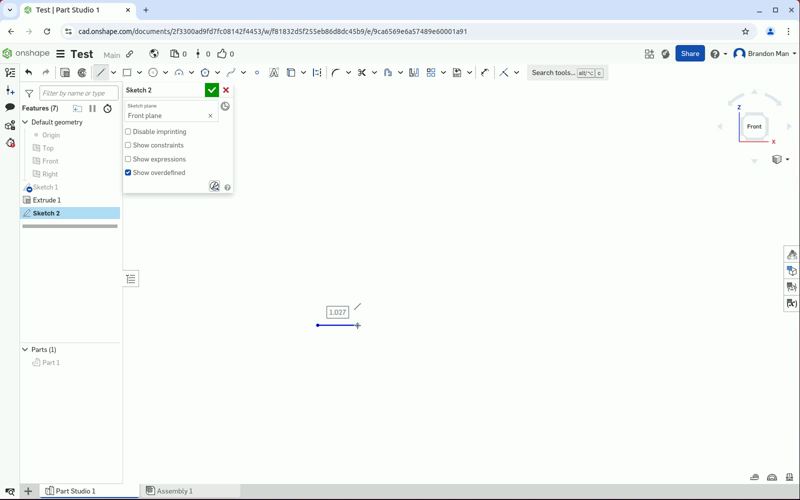
scroll(-6)
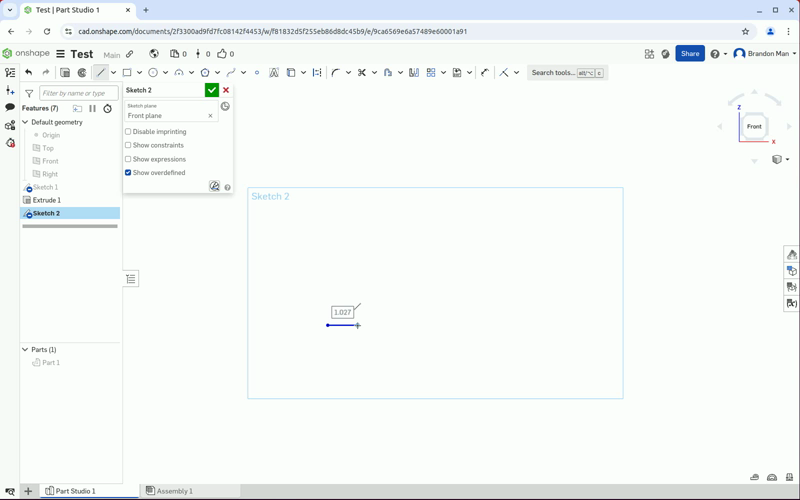
scroll(-6)
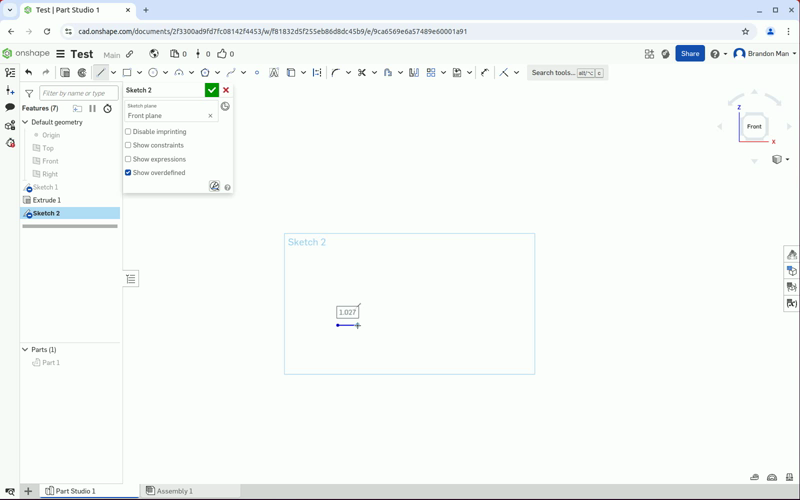
scroll(-6)
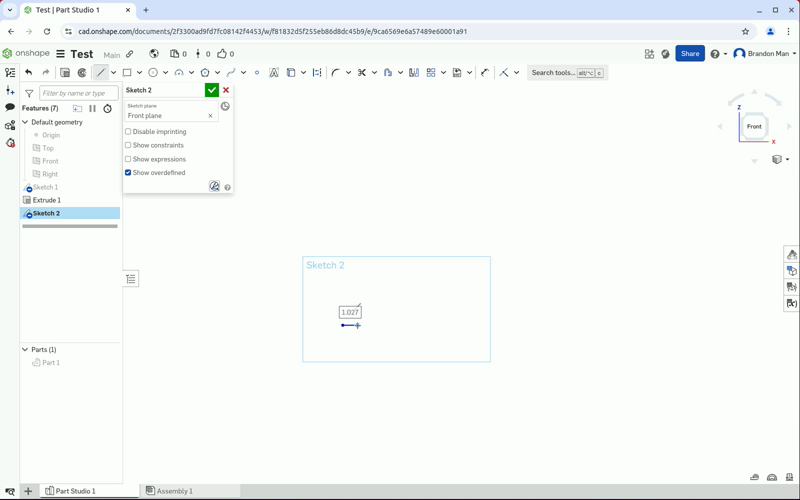
scroll(-6)
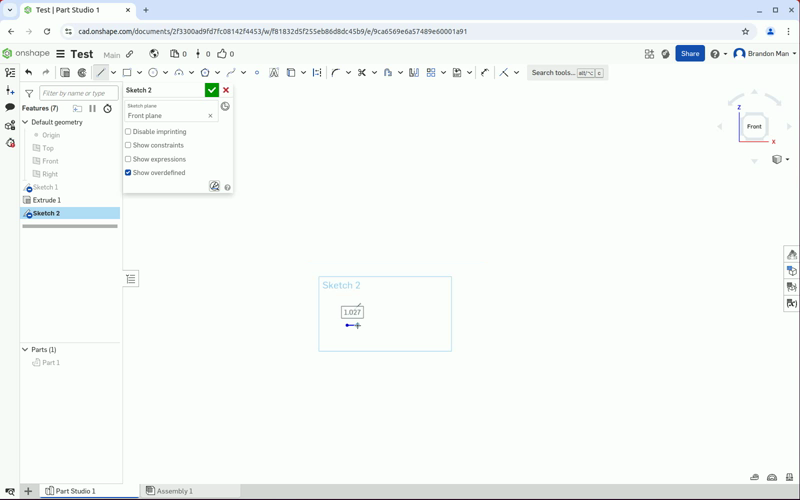
scroll(-6)
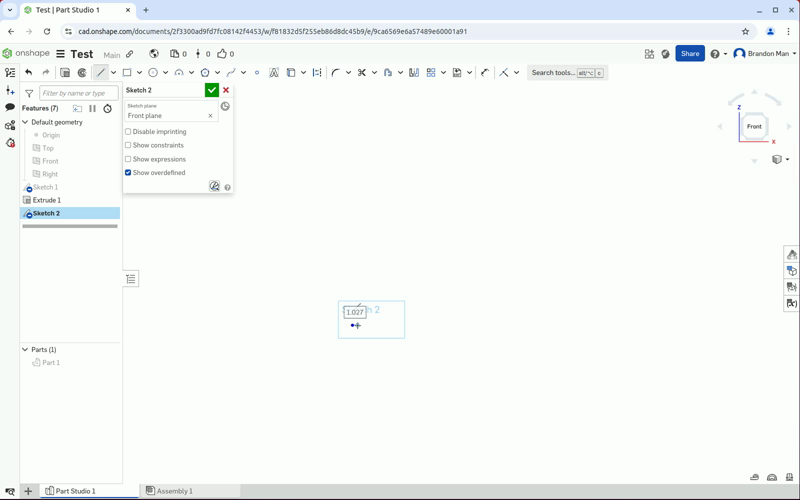
key_up(shift)
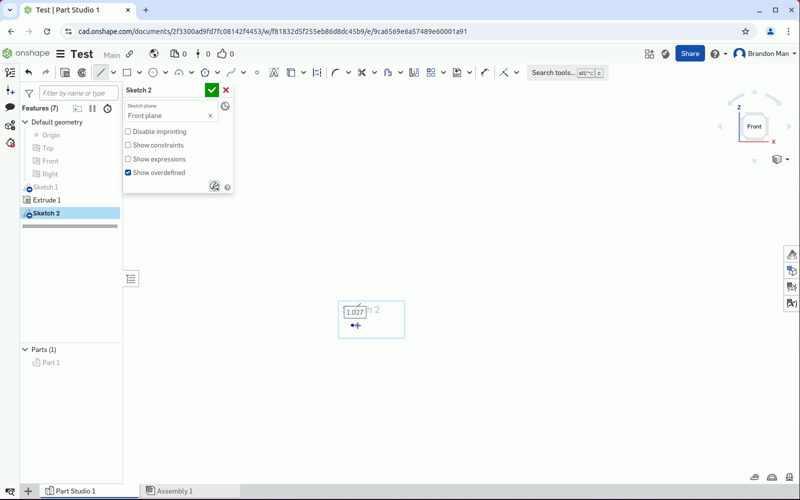
key_down(shift)
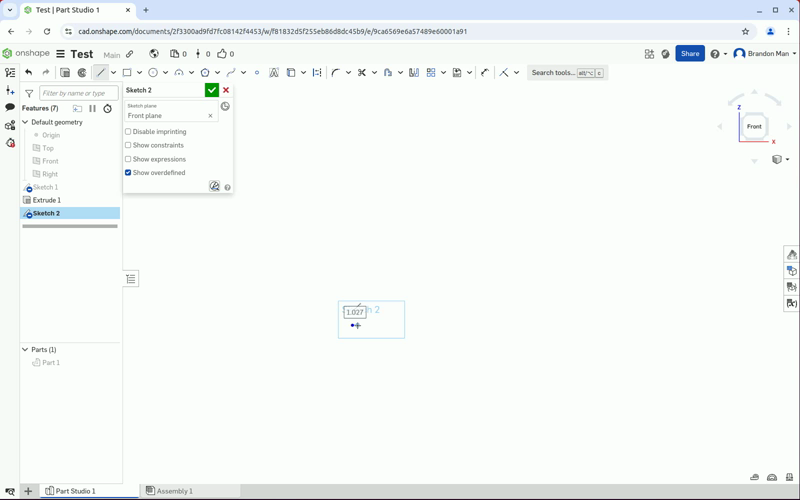
mouse_move(387, 325)
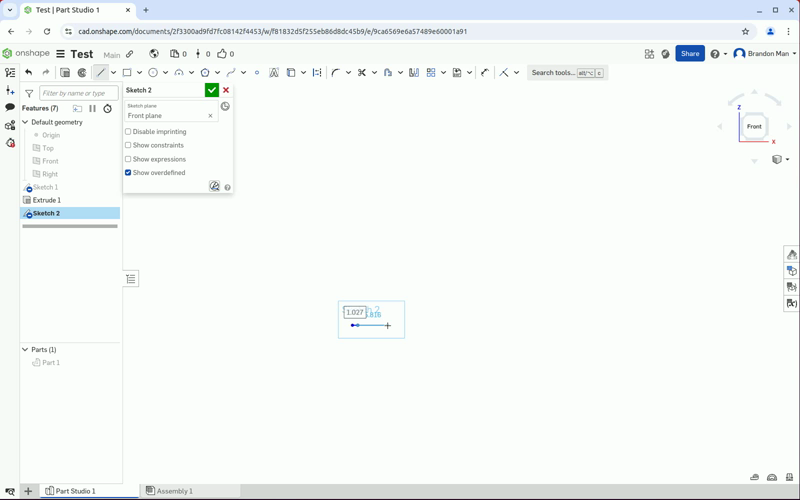
mouse_move(357, 320)
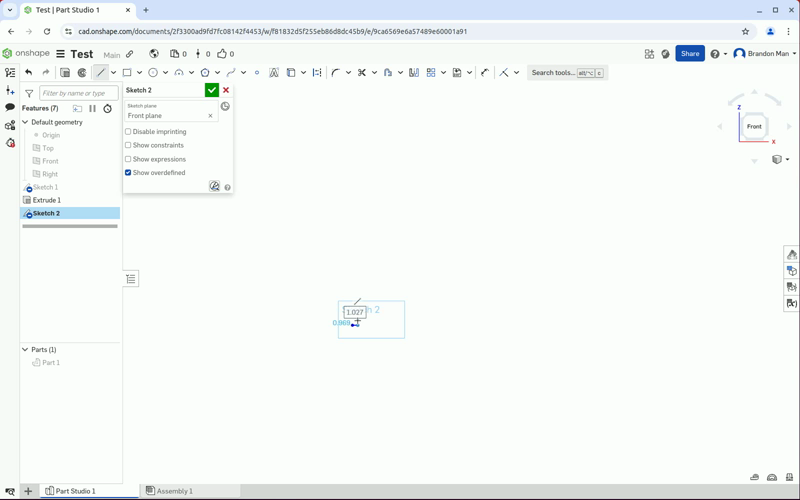
scroll(6)
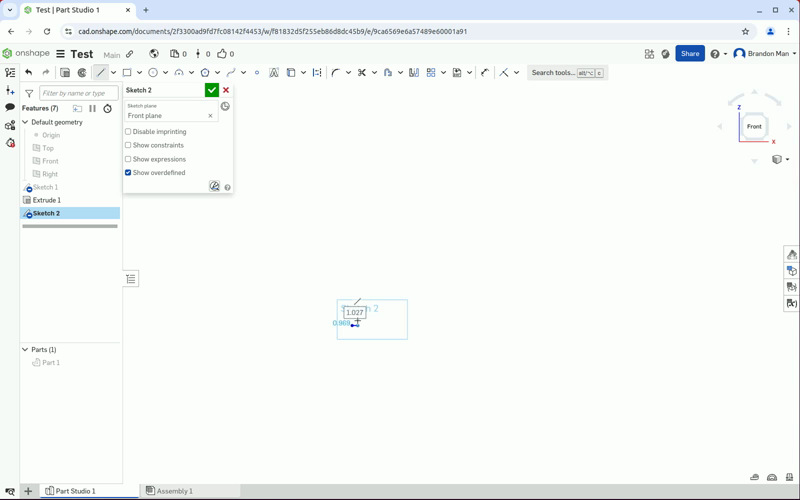
scroll(6)
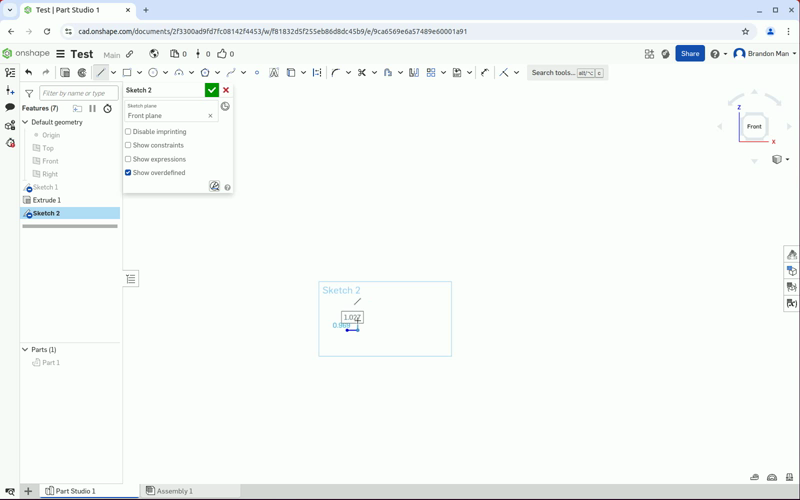
scroll(6)
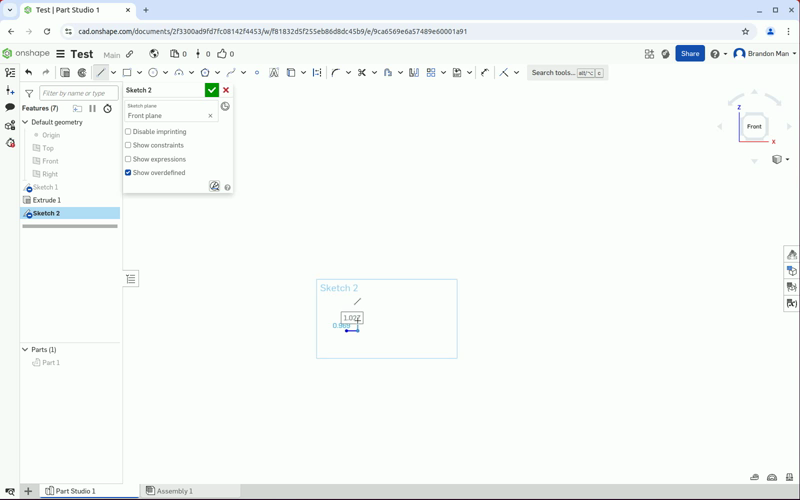
scroll(6)
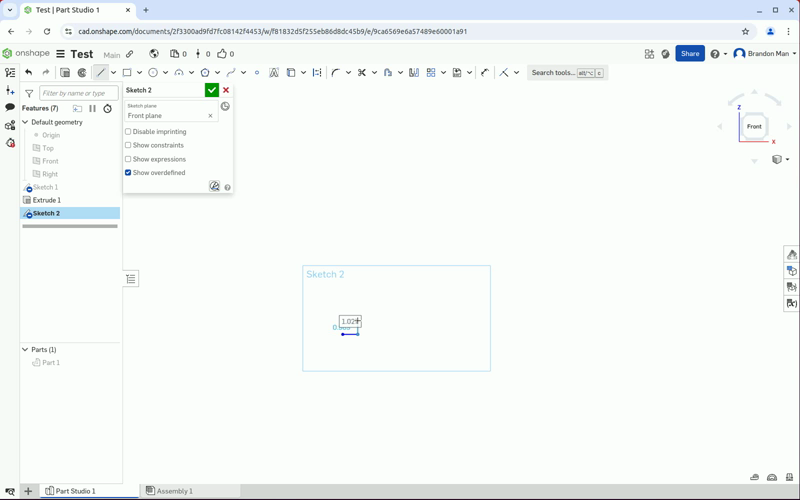
scroll(6)
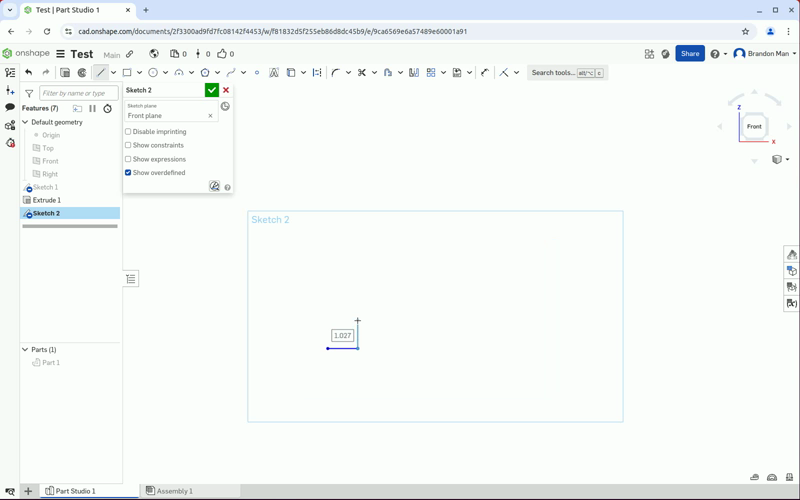
scroll(6)
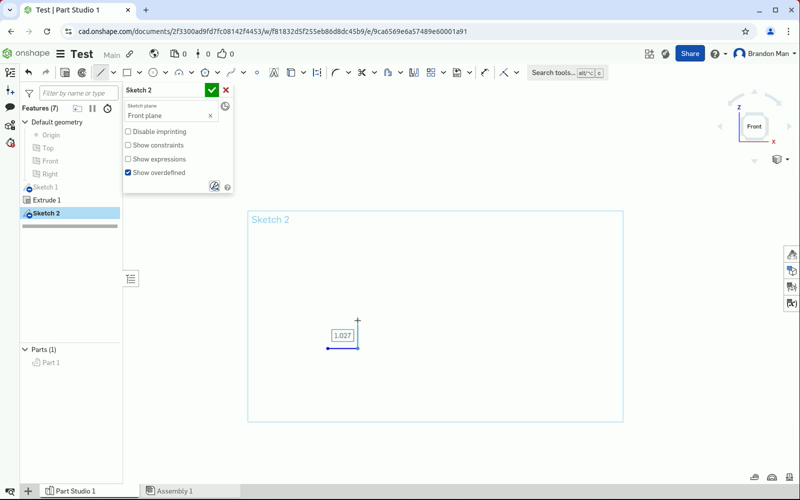
scroll(6)
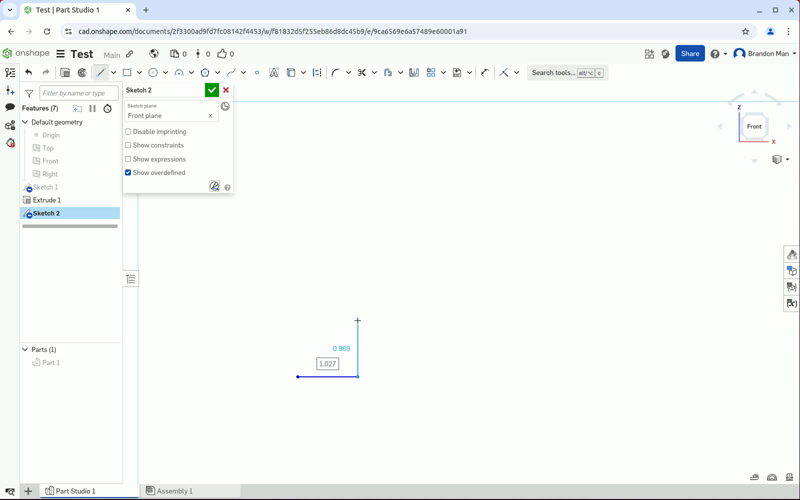
click(357, 320)
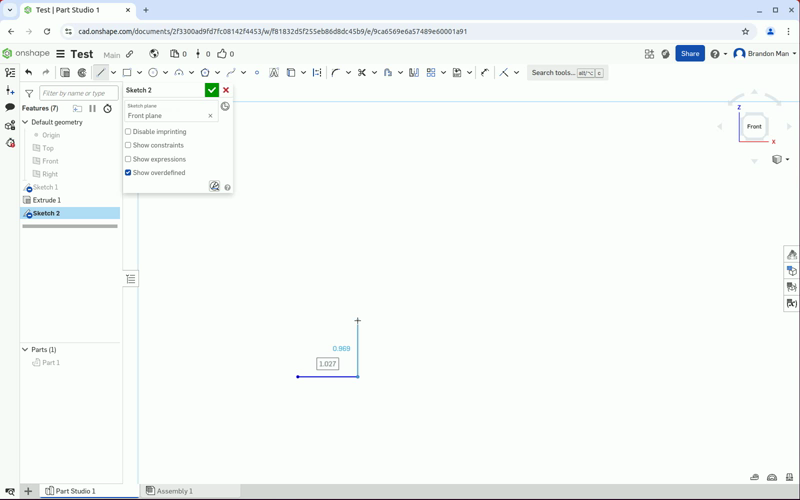
scroll(-6)
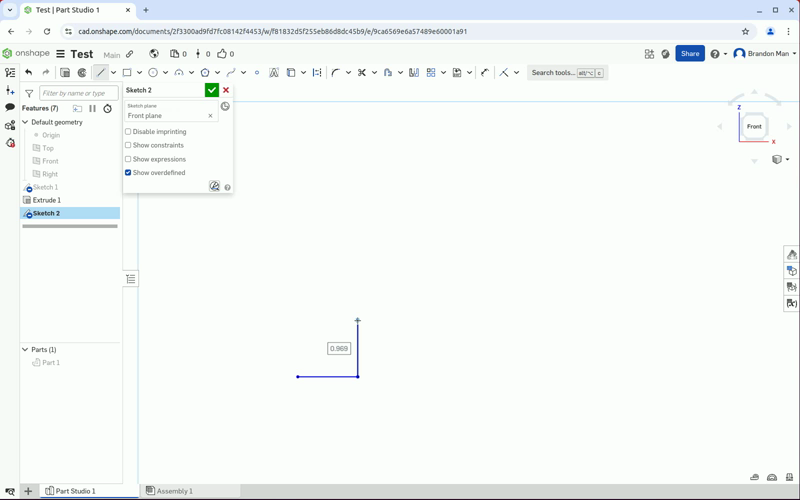
scroll(-6)
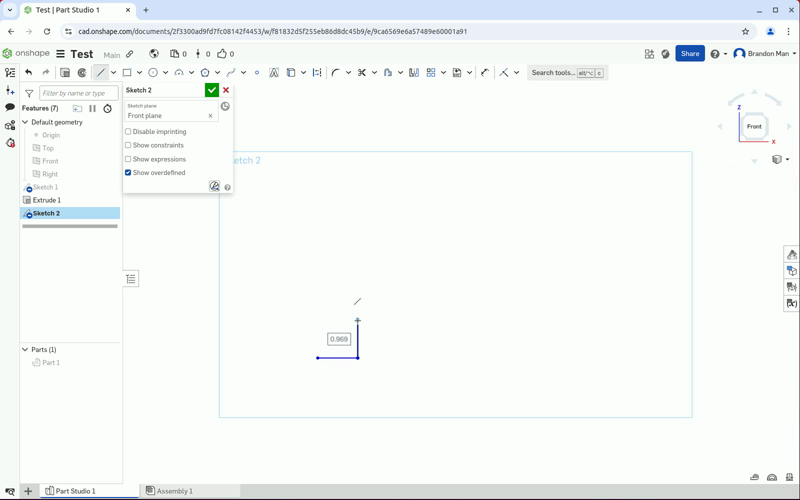
scroll(-6)
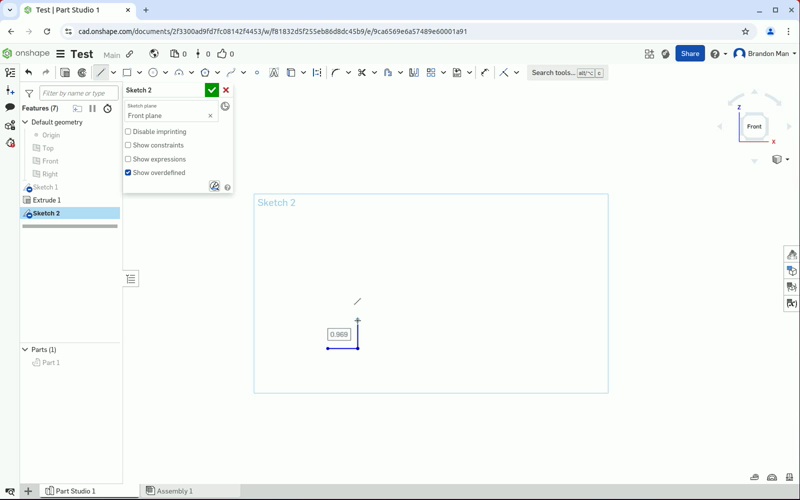
scroll(-6)
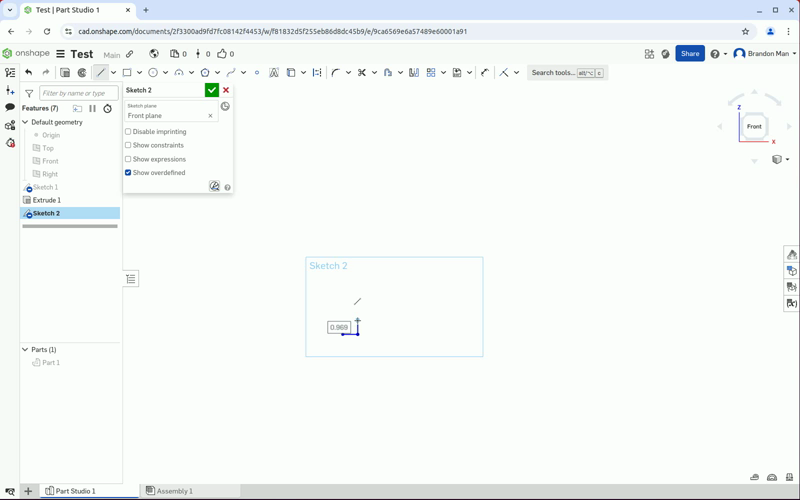
scroll(-6)
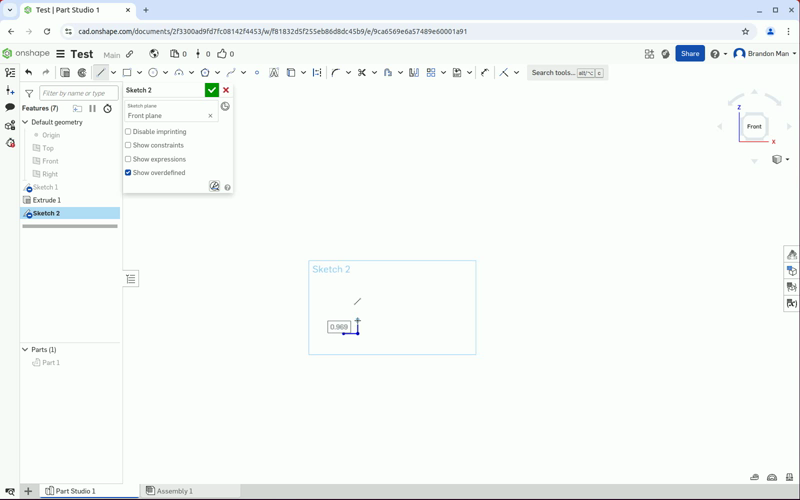
scroll(-6)
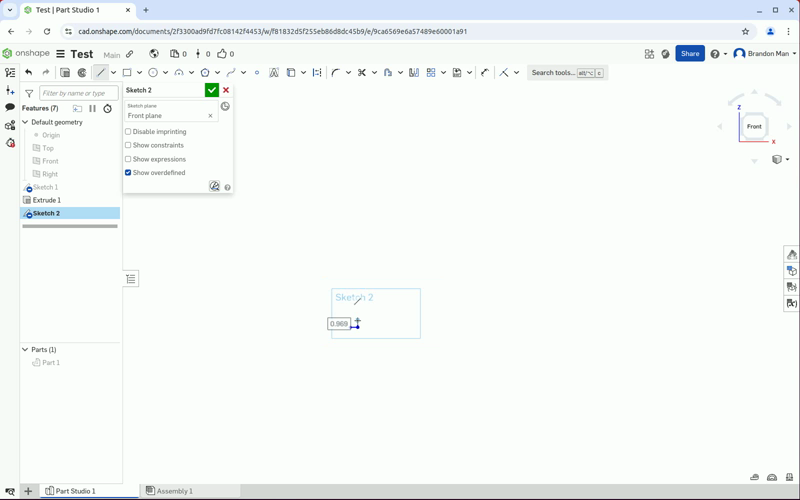
scroll(-6)
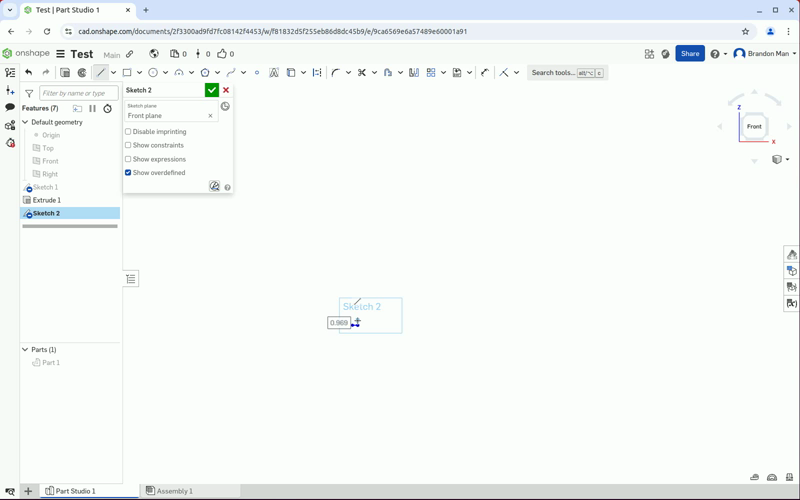
key_up(shift)
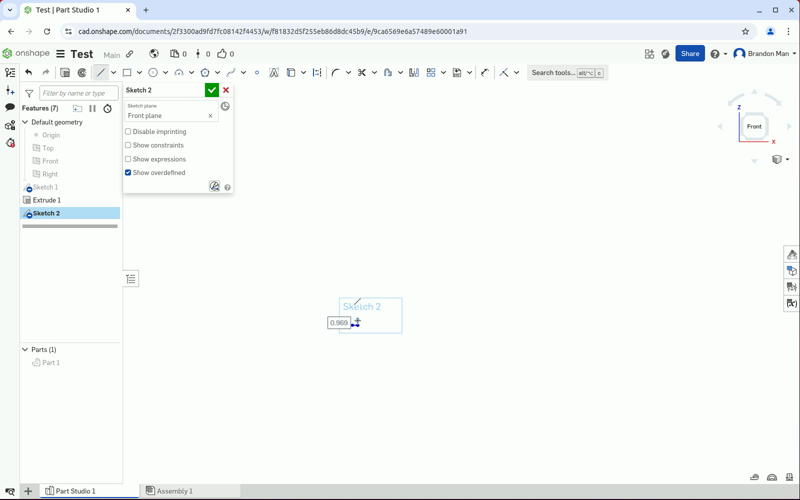
key_down(shift)
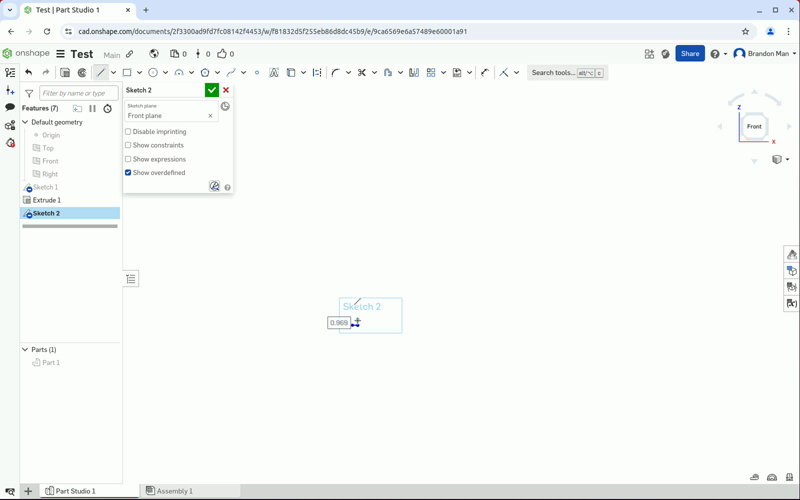
mouse_move(387, 320)
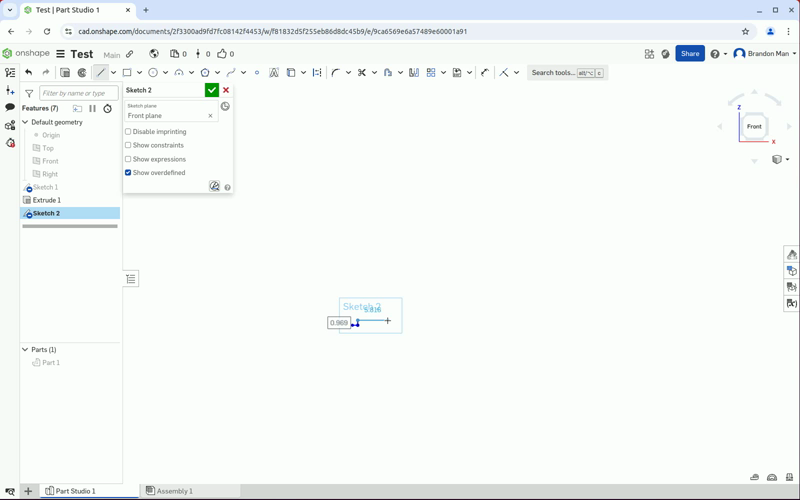
mouse_move(352, 320)
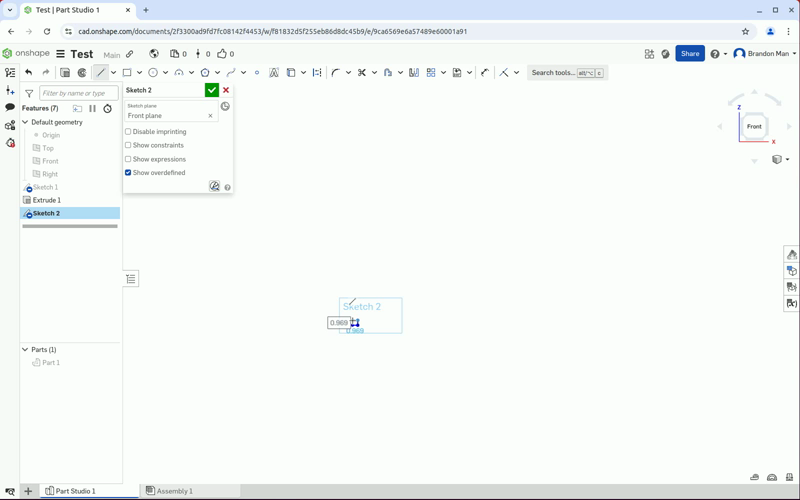
scroll(6)
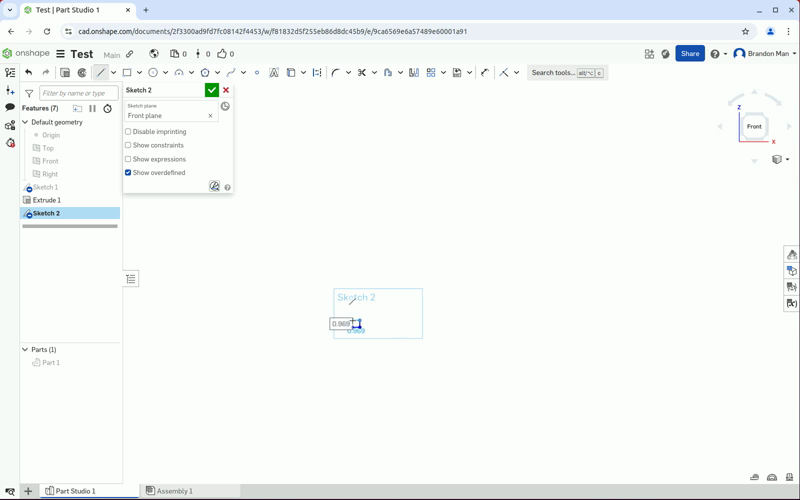
scroll(6)
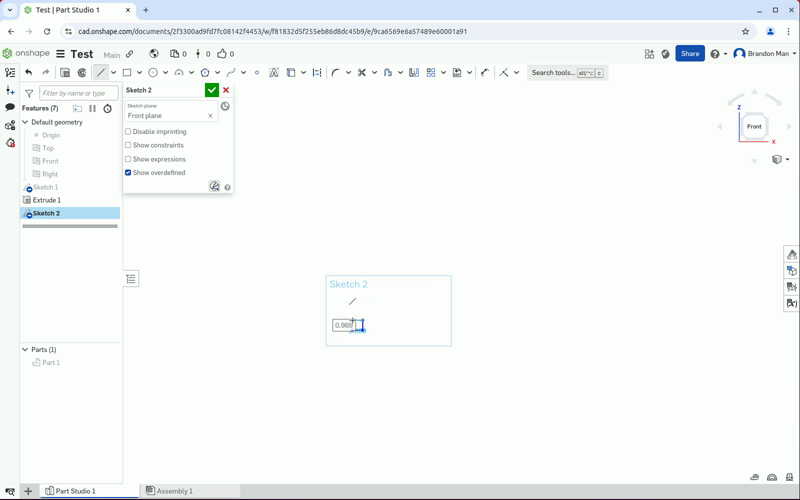
scroll(6)
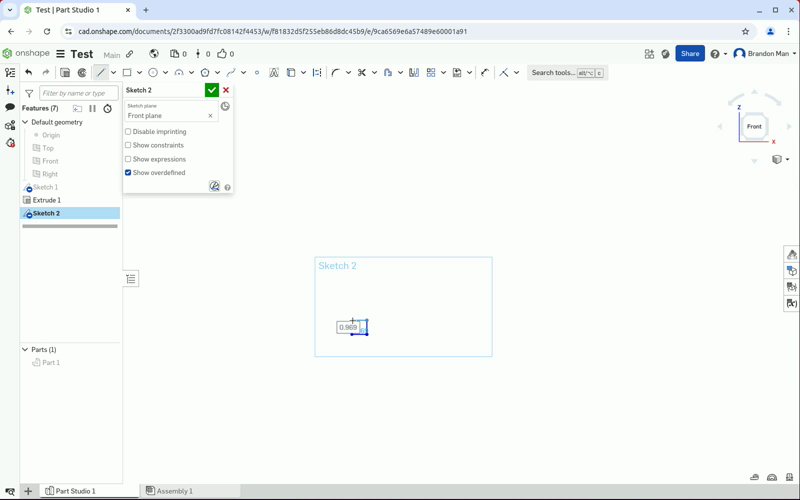
scroll(6)
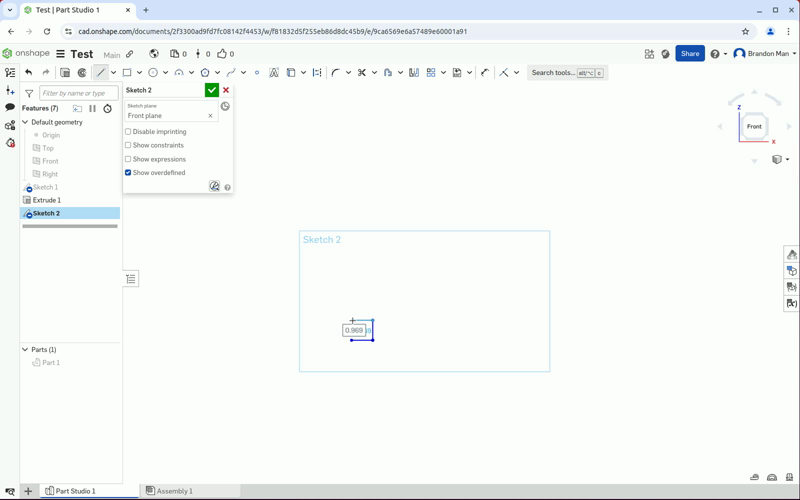
scroll(6)
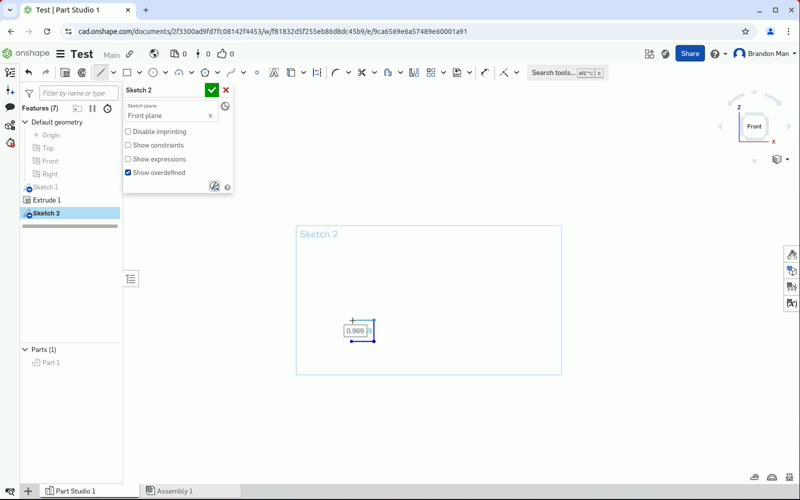
scroll(6)
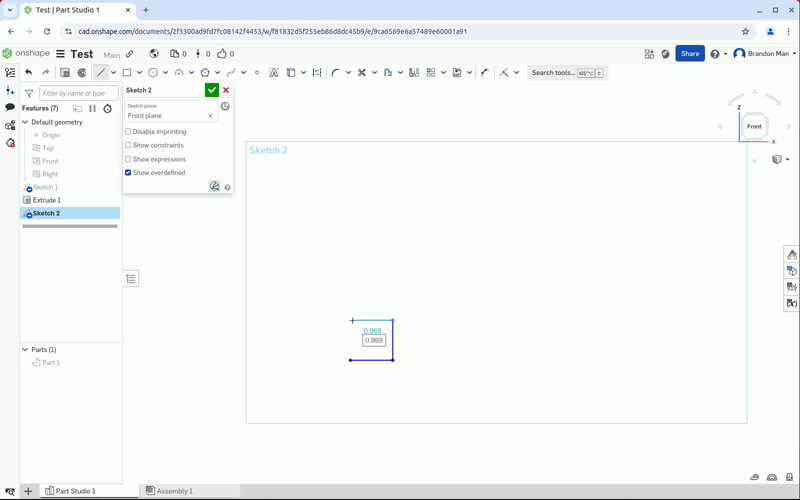
scroll(6)
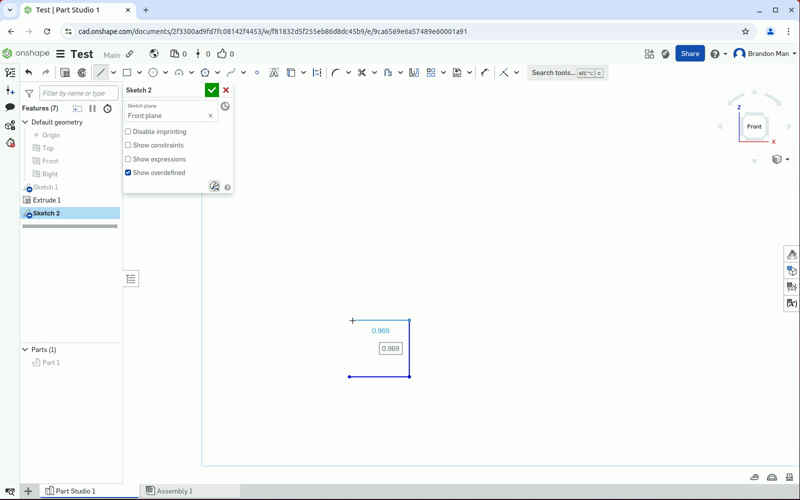
click(352, 320)
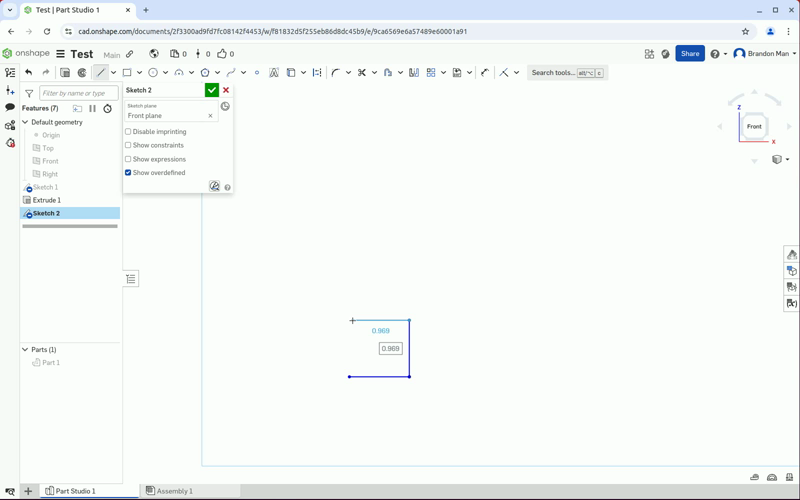
scroll(-6)
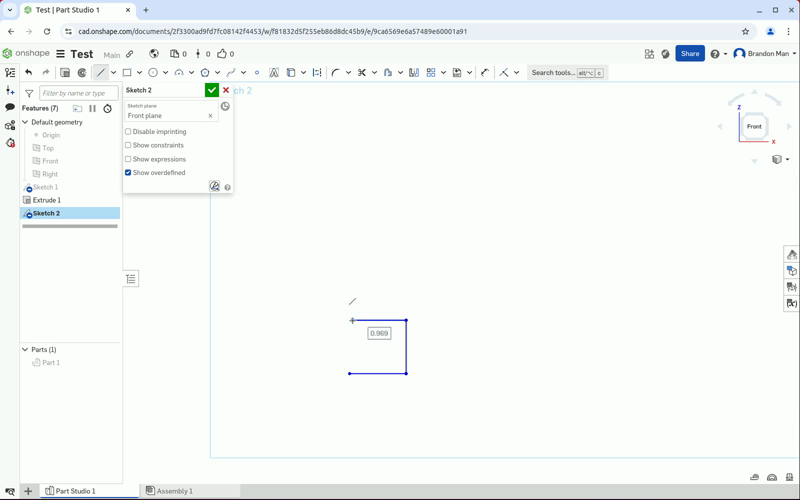
scroll(-6)
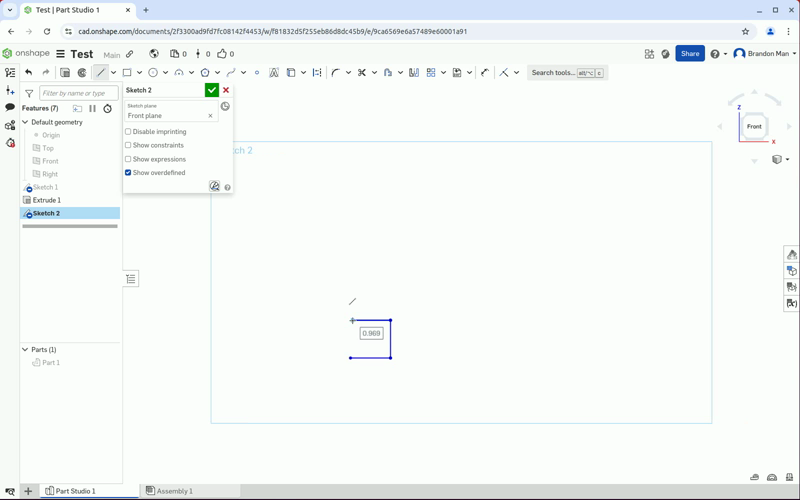
scroll(-6)
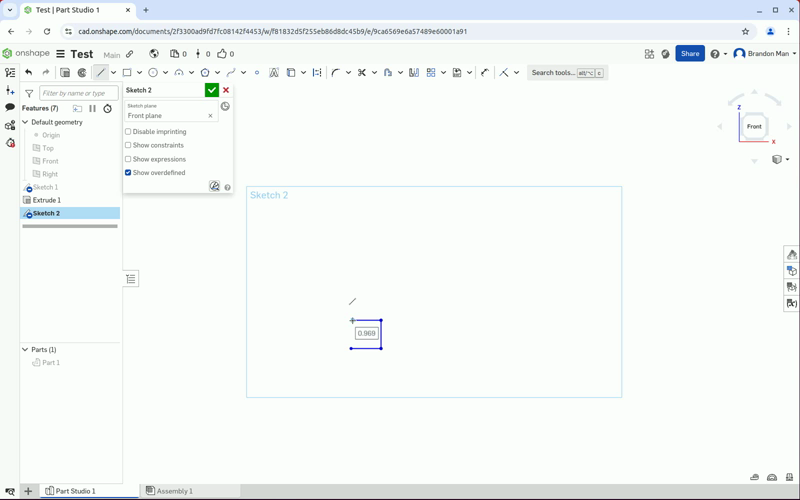
scroll(-6)
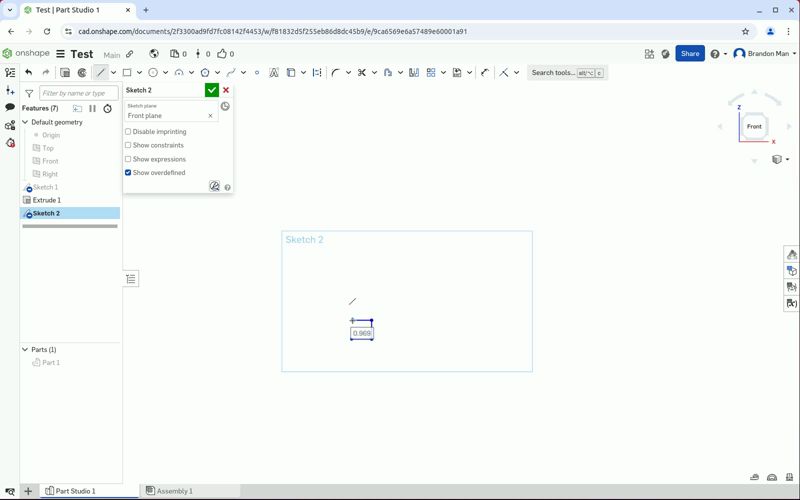
scroll(-6)
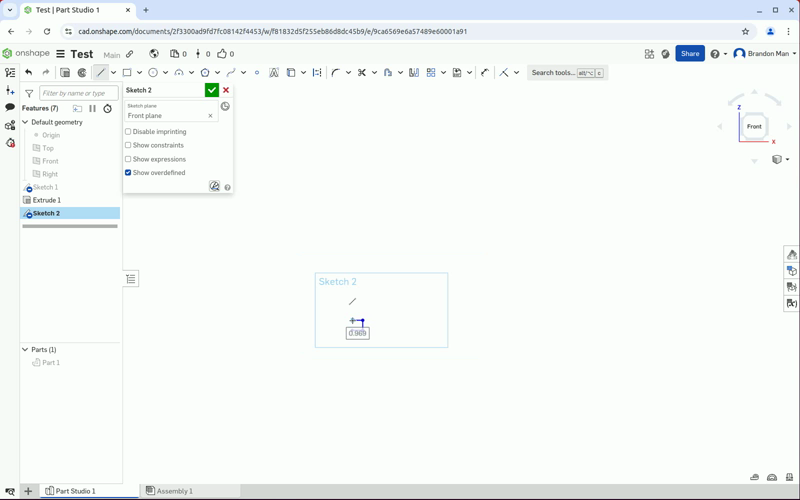
scroll(-6)
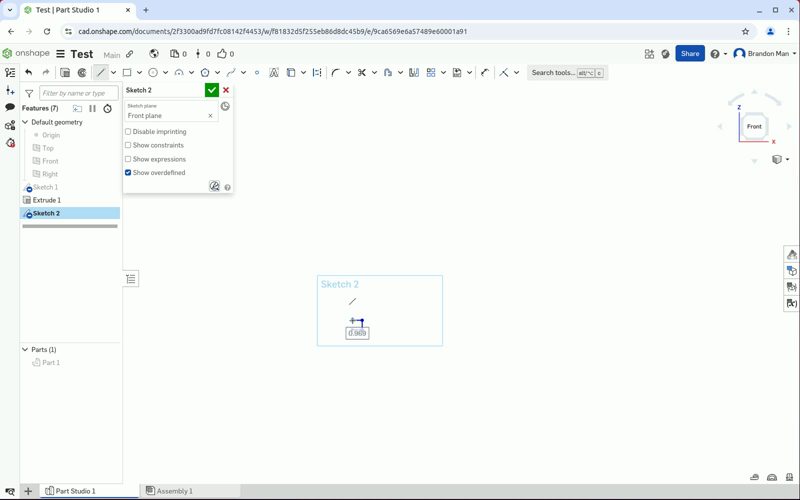
scroll(-6)
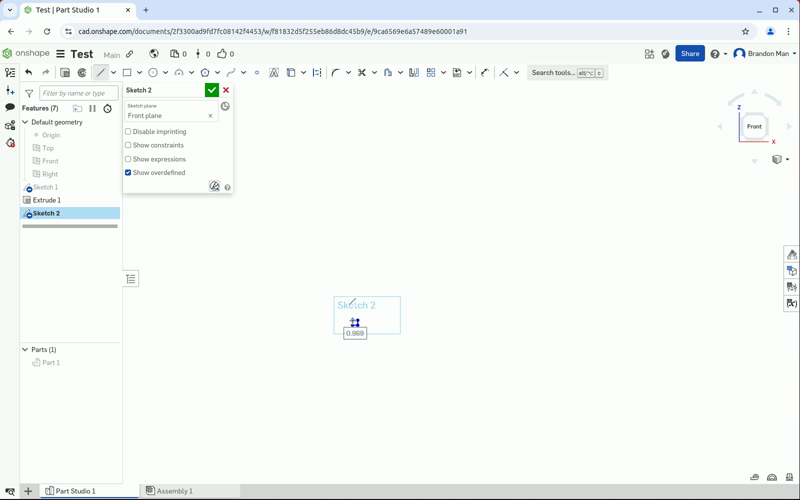
key_up(shift)
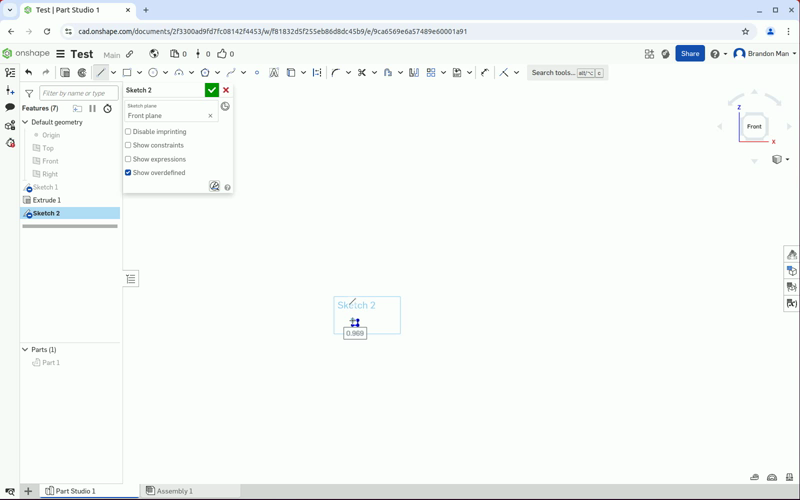
mouse_move(382, 320)
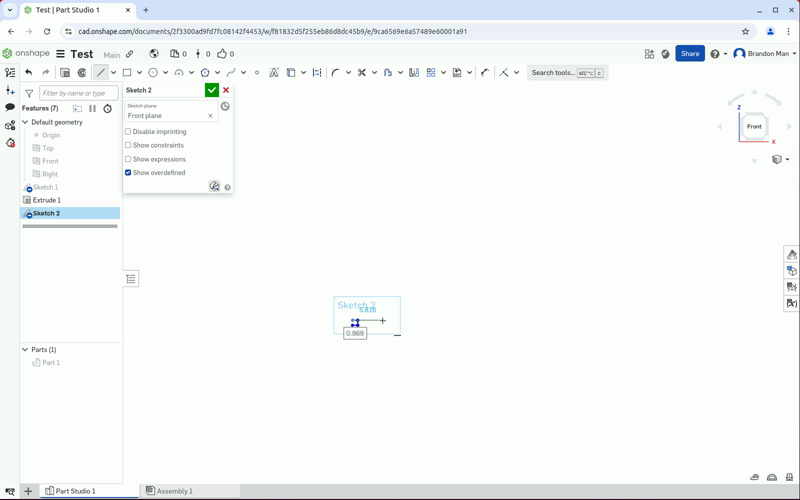
key_down(shift)
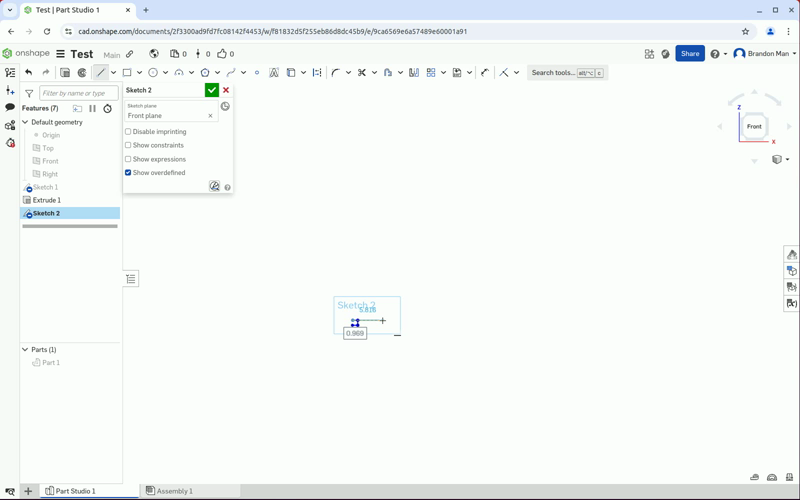
mouse_move(352, 325)
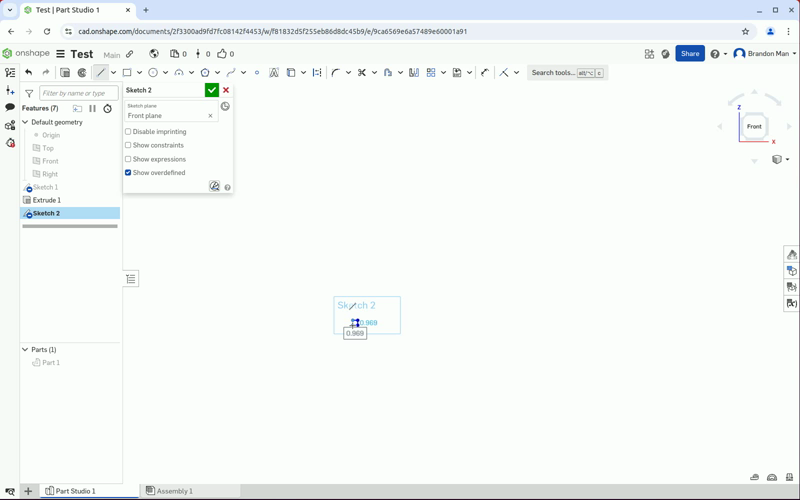
scroll(6)
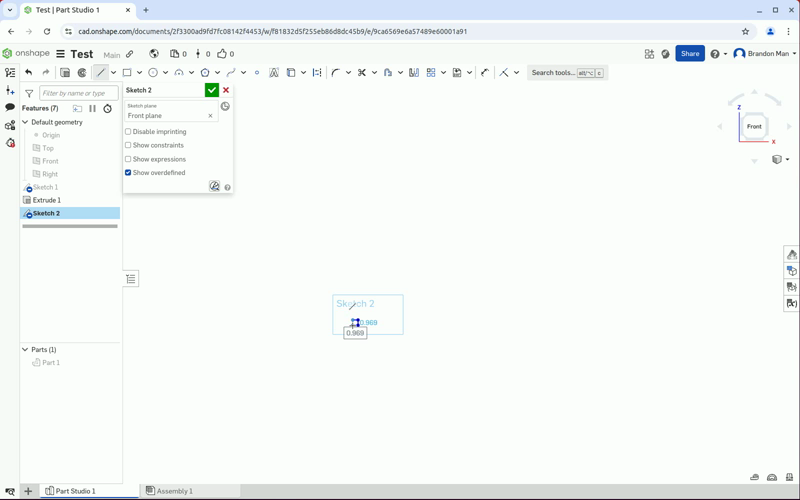
scroll(6)
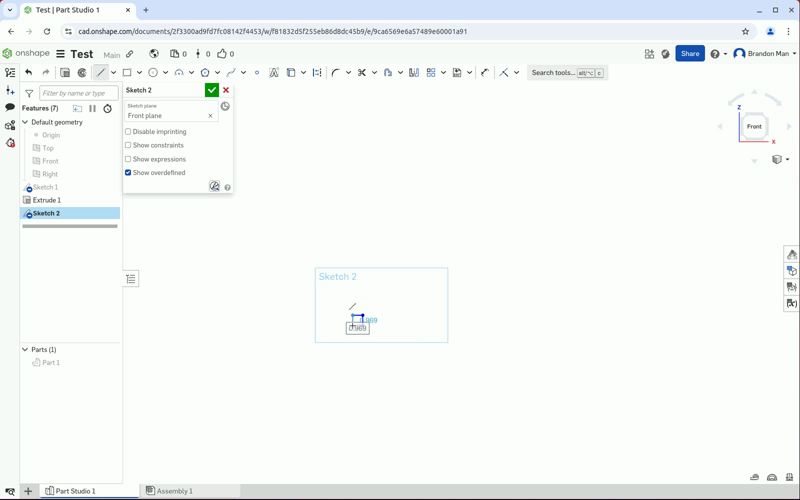
scroll(6)
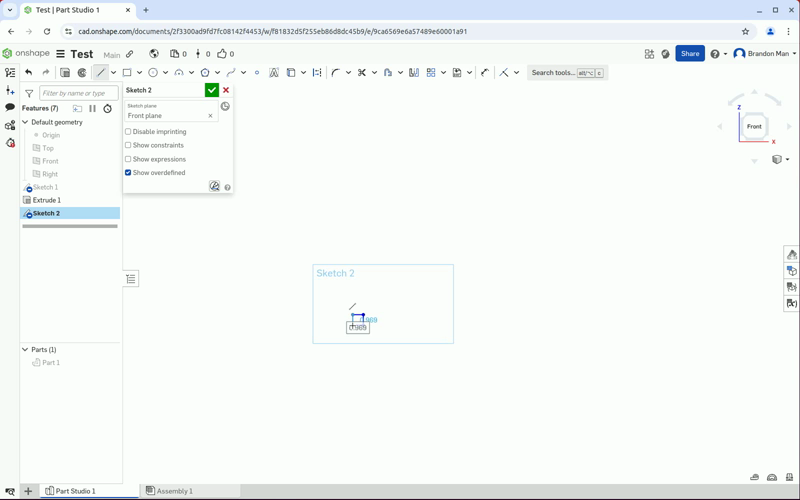
scroll(6)
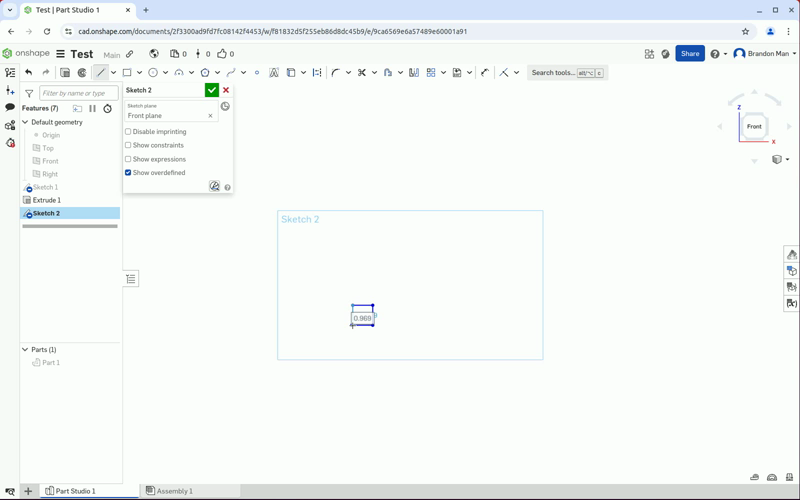
scroll(6)
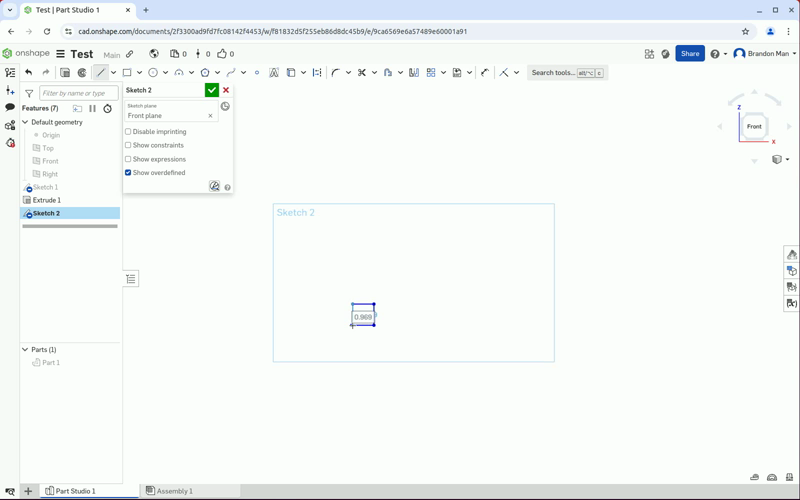
scroll(6)
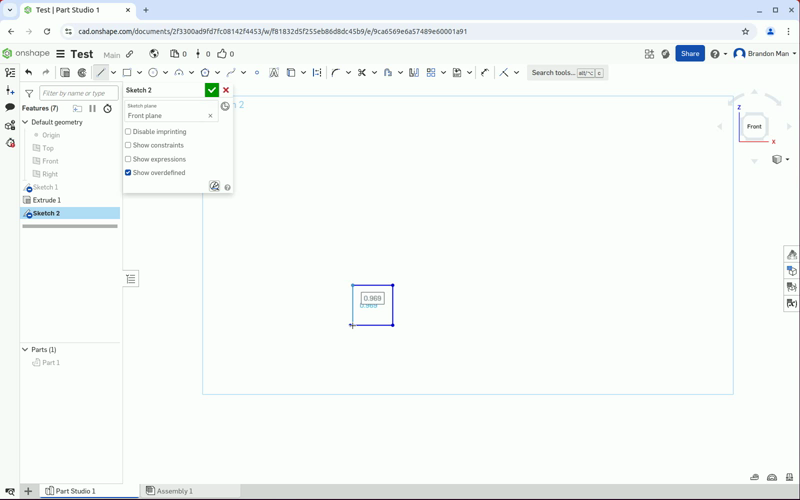
scroll(6)
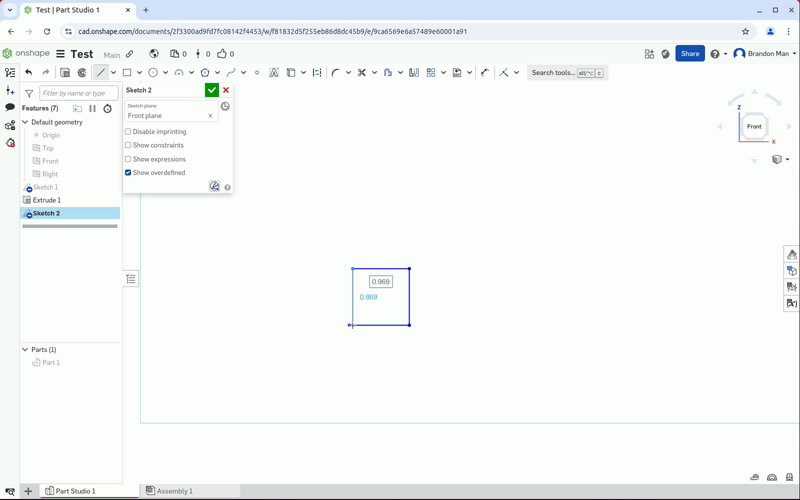
key_up(shift)
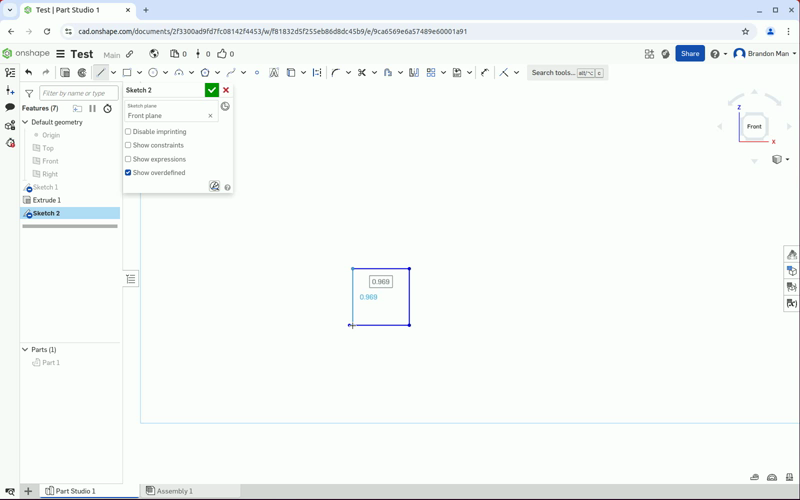
click(352, 325)
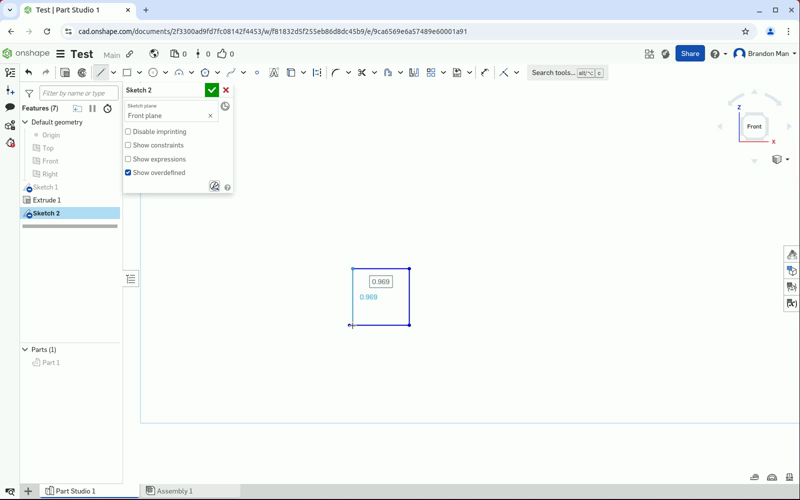
scroll(-6)
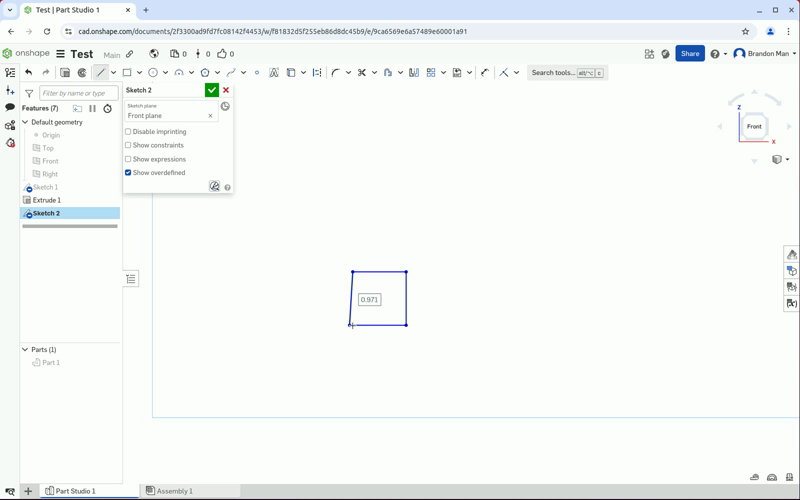
scroll(-6)
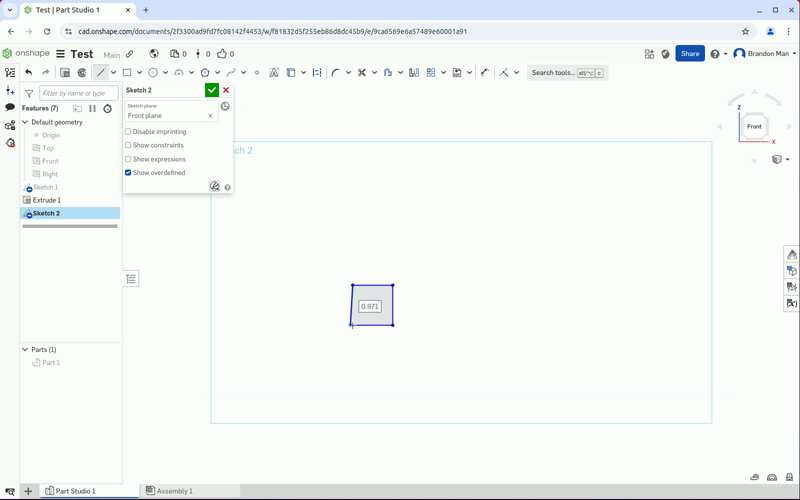
scroll(-6)
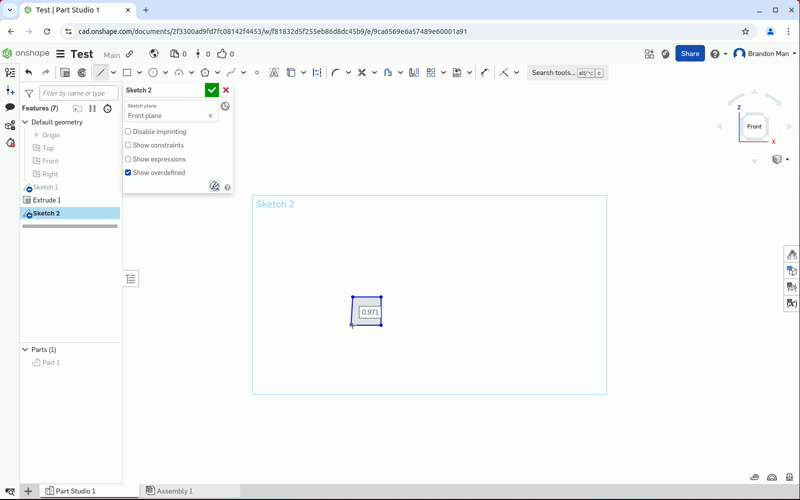
scroll(-6)
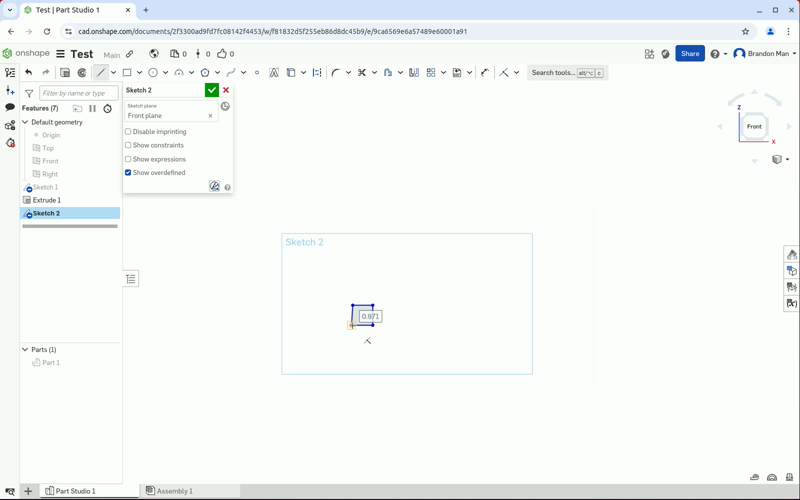
scroll(-6)
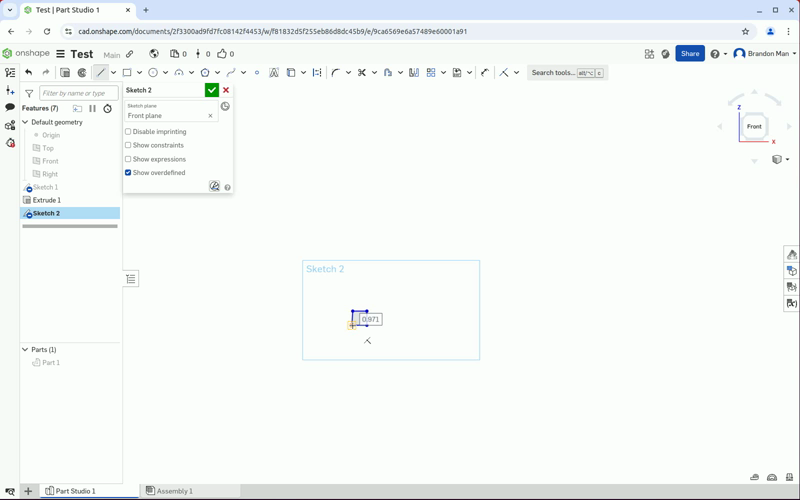
scroll(-6)
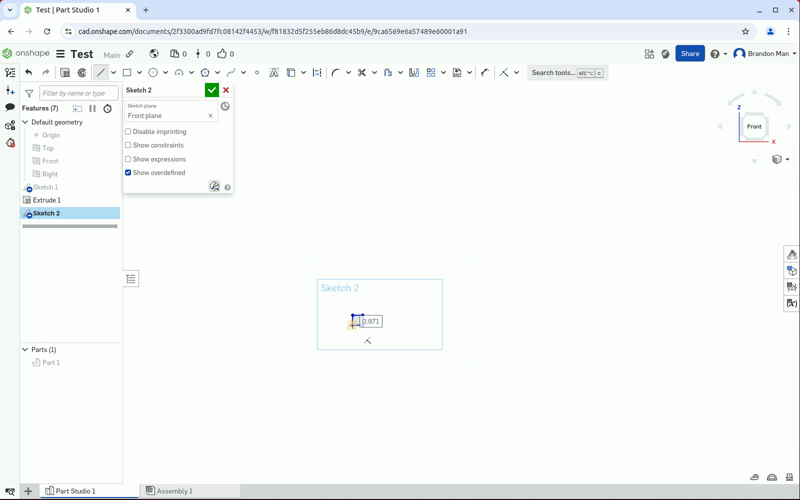
scroll(-6)
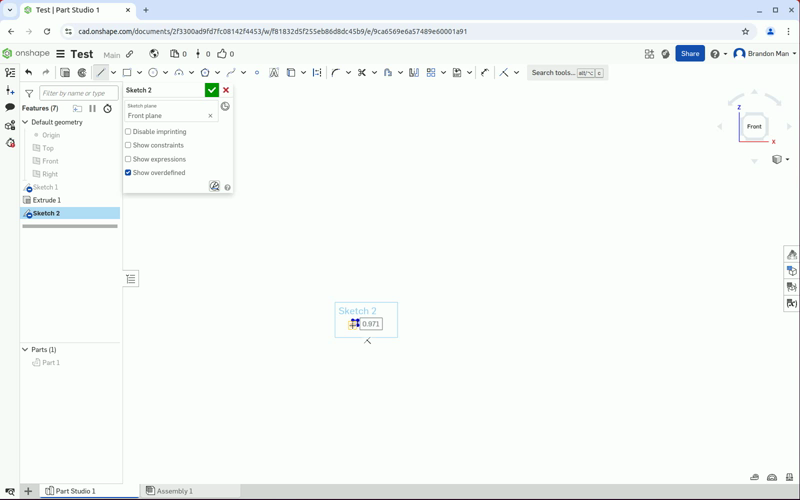
key(esc)
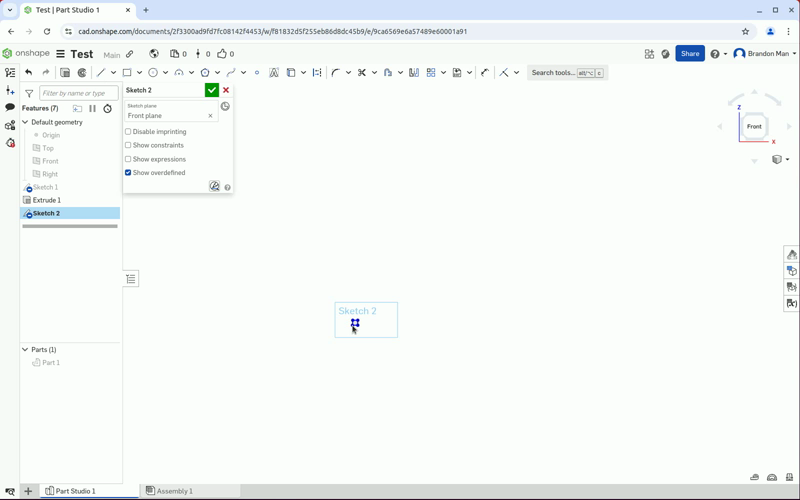
mouse_move(356, 320)
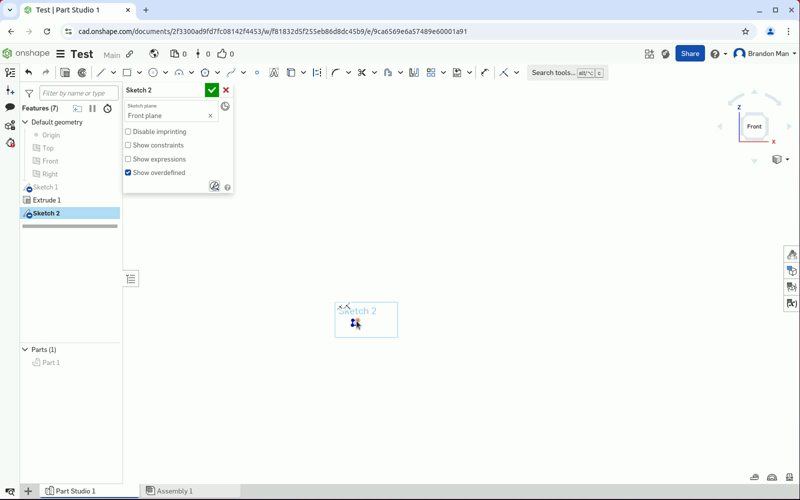
scroll(6)
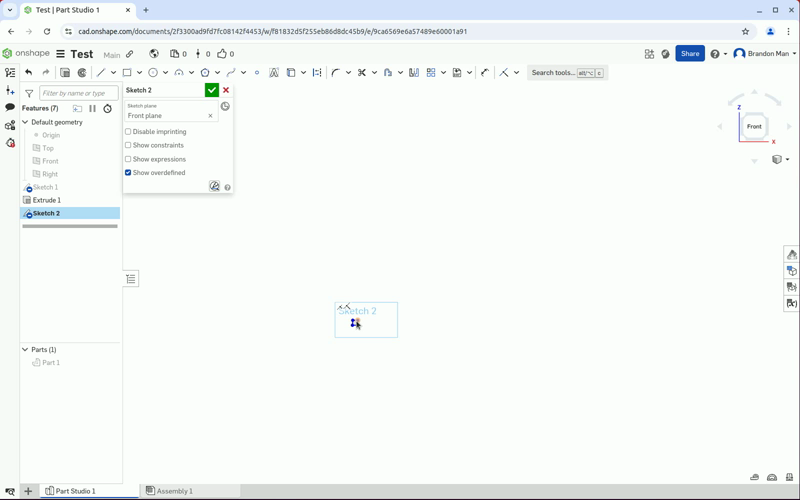
scroll(6)
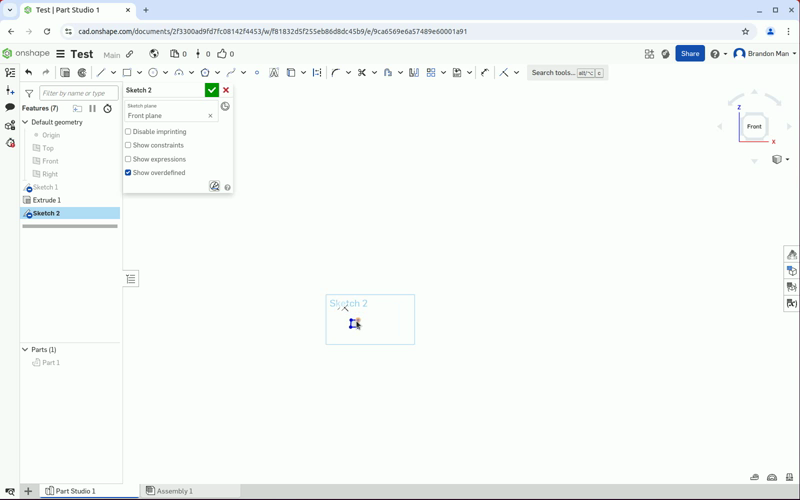
scroll(6)
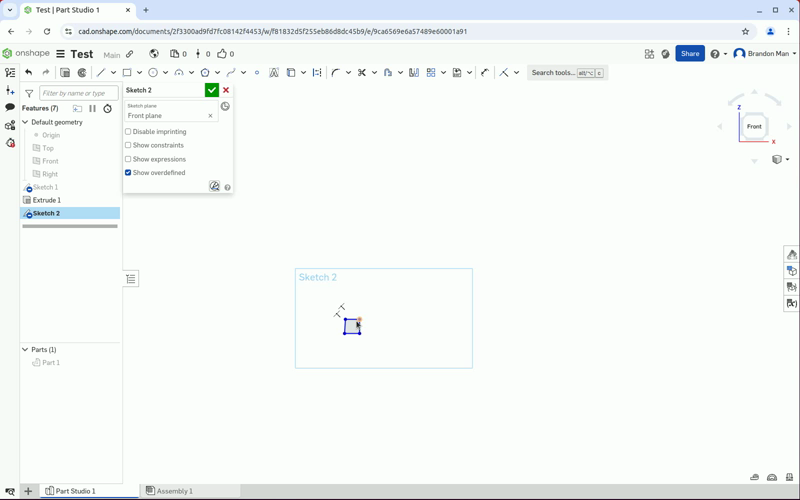
scroll(6)
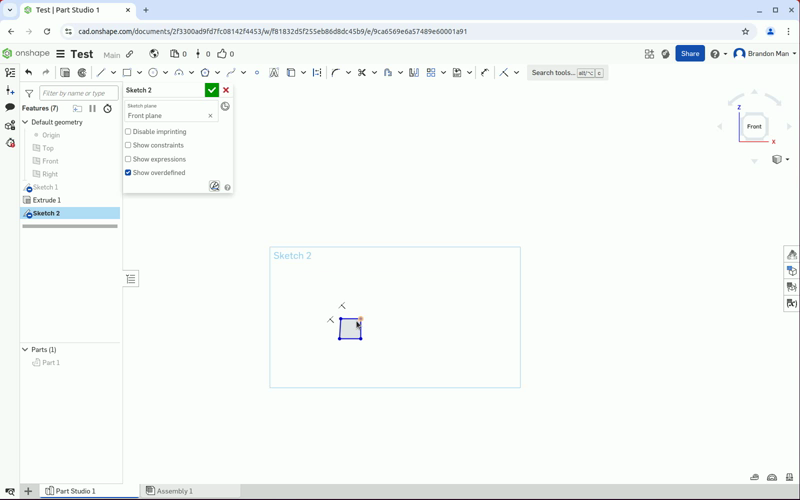
scroll(6)
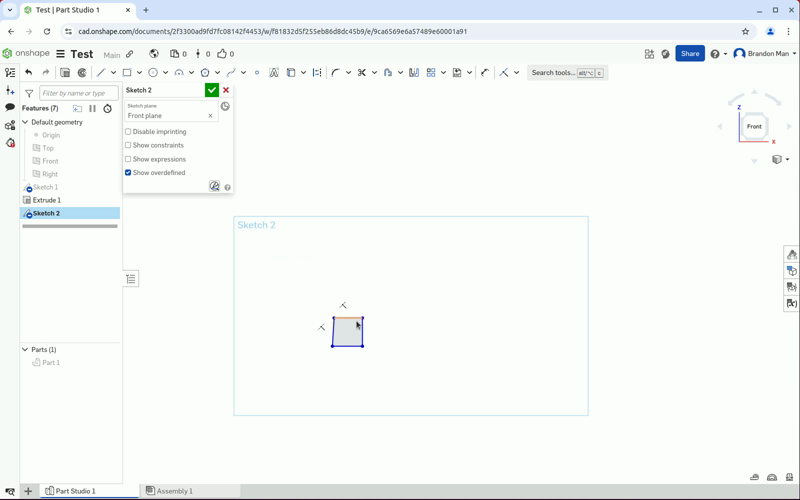
scroll(6)
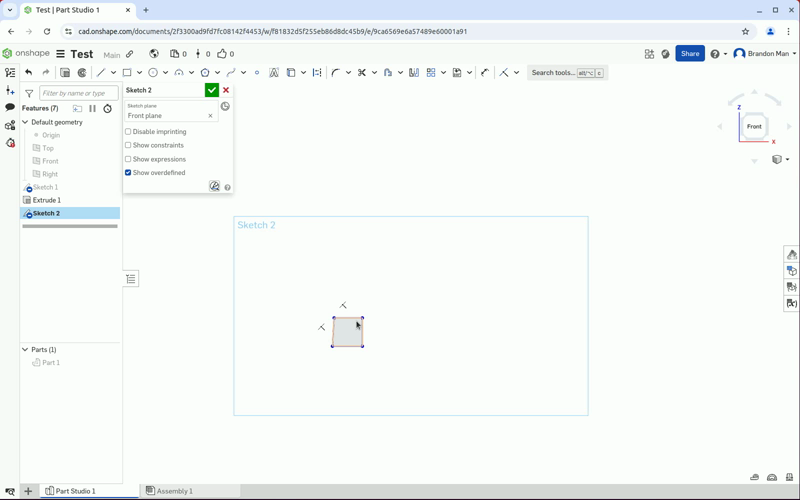
scroll(6)
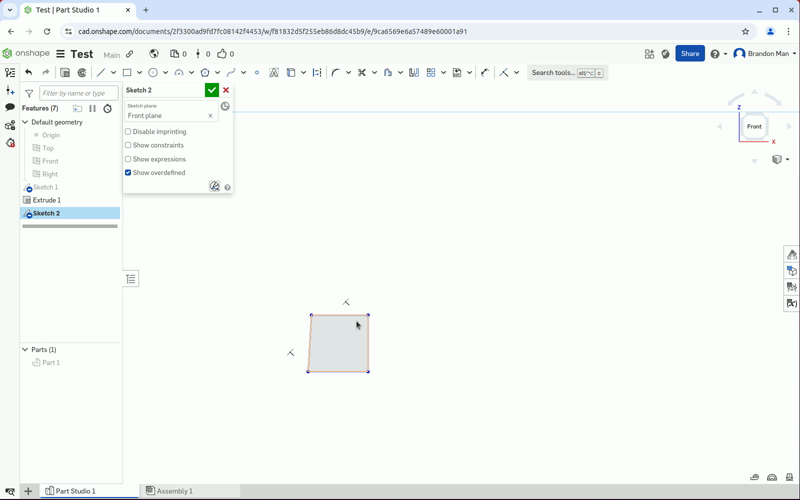
click(356, 320)
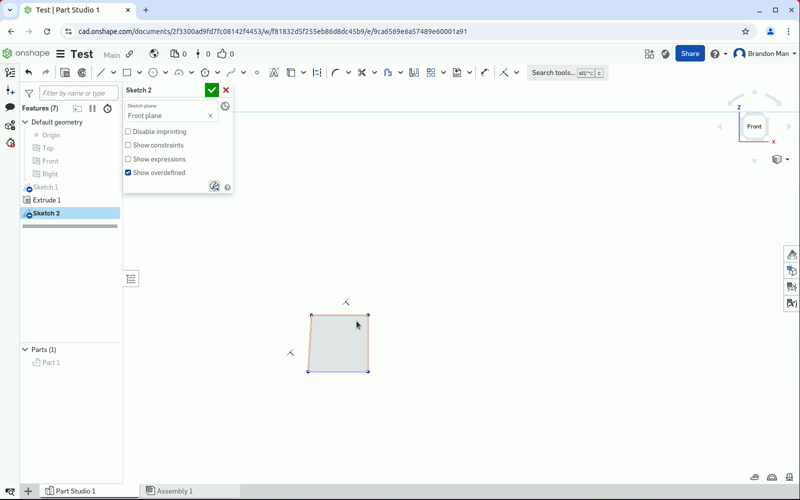
scroll(-6)
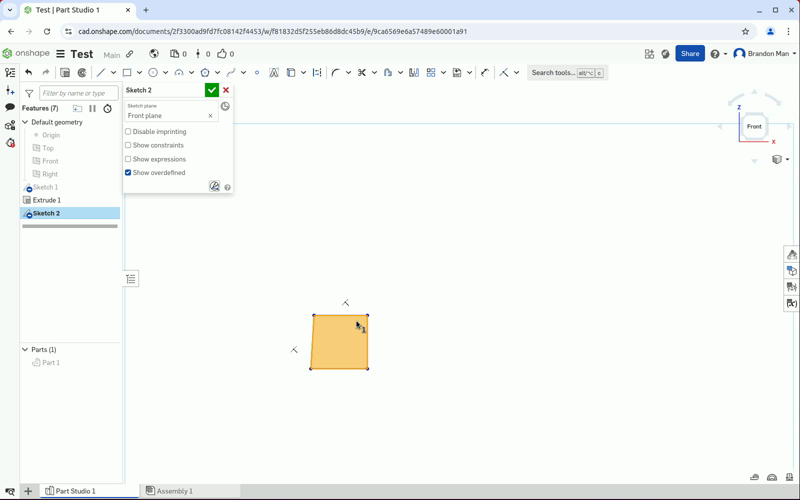
scroll(-6)
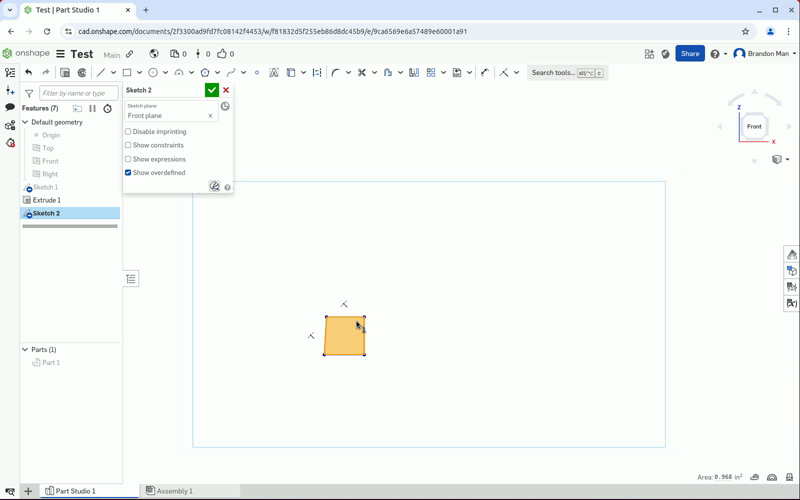
scroll(-6)
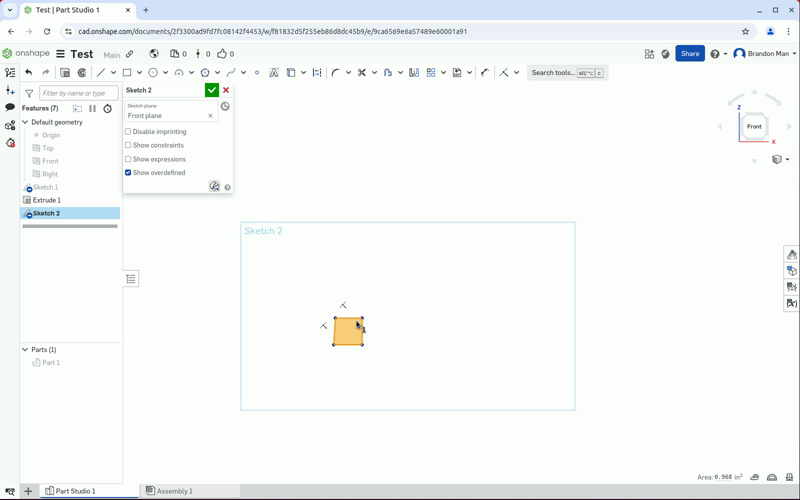
scroll(-6)
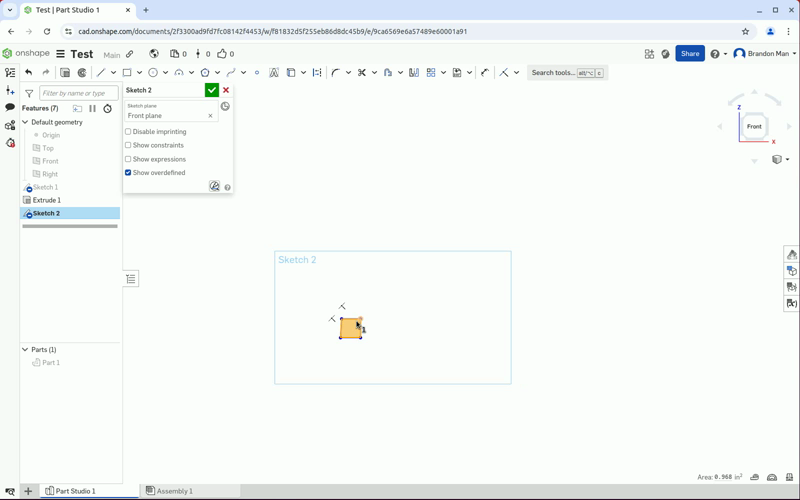
scroll(-6)
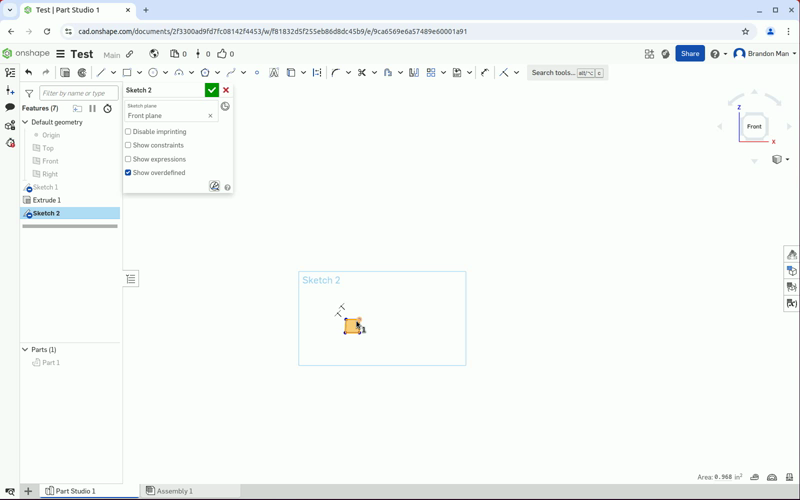
scroll(-6)
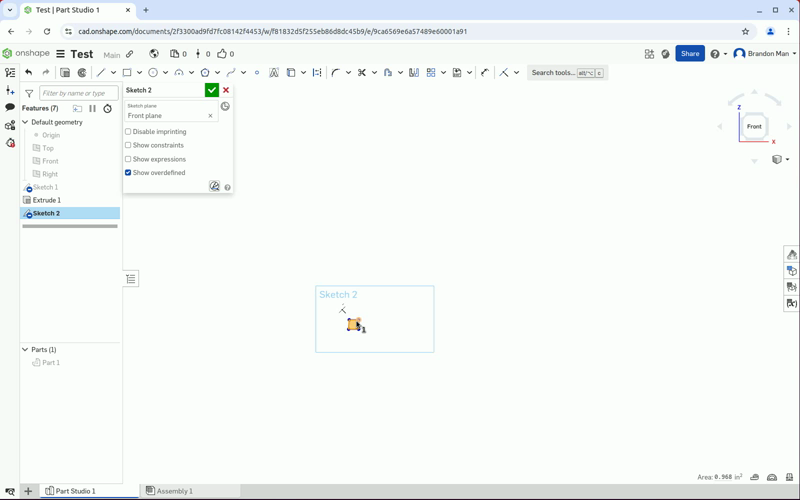
scroll(-6)
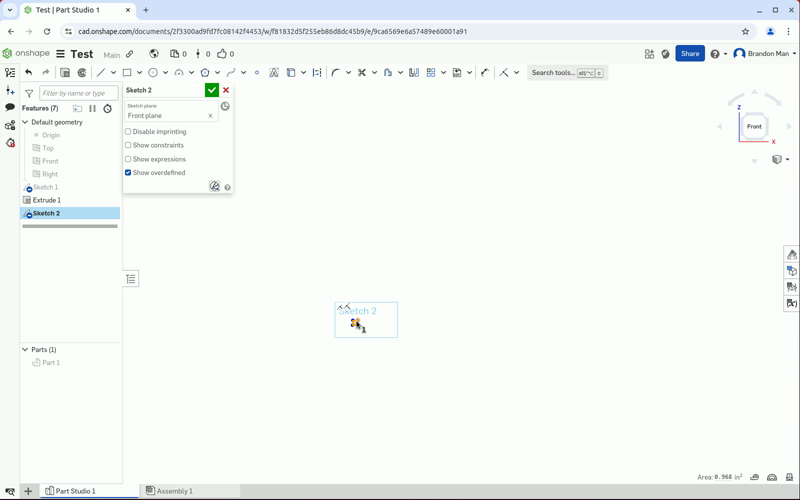
mouse_move(73, 352)
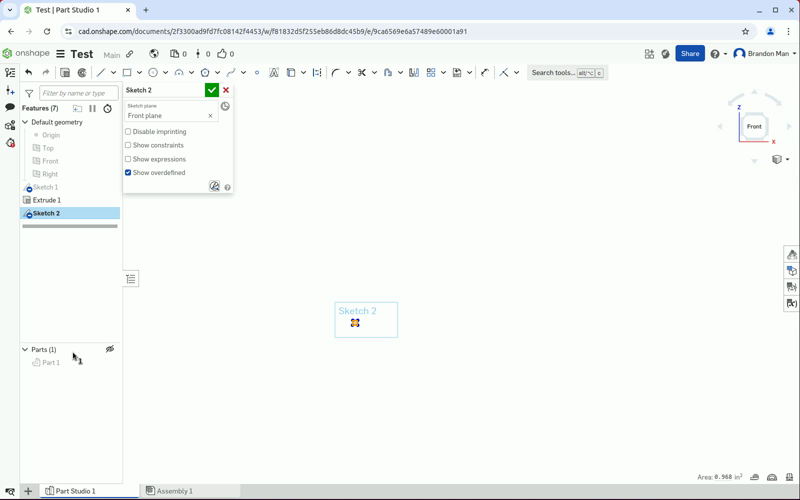
key(shift+y)
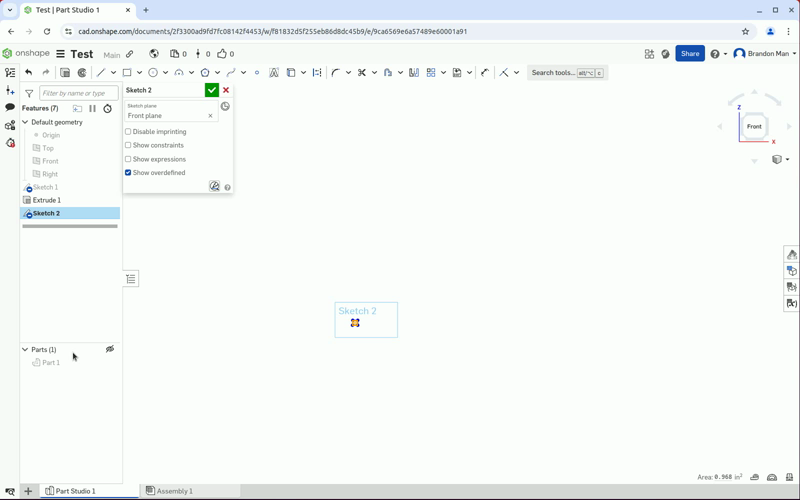
key(shift+e)
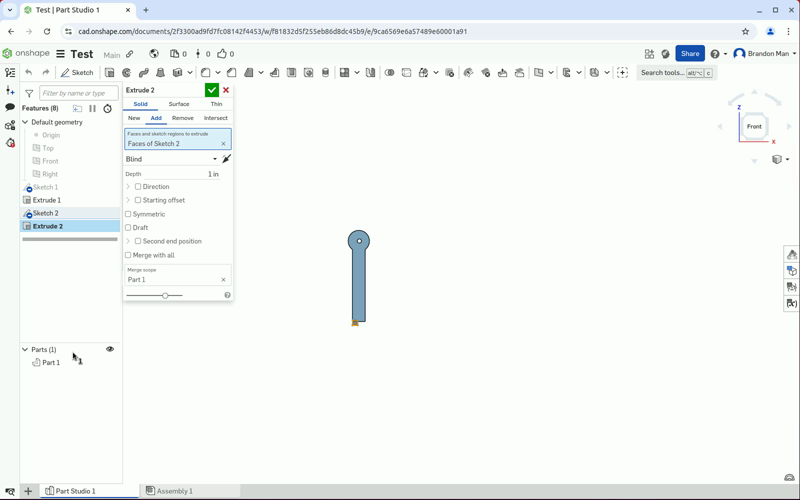
mouse_move(143, 106)
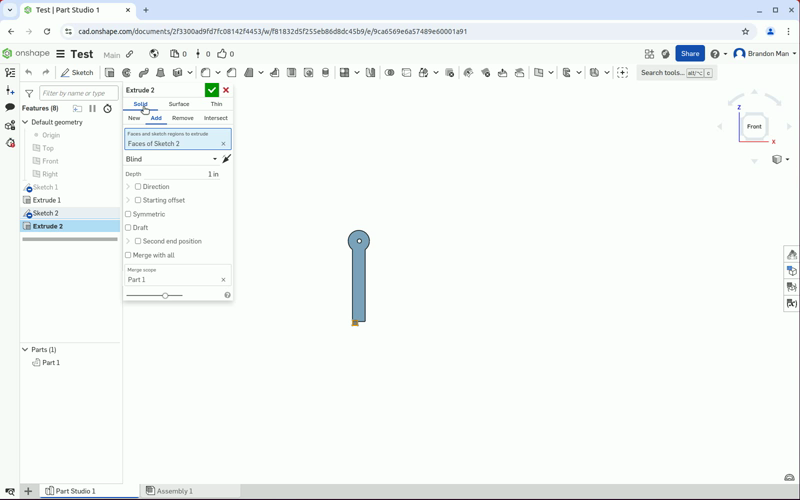
click(143, 106)
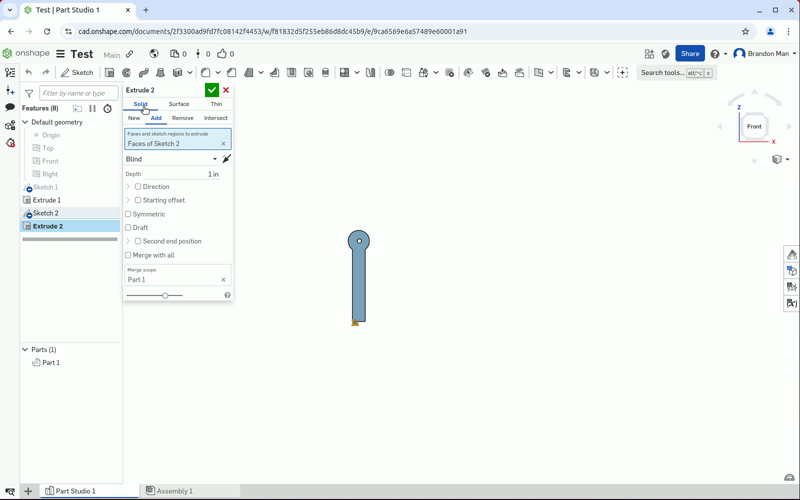
mouse_move(137, 120)
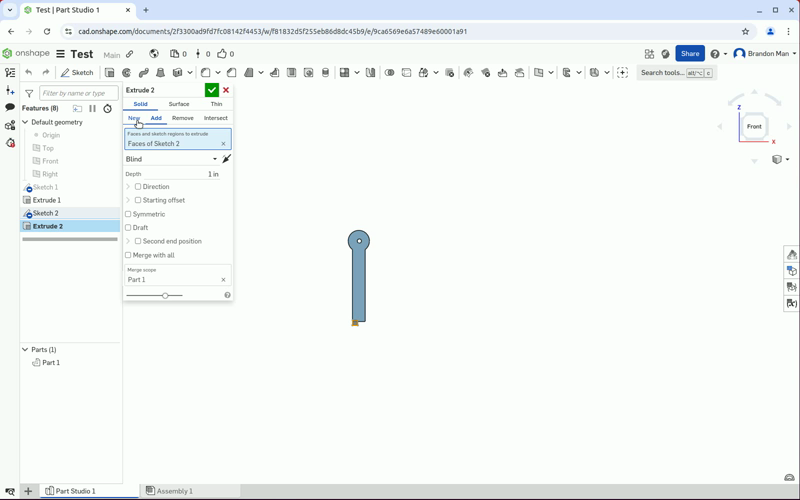
click(137, 120)
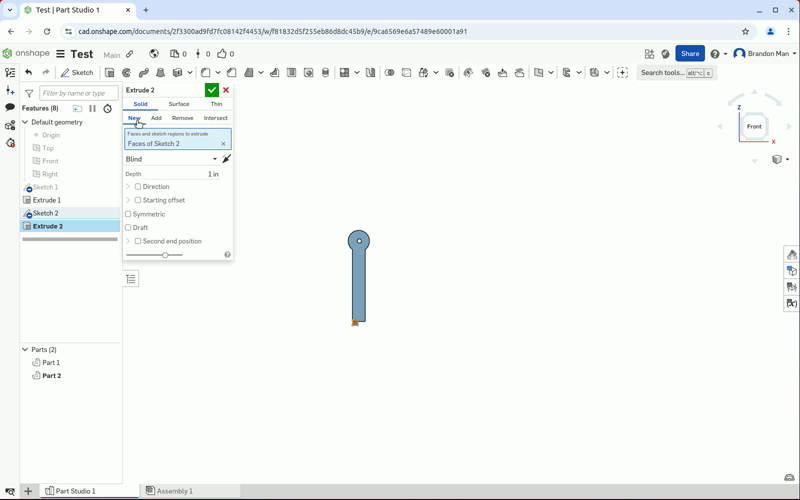
key(tab, 4)
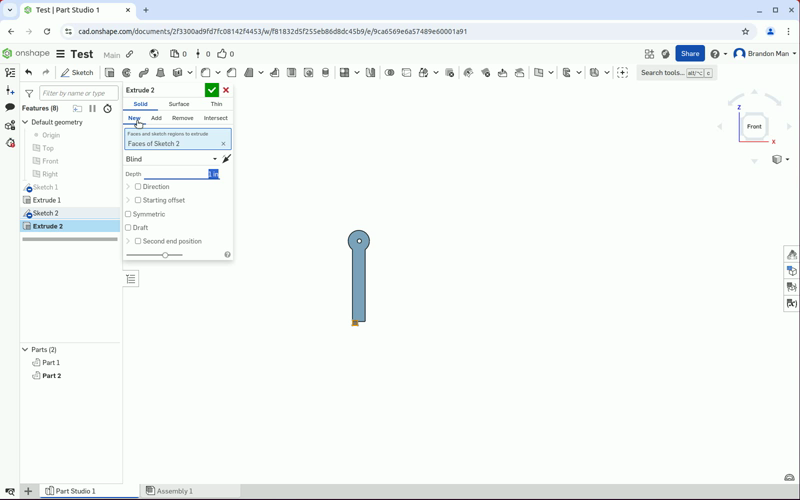
text(2.648)
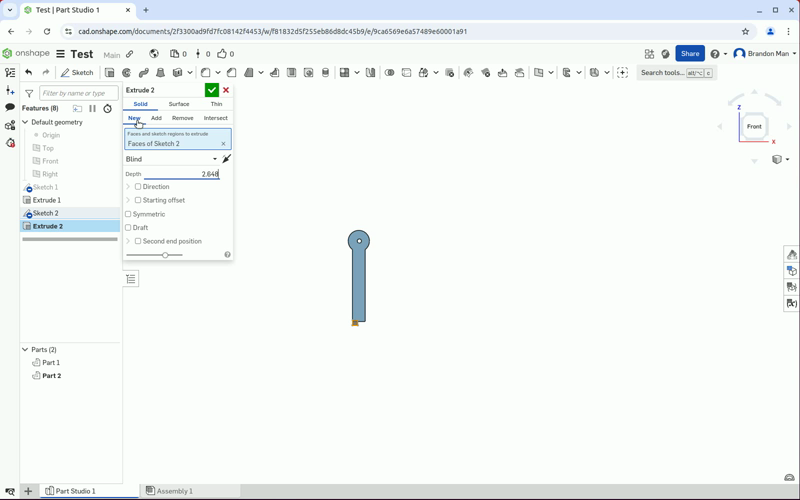
key(enter)
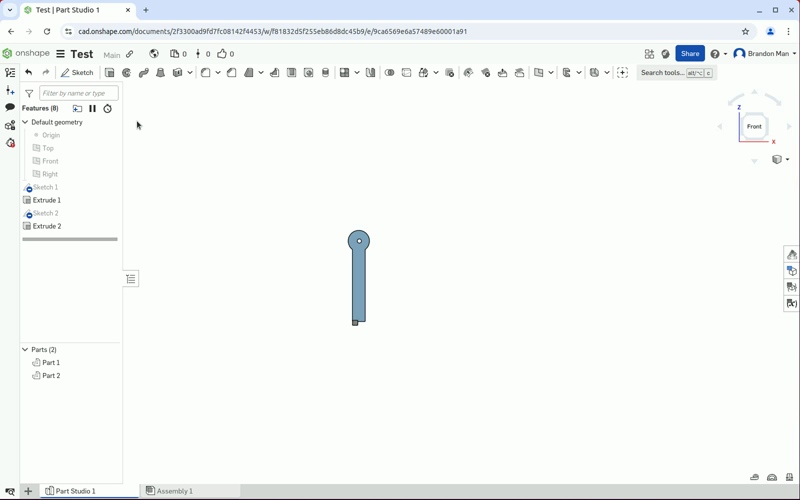
key(shift+h)
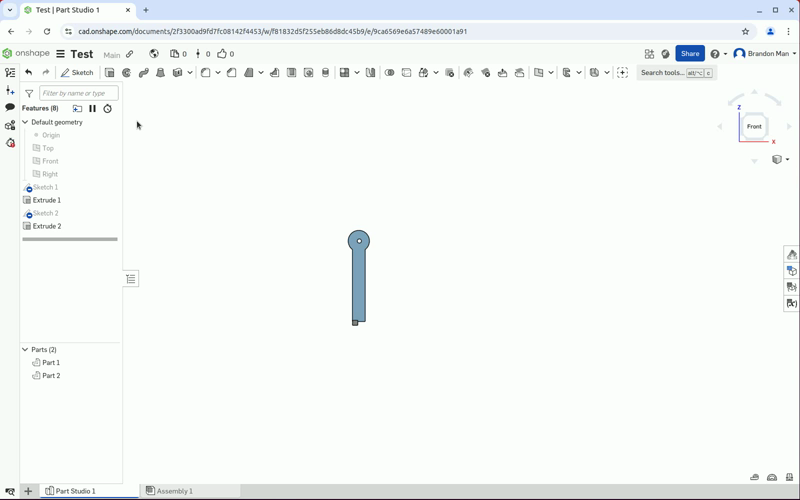
key(shift+h)
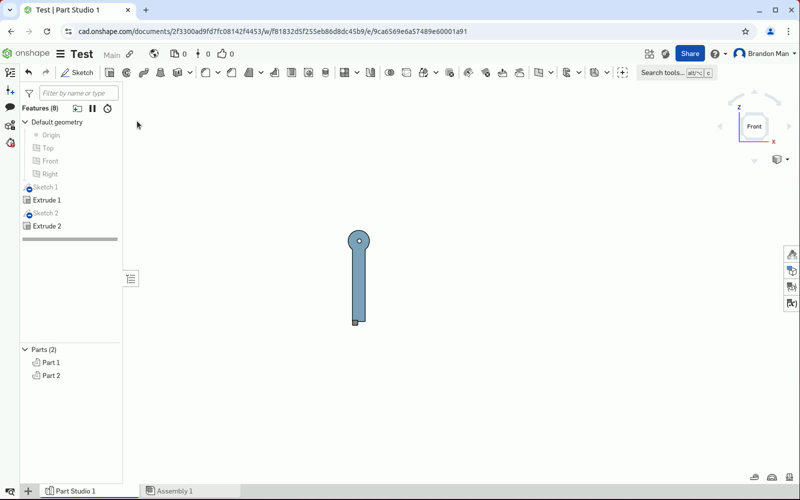
mouse_move(73, 189)
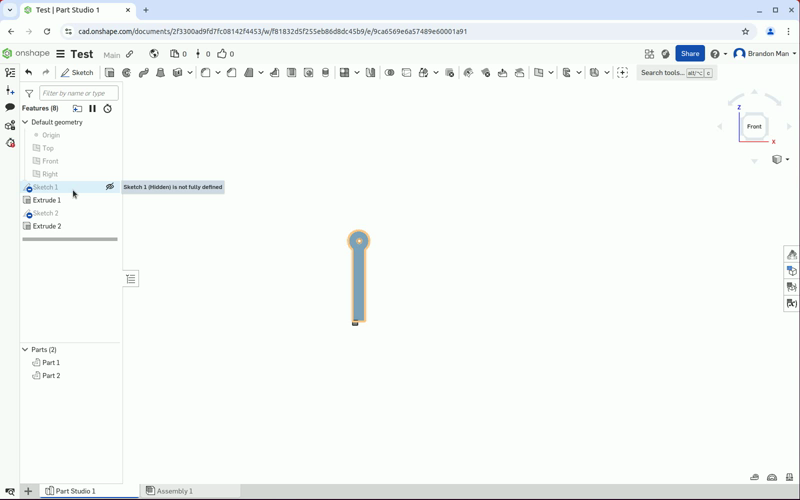
click(73, 189)
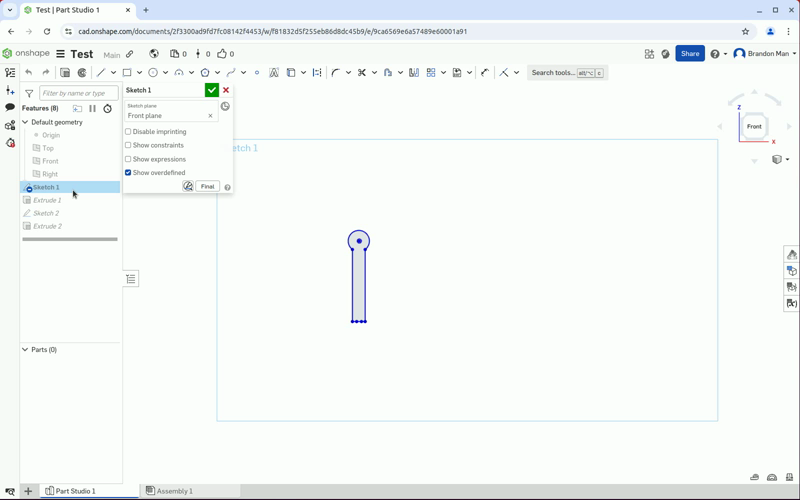
mouse_move(229, 92)
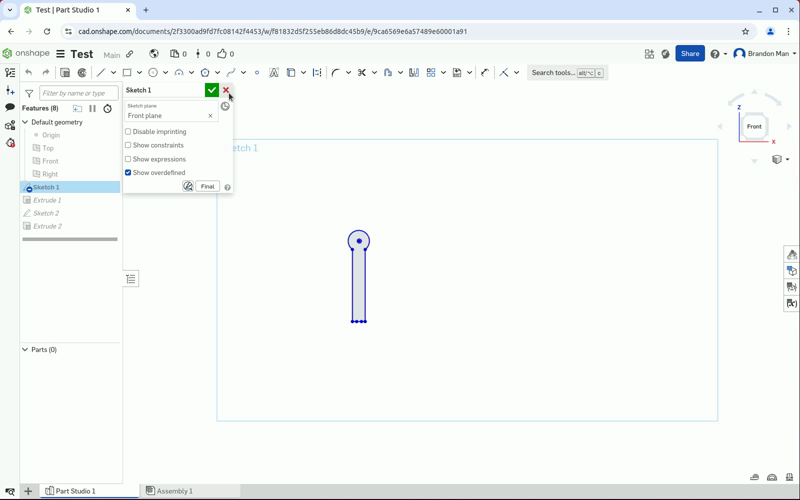
click(229, 92)
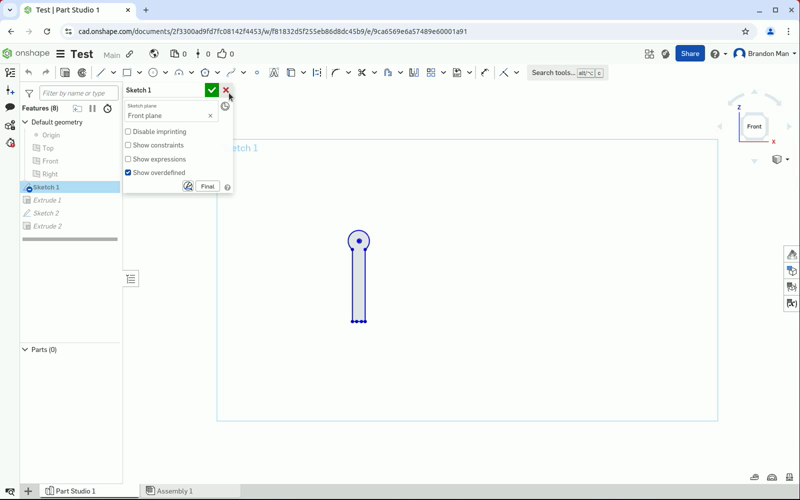
key(shift+s)
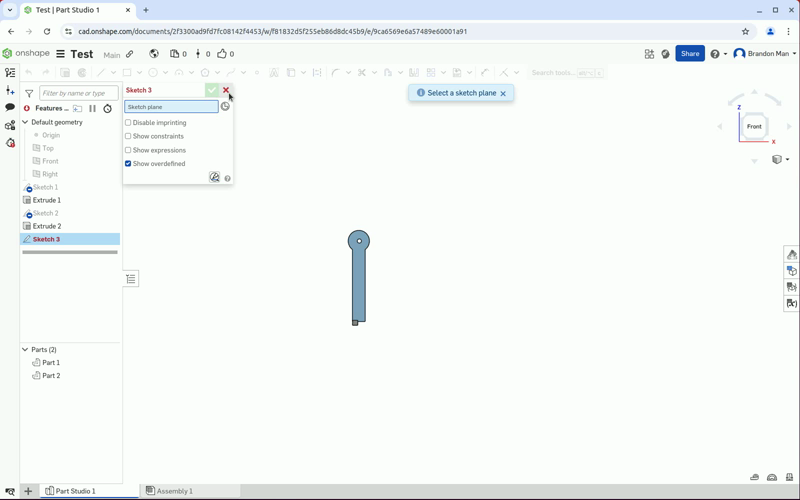
mouse_move(73, 163)
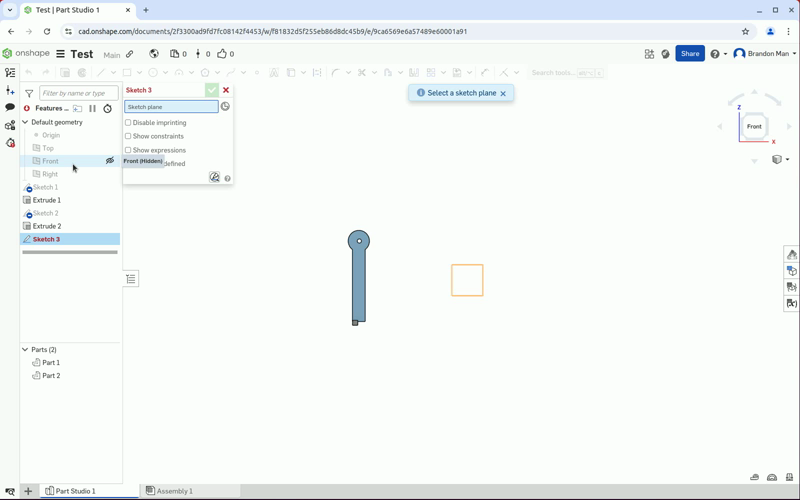
click(73, 163)
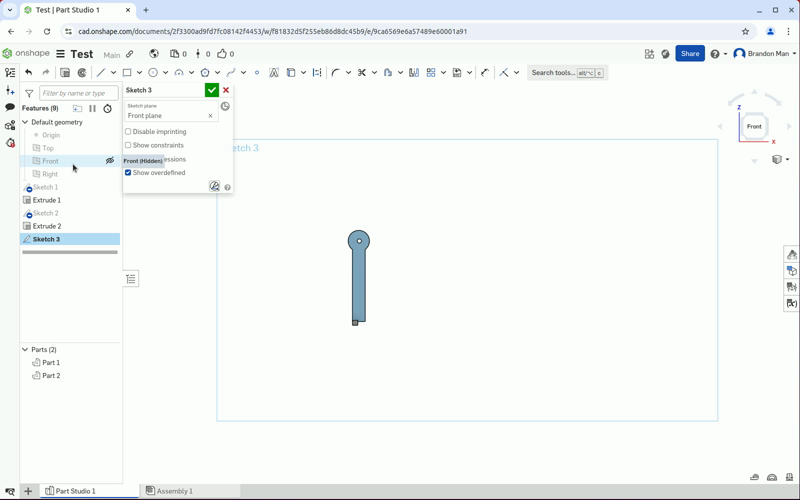
mouse_move(73, 352)
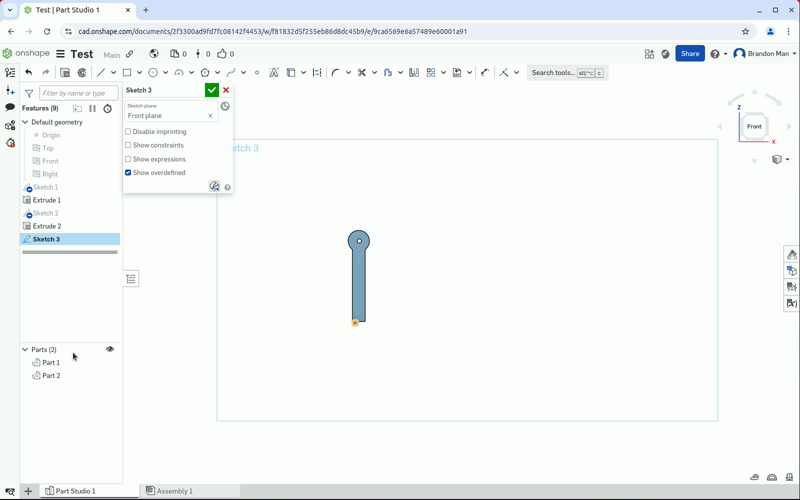
key(y)
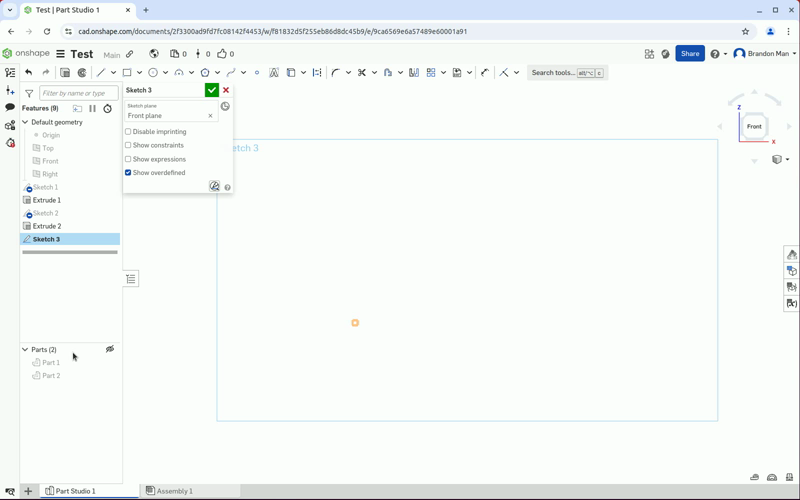
key(l)
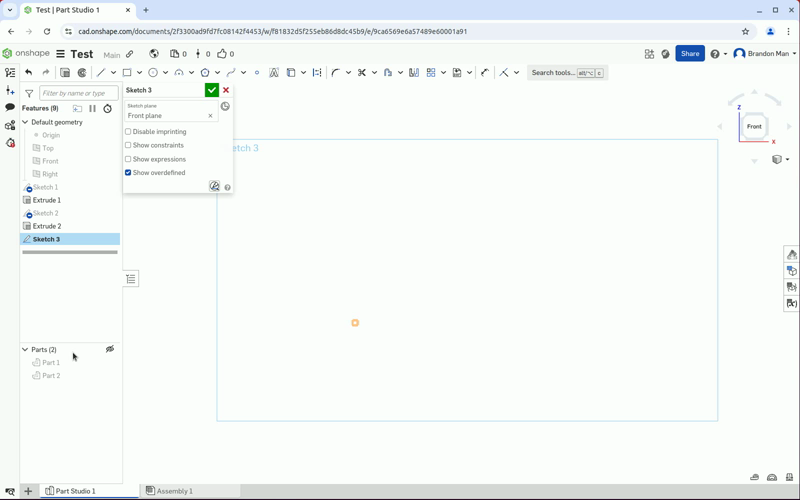
key_down(shift)
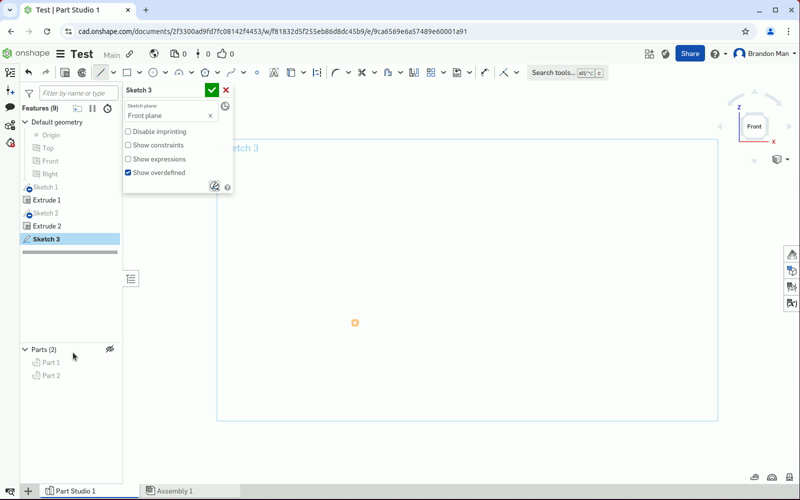
mouse_move(361, 325)
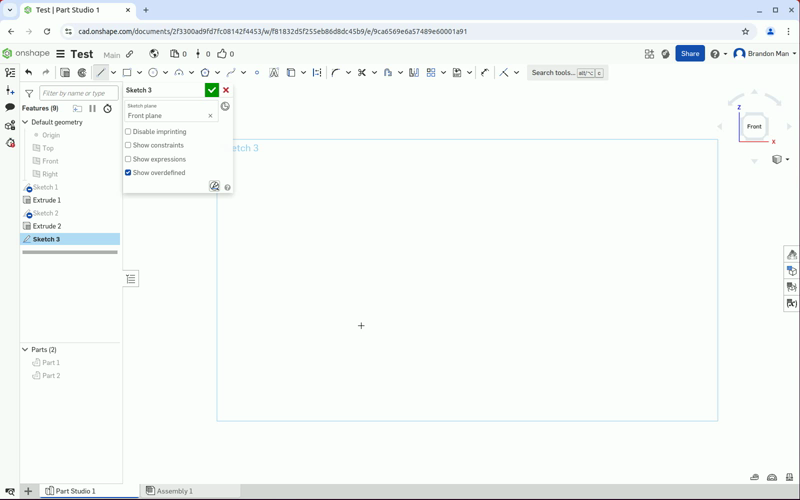
click(361, 325)
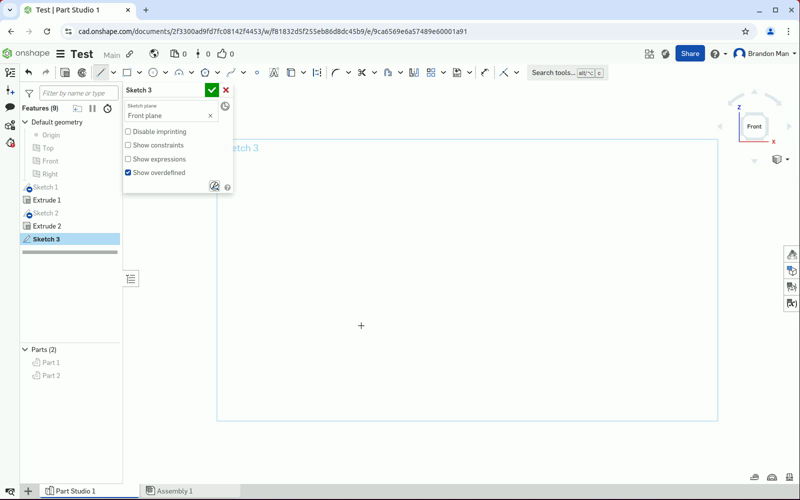
key_up(shift)
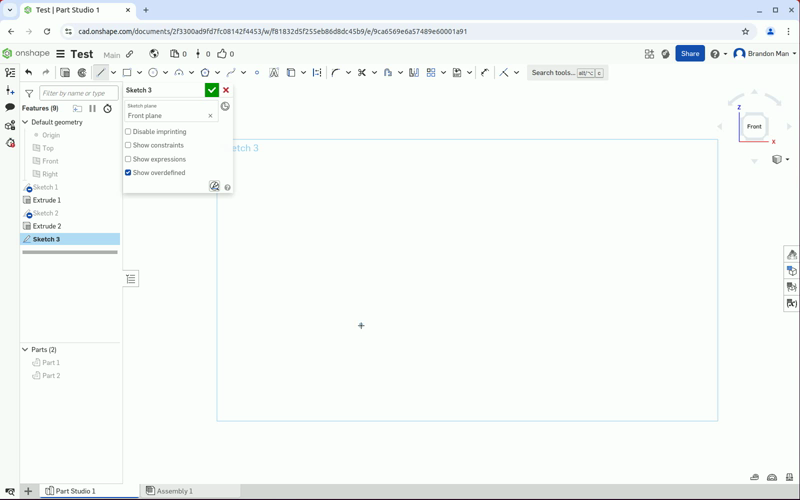
key_down(shift)
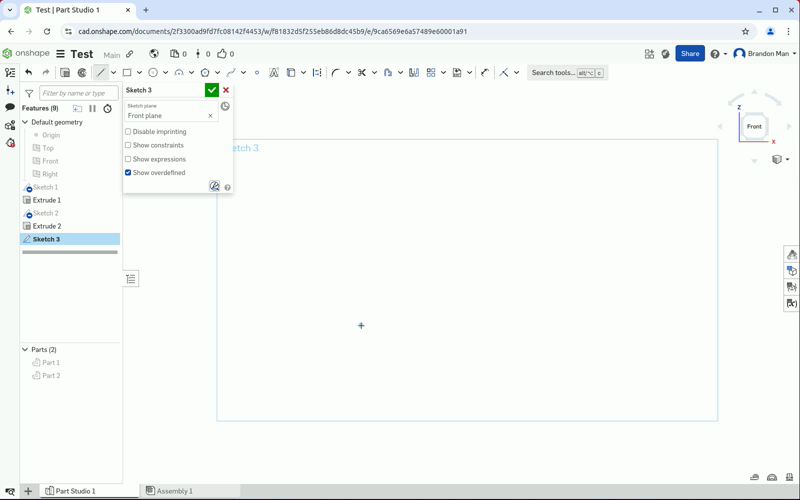
mouse_move(391, 325)
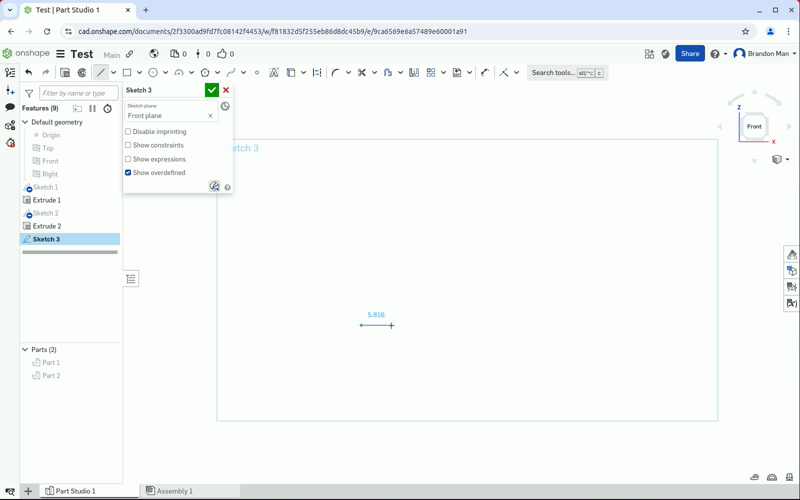
mouse_move(365, 325)
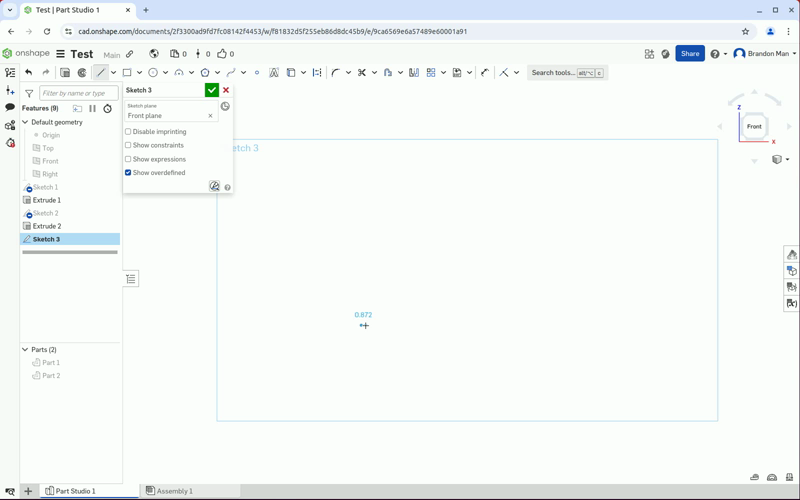
scroll(6)
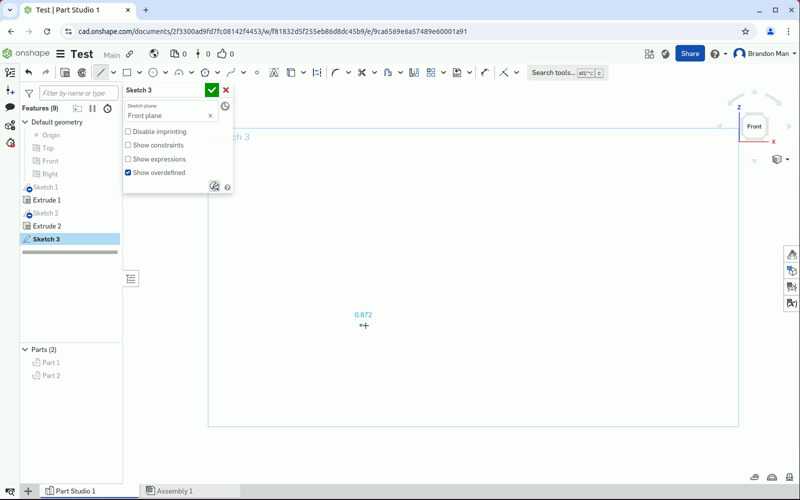
scroll(6)
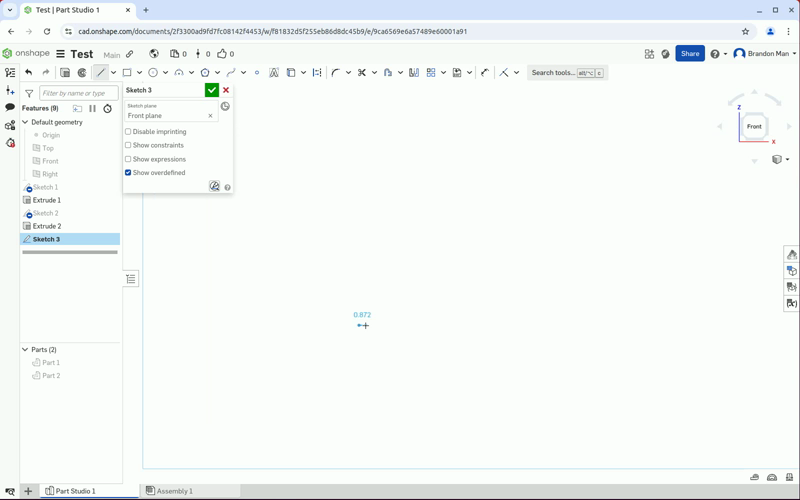
scroll(6)
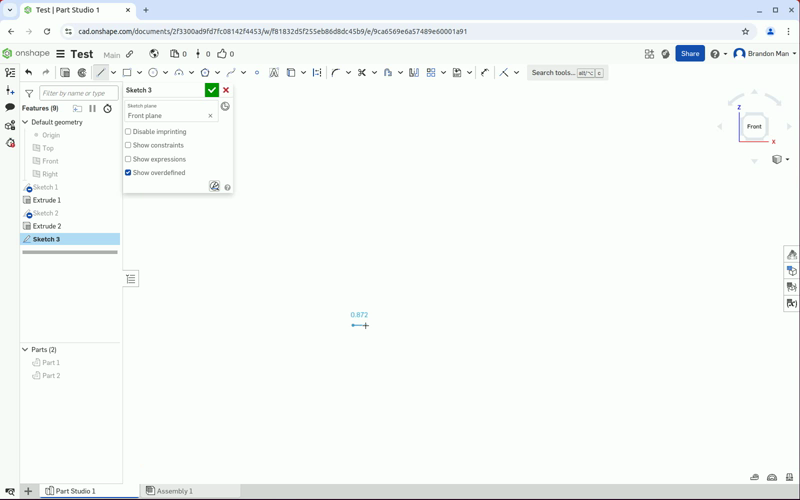
scroll(6)
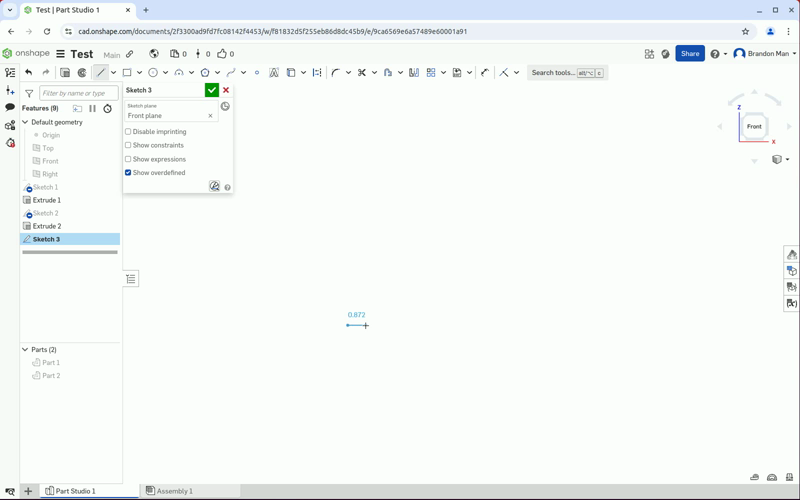
scroll(6)
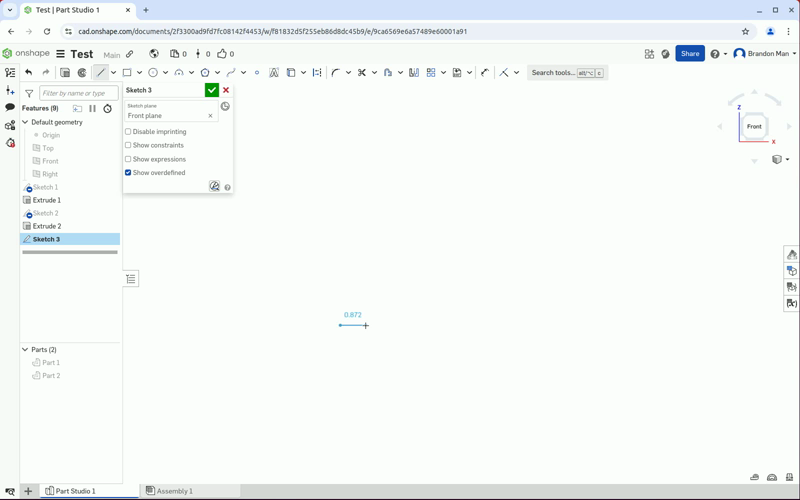
scroll(6)
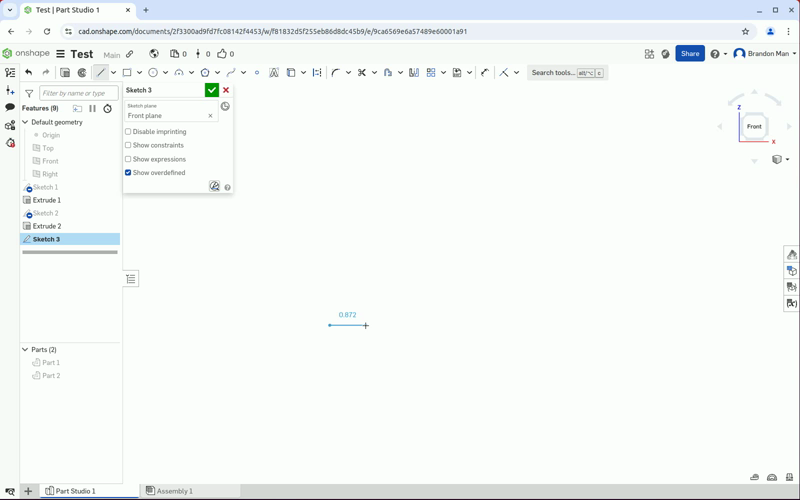
scroll(6)
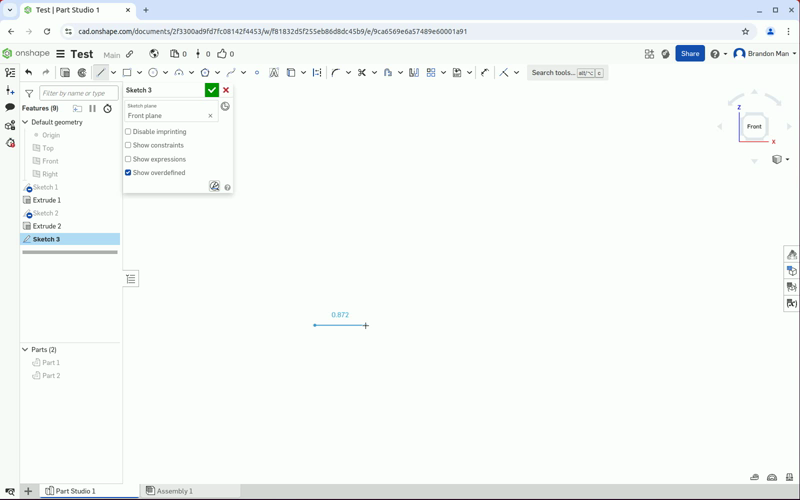
click(365, 325)
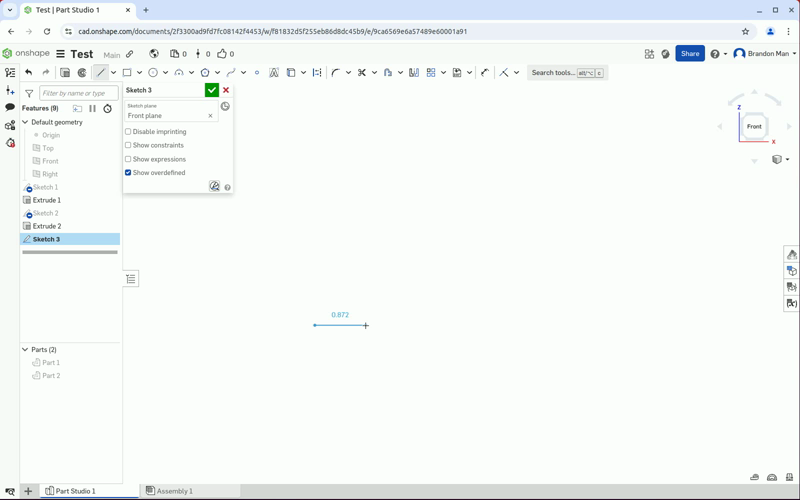
scroll(-6)
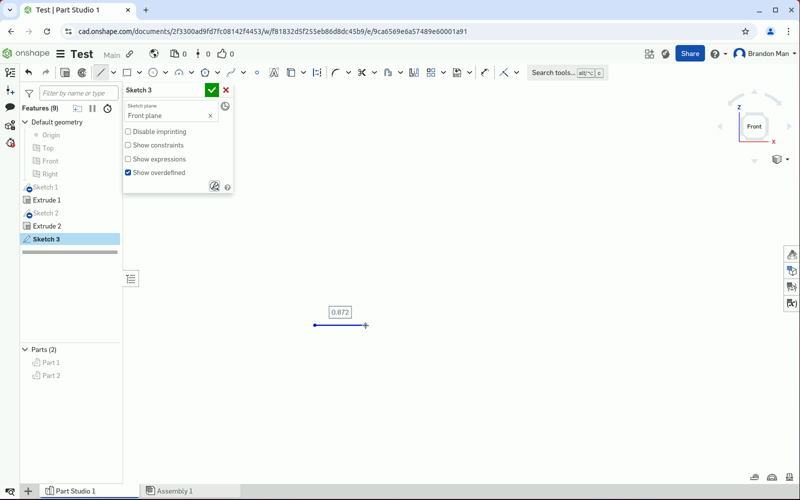
scroll(-6)
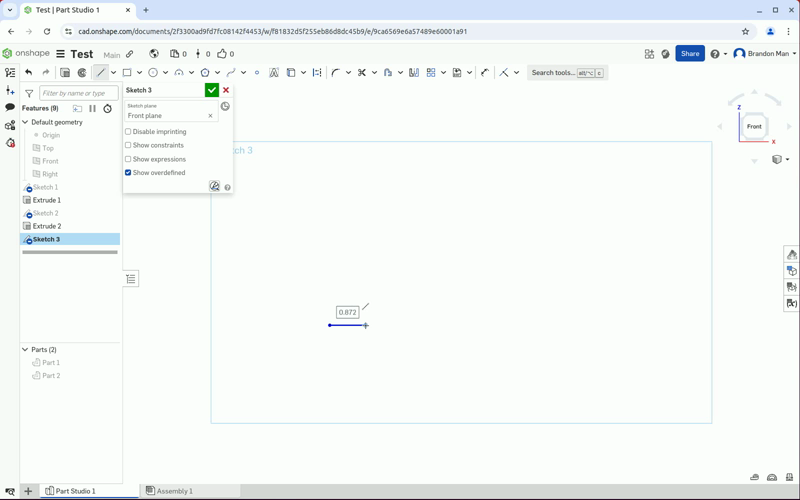
scroll(-6)
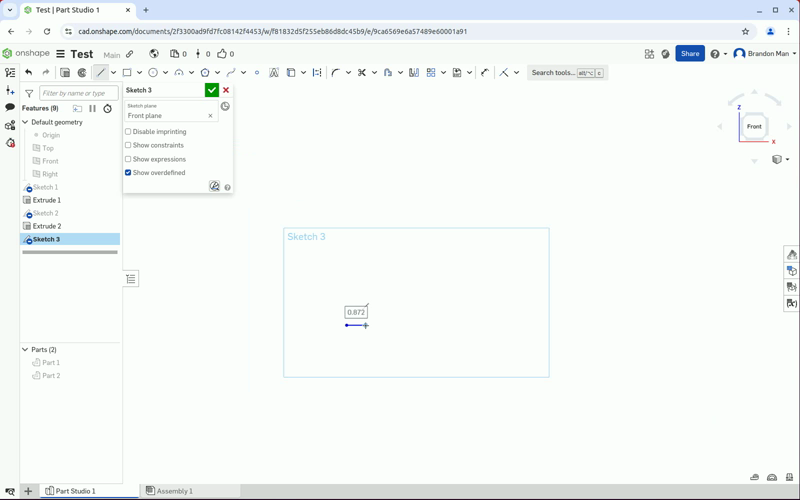
scroll(-6)
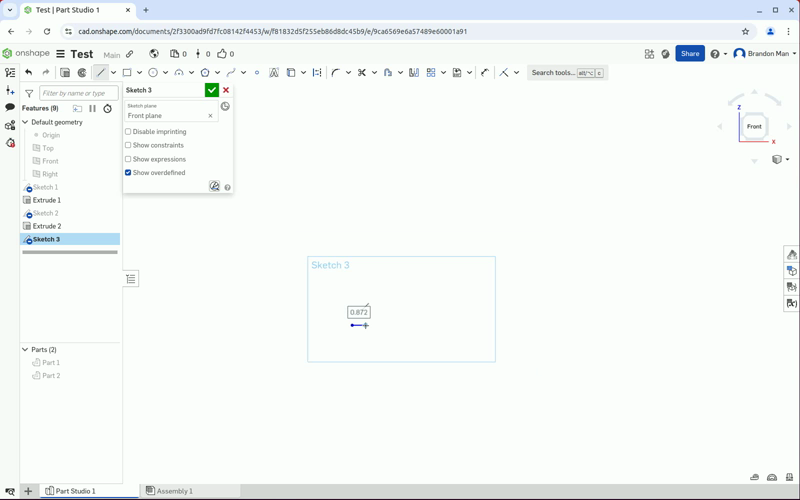
scroll(-6)
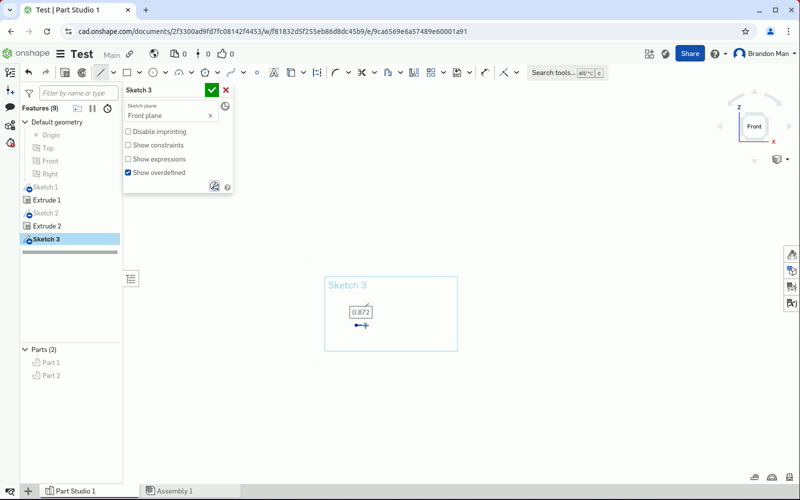
scroll(-6)
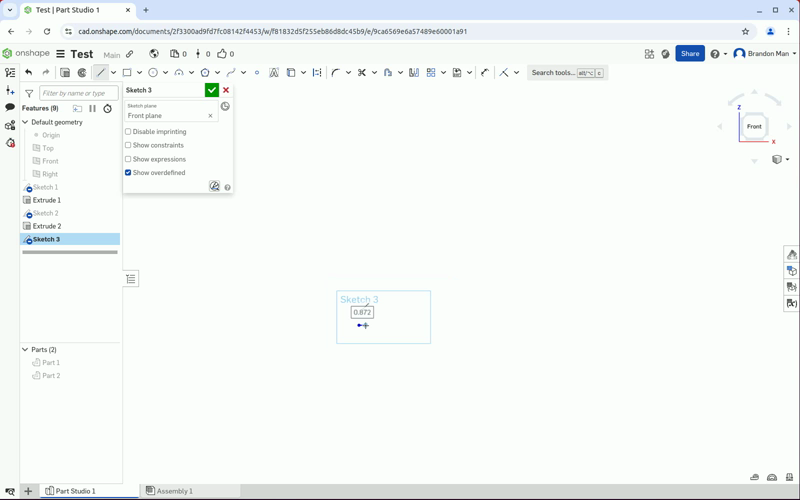
scroll(-6)
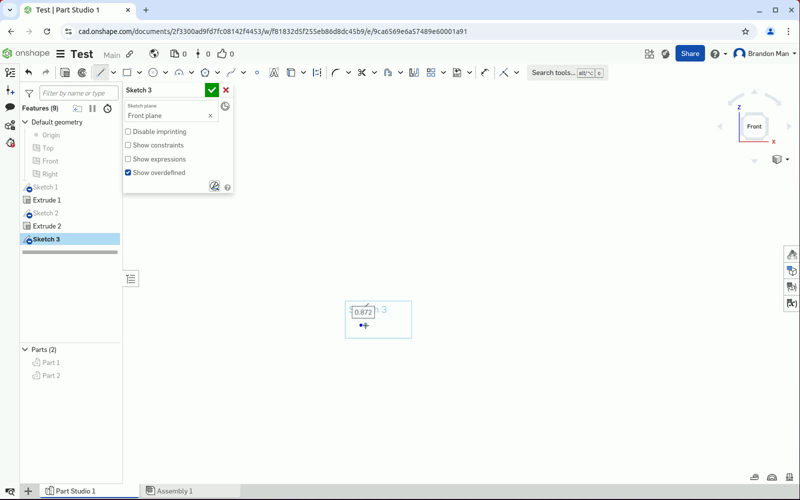
key_up(shift)
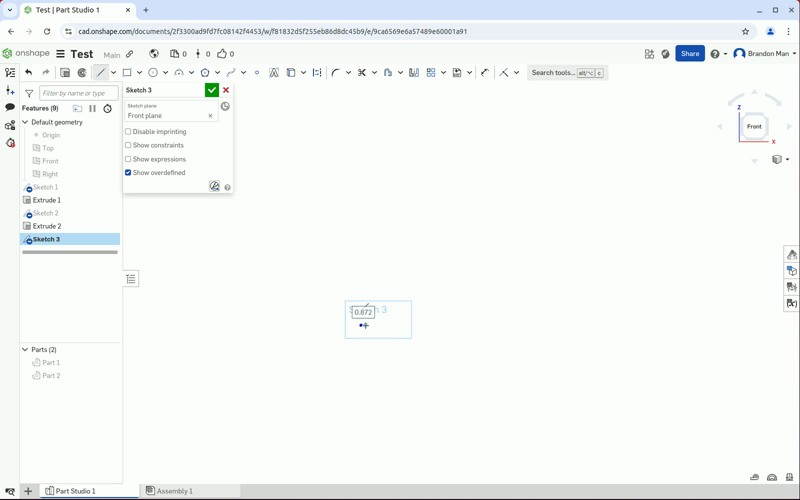
key_down(shift)
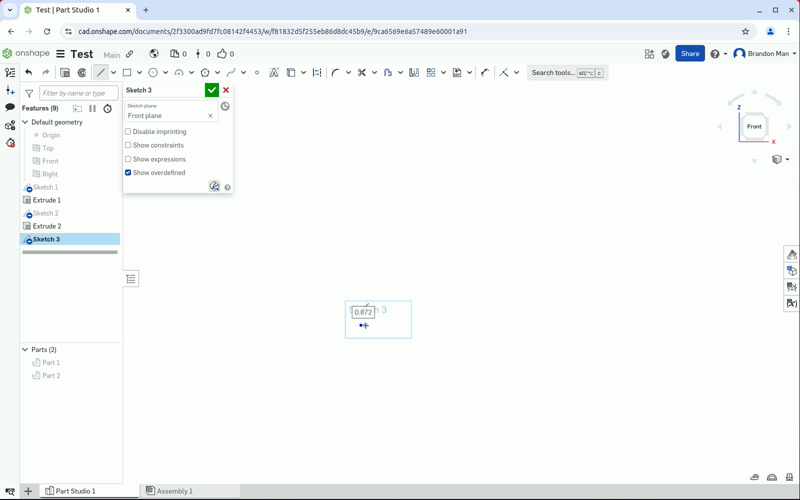
mouse_move(395, 325)
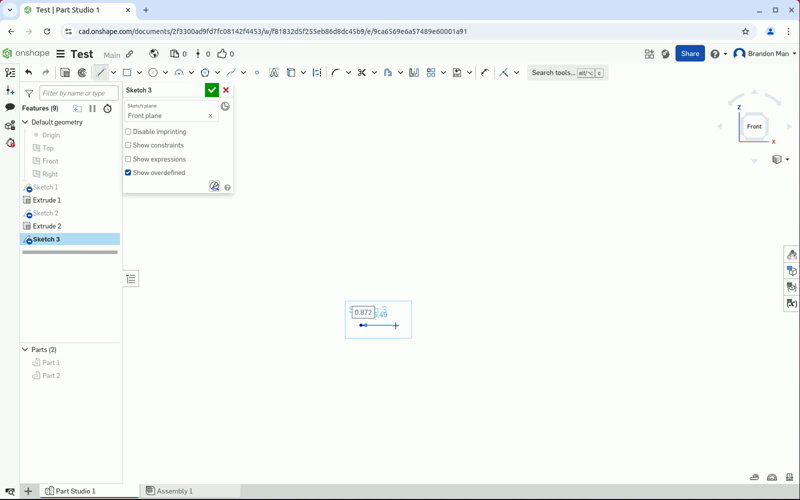
mouse_move(365, 320)
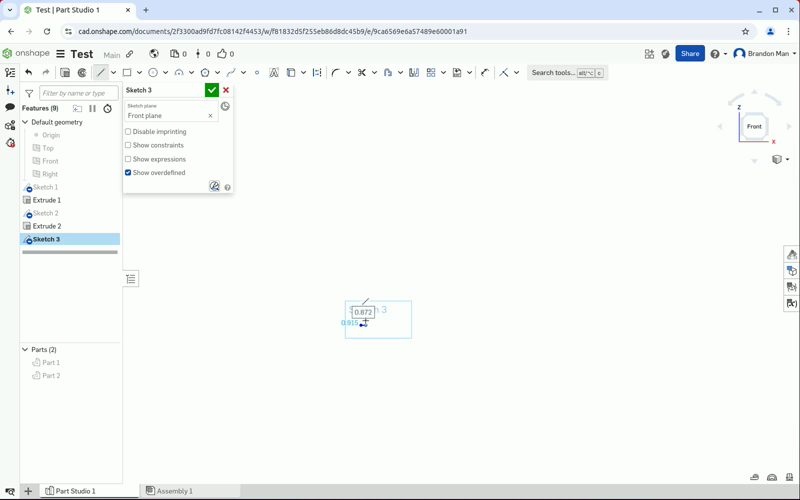
scroll(6)
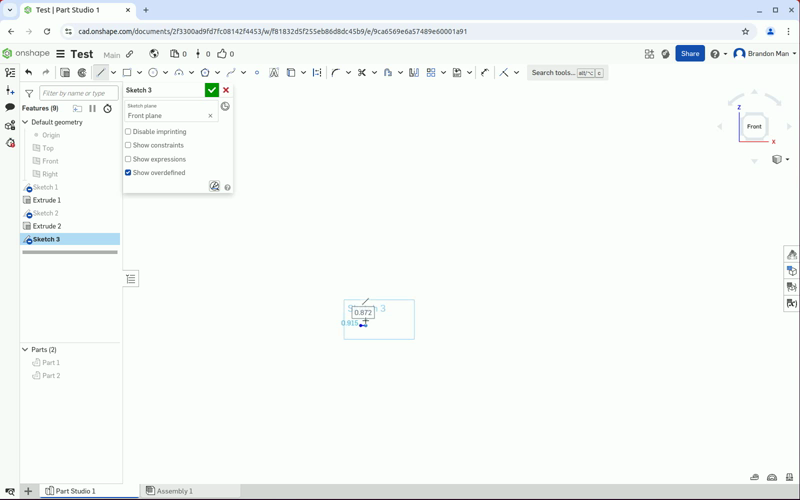
scroll(6)
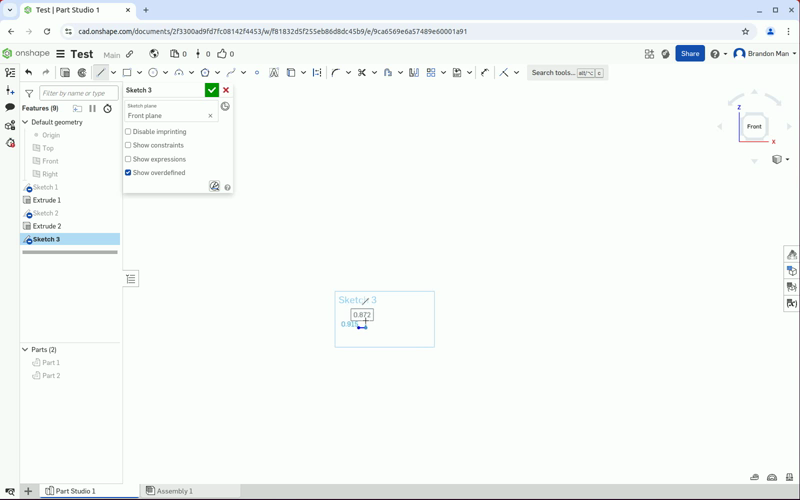
scroll(6)
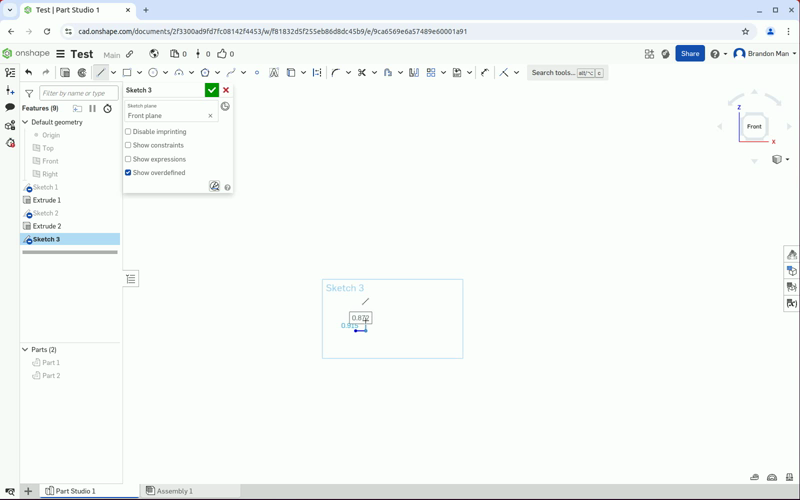
scroll(6)
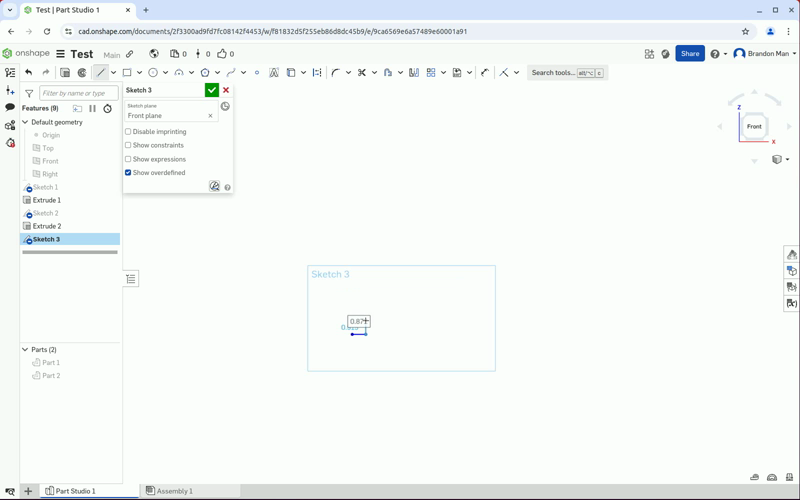
scroll(6)
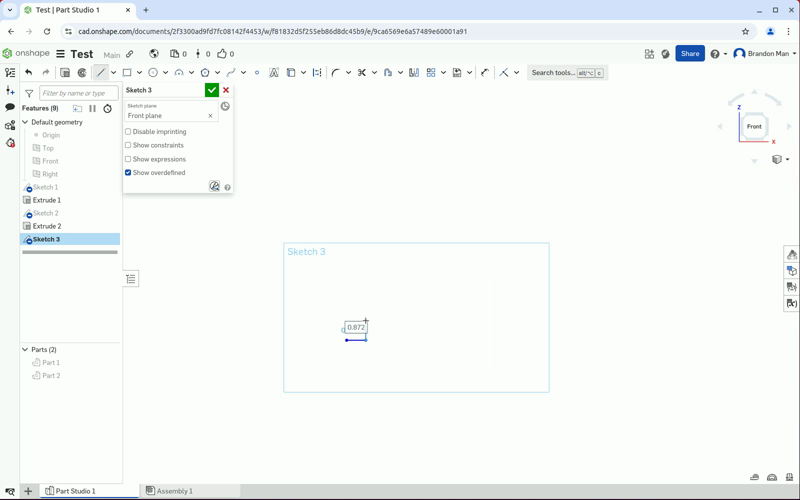
scroll(6)
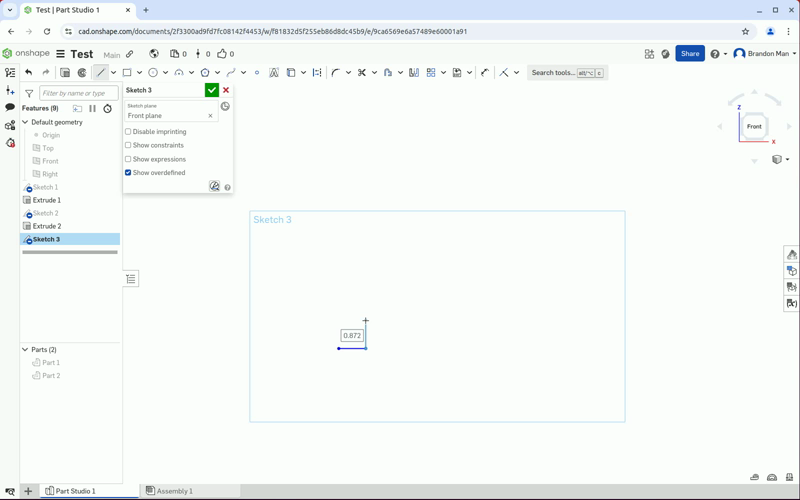
scroll(6)
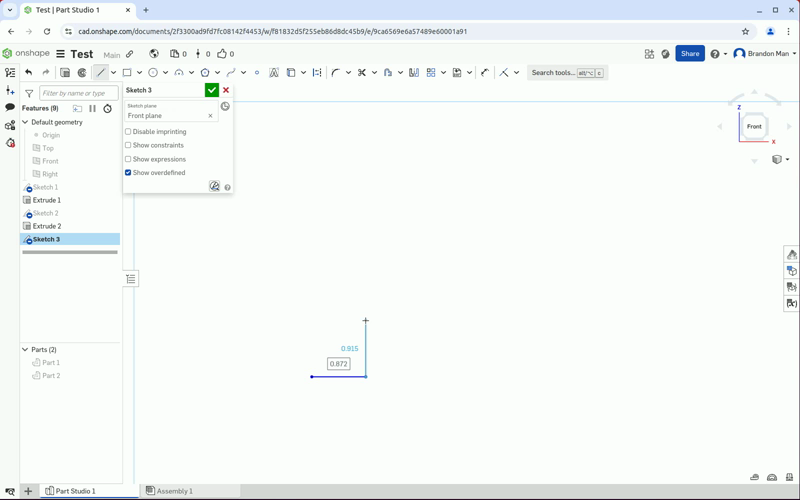
click(365, 320)
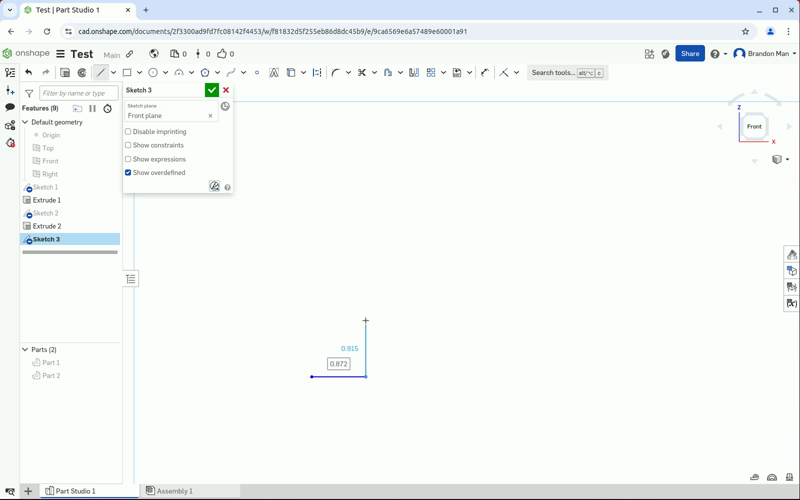
scroll(-6)
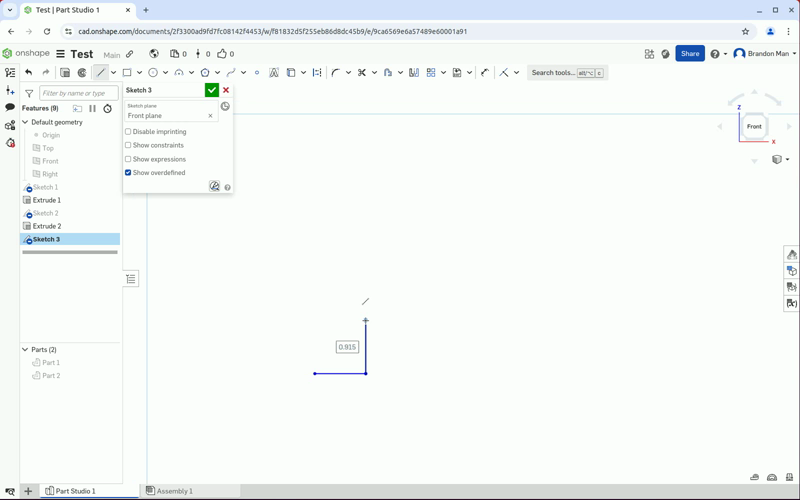
scroll(-6)
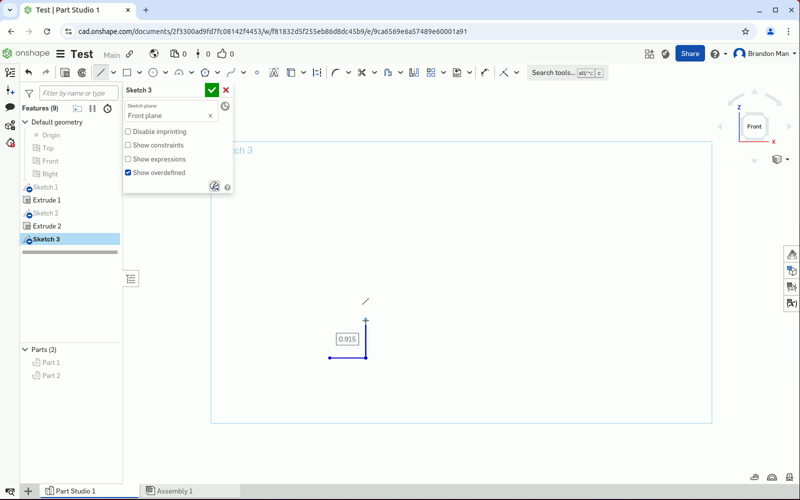
scroll(-6)
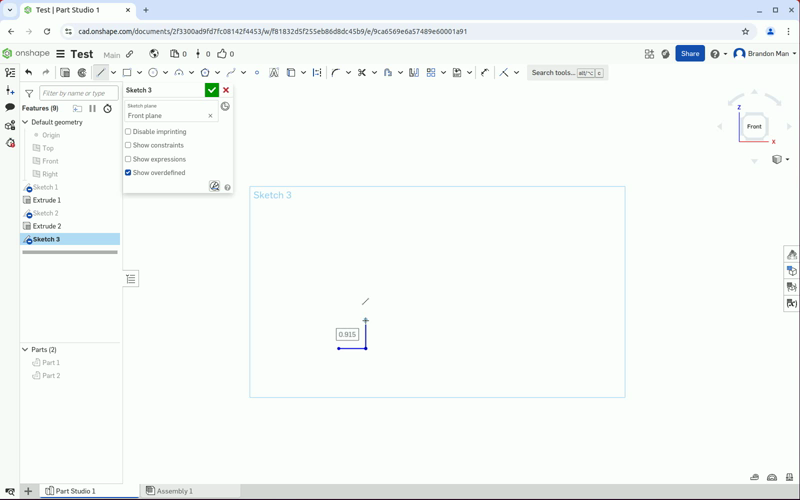
scroll(-6)
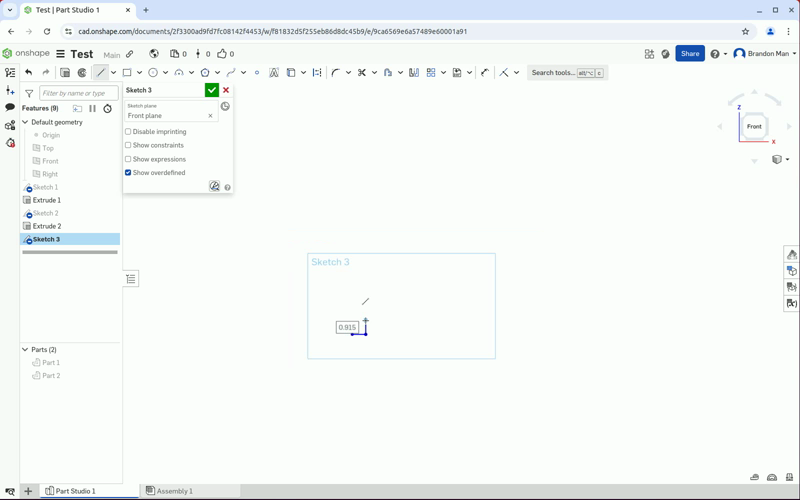
scroll(-6)
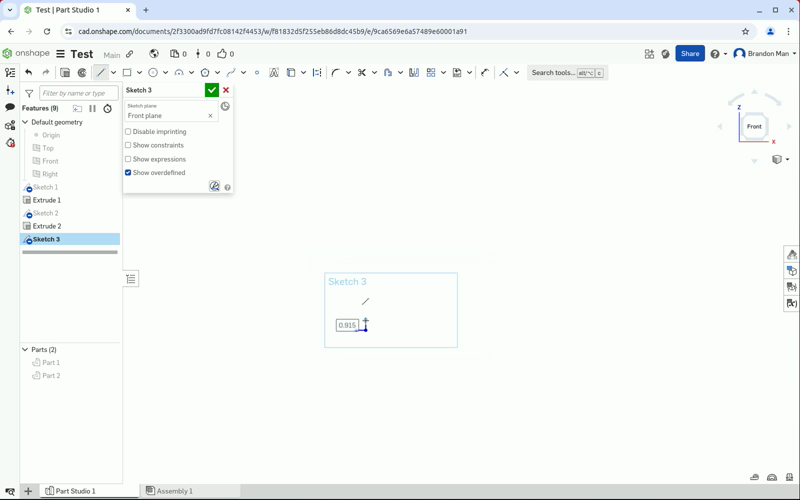
scroll(-6)
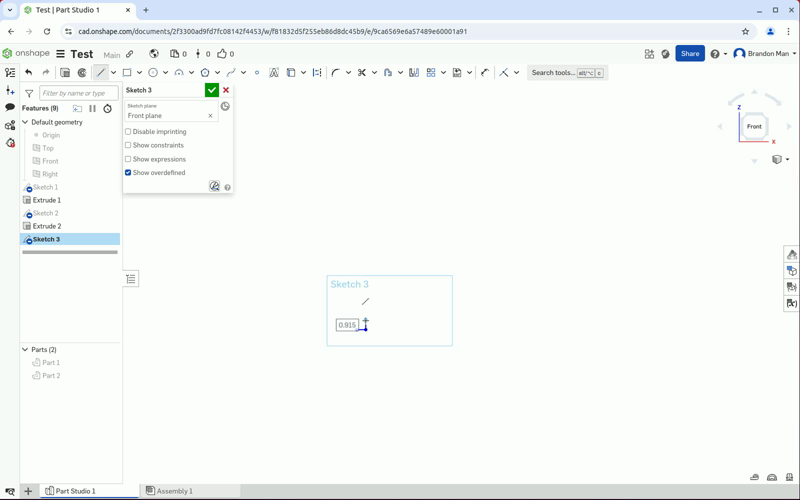
scroll(-6)
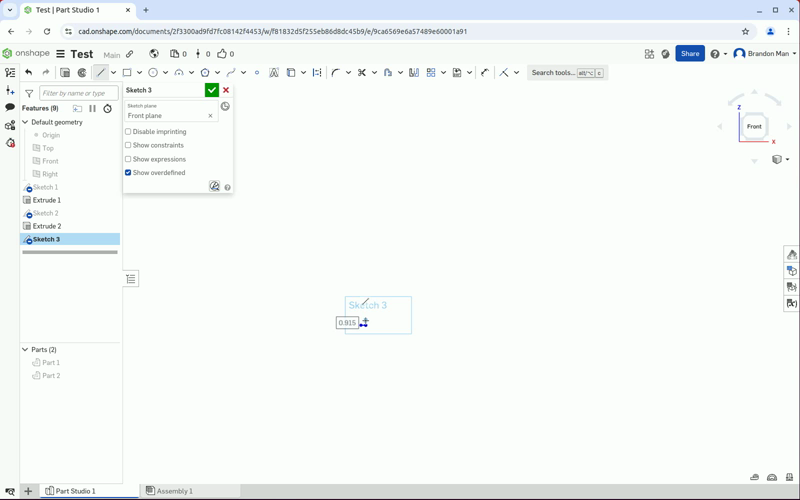
key_up(shift)
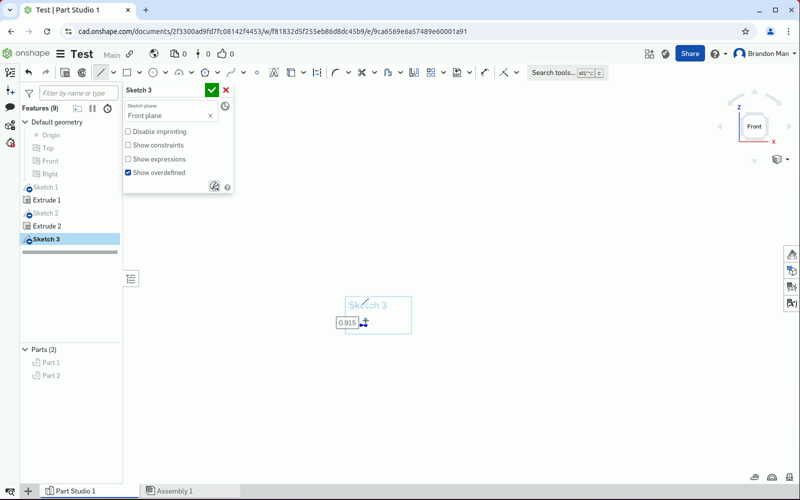
key_down(shift)
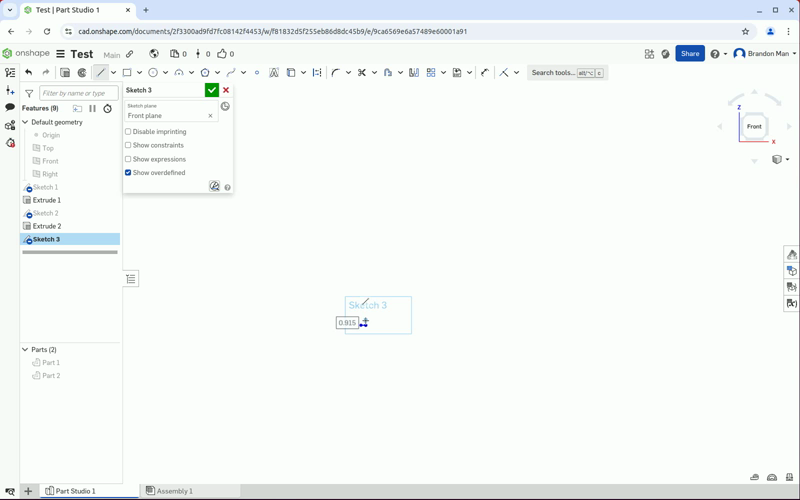
mouse_move(395, 320)
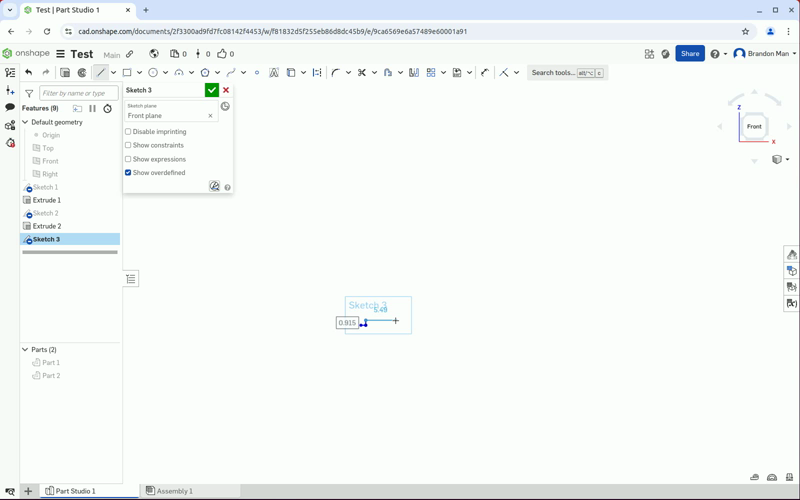
mouse_move(361, 320)
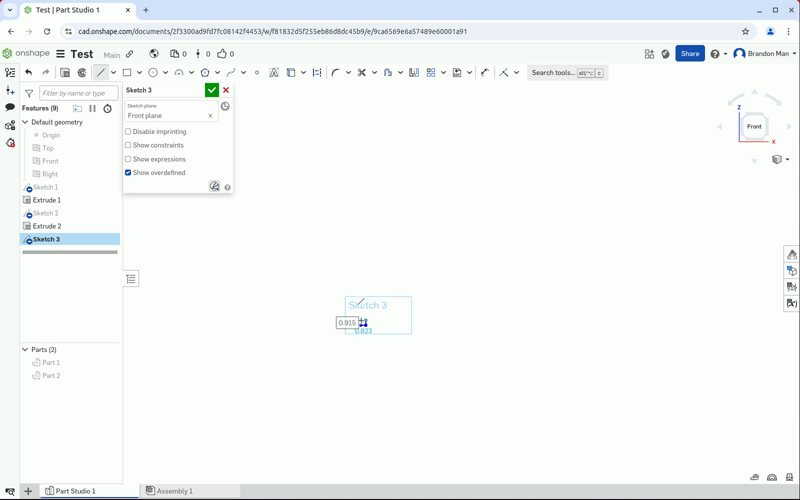
scroll(6)
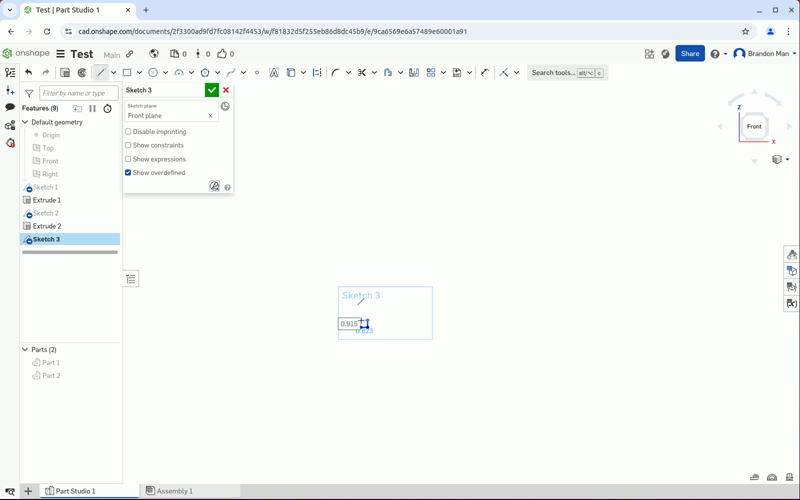
scroll(6)
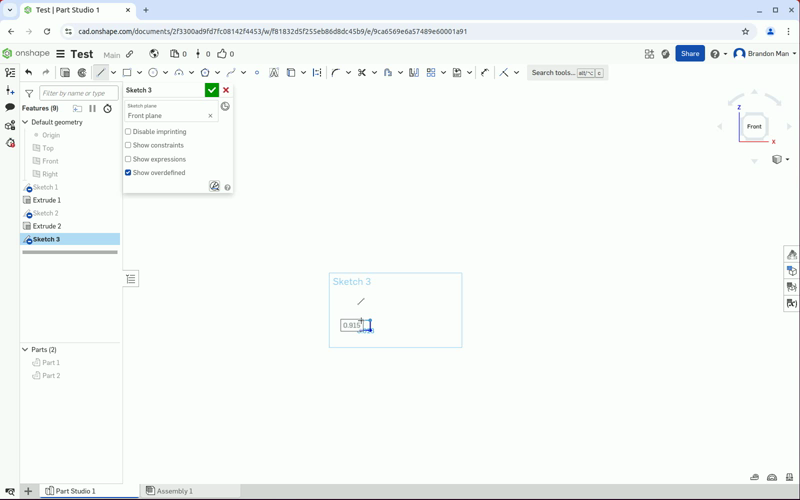
scroll(6)
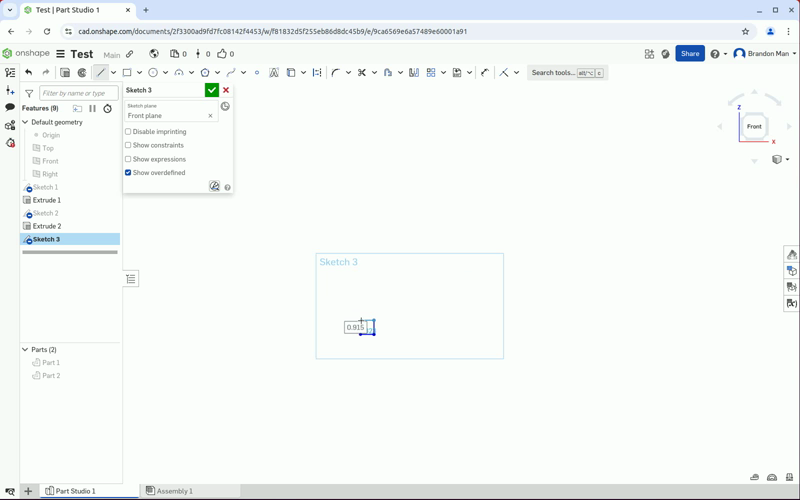
scroll(6)
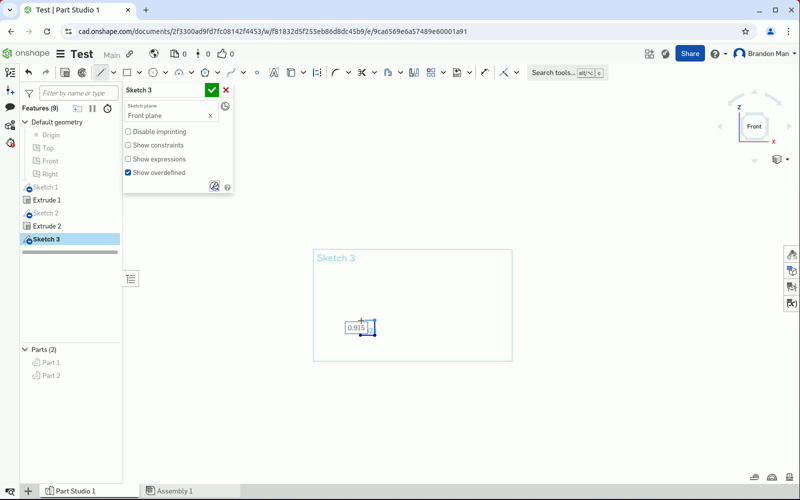
scroll(6)
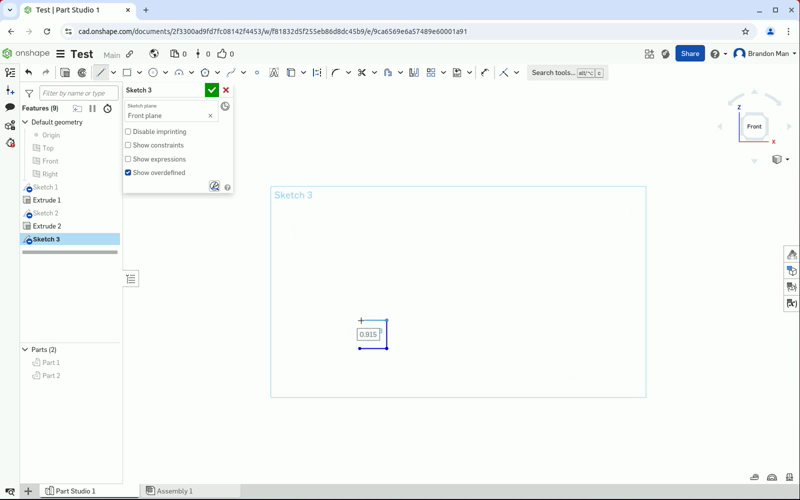
scroll(6)
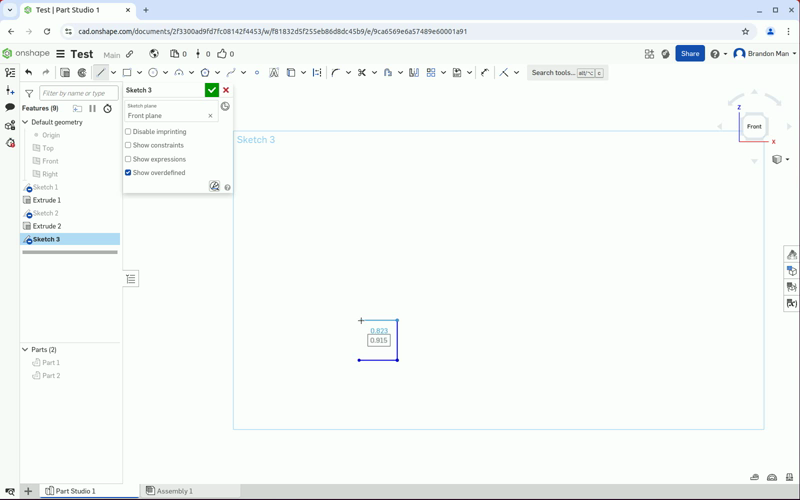
scroll(6)
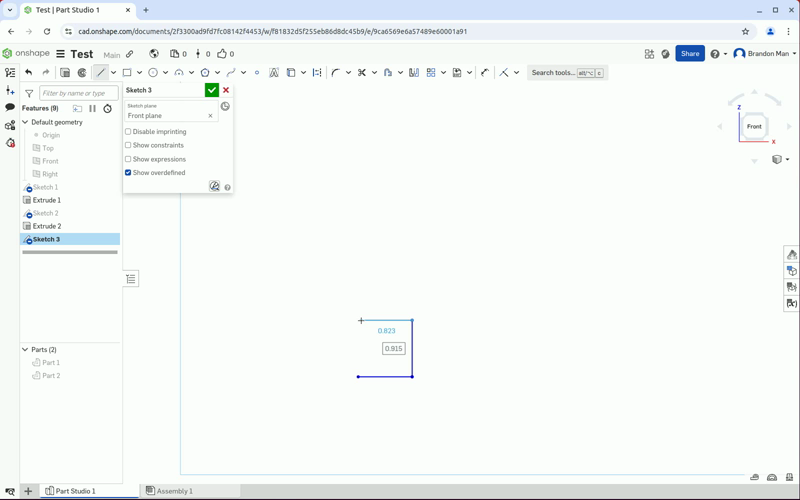
click(361, 320)
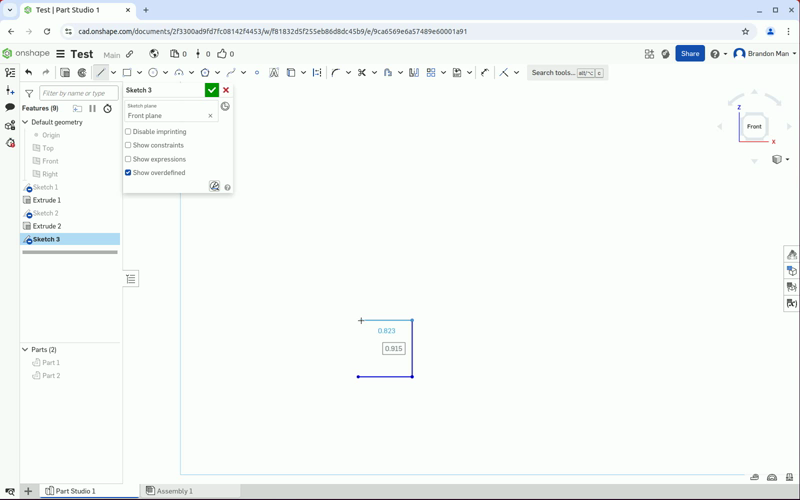
scroll(-6)
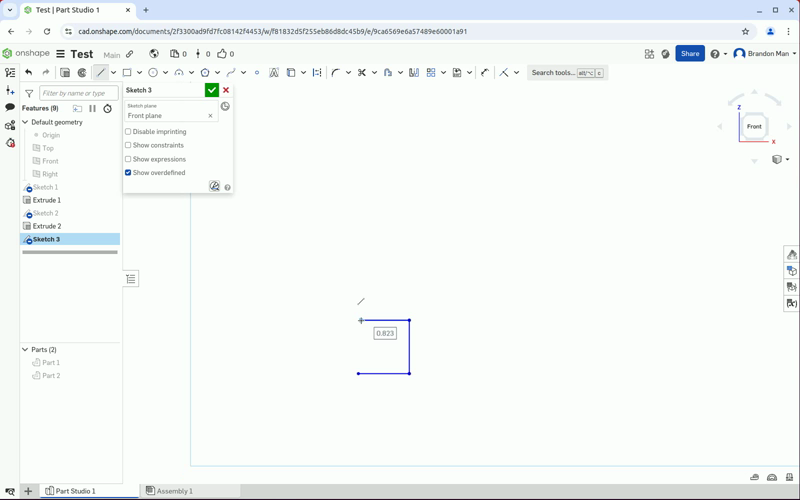
scroll(-6)
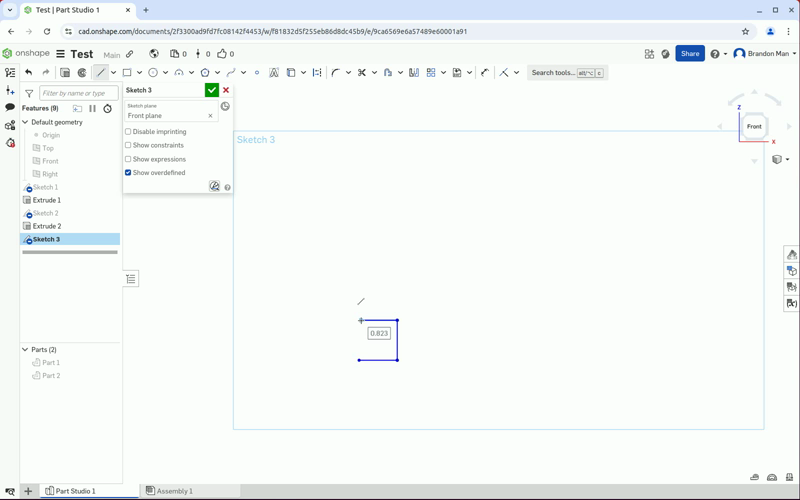
scroll(-6)
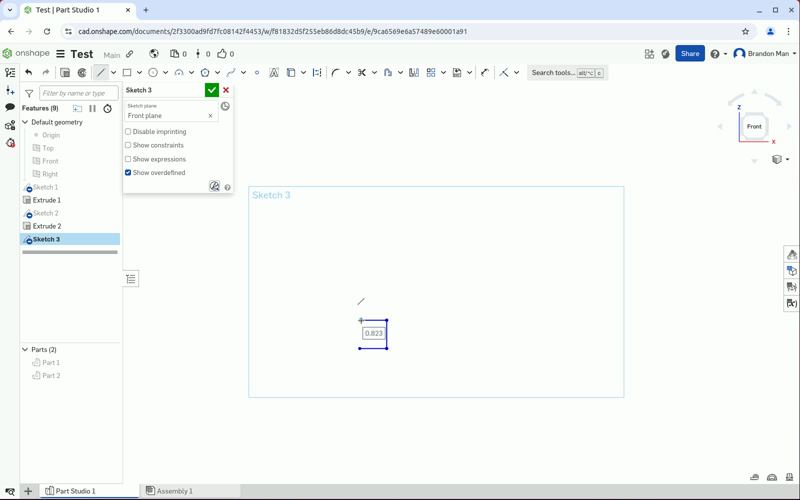
scroll(-6)
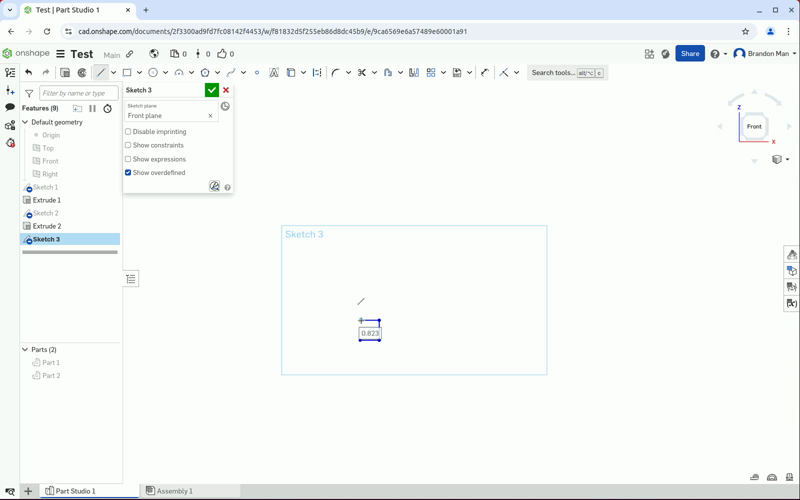
scroll(-6)
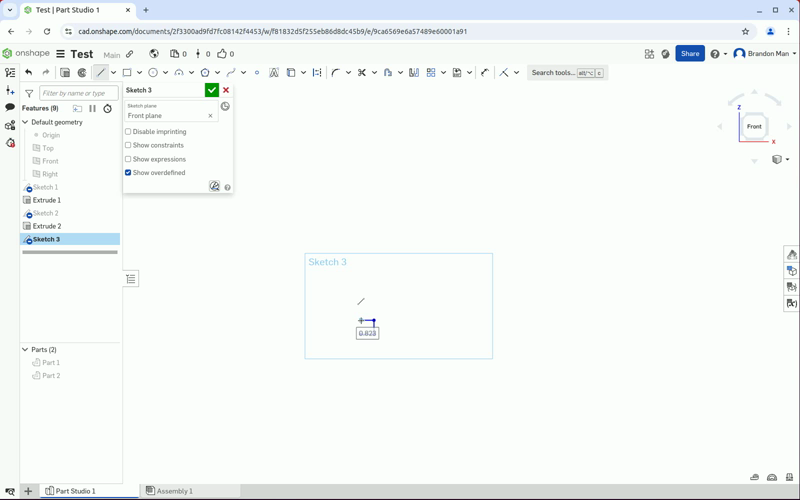
scroll(-6)
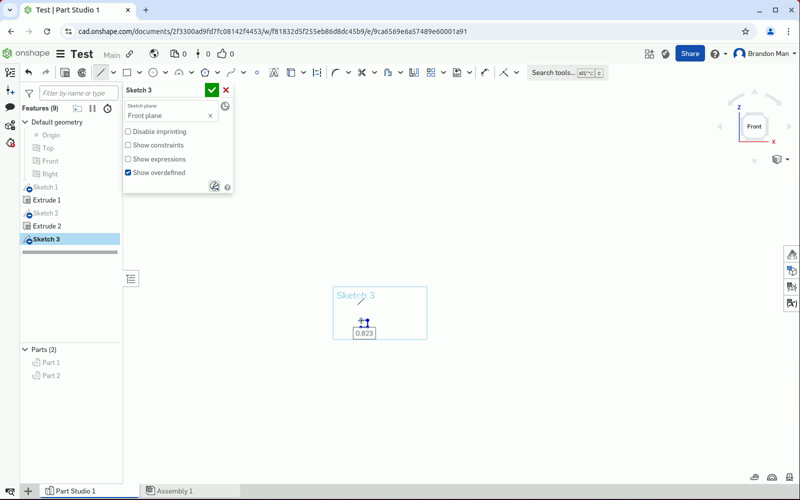
scroll(-6)
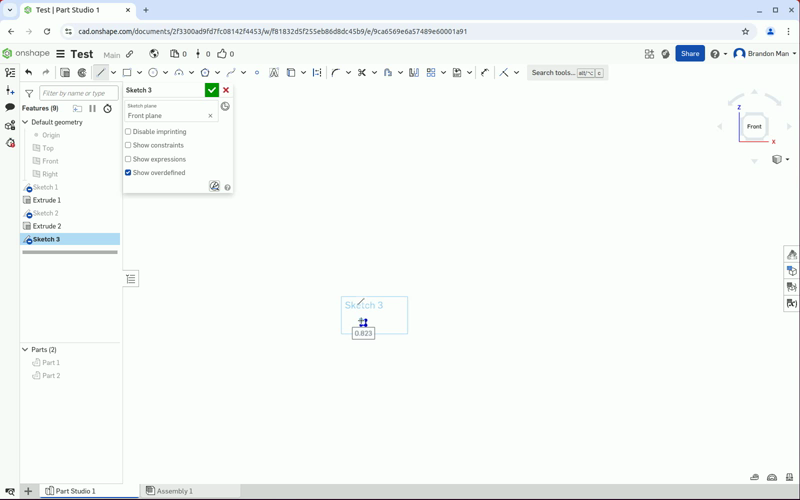
key_up(shift)
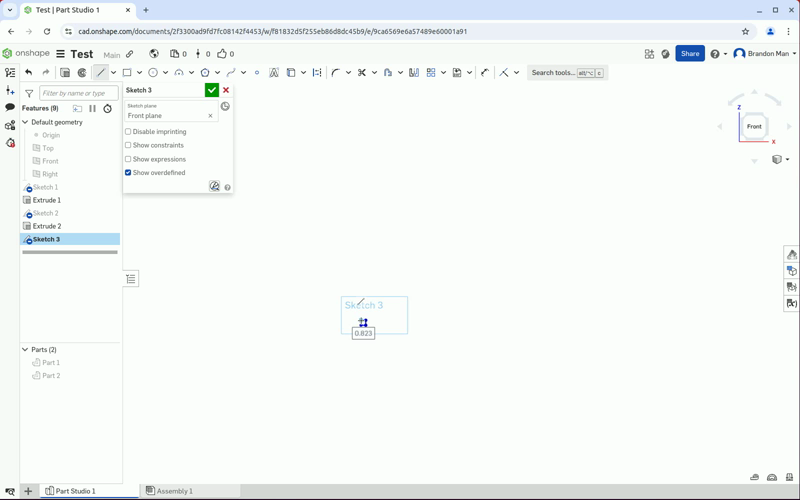
mouse_move(391, 320)
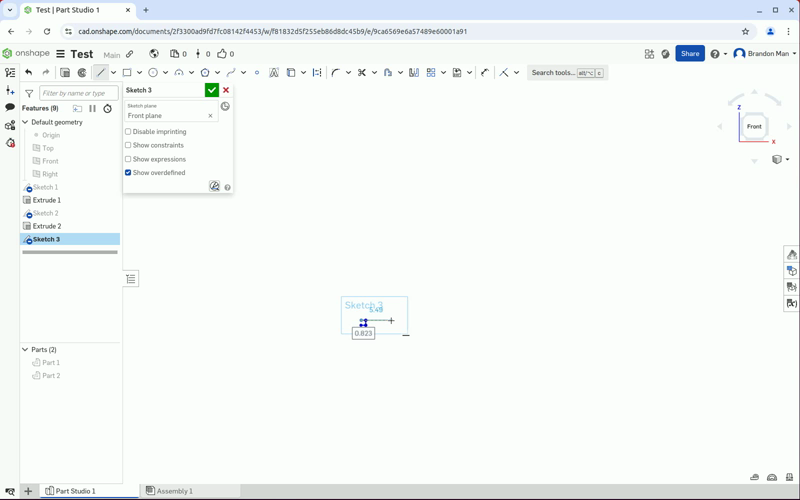
key_down(shift)
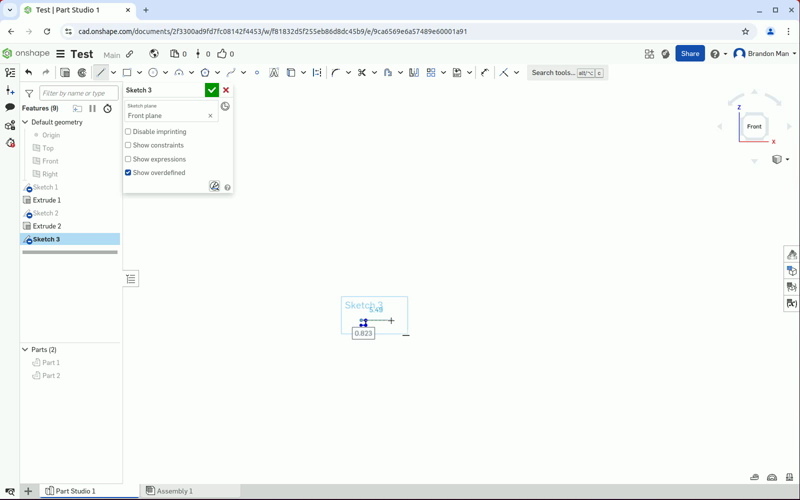
mouse_move(361, 325)
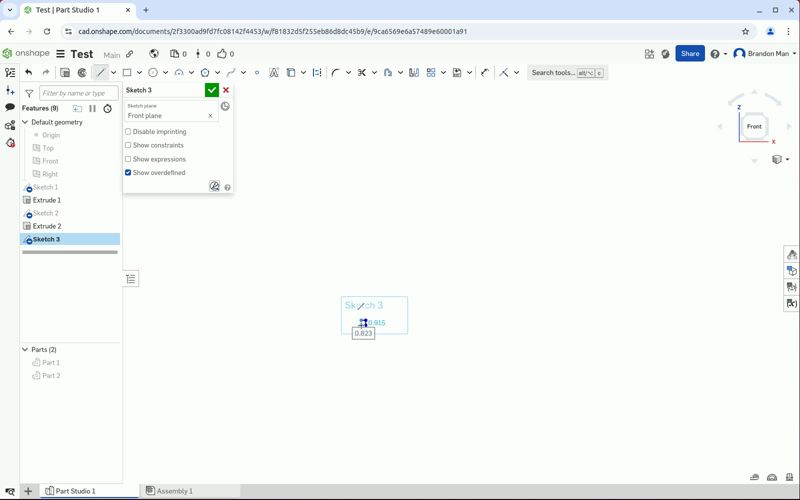
scroll(6)
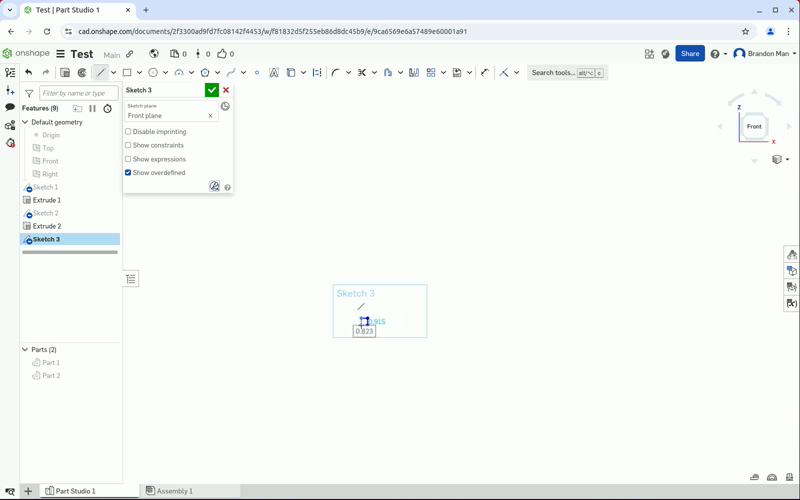
scroll(6)
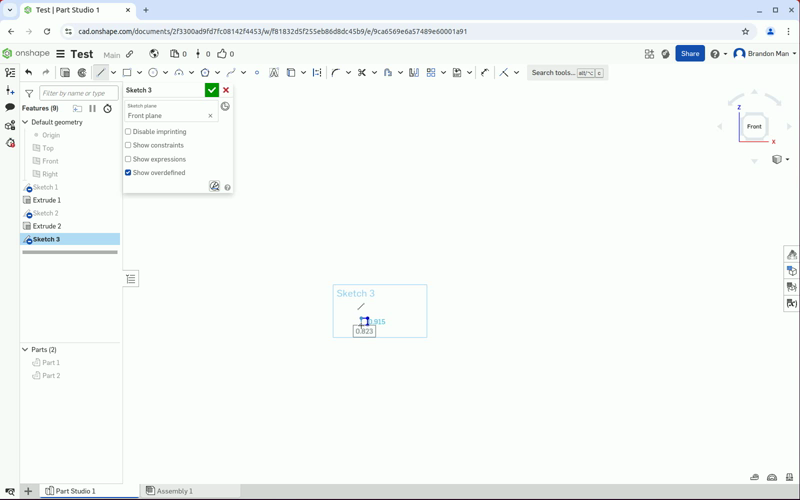
scroll(6)
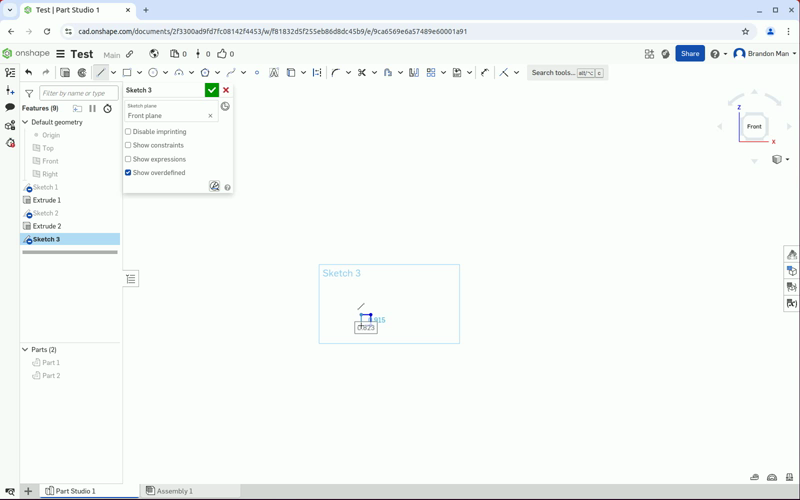
scroll(6)
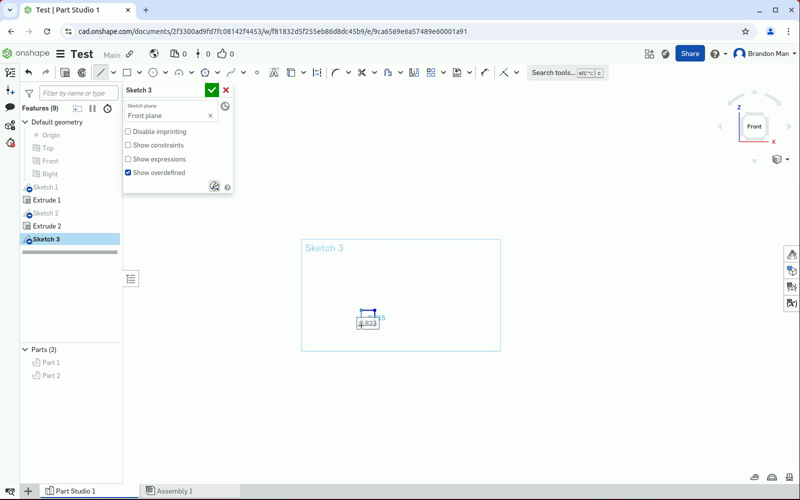
scroll(6)
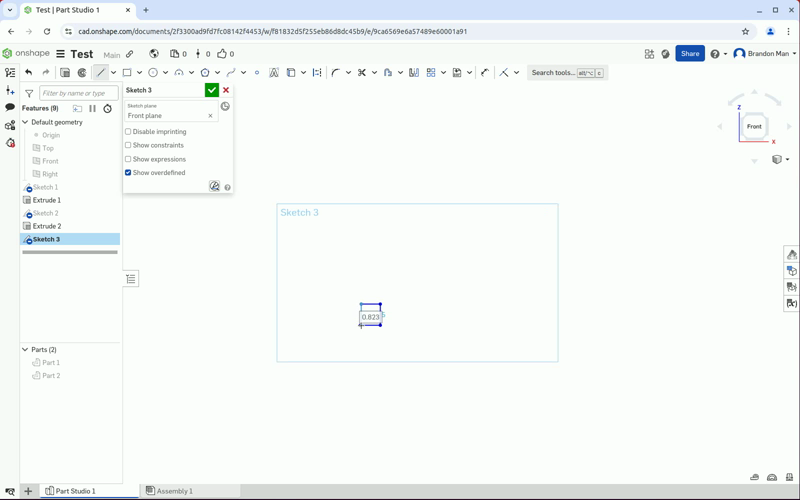
scroll(6)
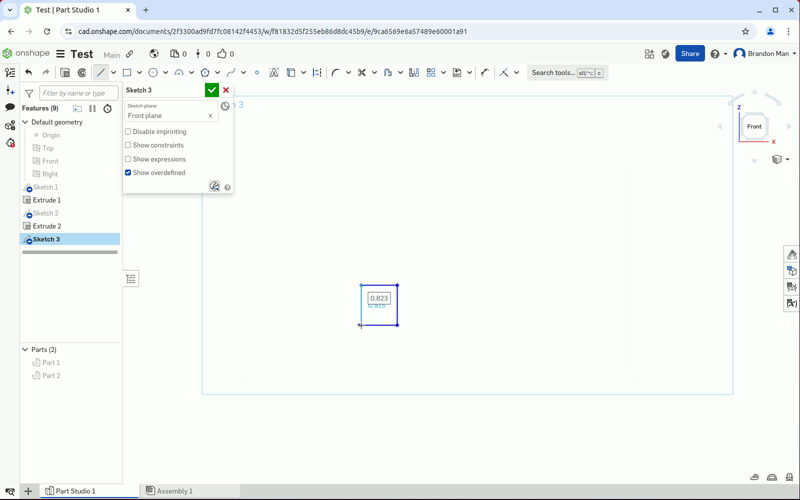
scroll(6)
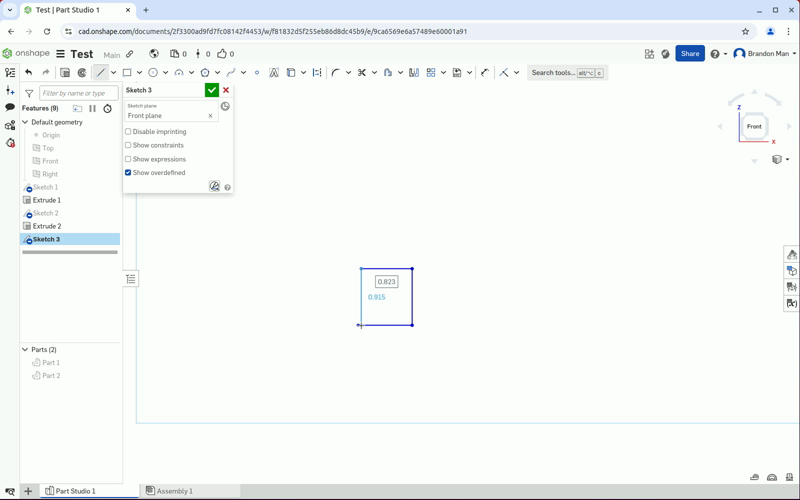
key_up(shift)
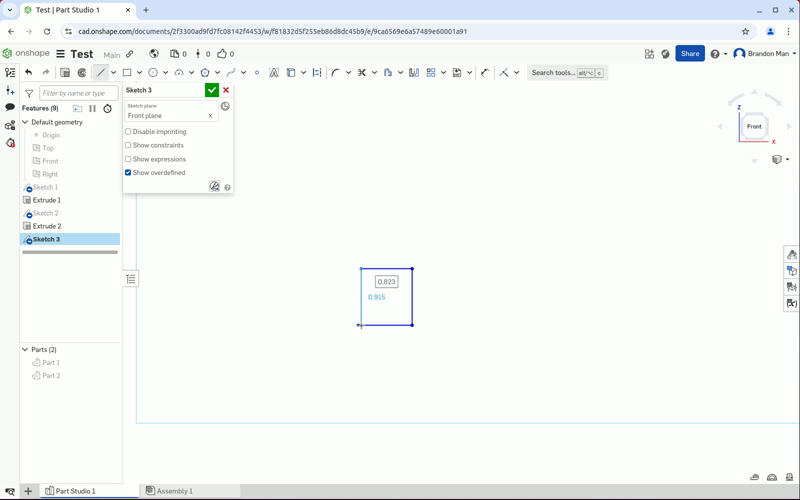
click(361, 325)
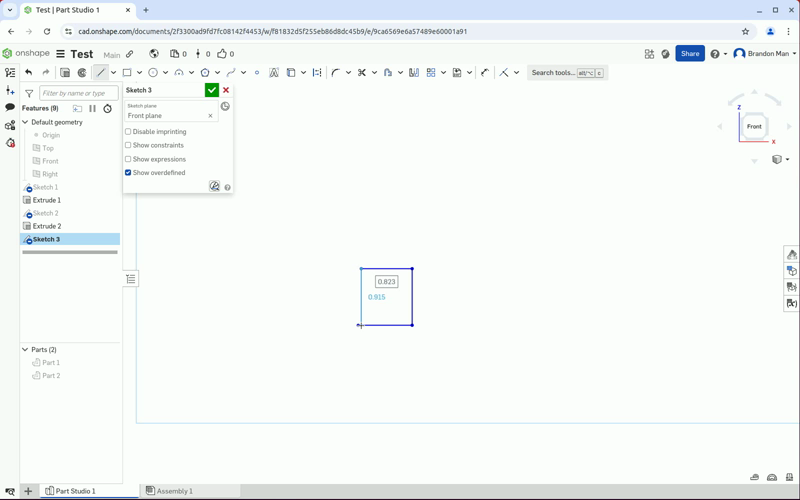
scroll(-6)
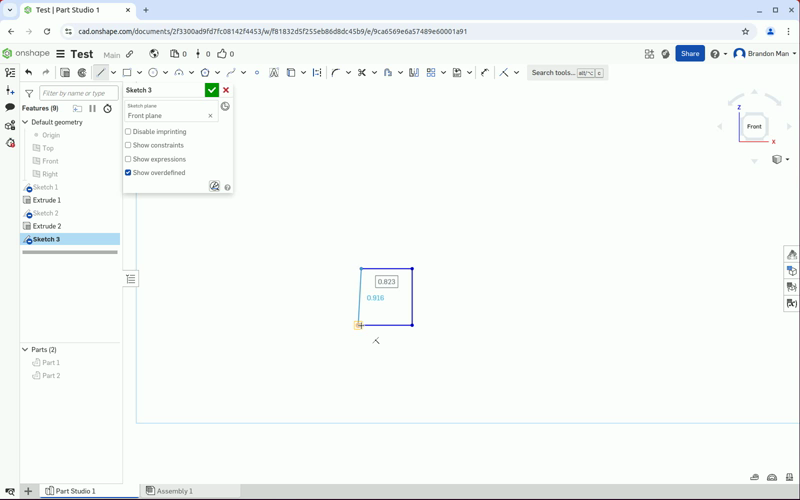
scroll(-6)
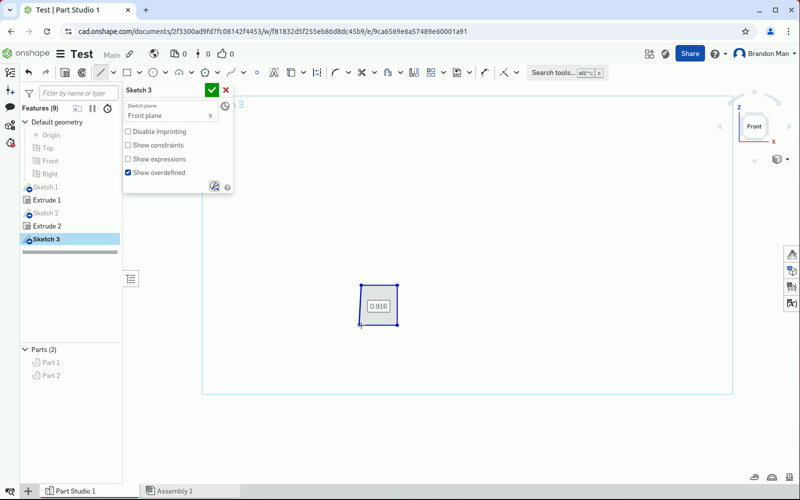
scroll(-6)
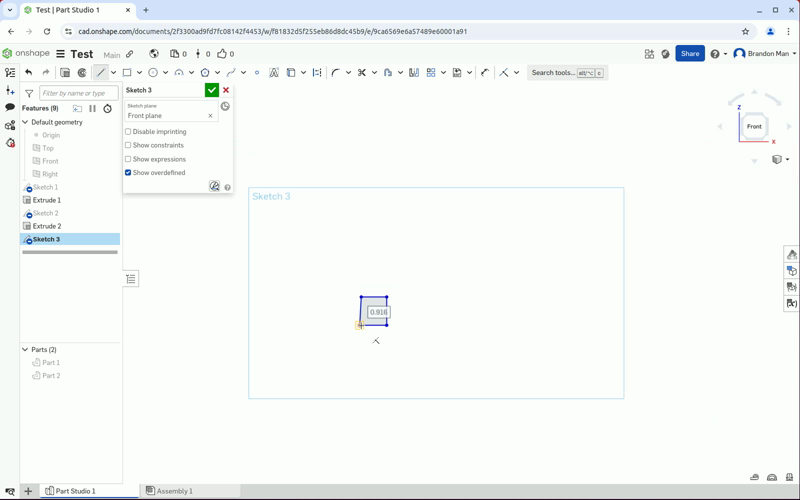
scroll(-6)
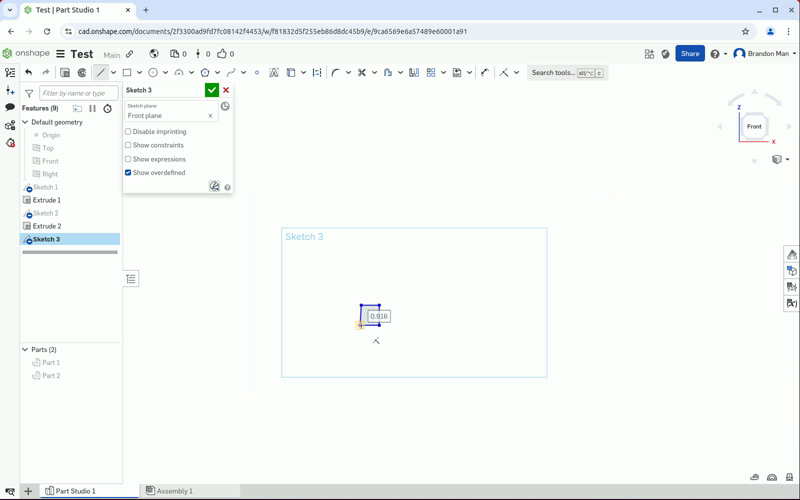
scroll(-6)
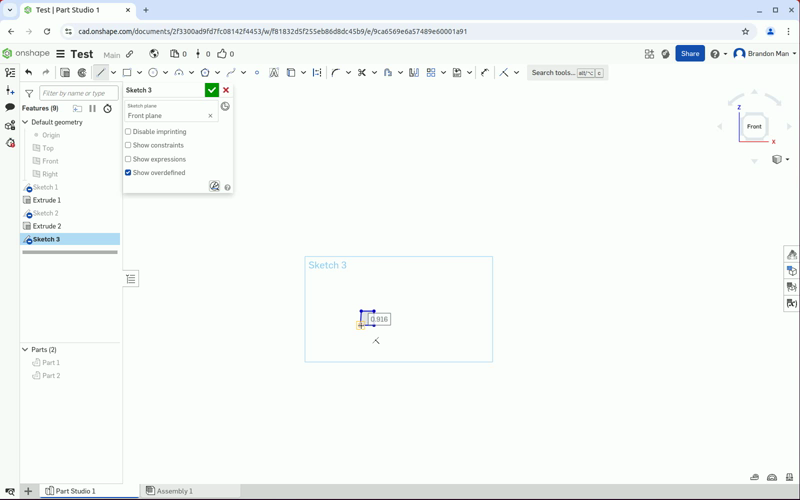
scroll(-6)
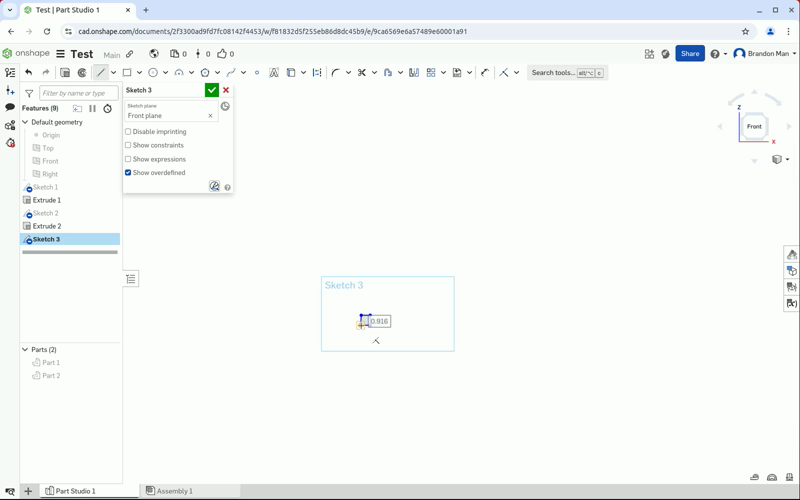
scroll(-6)
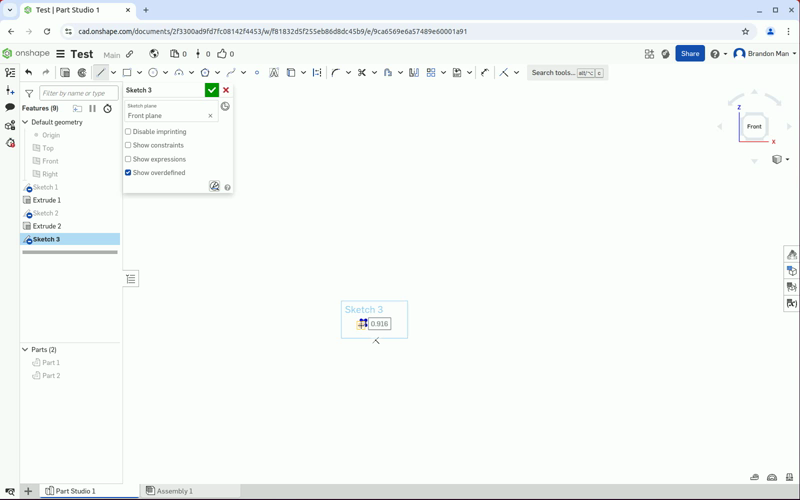
key(esc)
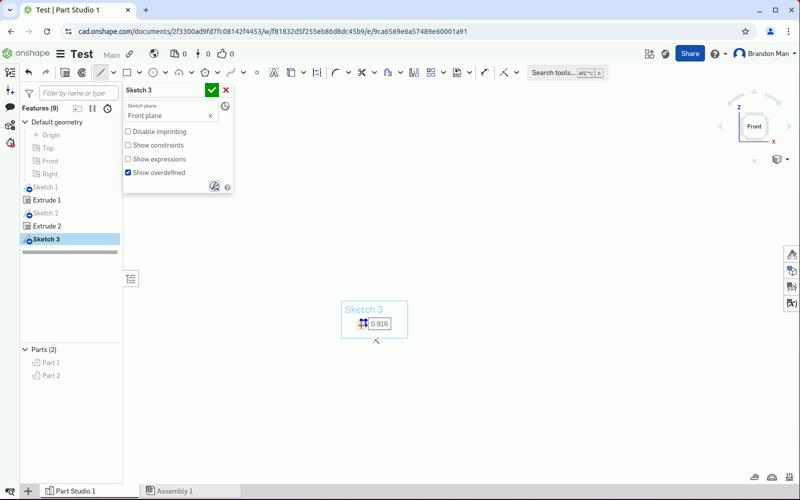
mouse_move(364, 321)
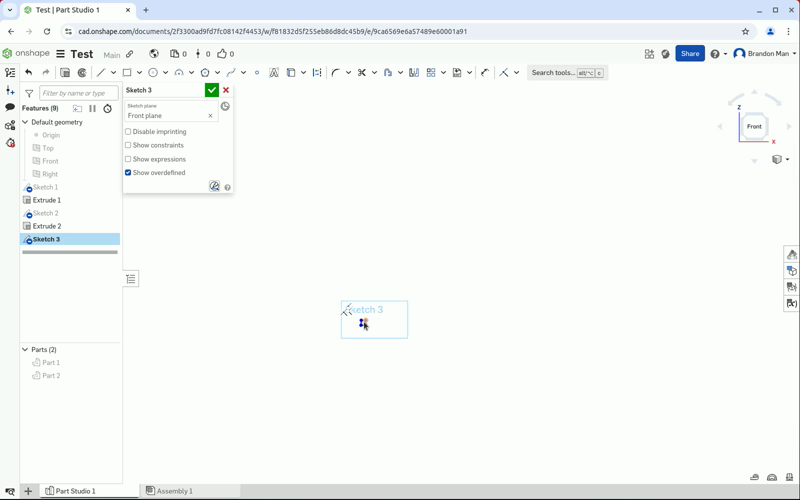
scroll(6)
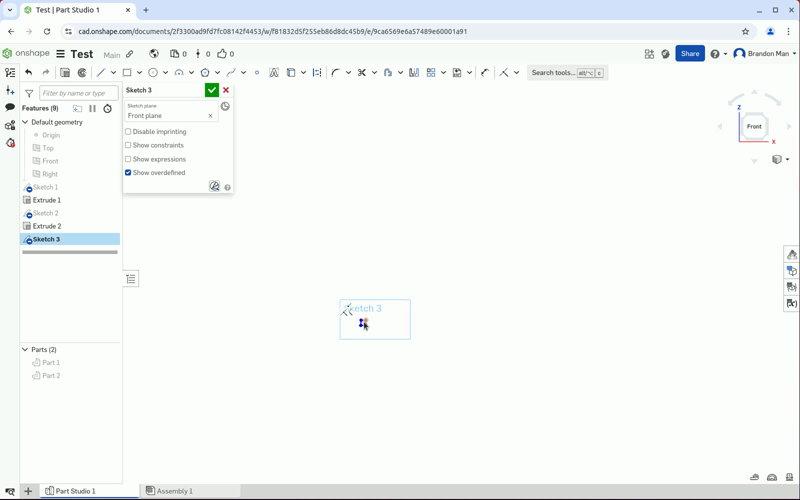
scroll(6)
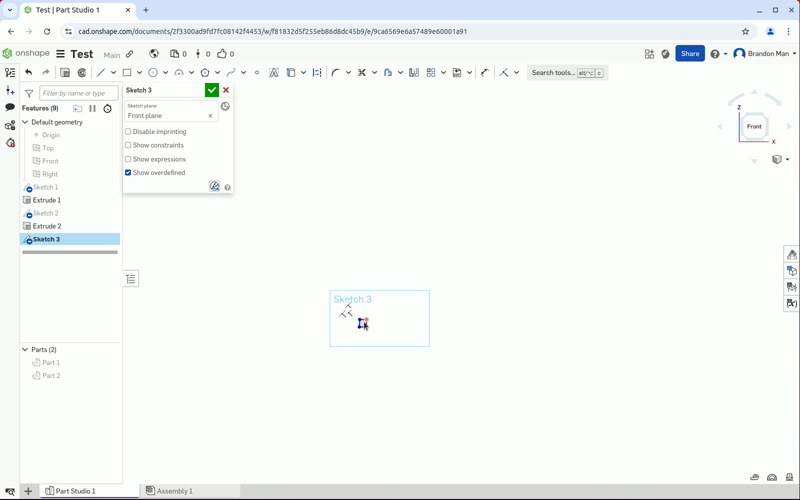
scroll(6)
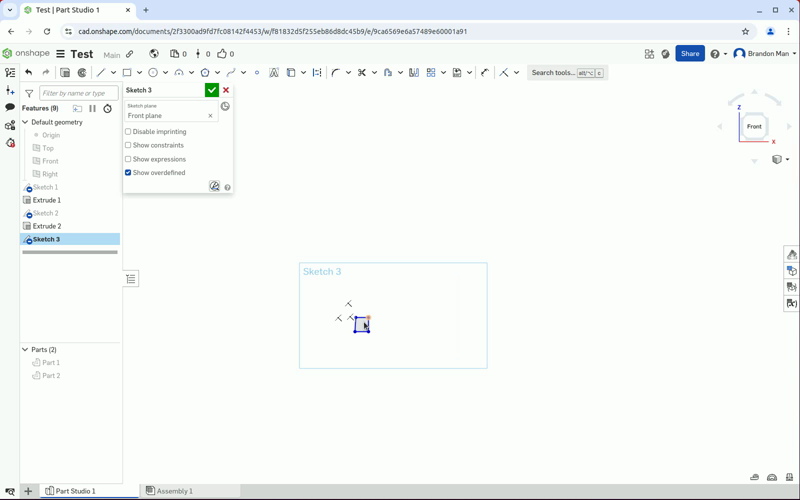
scroll(6)
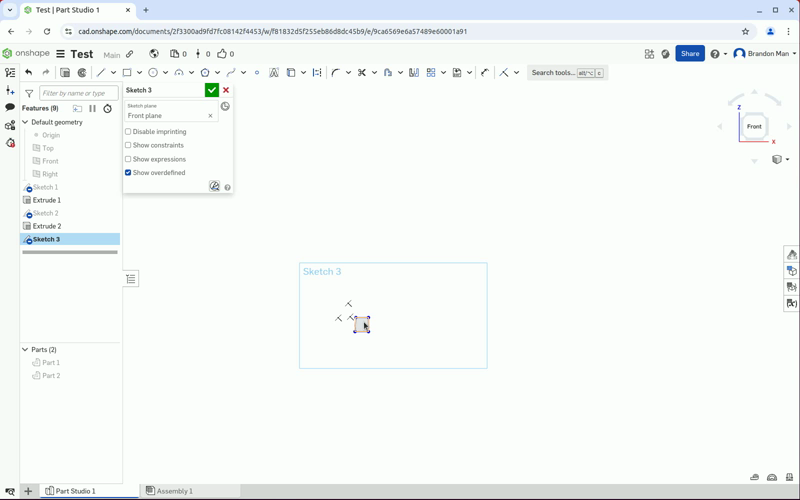
scroll(6)
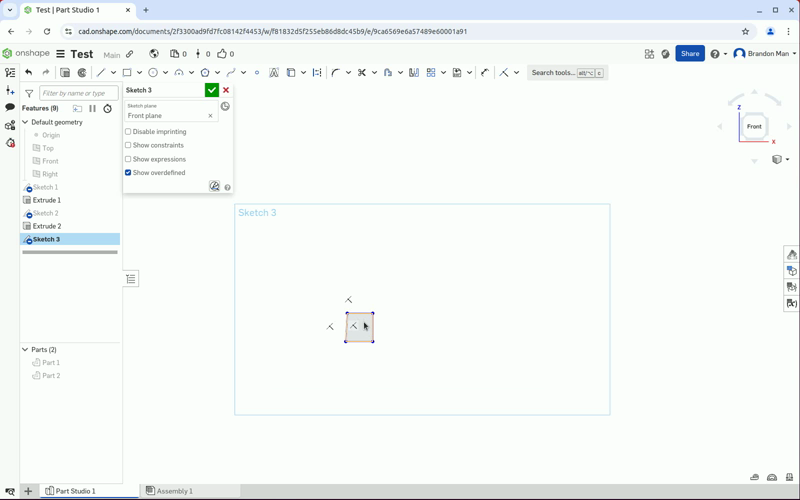
scroll(6)
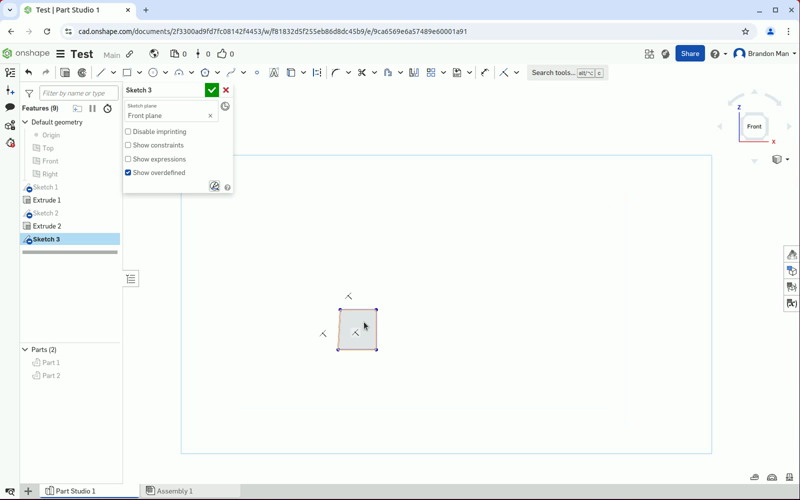
scroll(6)
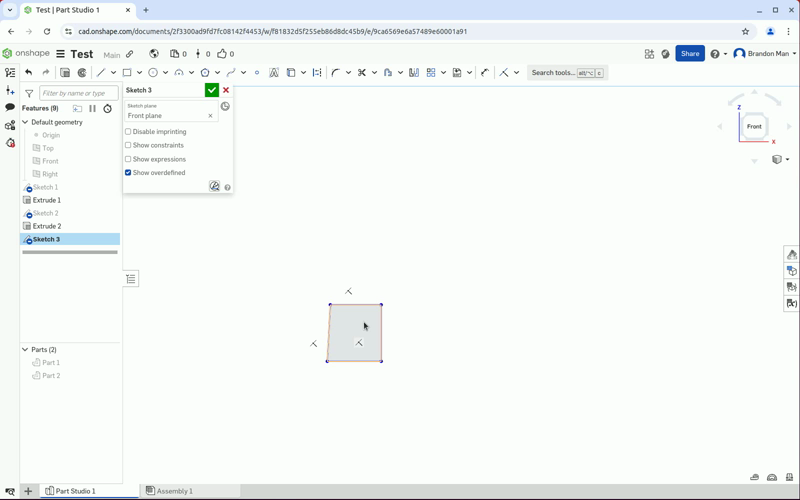
click(364, 321)
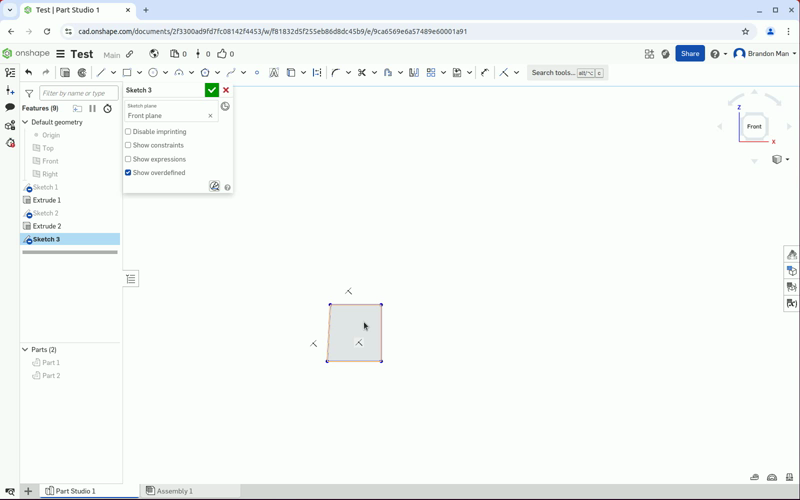
scroll(-6)
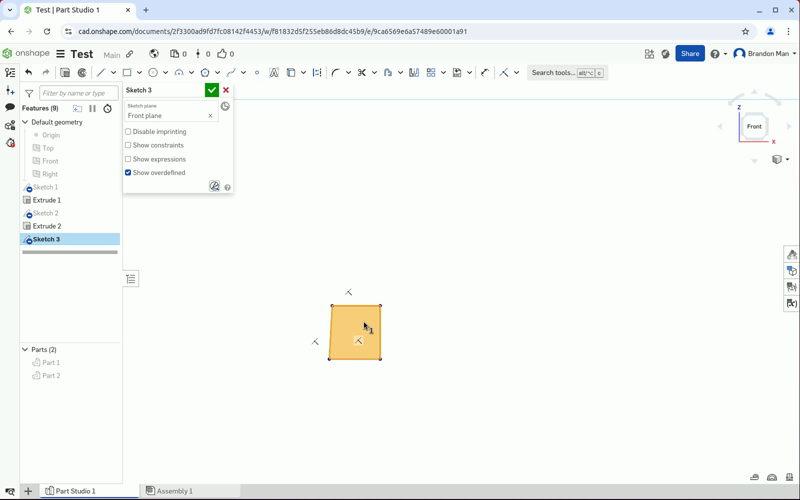
scroll(-6)
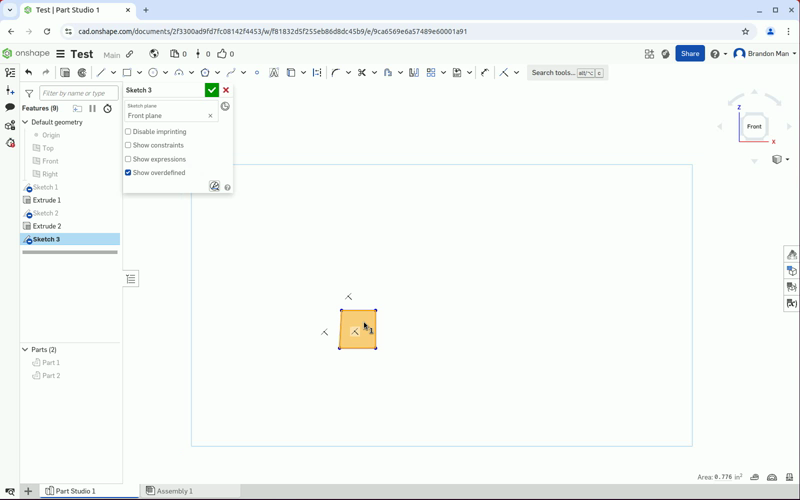
scroll(-6)
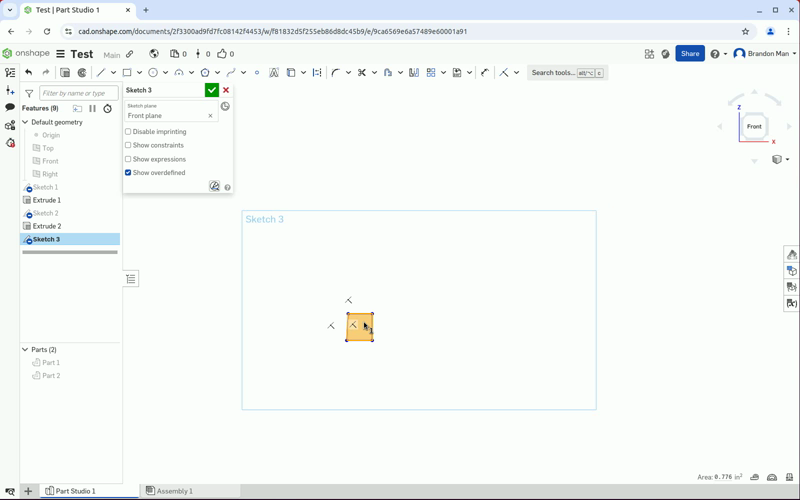
scroll(-6)
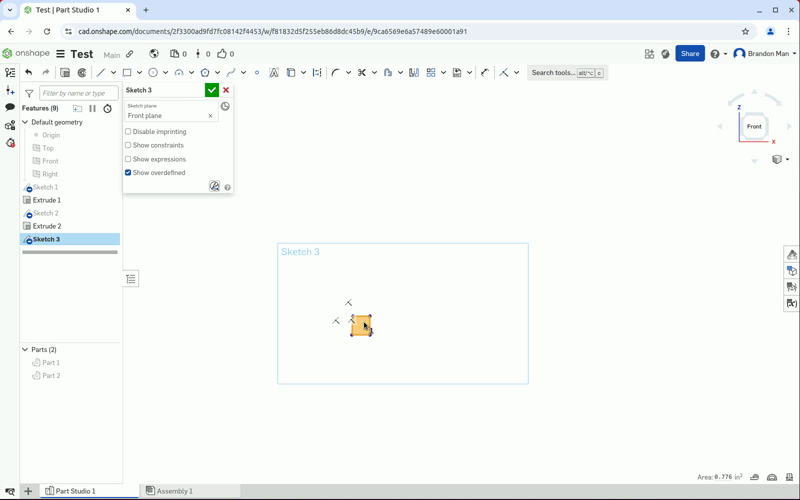
scroll(-6)
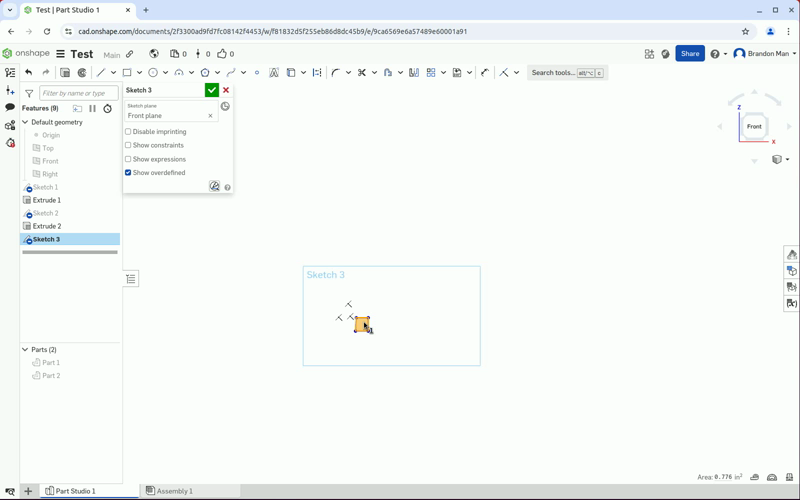
scroll(-6)
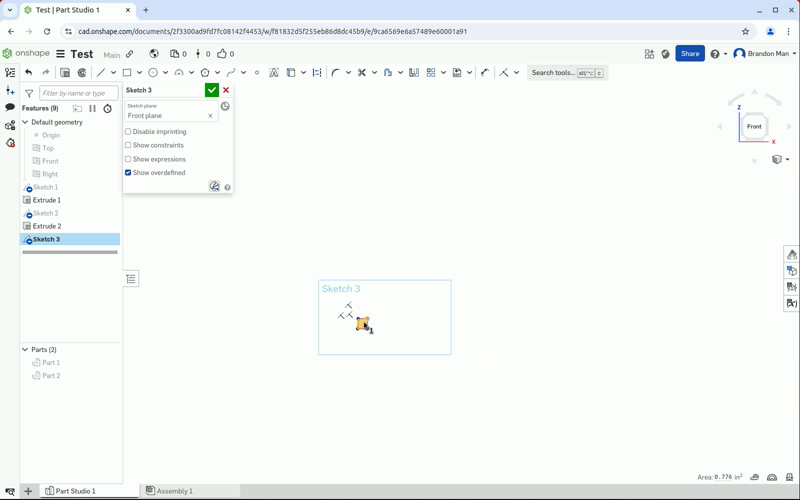
scroll(-6)
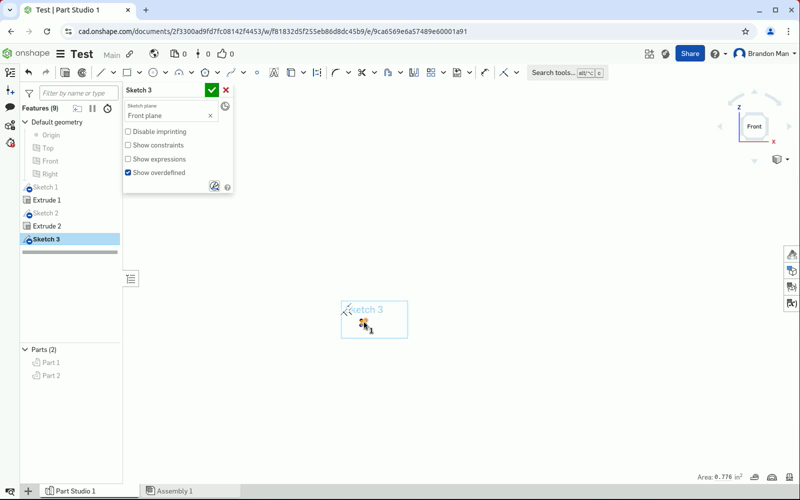
mouse_move(73, 352)
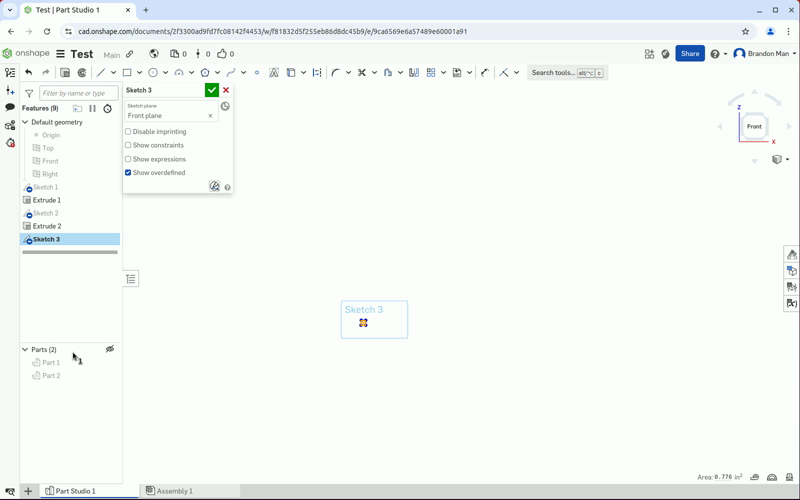
key(shift+y)
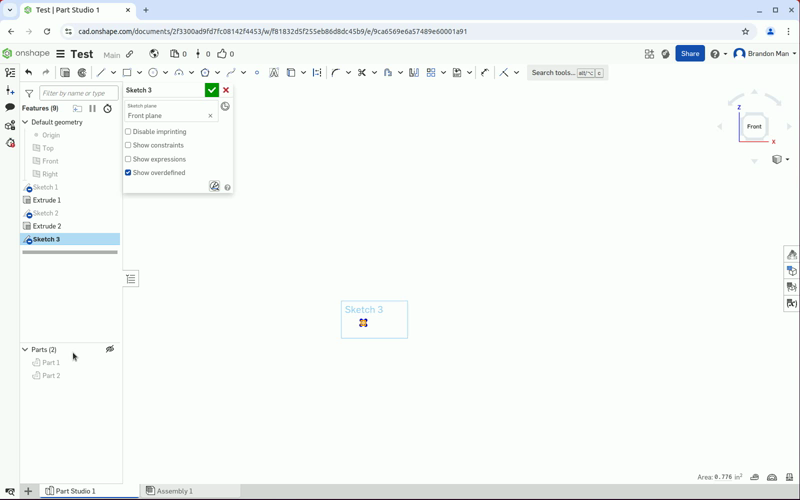
key(shift+e)
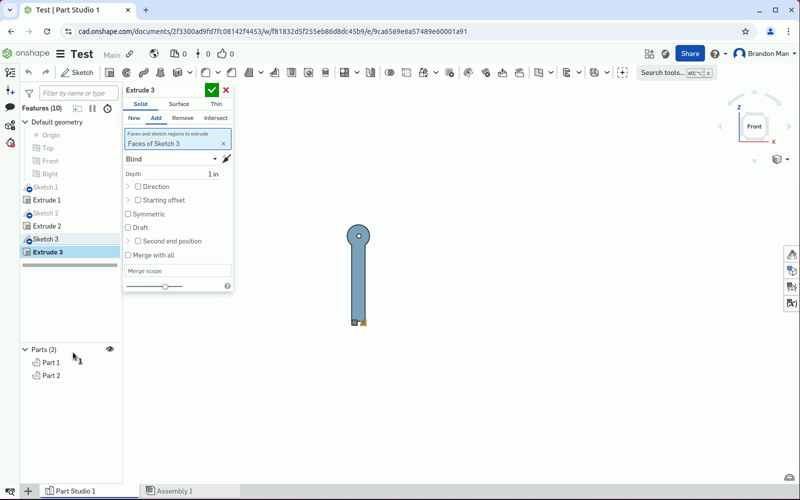
mouse_move(143, 106)
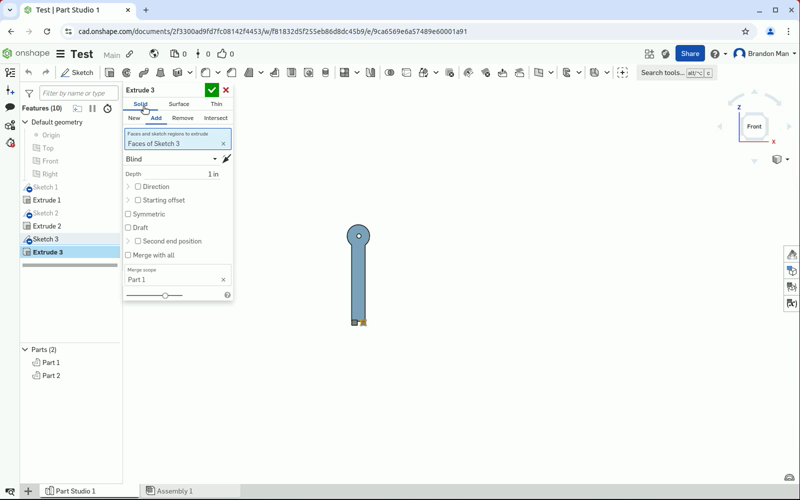
click(143, 106)
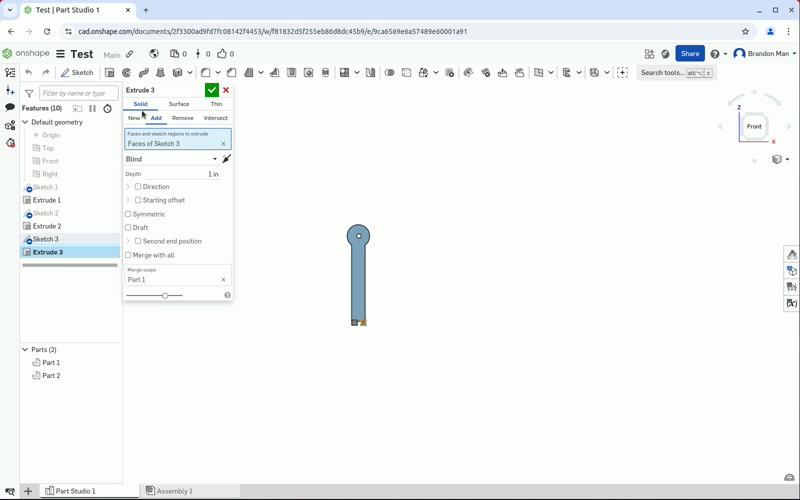
mouse_move(137, 120)
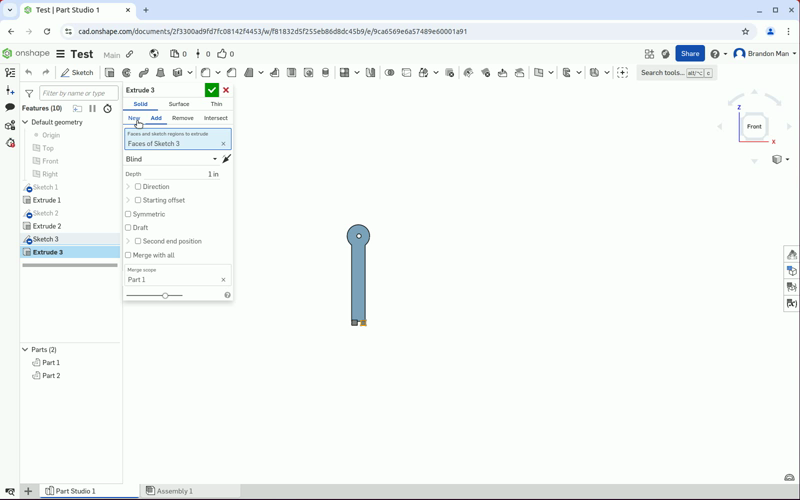
click(137, 120)
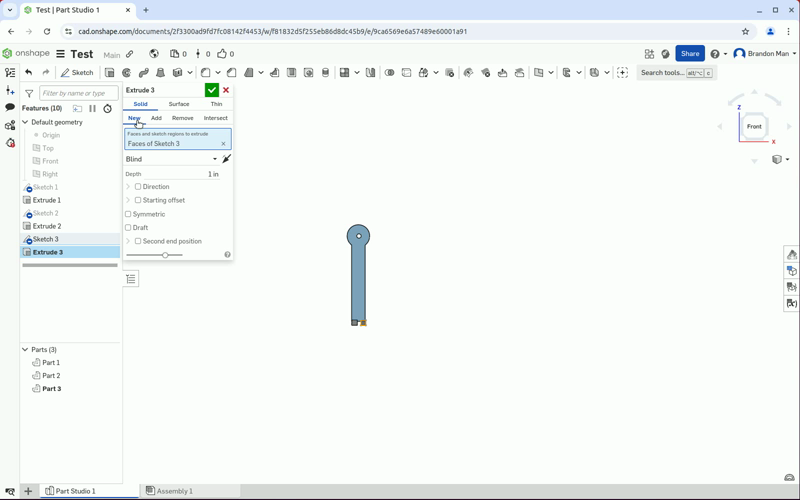
key(tab, 4)
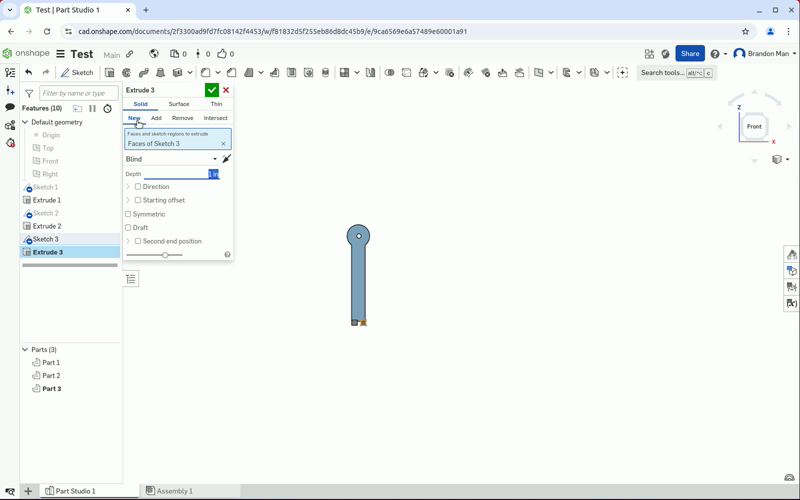
text(2.648)
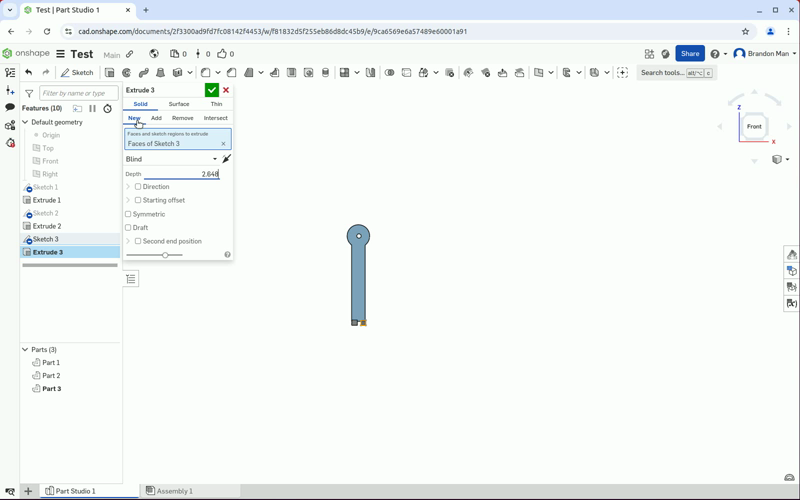
key(enter)
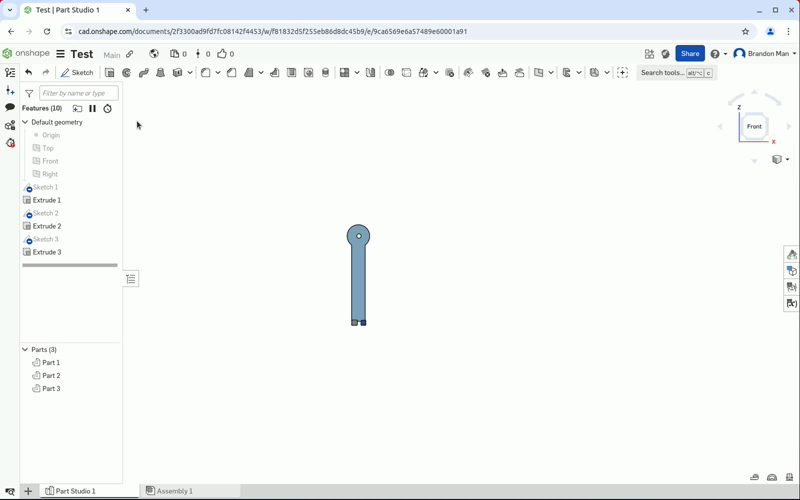
key(shift+h)
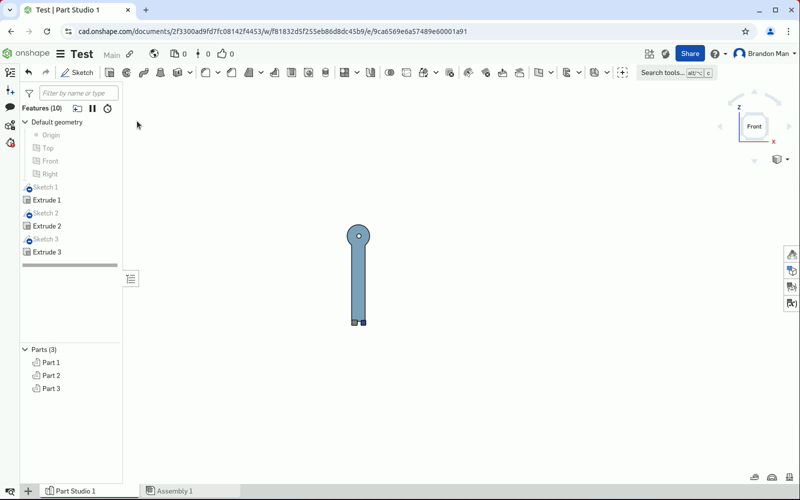
key(shift+h)
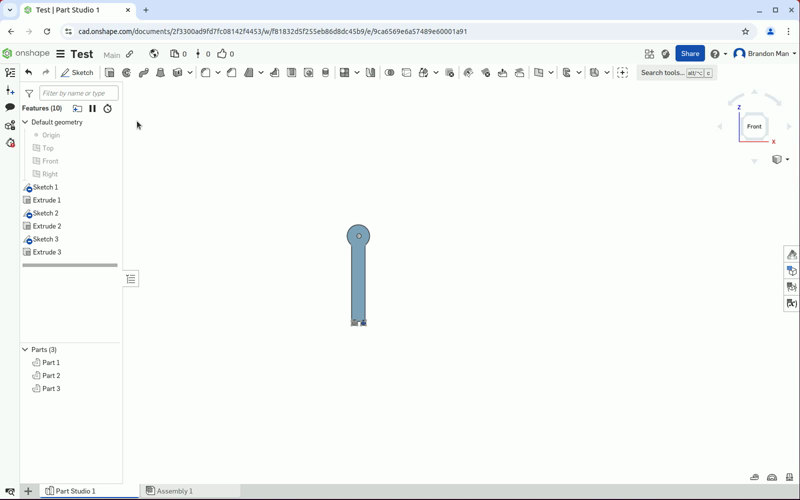
key(shift+7)
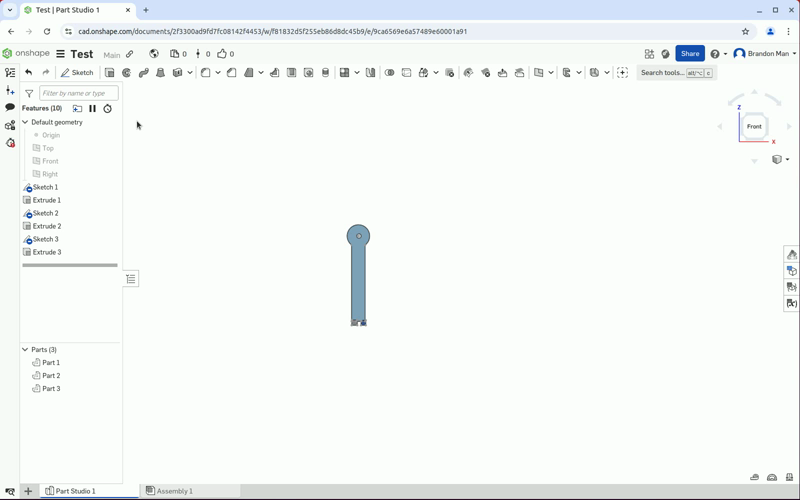
key(left, 2)
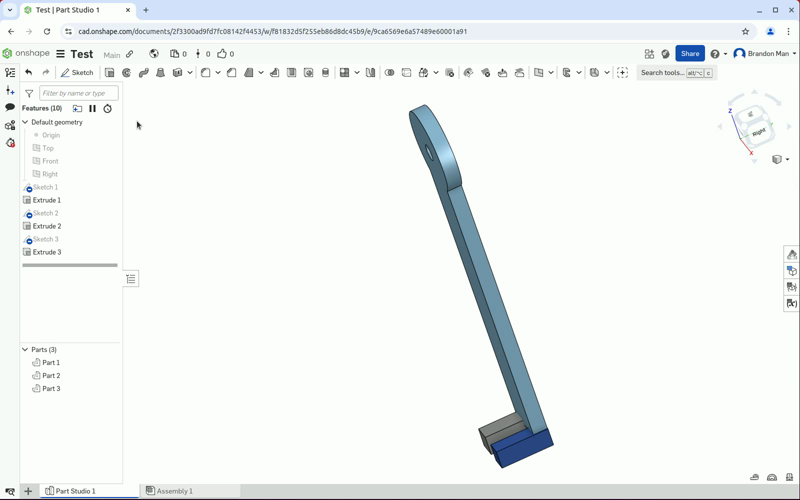
key(down, 2)
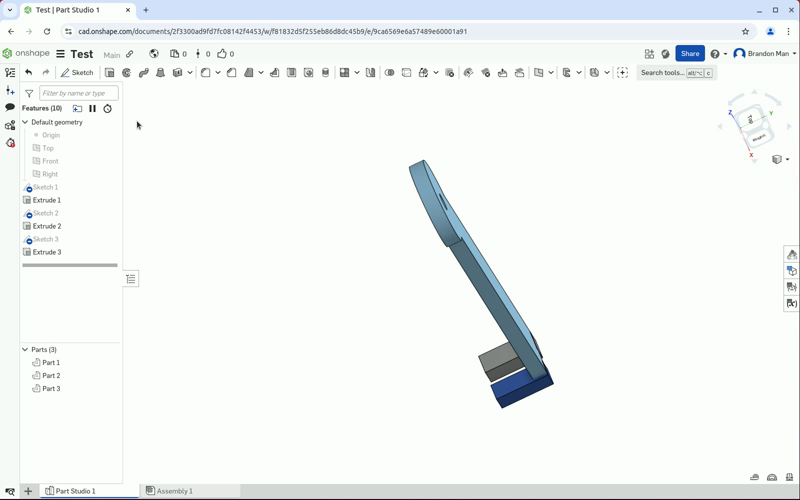
key(up, 2)
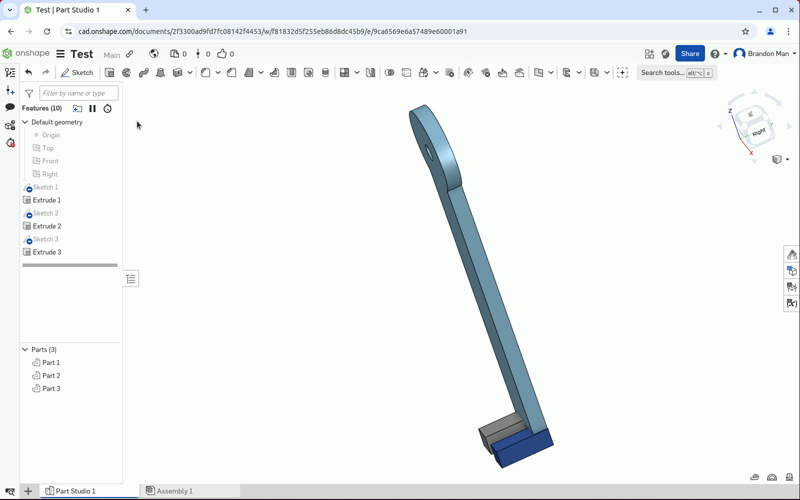
key(right, 2)
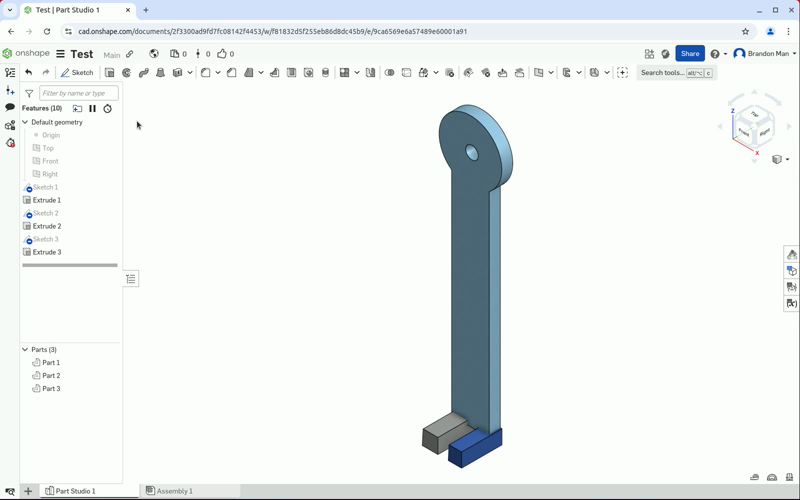
mouse_move(73, 189)
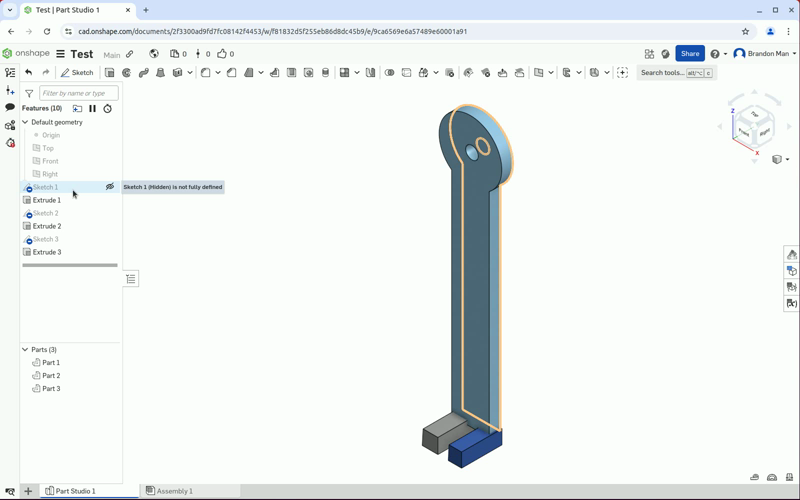
click(73, 189)